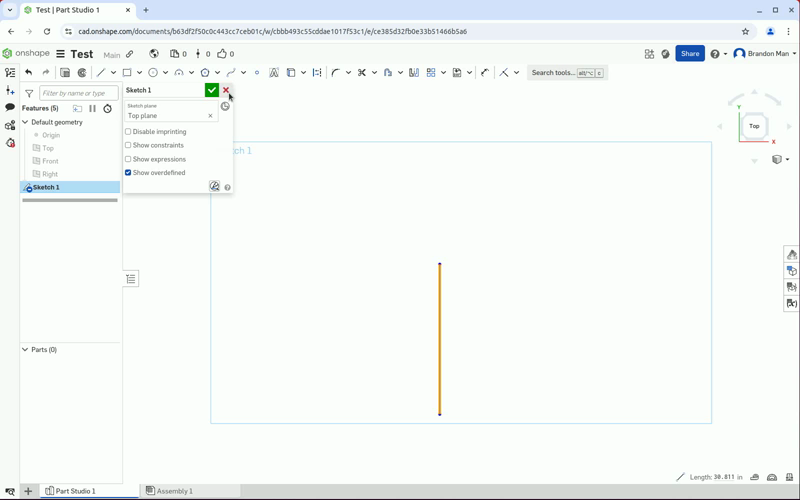
key(shift+h)
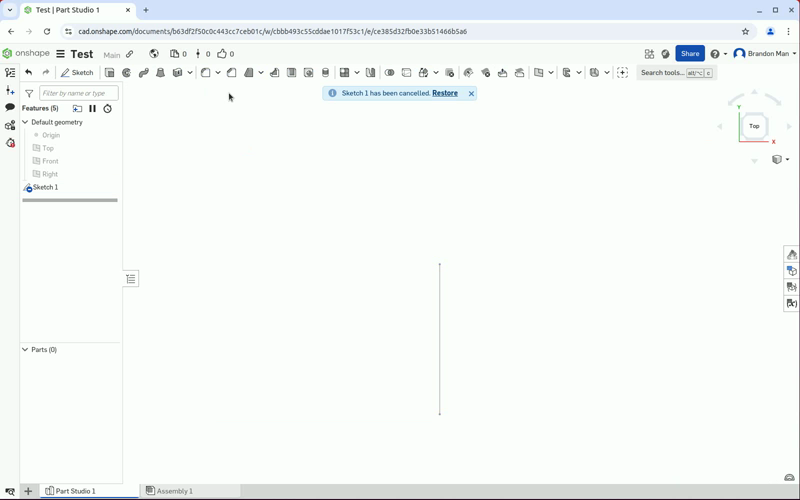
key(shift+s)
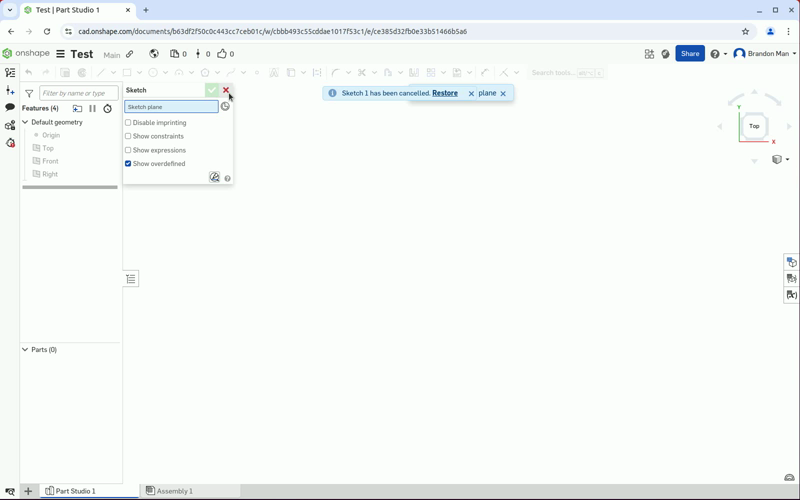
mouse_move(73, 150)
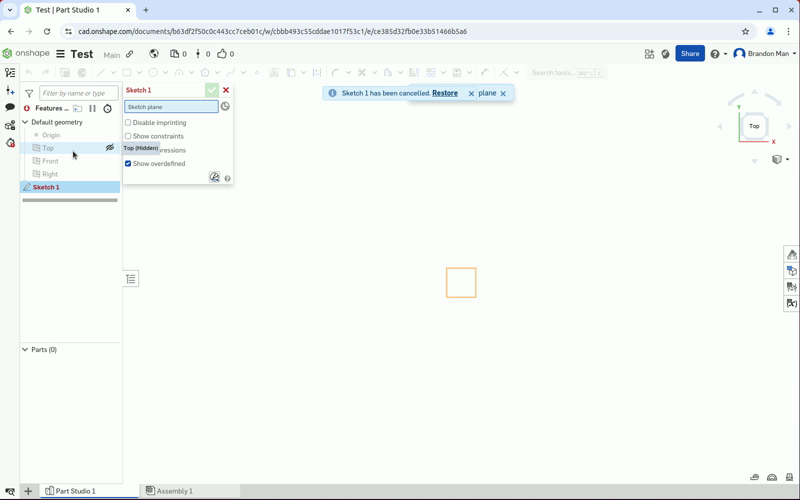
click(73, 150)
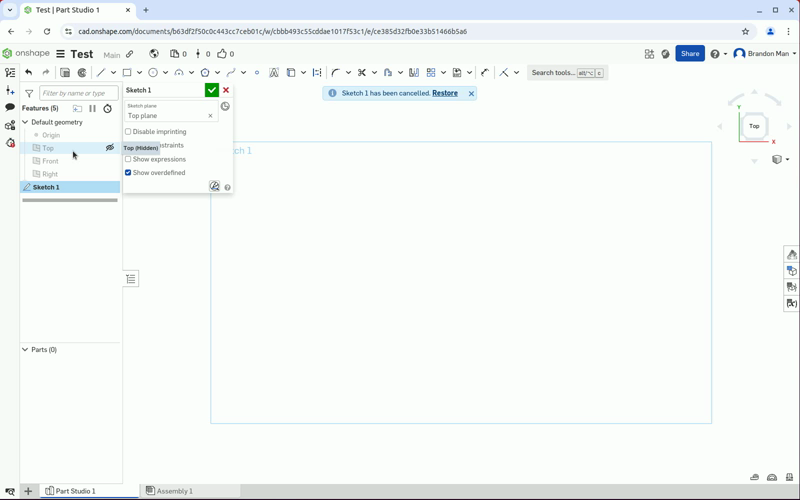
mouse_move(73, 352)
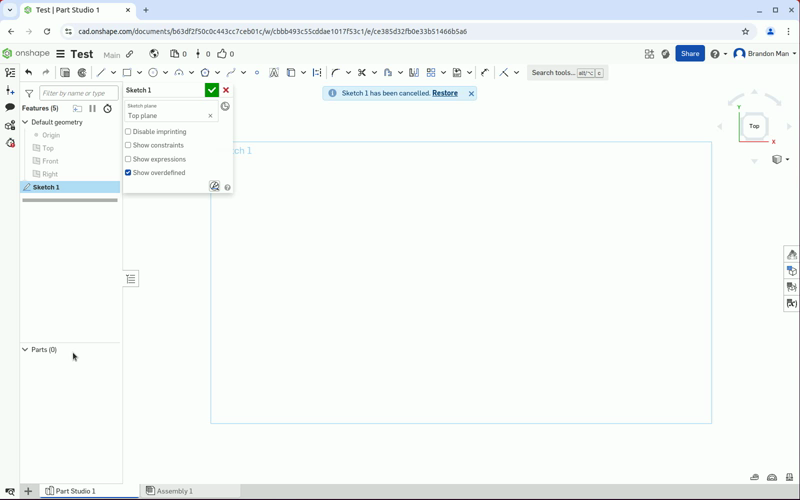
key(y)
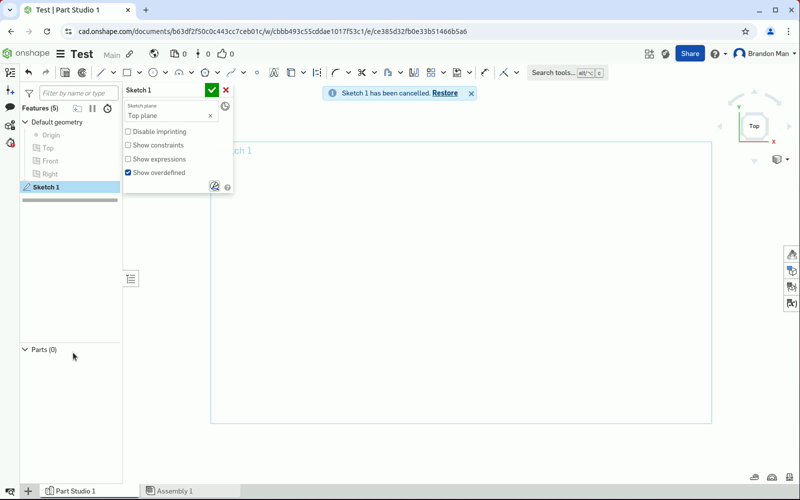
key(l)
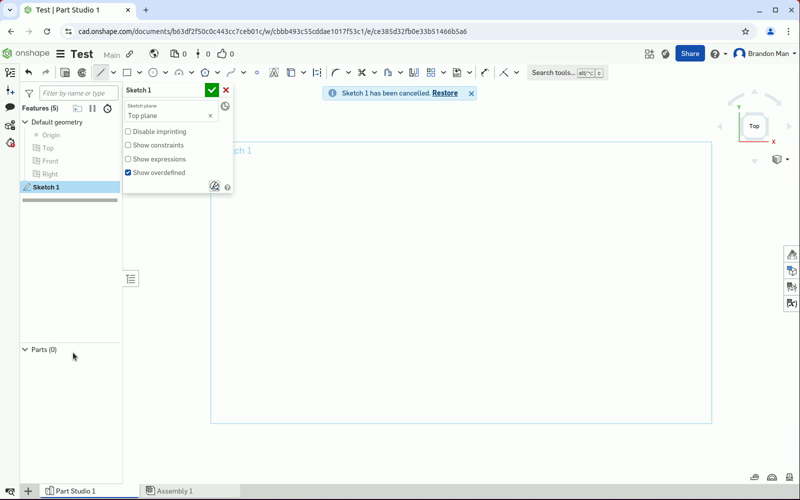
key_down(shift)
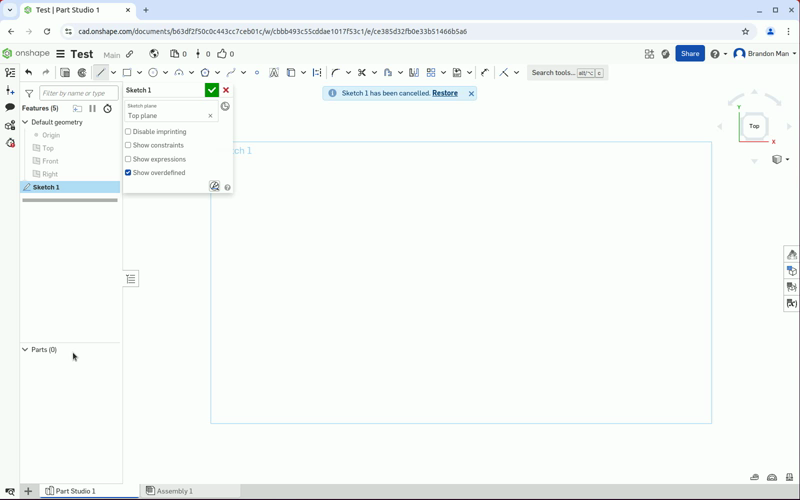
mouse_move(454, 292)
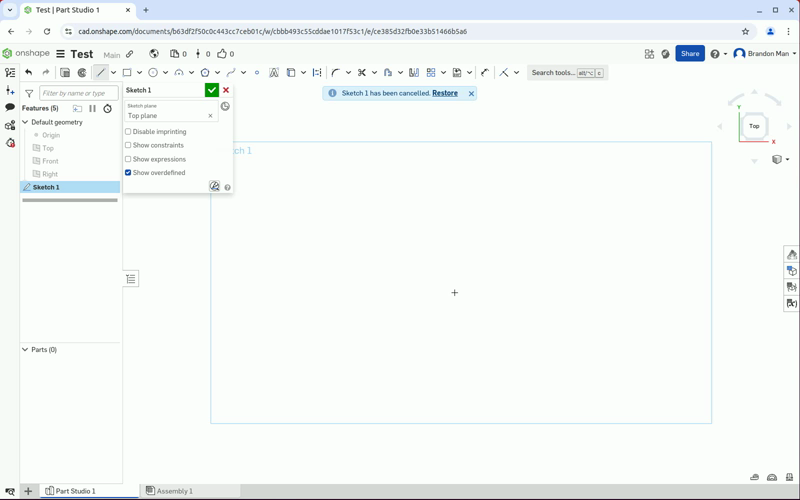
click(454, 292)
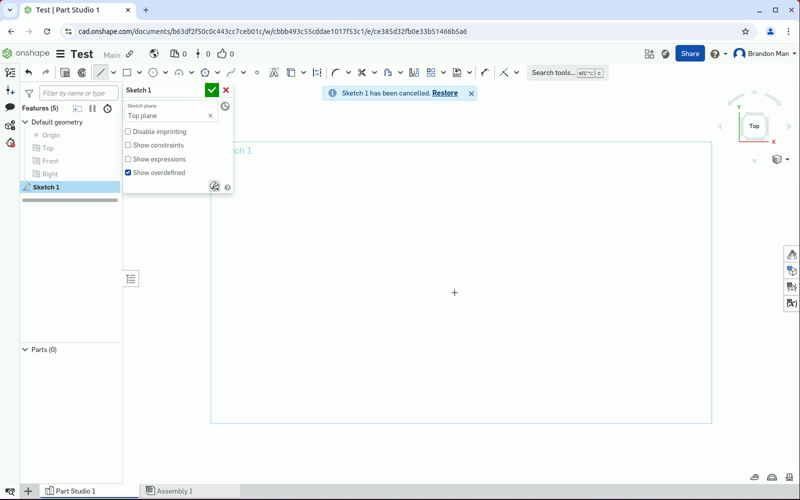
key_up(shift)
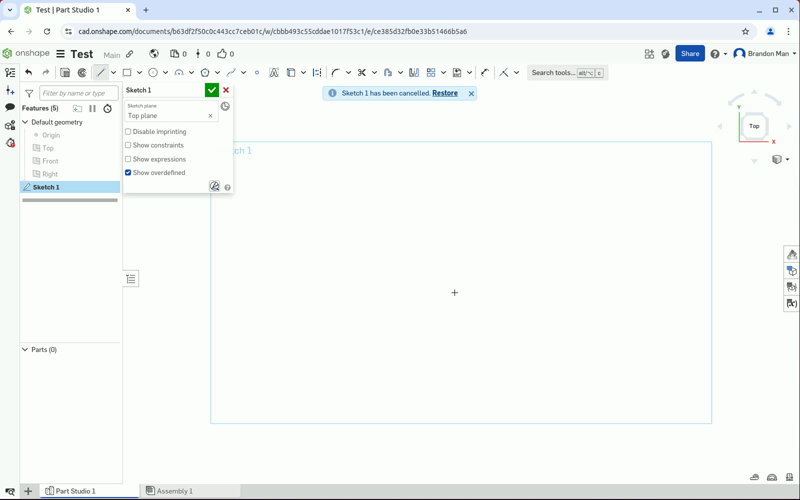
key_down(shift)
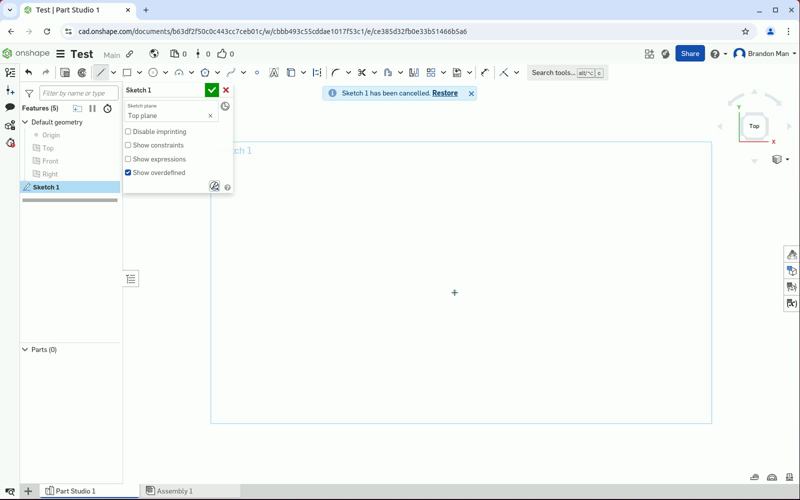
mouse_move(484, 292)
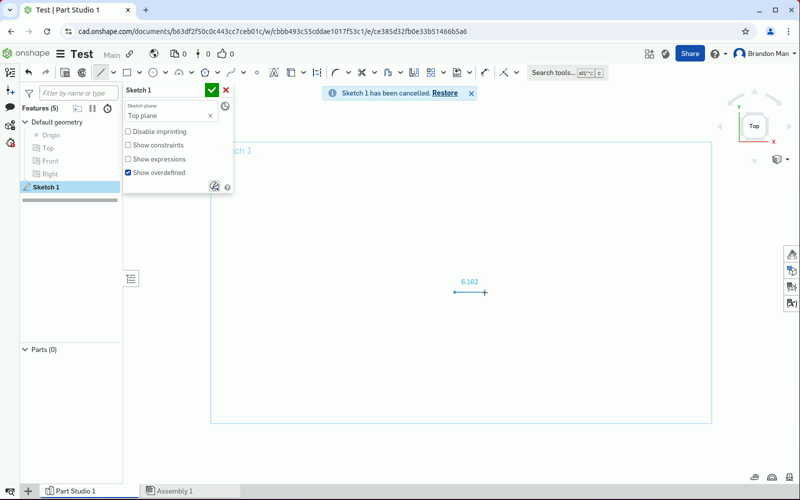
mouse_move(458, 292)
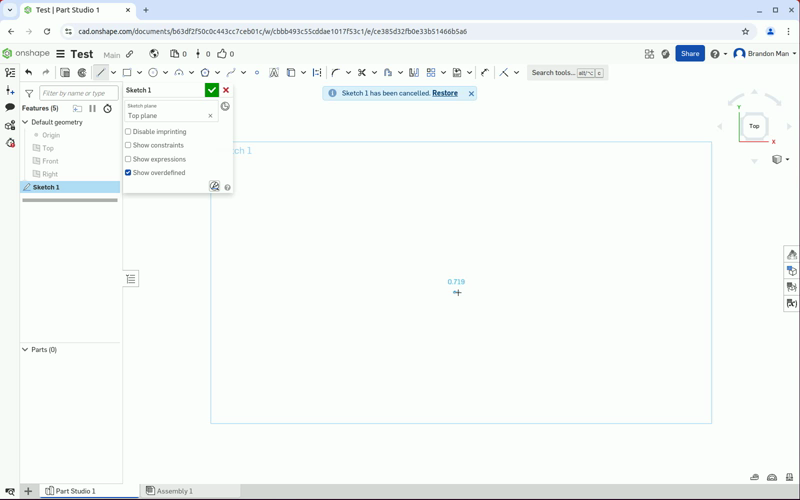
scroll(6)
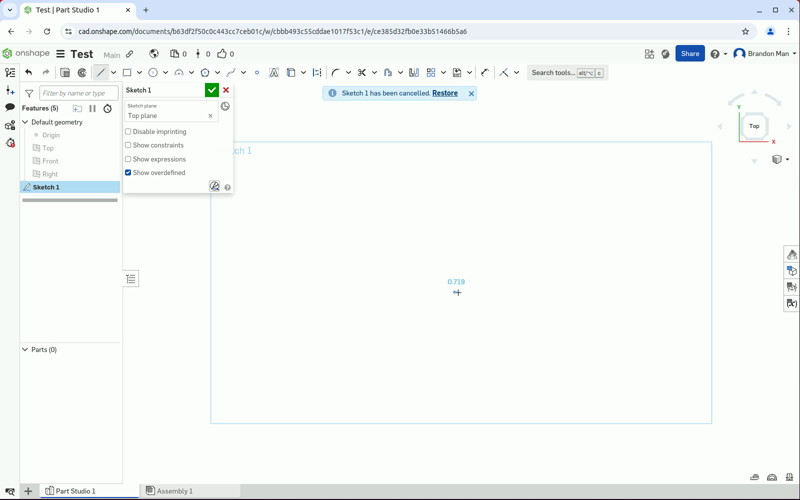
scroll(6)
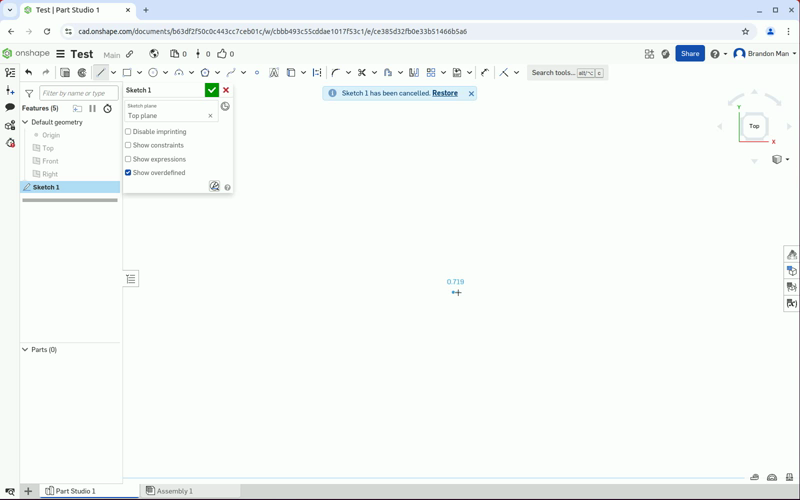
scroll(6)
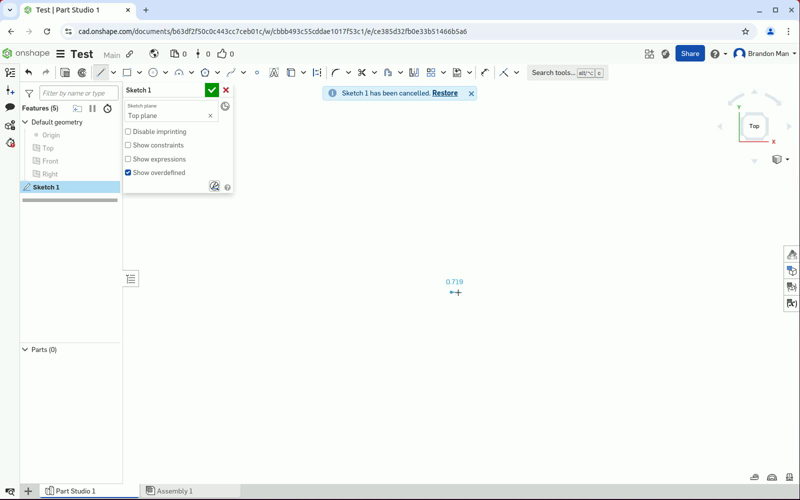
scroll(6)
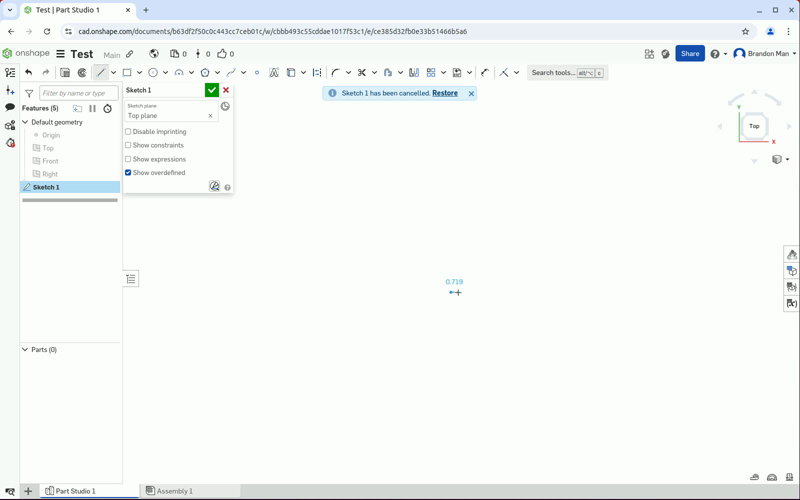
scroll(6)
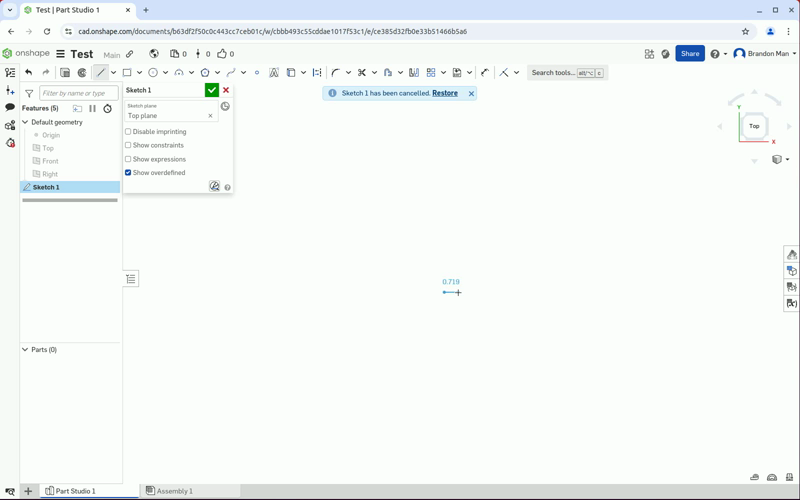
scroll(6)
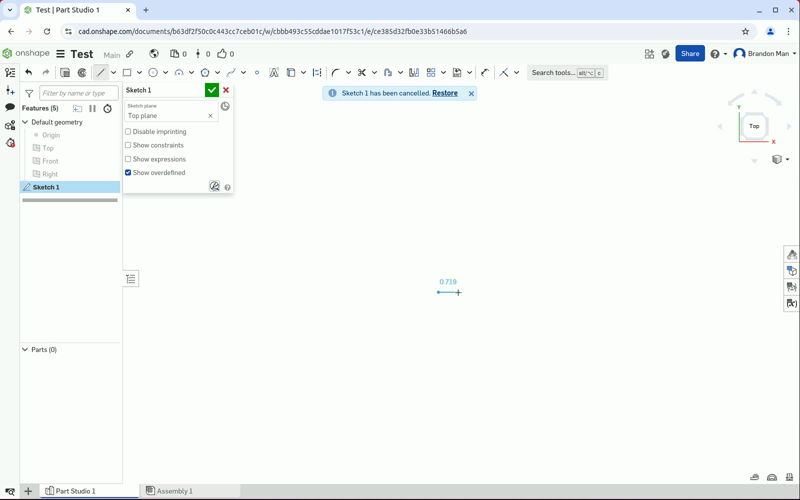
scroll(6)
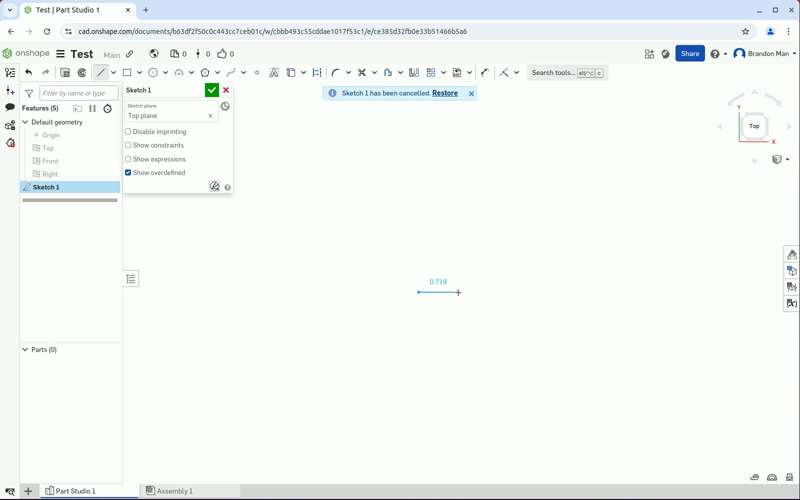
click(458, 292)
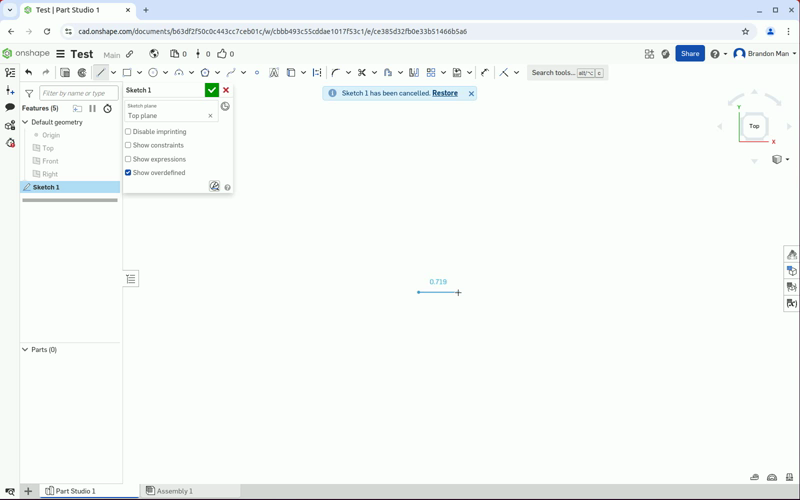
scroll(-6)
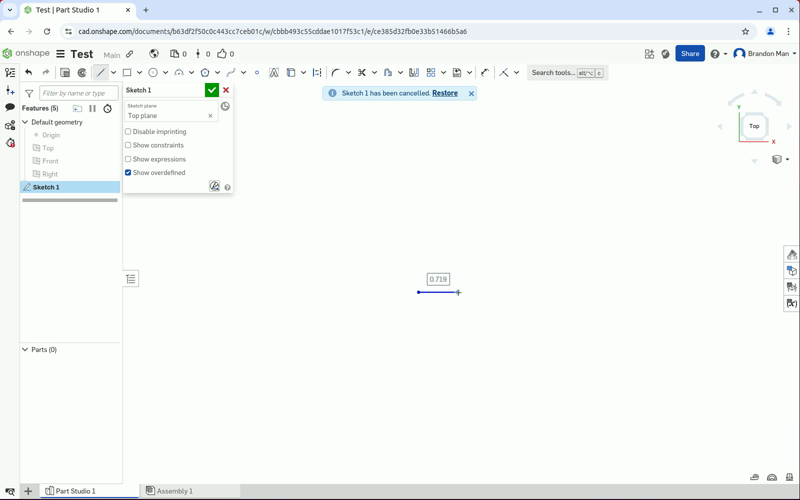
scroll(-6)
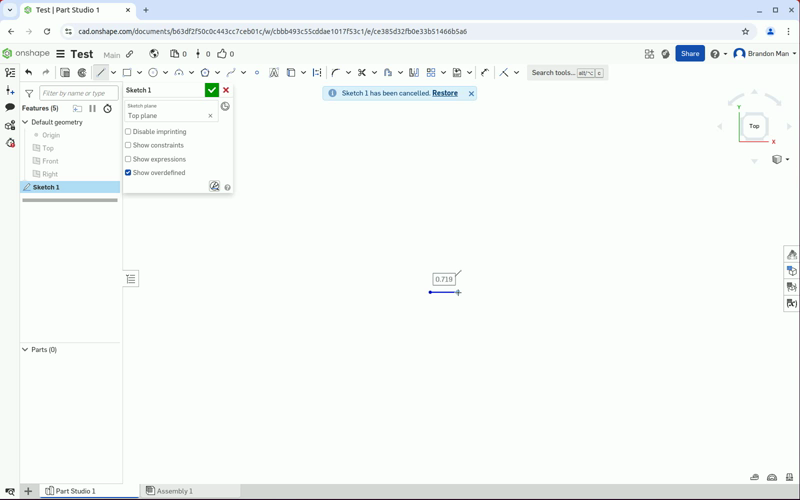
scroll(-6)
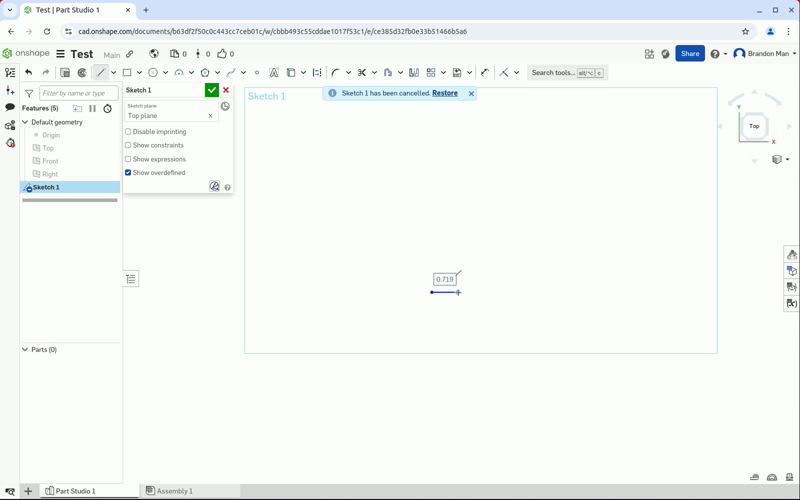
scroll(-6)
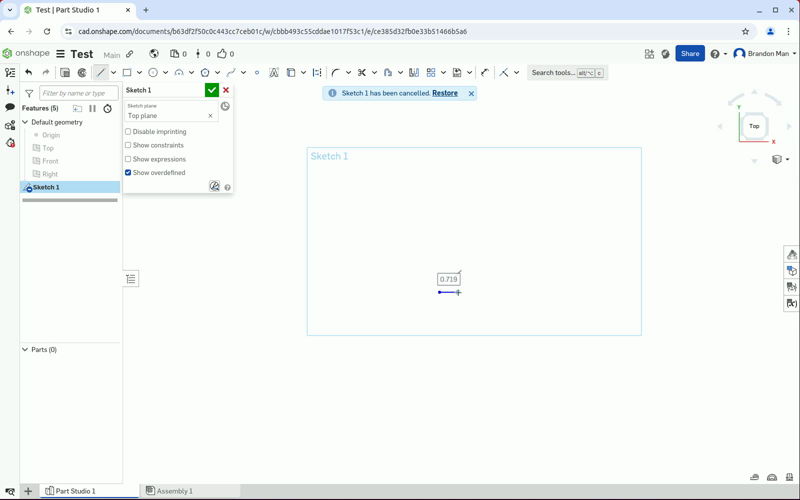
scroll(-6)
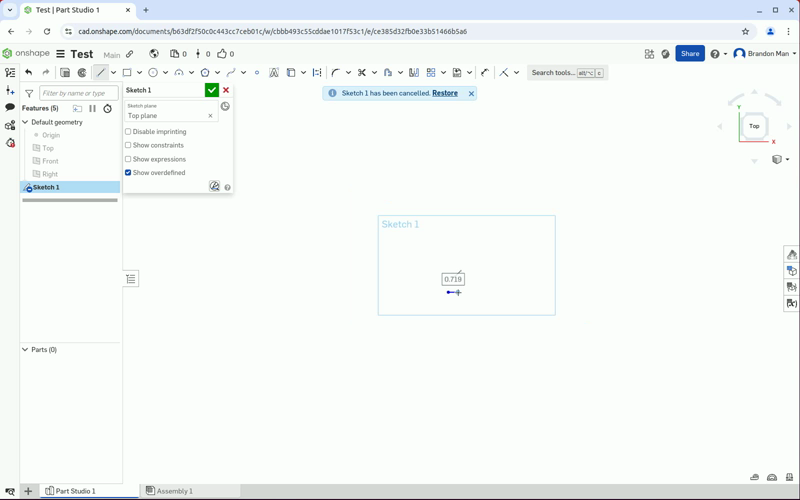
scroll(-6)
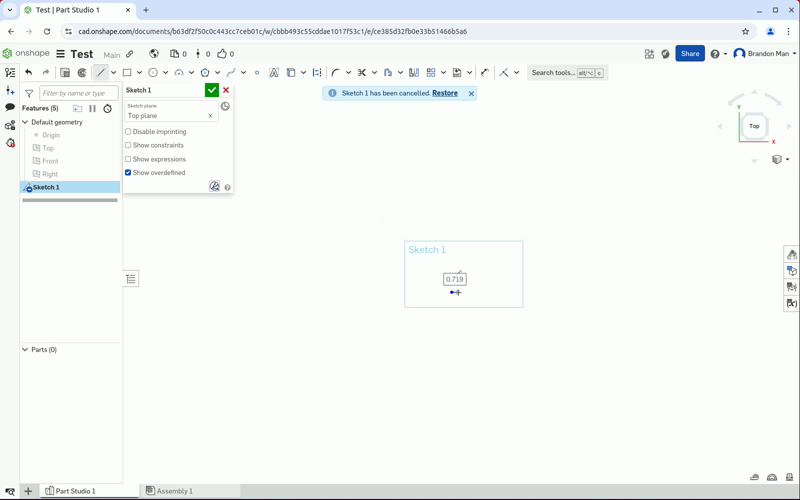
scroll(-6)
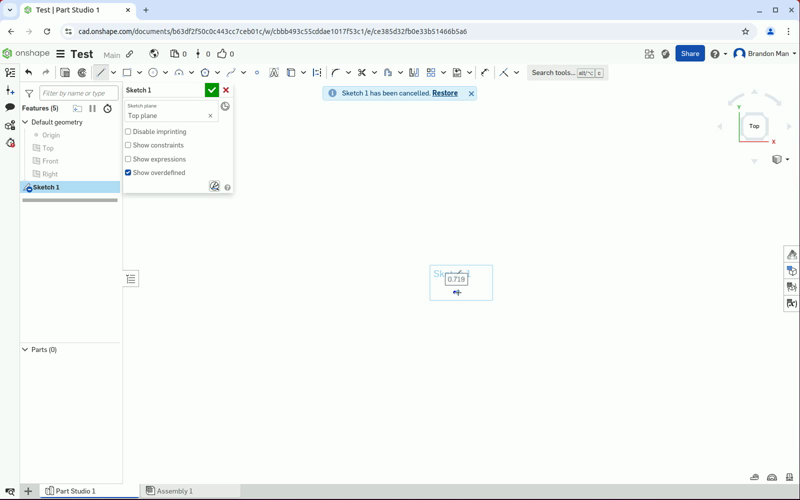
key_up(shift)
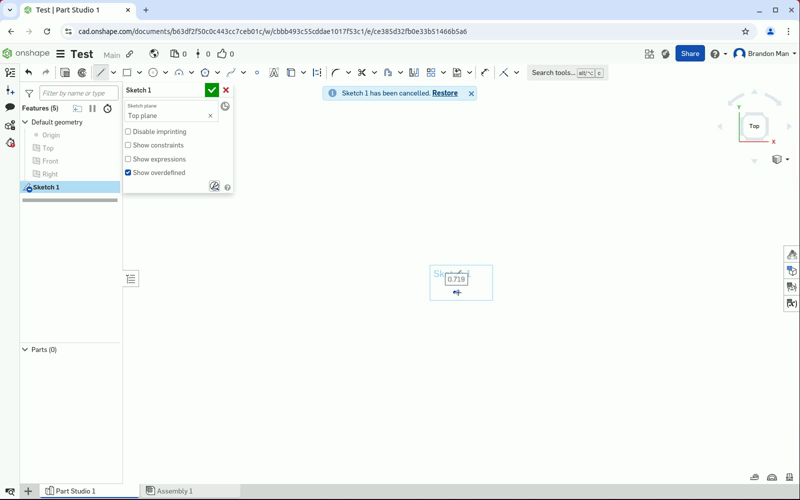
key_down(shift)
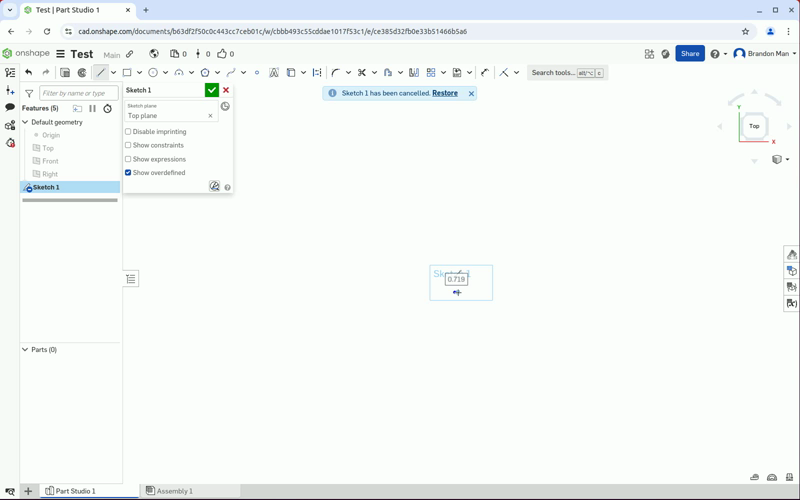
mouse_move(458, 395)
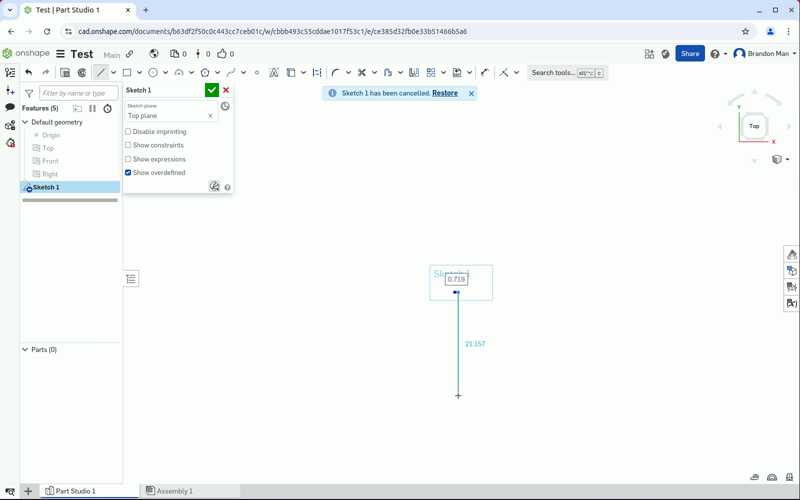
click(458, 395)
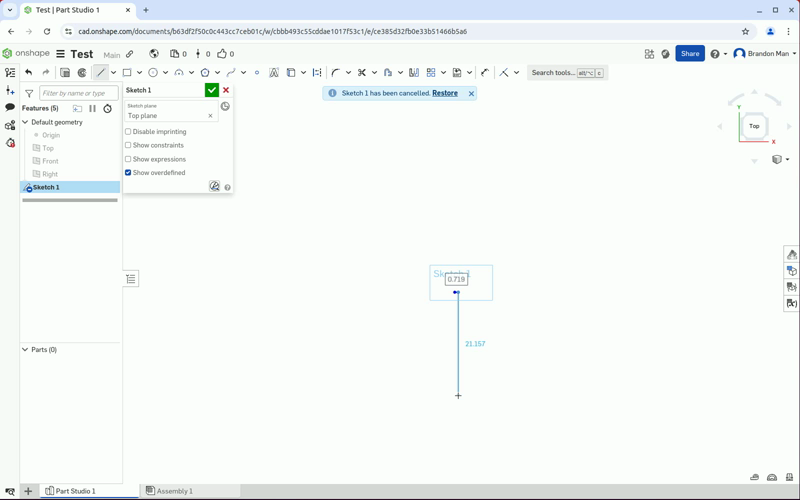
key_up(shift)
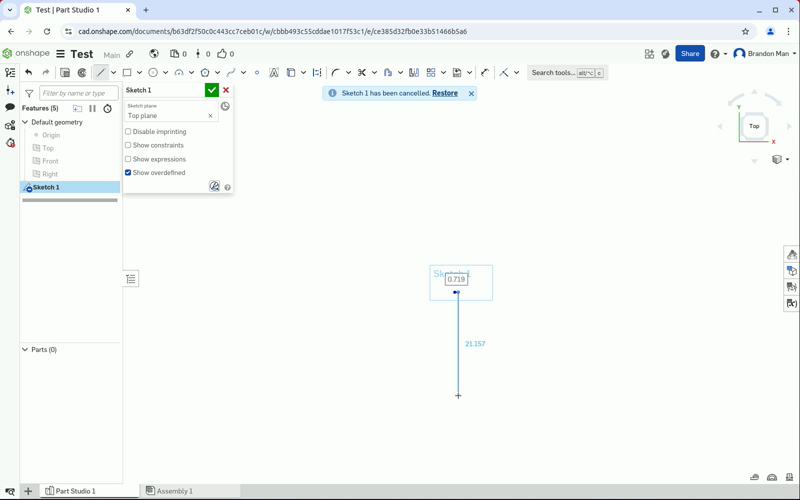
key_down(shift)
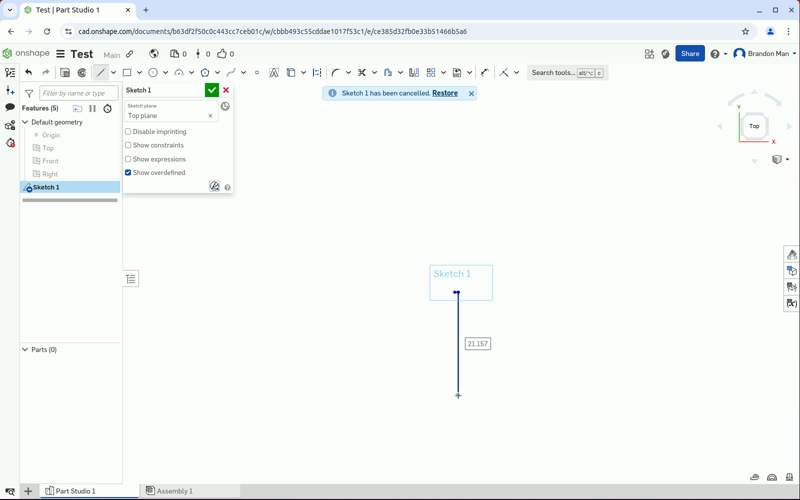
mouse_move(488, 395)
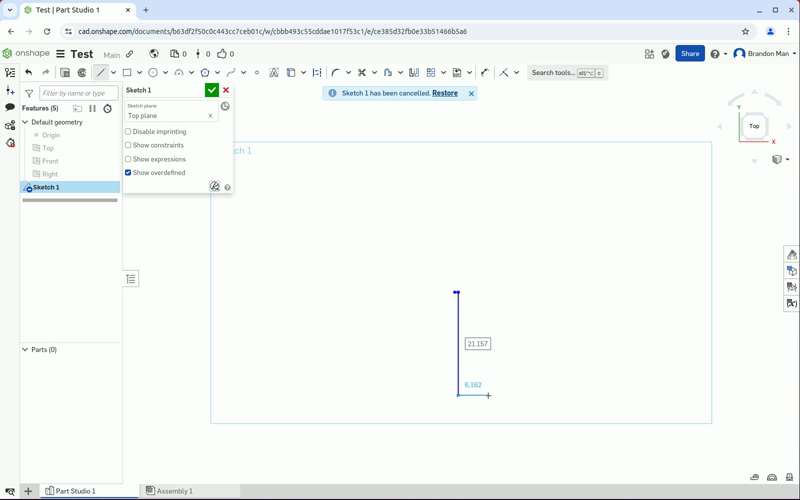
mouse_move(464, 395)
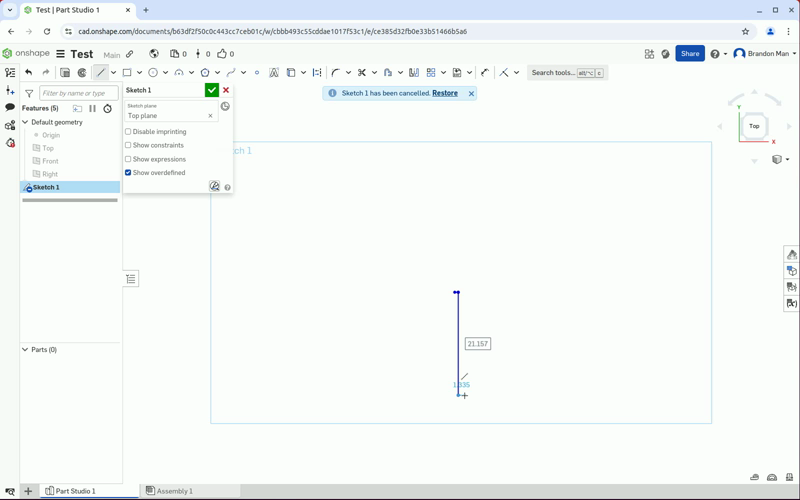
scroll(6)
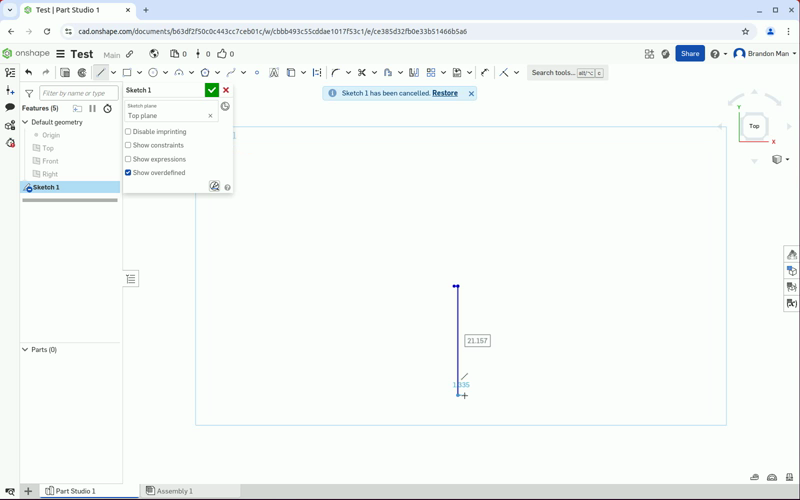
scroll(6)
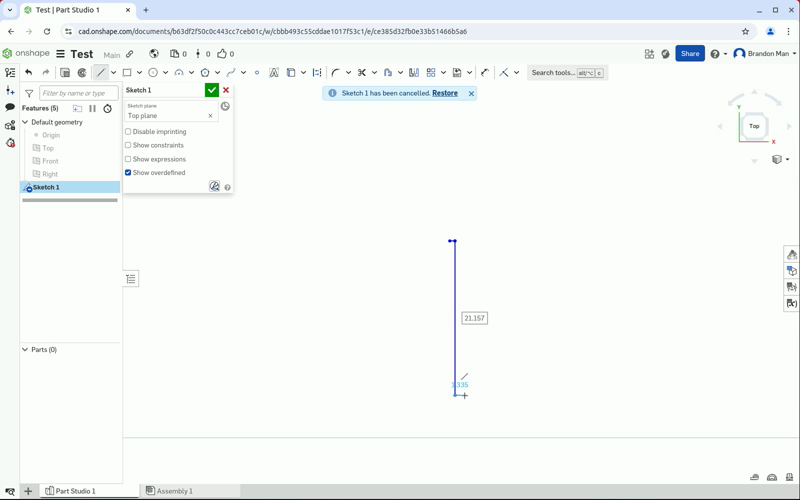
scroll(6)
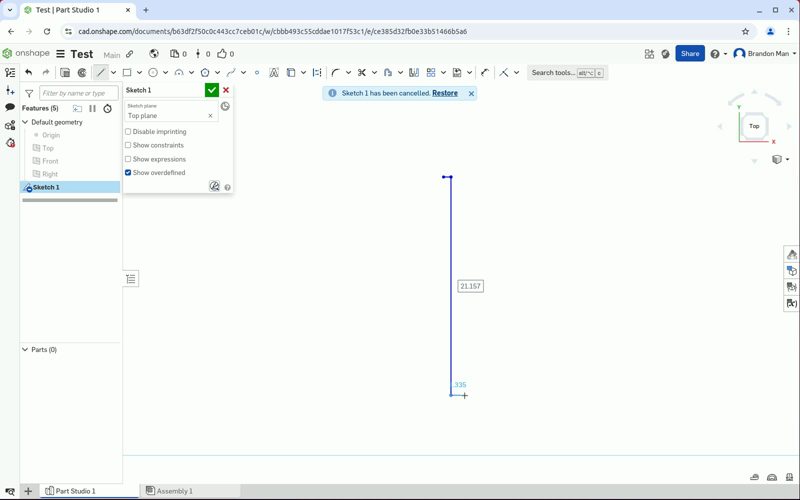
scroll(6)
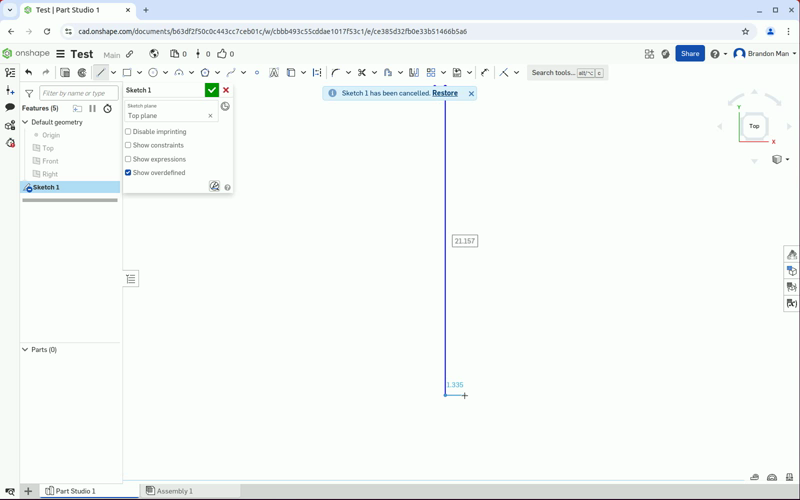
scroll(6)
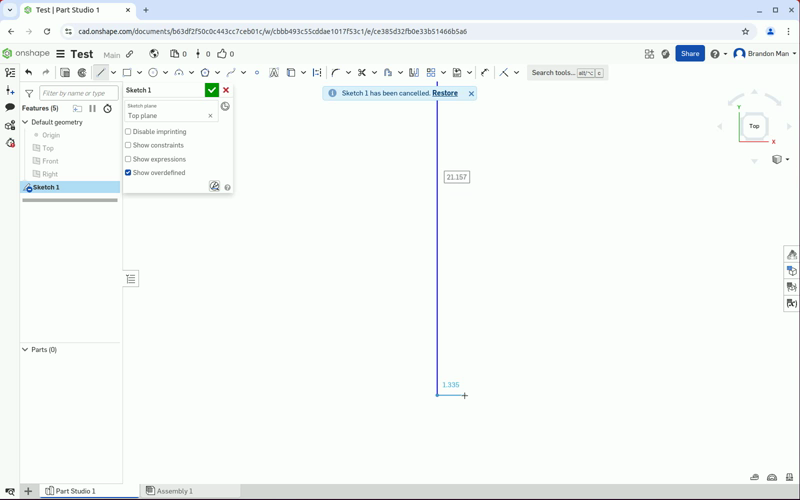
scroll(6)
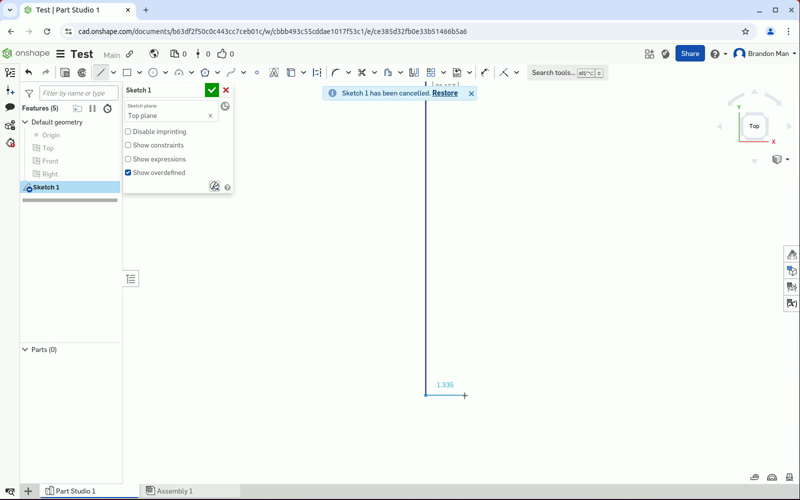
scroll(6)
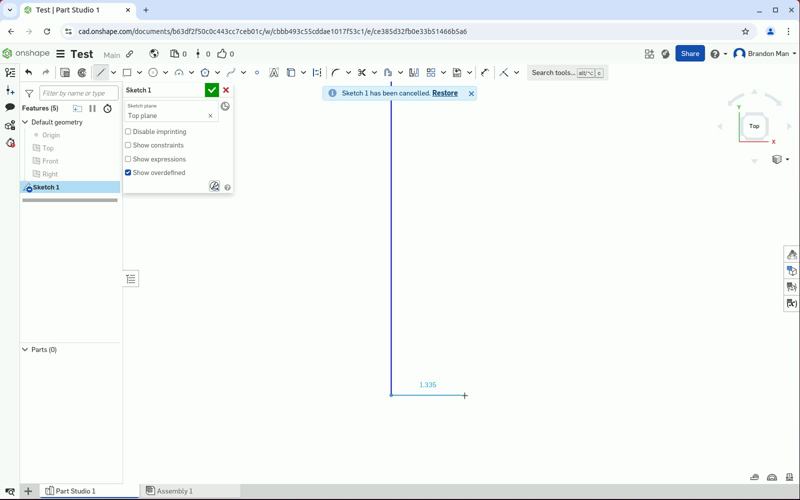
click(464, 395)
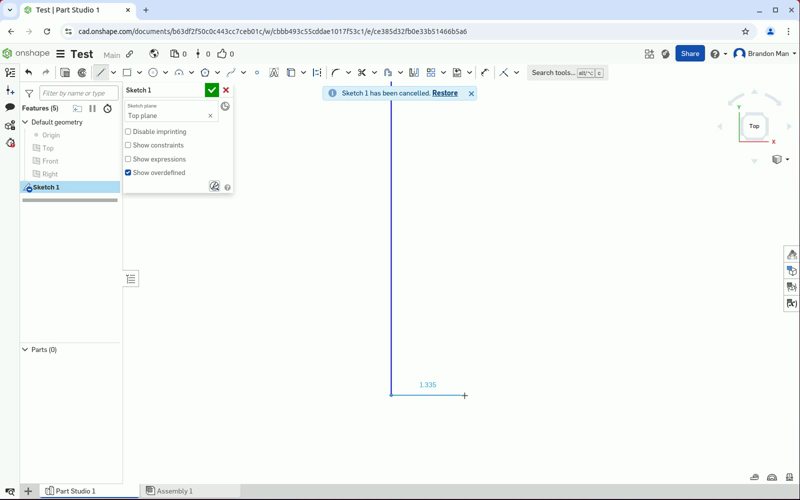
scroll(-6)
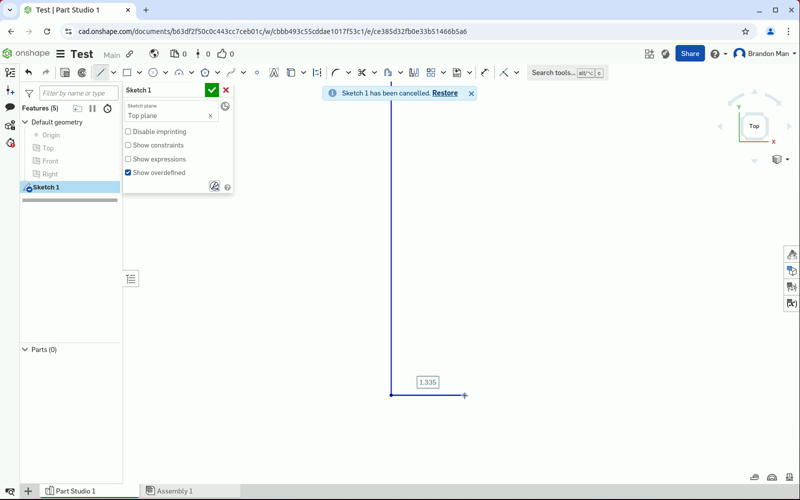
scroll(-6)
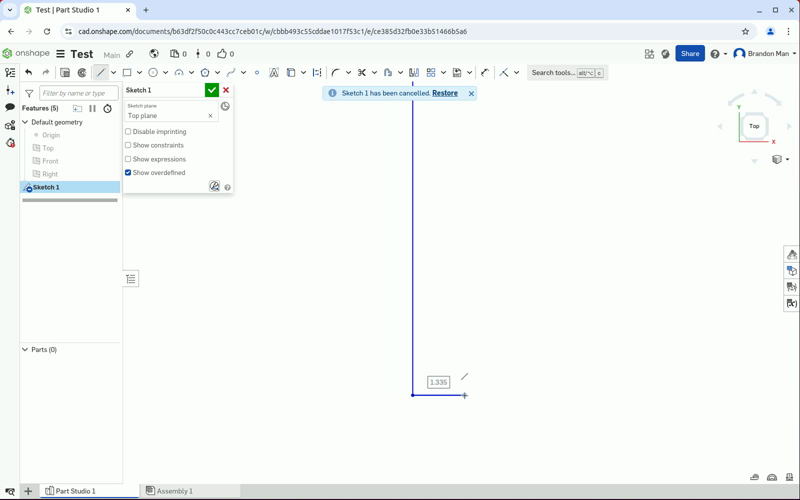
scroll(-6)
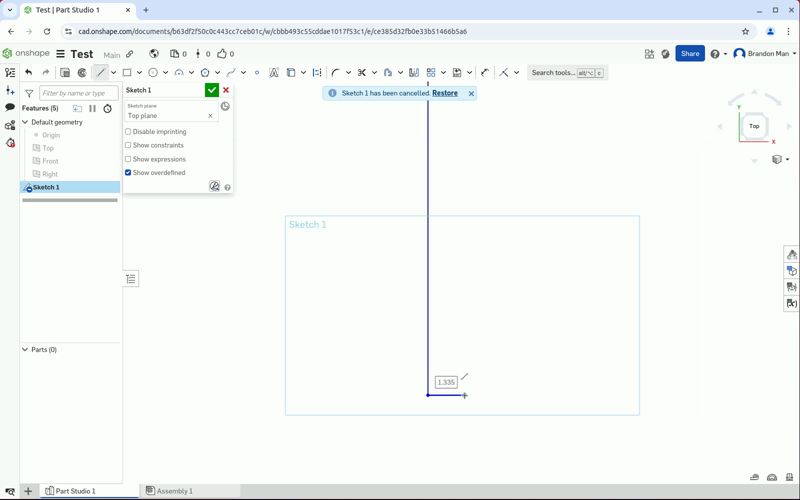
scroll(-6)
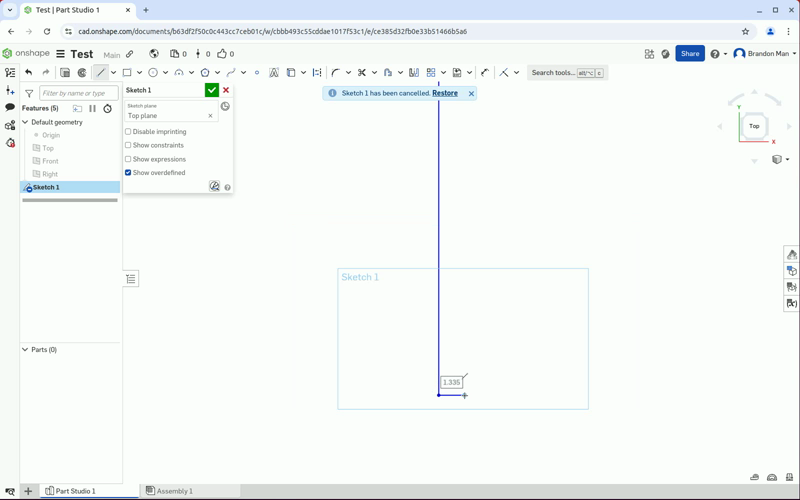
scroll(-6)
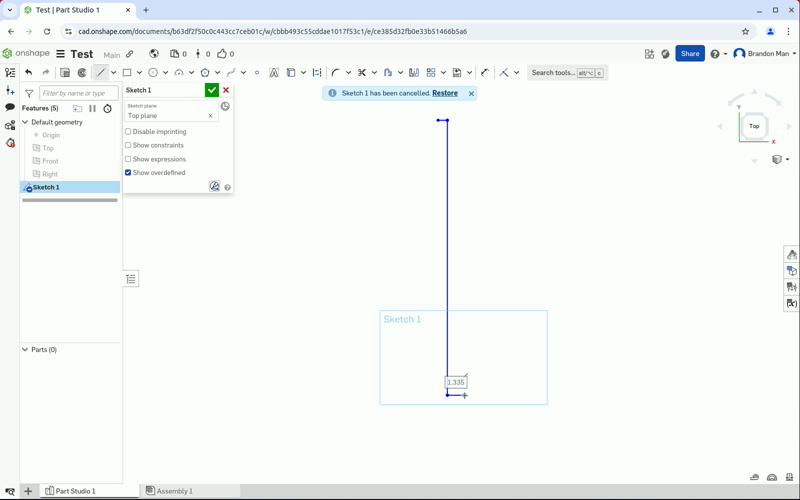
scroll(-6)
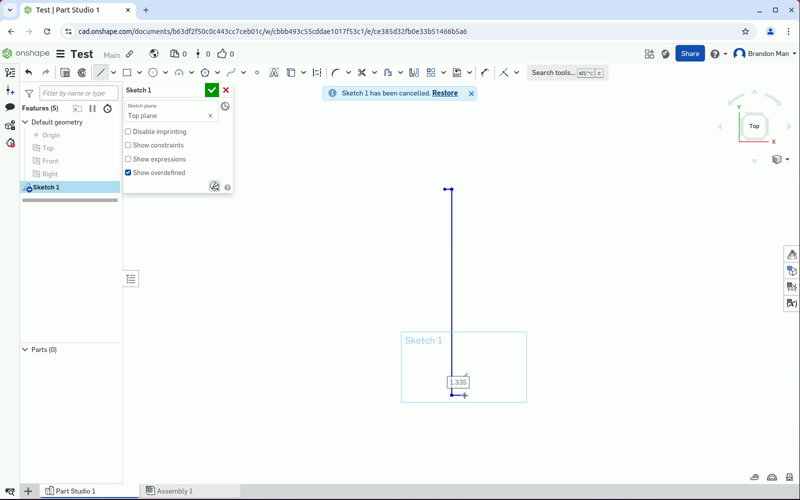
scroll(-6)
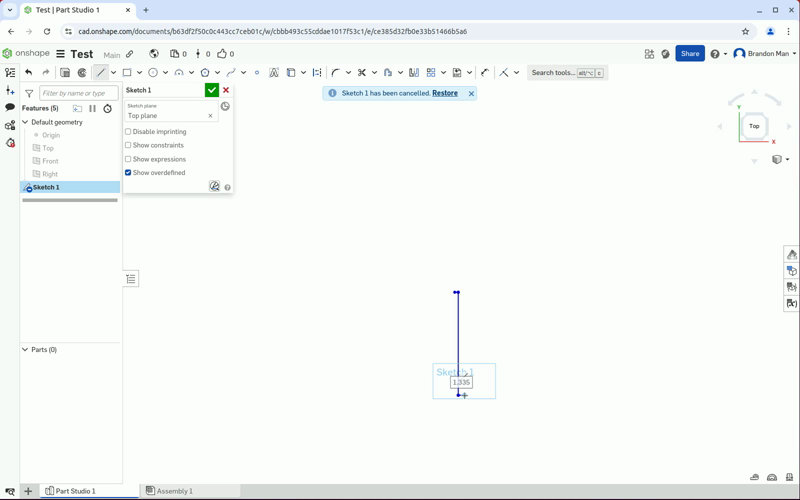
key_up(shift)
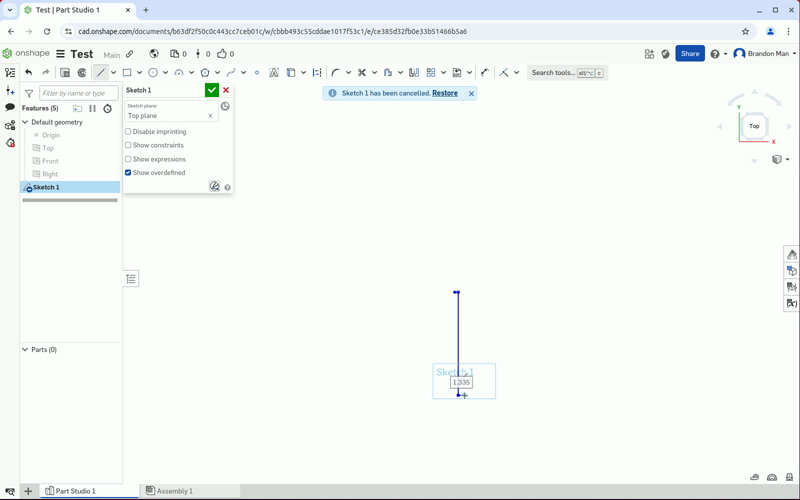
key_down(shift)
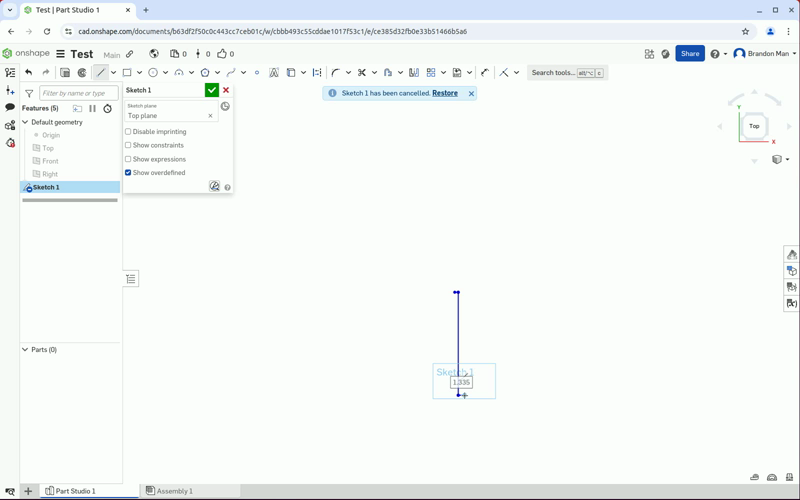
mouse_move(464, 292)
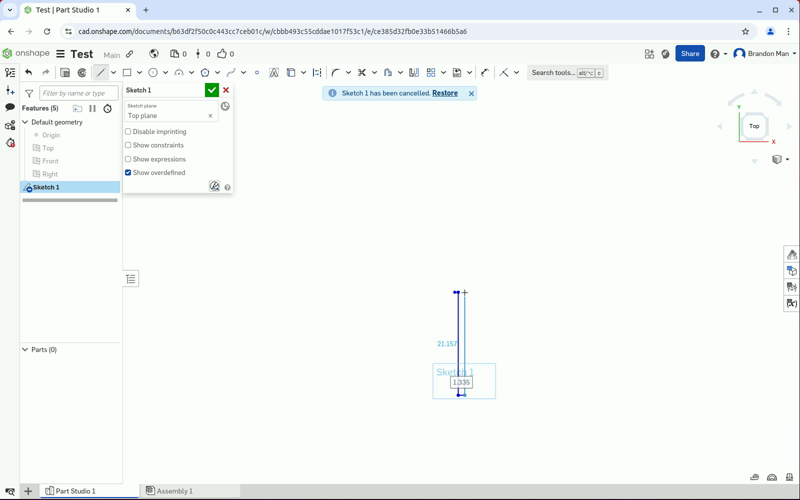
click(464, 292)
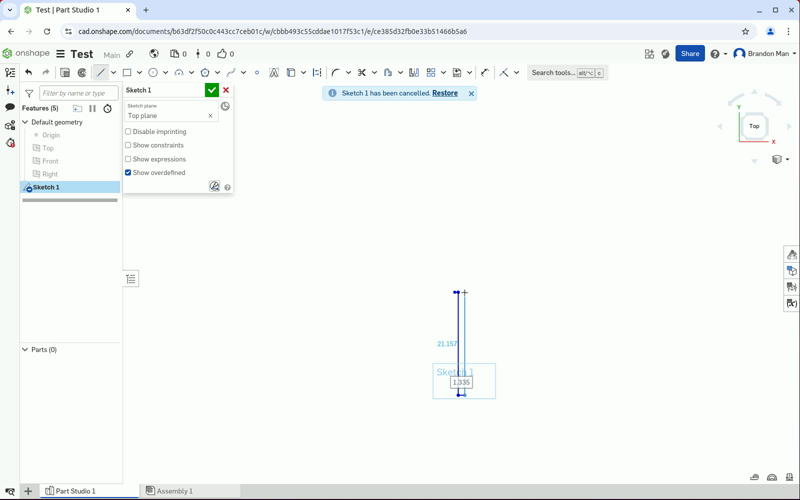
key_up(shift)
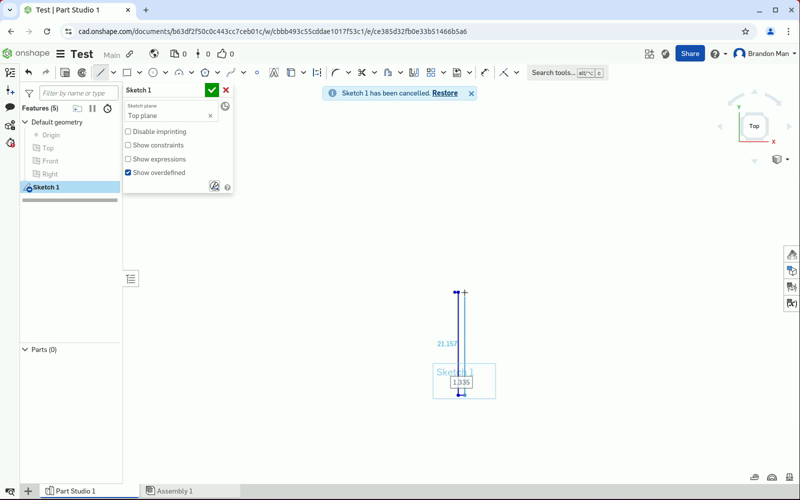
key_down(shift)
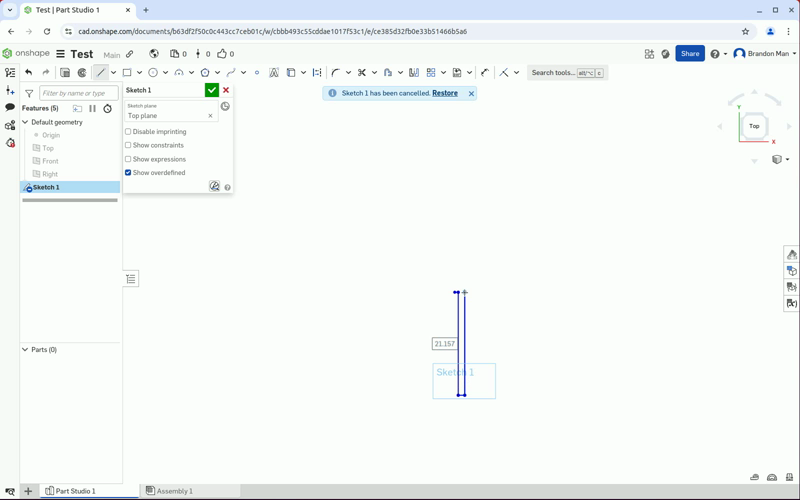
mouse_move(494, 292)
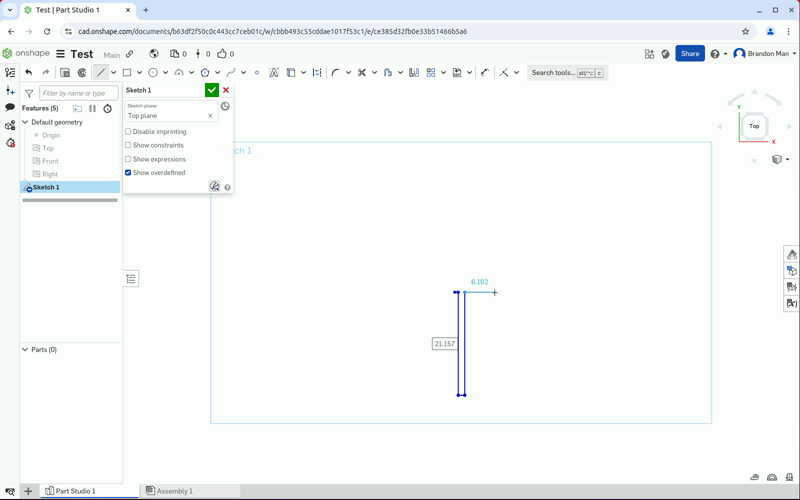
mouse_move(466, 292)
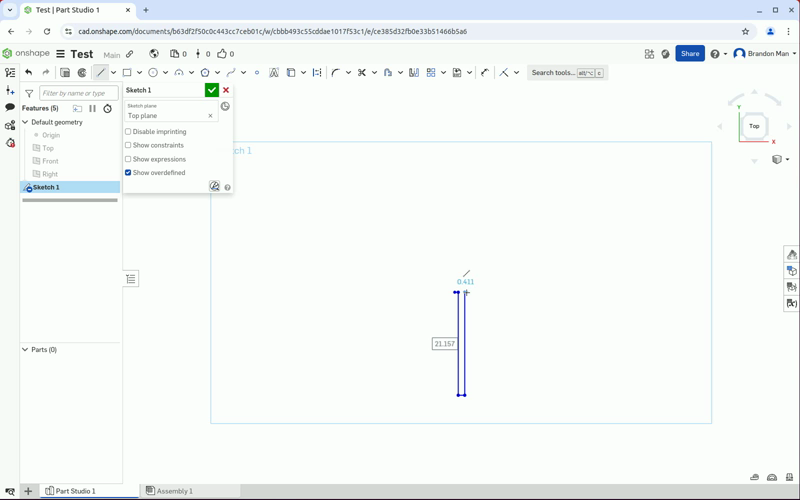
scroll(6)
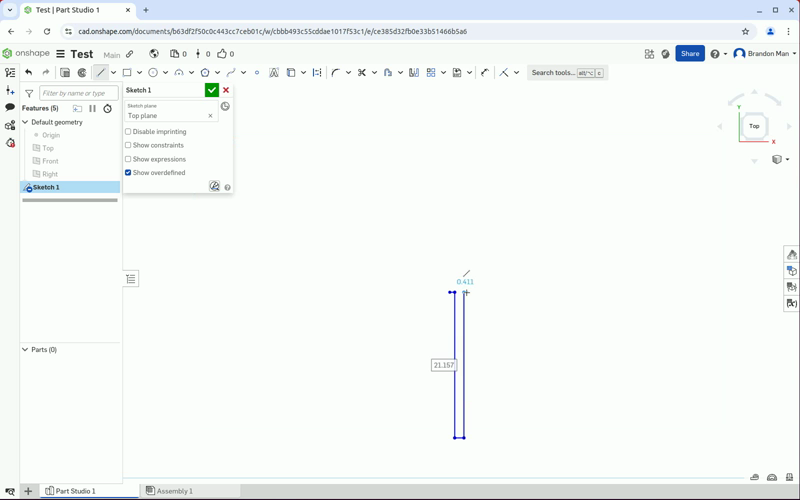
scroll(6)
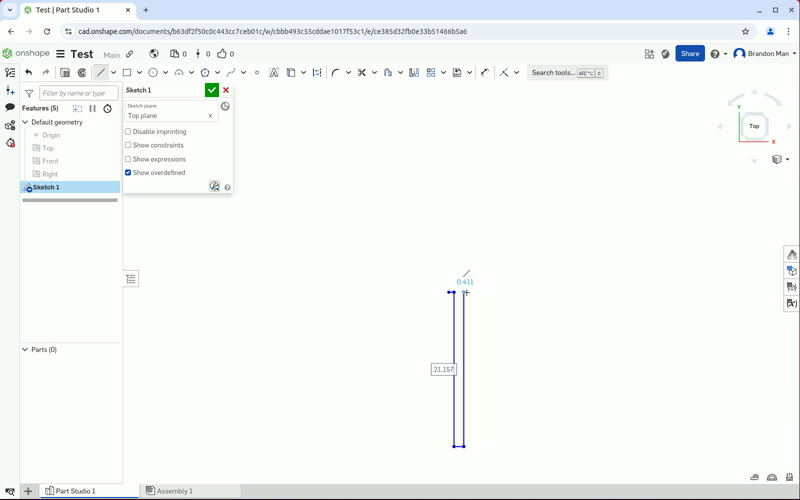
scroll(6)
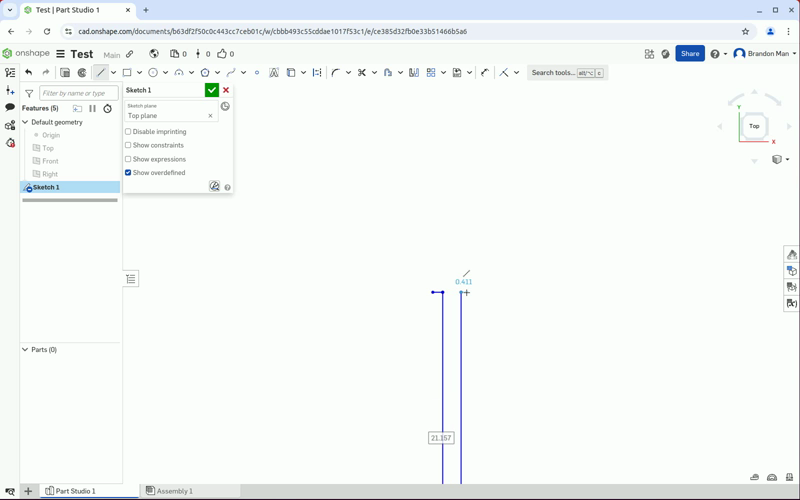
scroll(6)
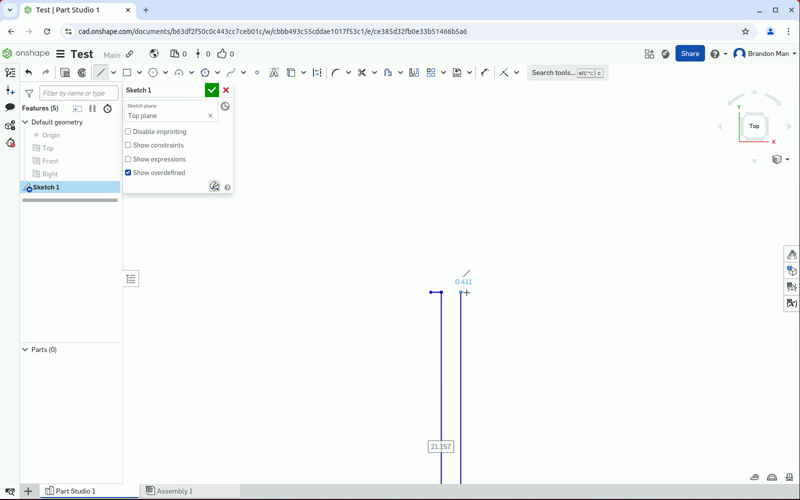
scroll(6)
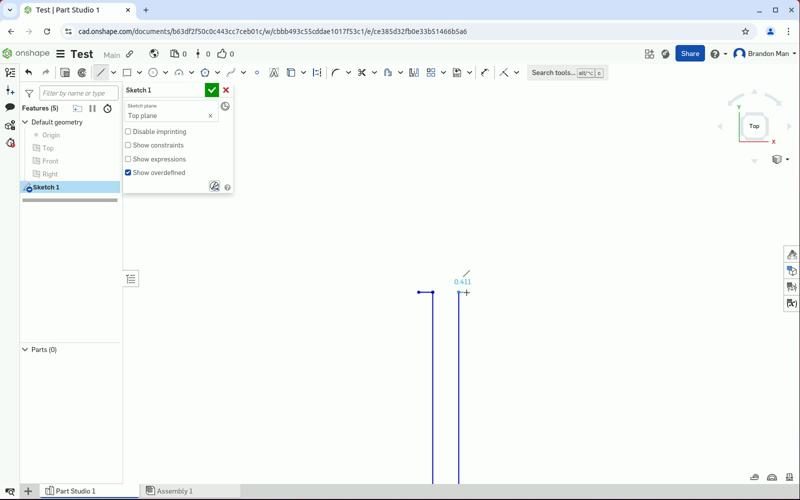
scroll(6)
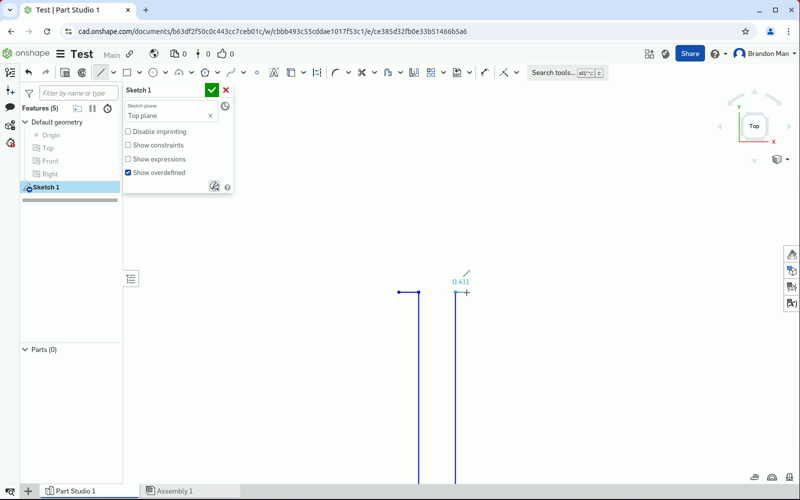
scroll(6)
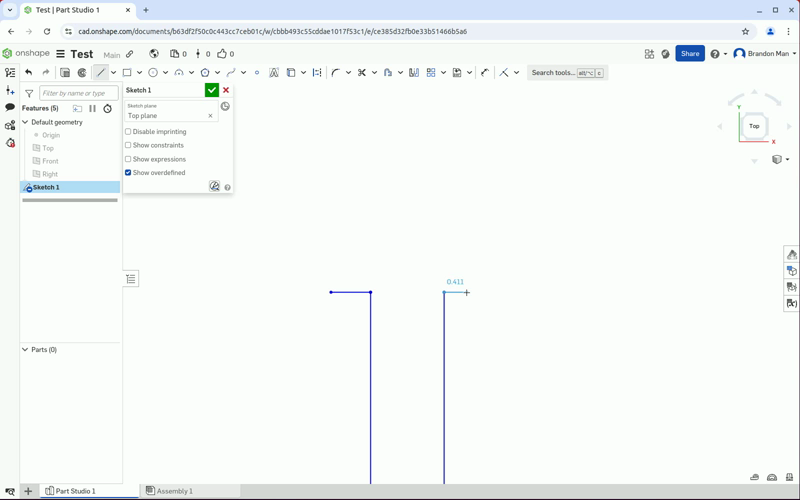
click(466, 292)
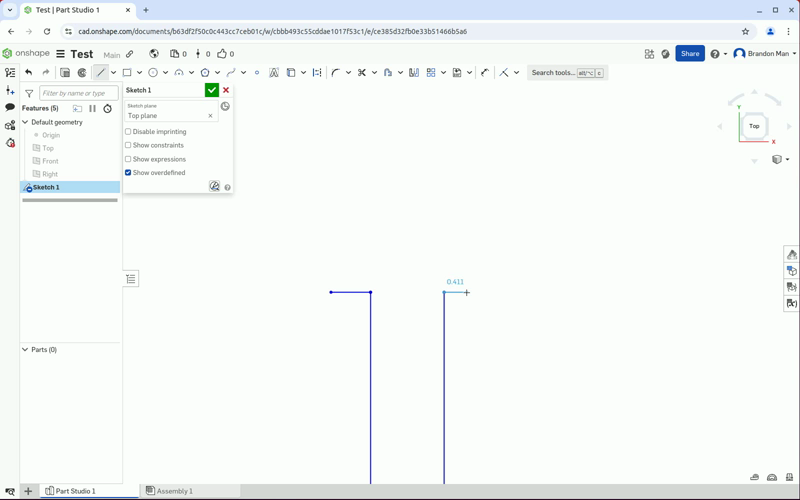
scroll(-6)
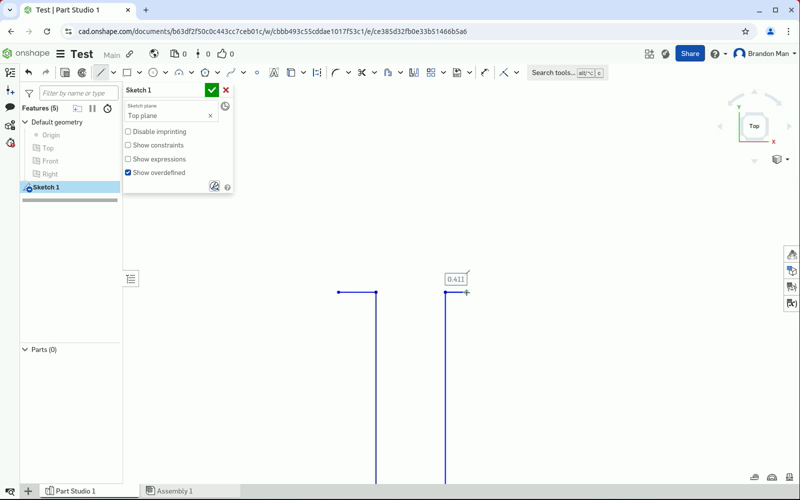
scroll(-6)
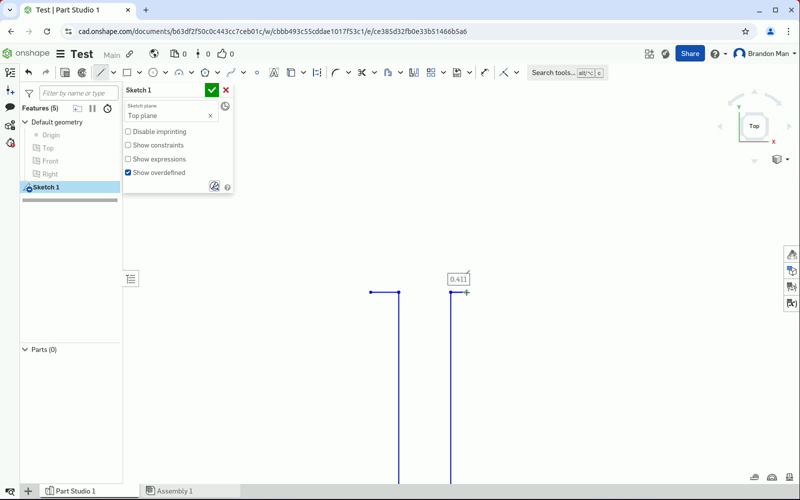
scroll(-6)
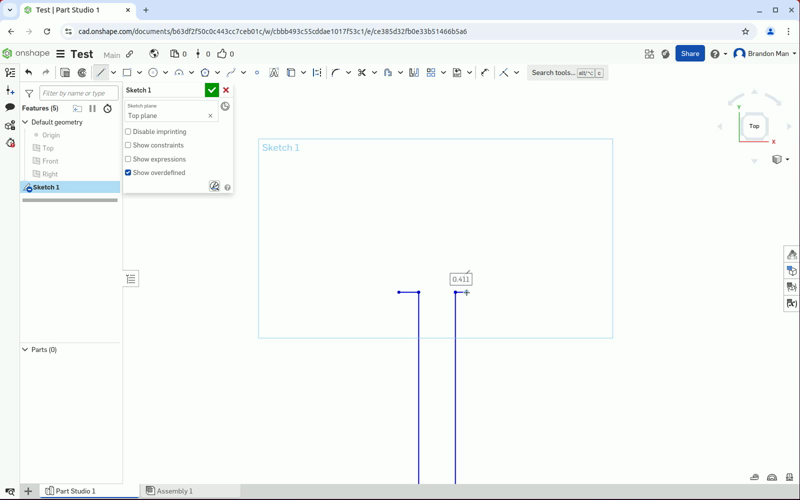
scroll(-6)
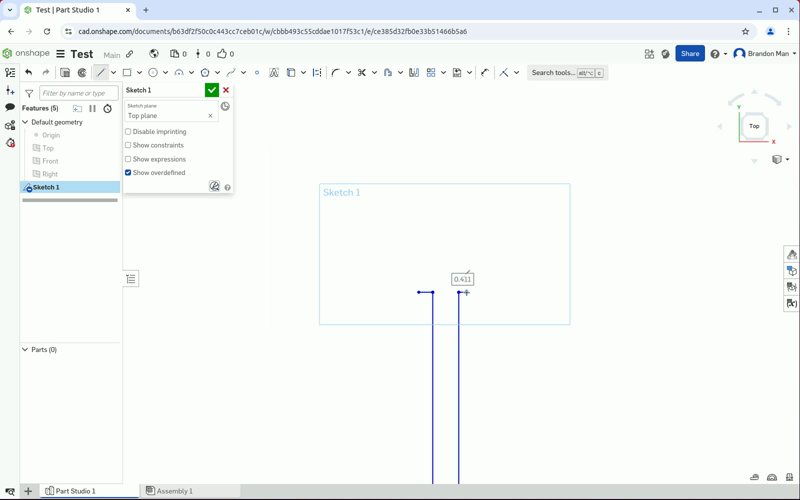
scroll(-6)
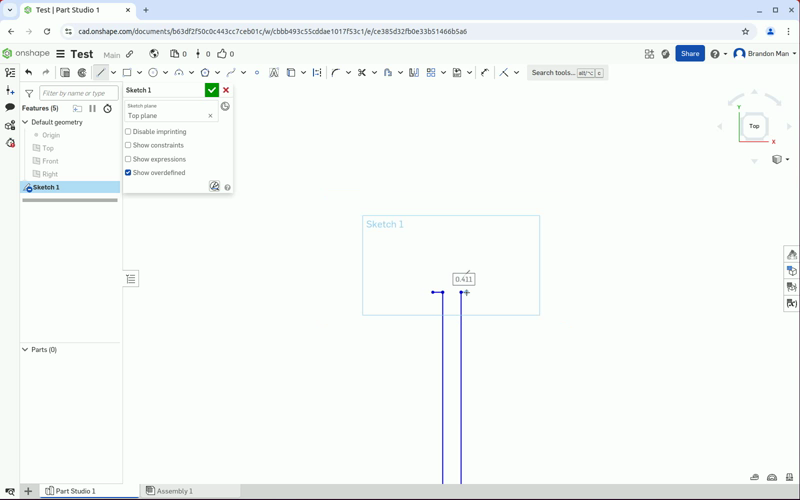
scroll(-6)
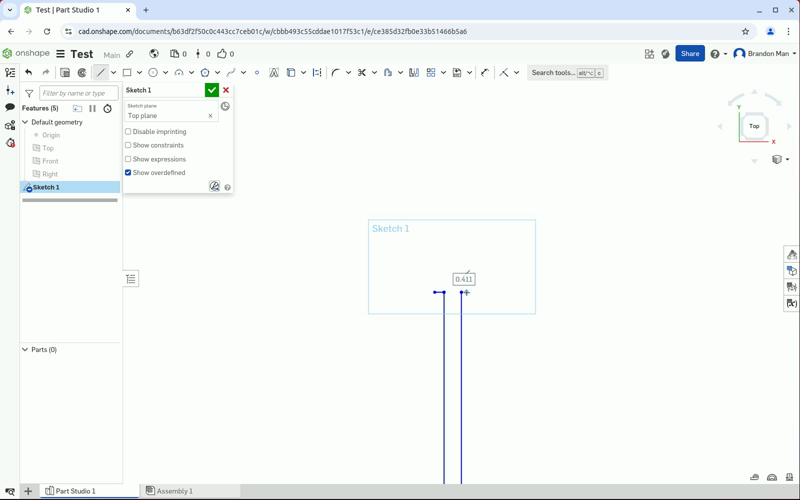
scroll(-6)
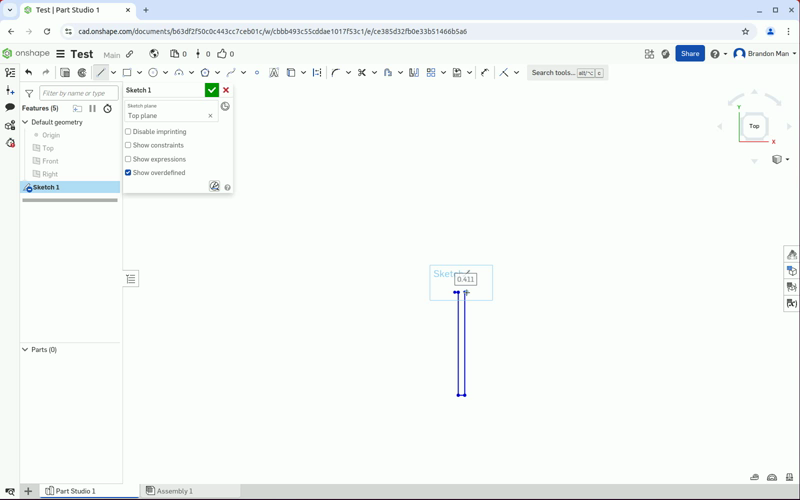
key_up(shift)
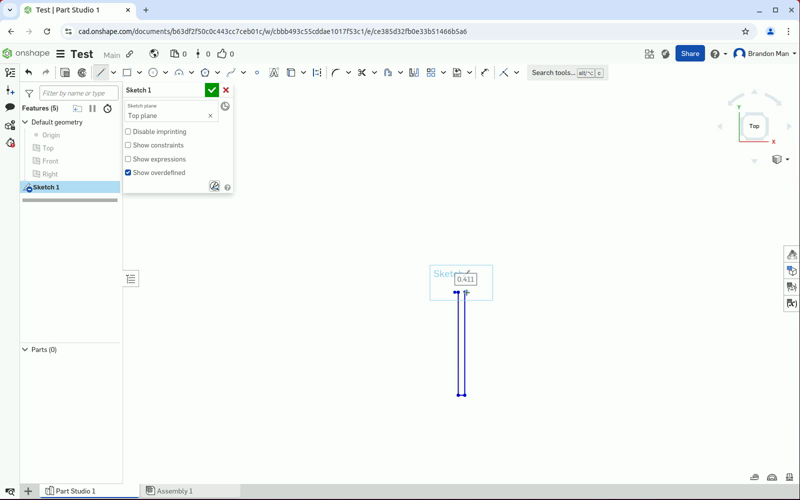
key_down(shift)
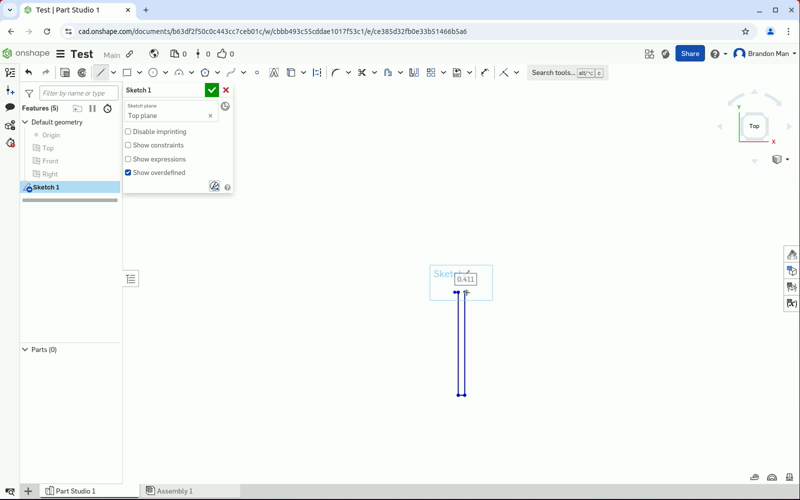
mouse_move(496, 292)
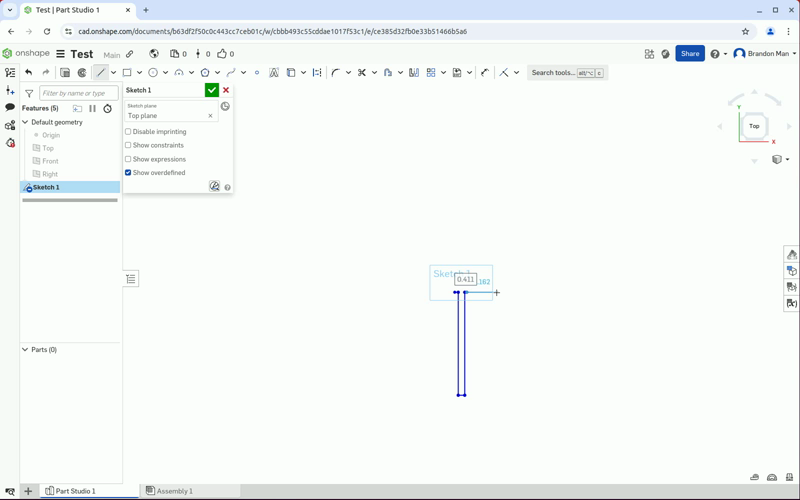
mouse_move(466, 272)
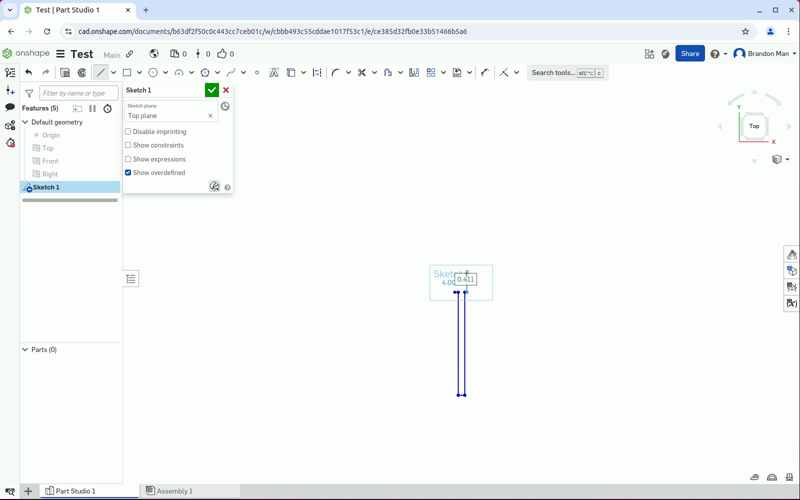
click(466, 272)
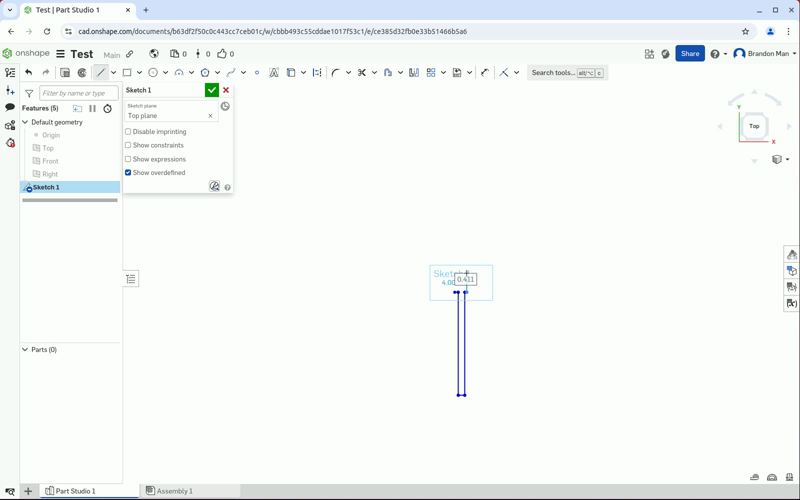
key_up(shift)
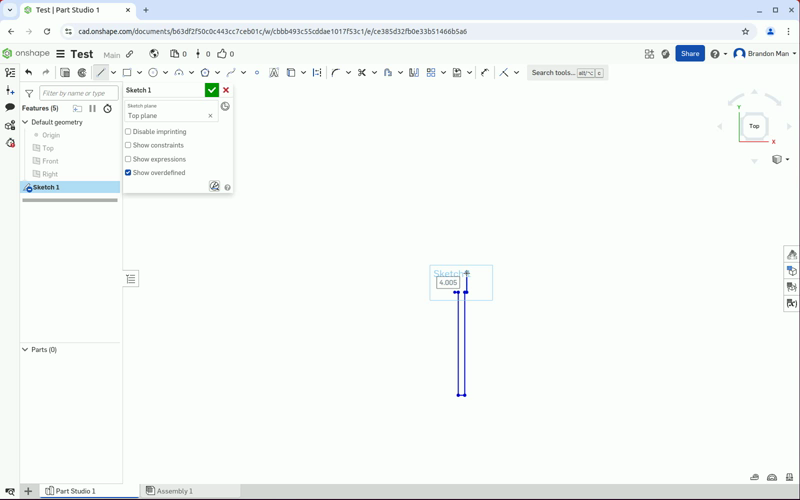
key_down(shift)
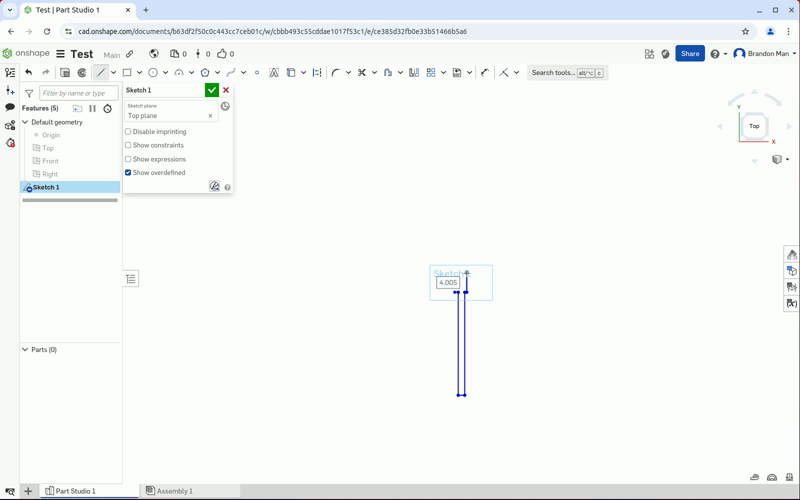
mouse_move(496, 272)
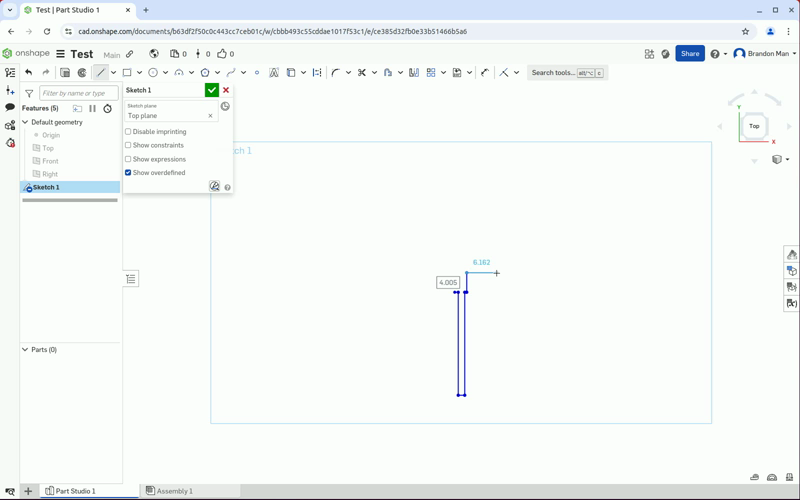
mouse_move(462, 272)
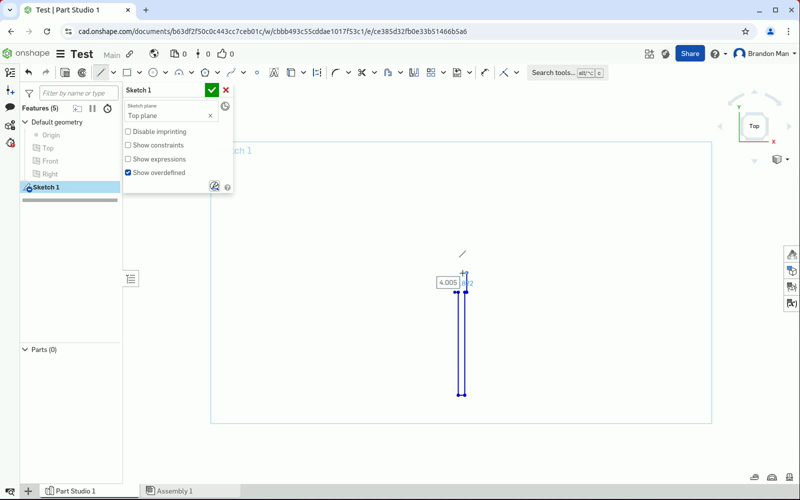
scroll(6)
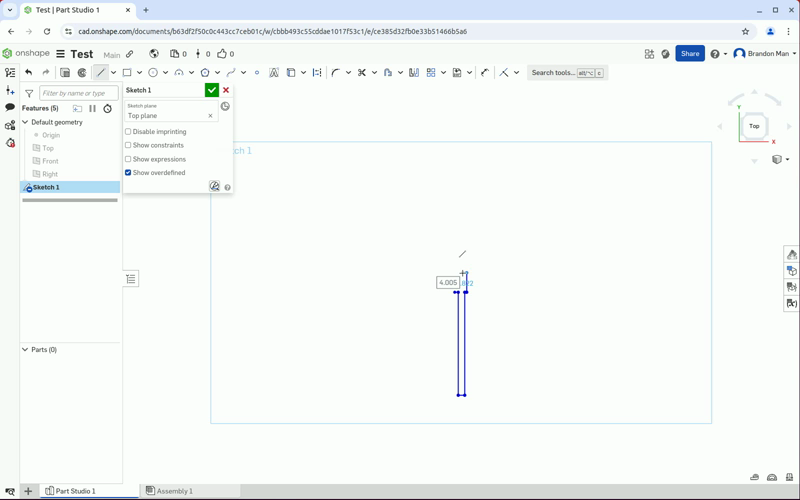
scroll(6)
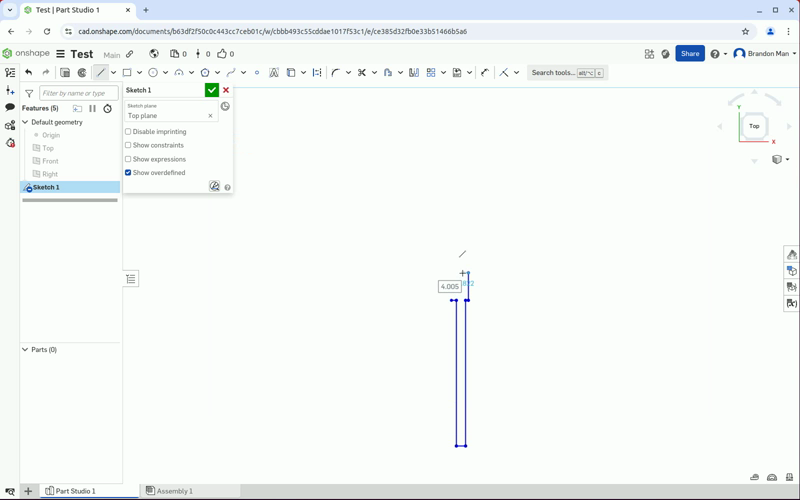
scroll(6)
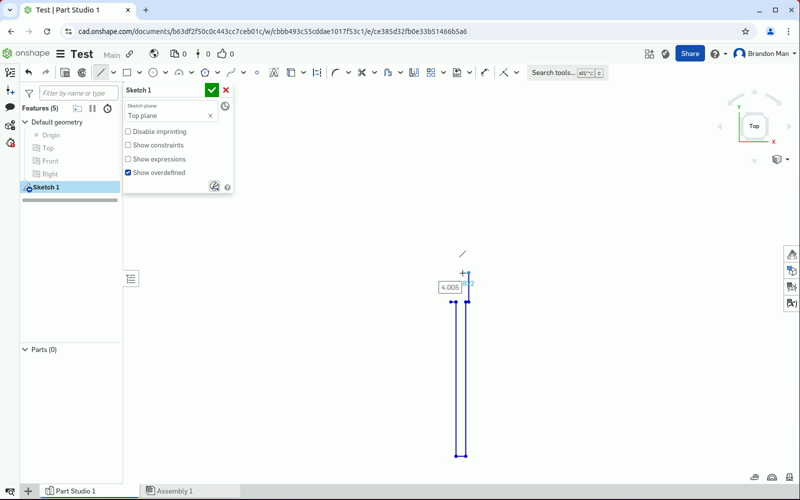
scroll(6)
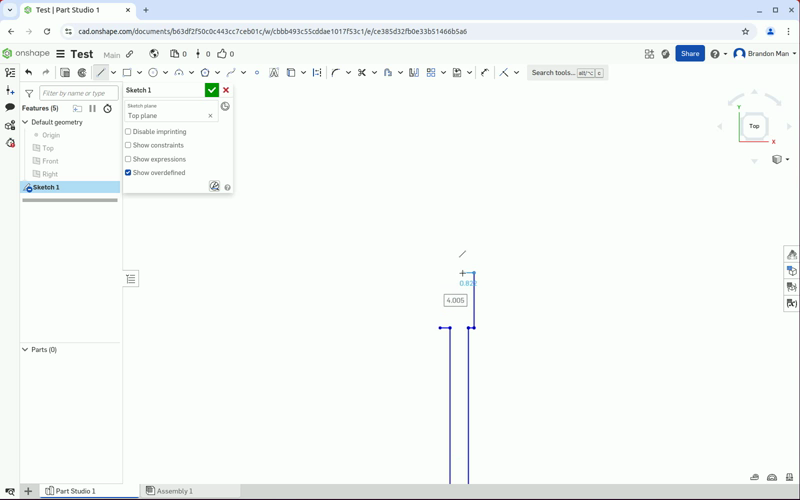
scroll(6)
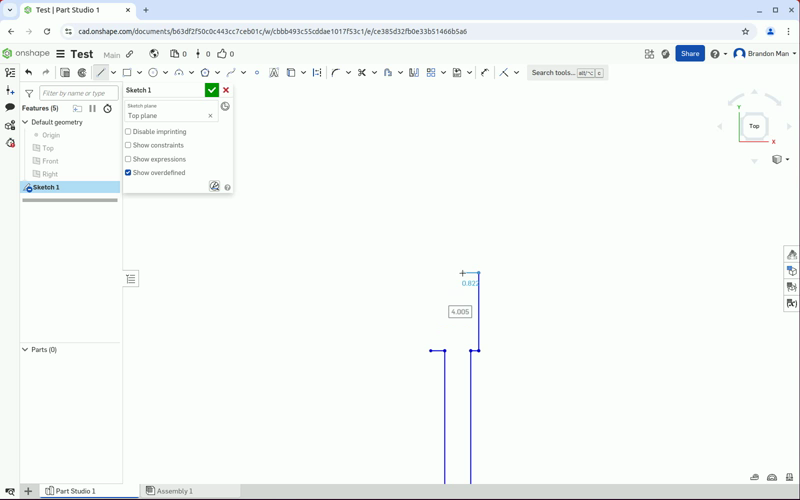
scroll(6)
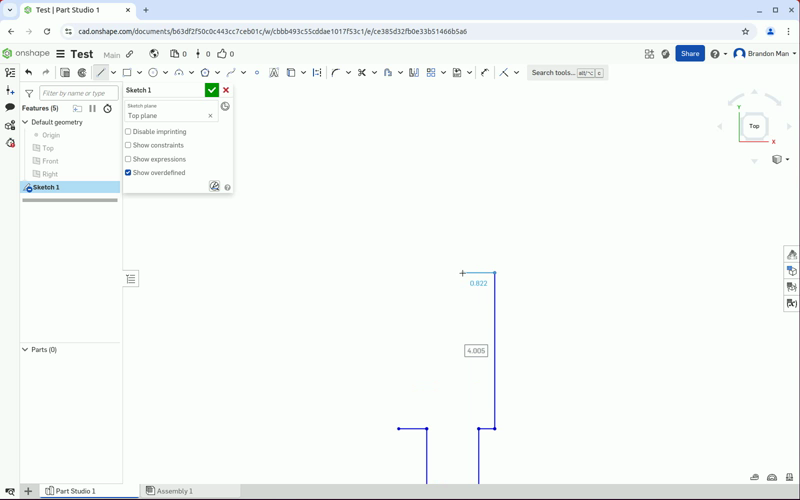
scroll(6)
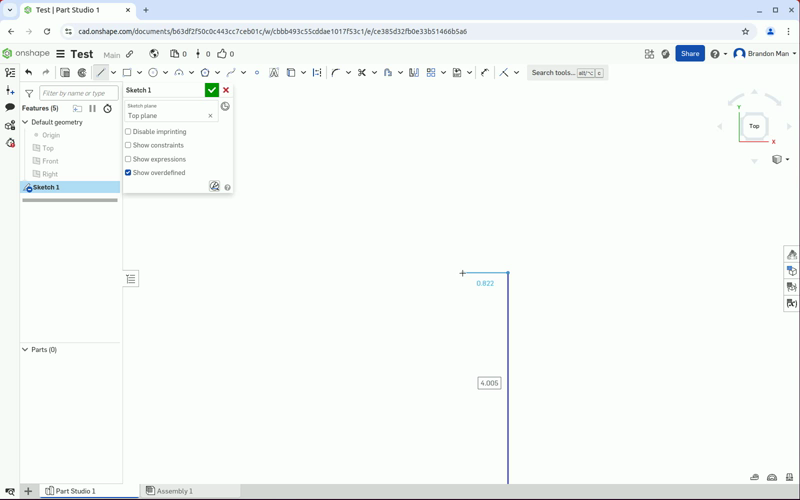
click(462, 272)
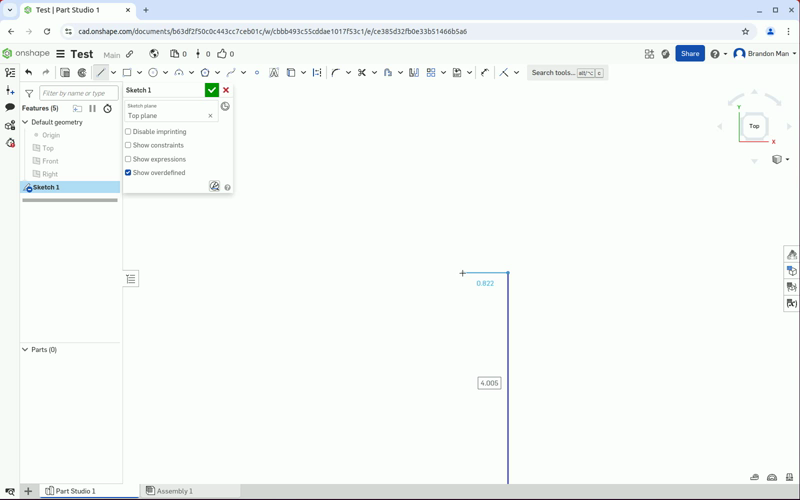
scroll(-6)
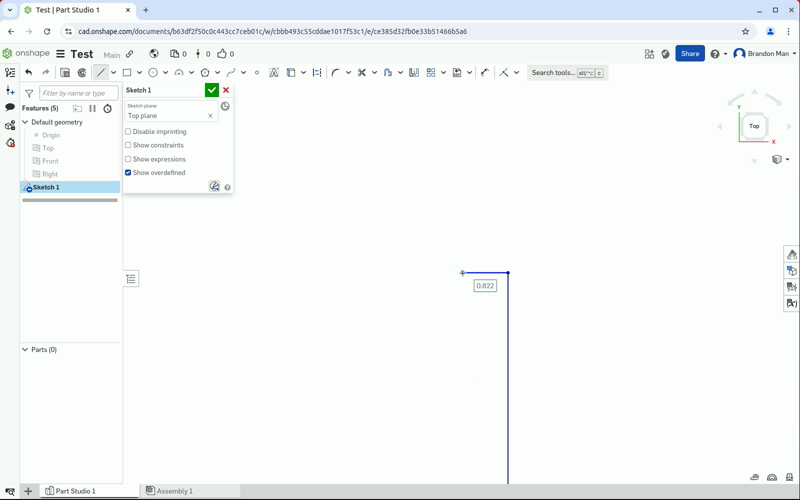
scroll(-6)
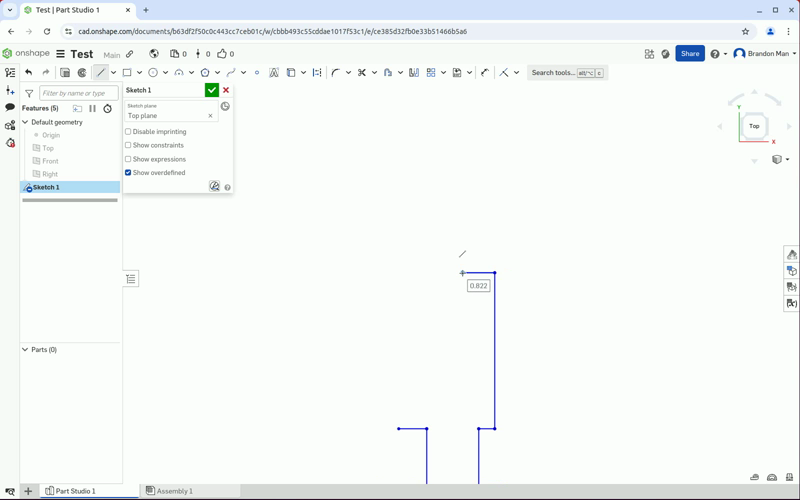
scroll(-6)
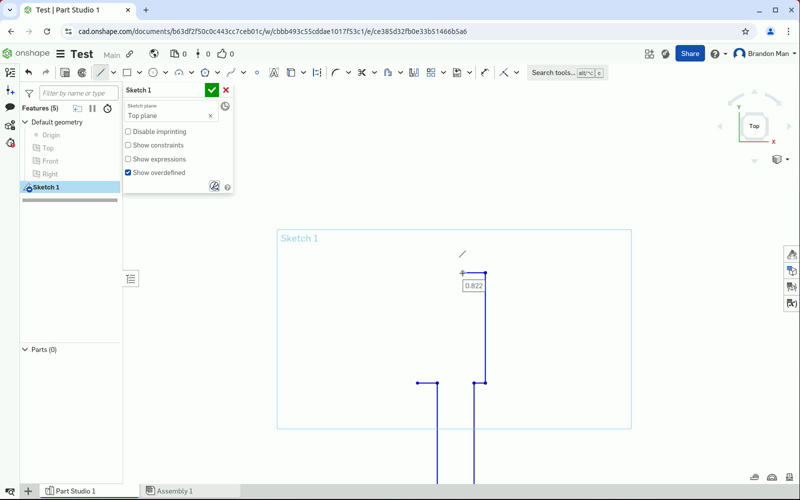
scroll(-6)
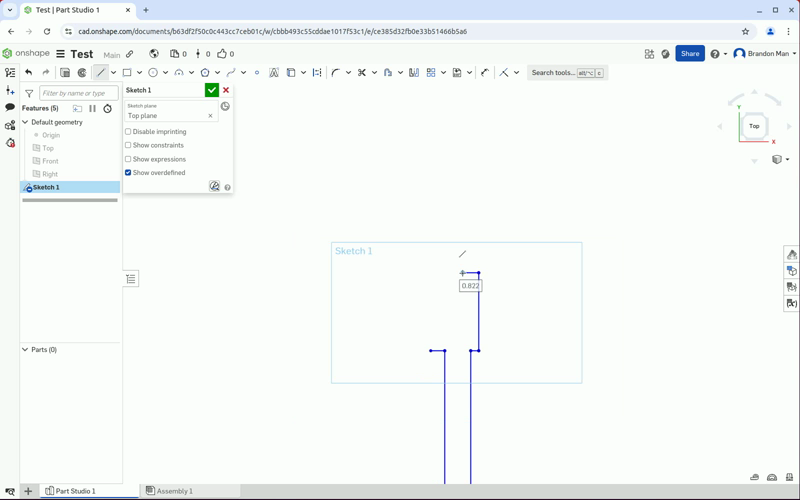
scroll(-6)
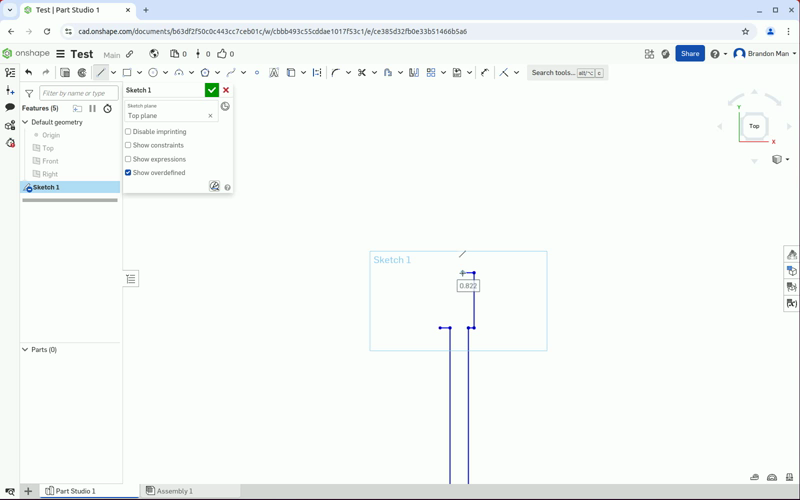
scroll(-6)
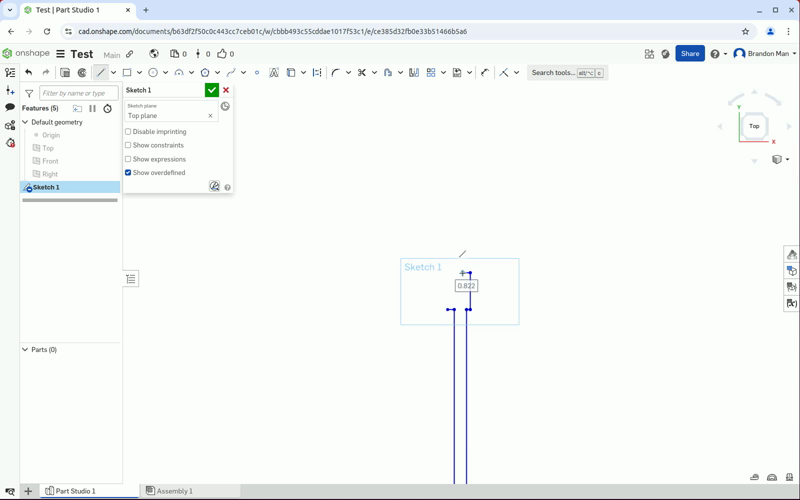
scroll(-6)
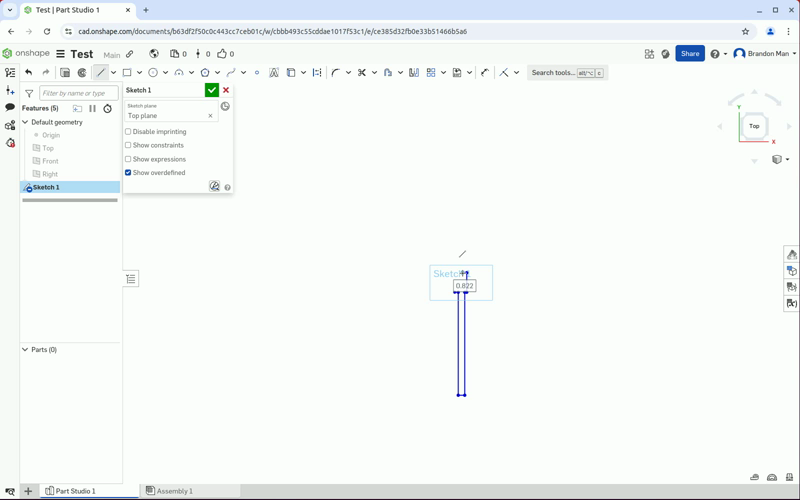
key_up(shift)
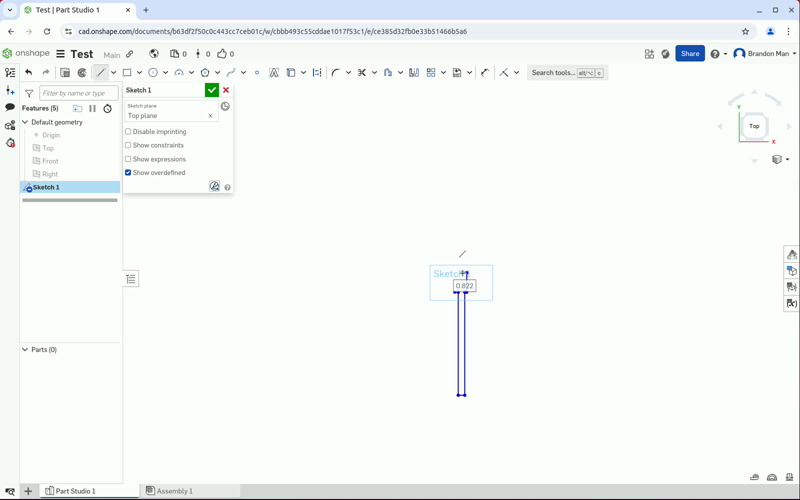
key_down(shift)
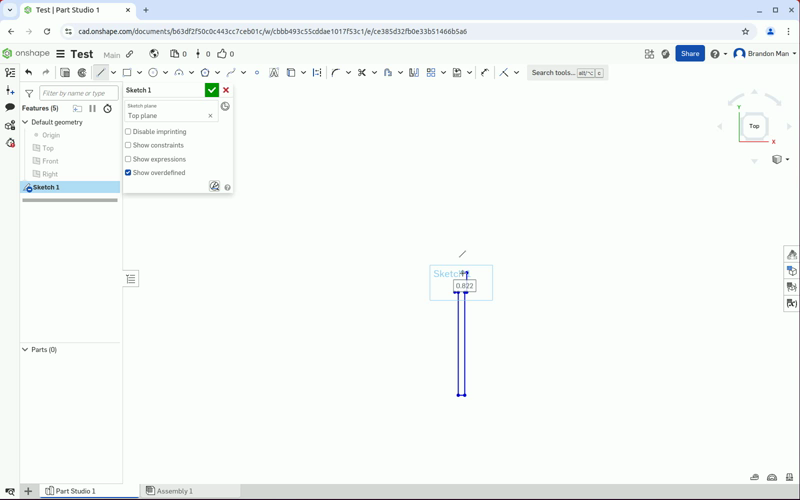
mouse_move(492, 272)
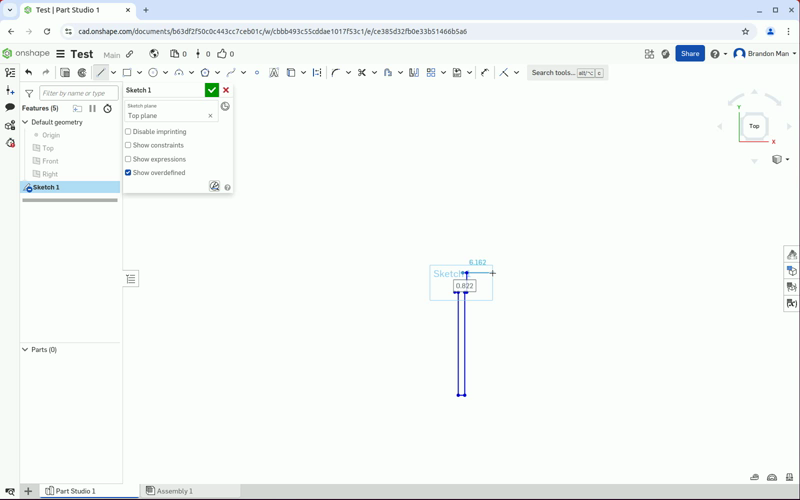
mouse_move(459, 272)
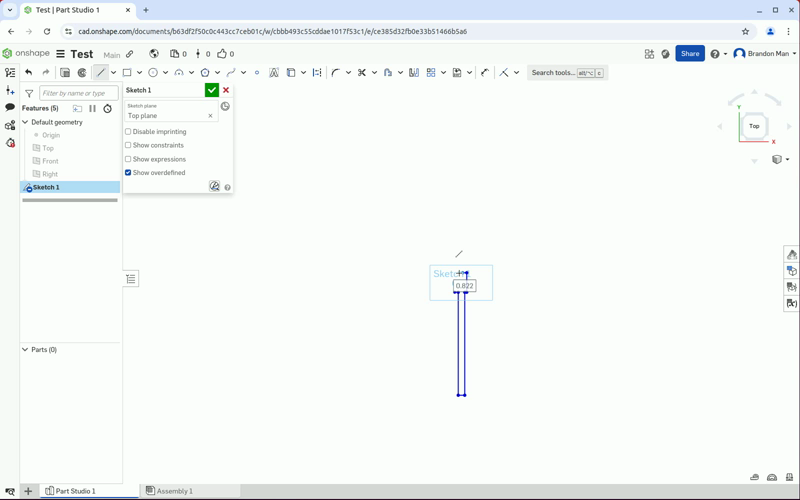
scroll(6)
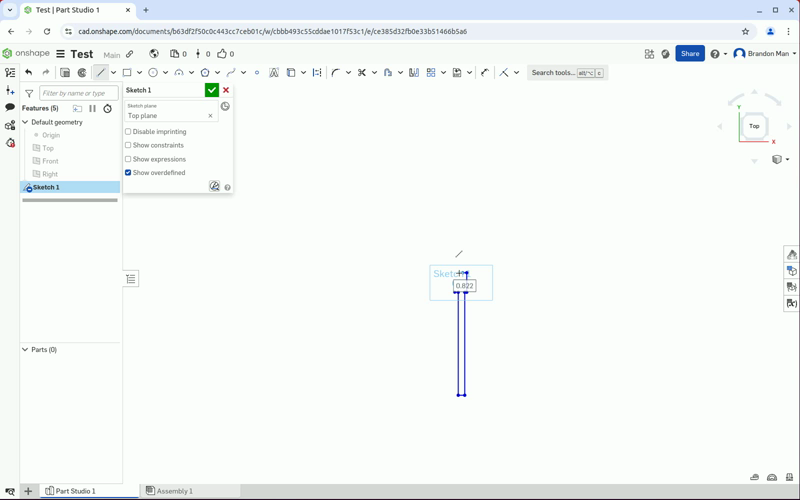
scroll(6)
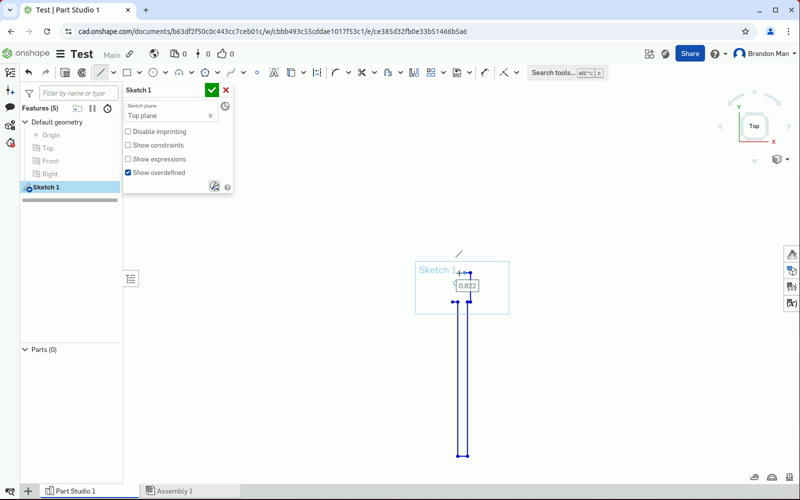
scroll(6)
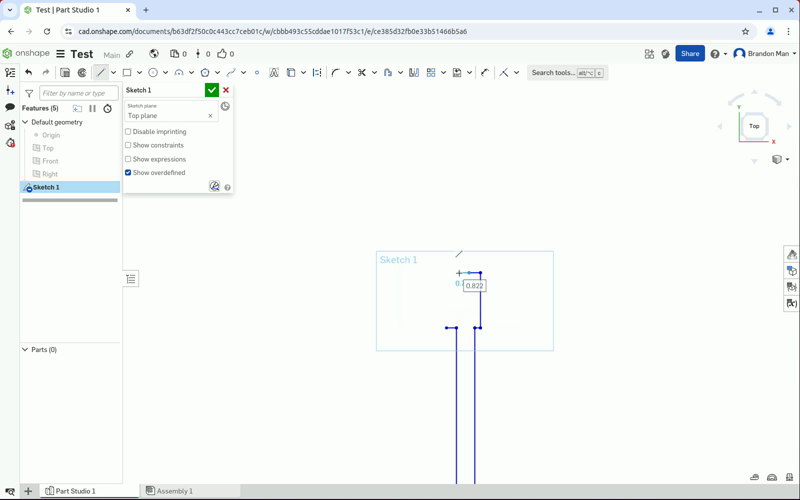
scroll(6)
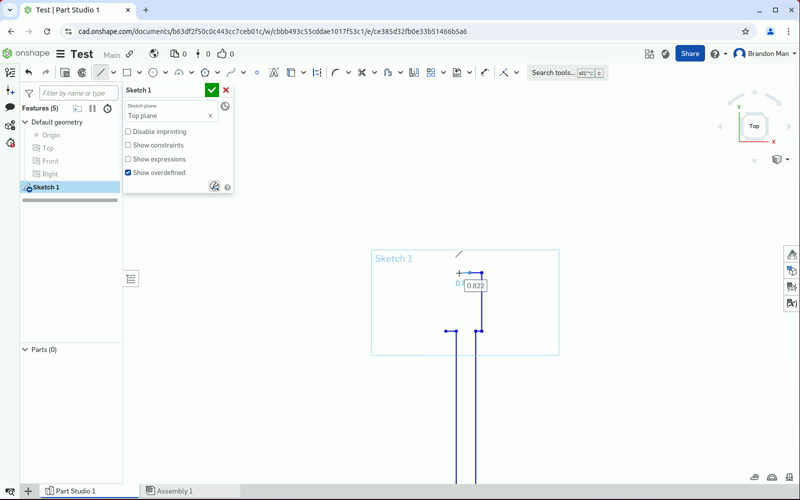
scroll(6)
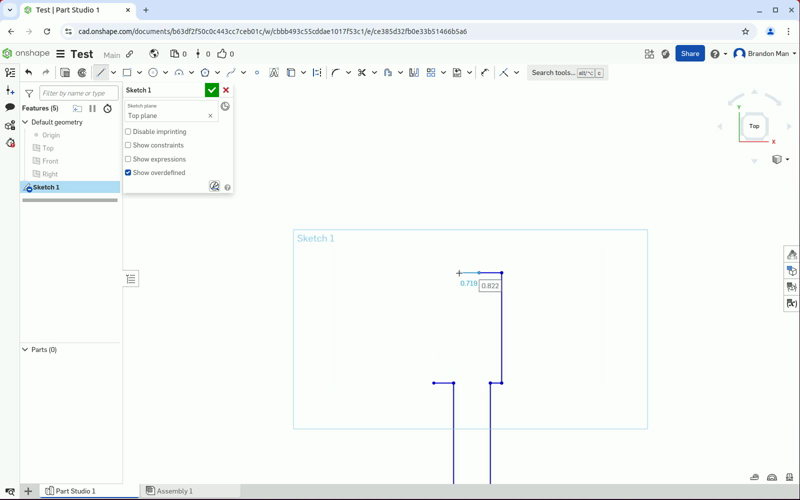
scroll(6)
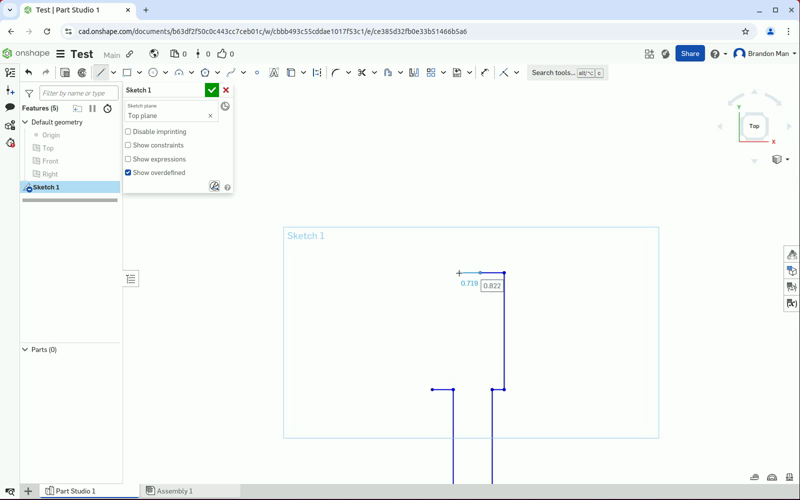
scroll(6)
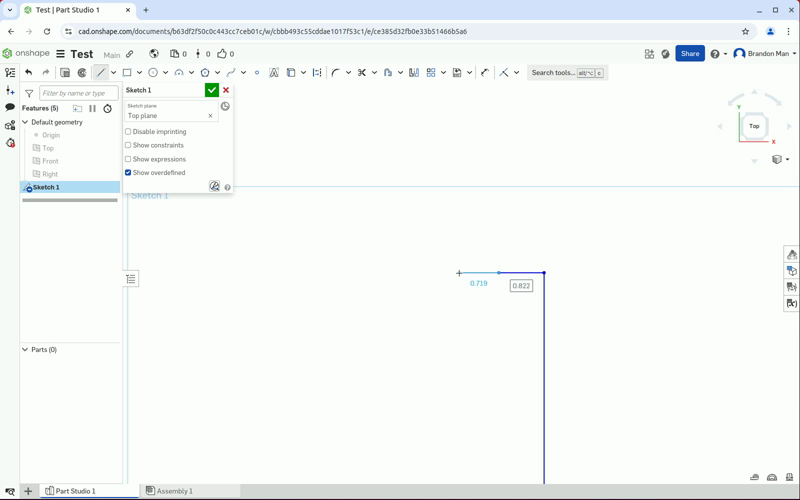
click(459, 272)
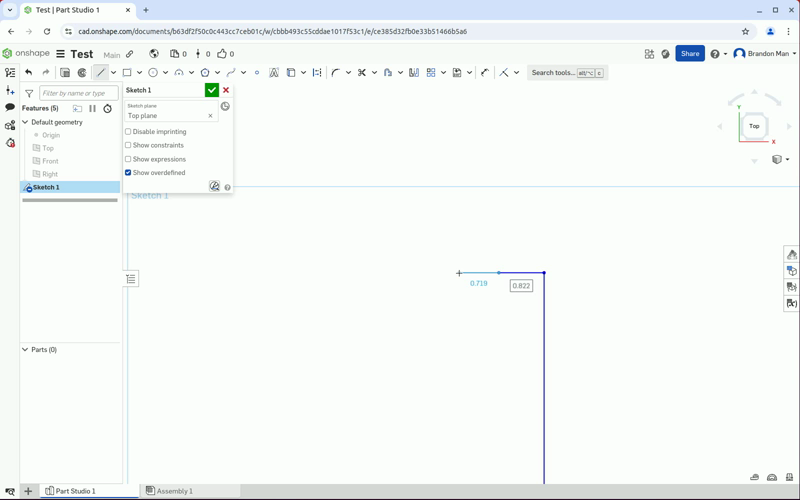
scroll(-6)
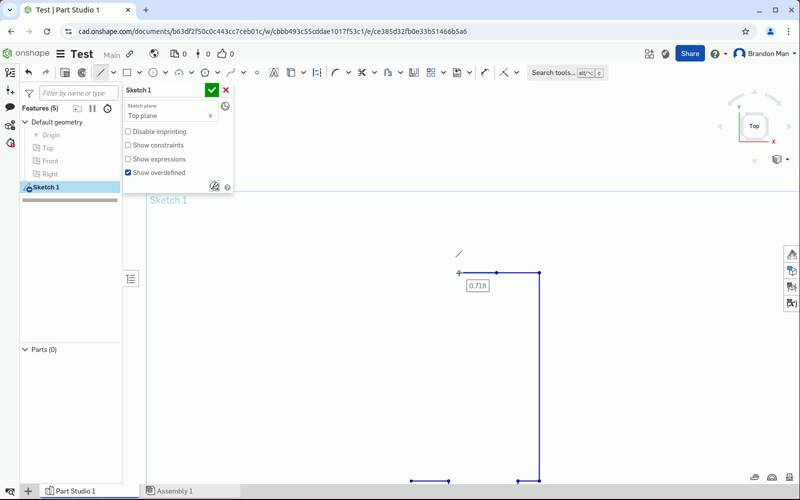
scroll(-6)
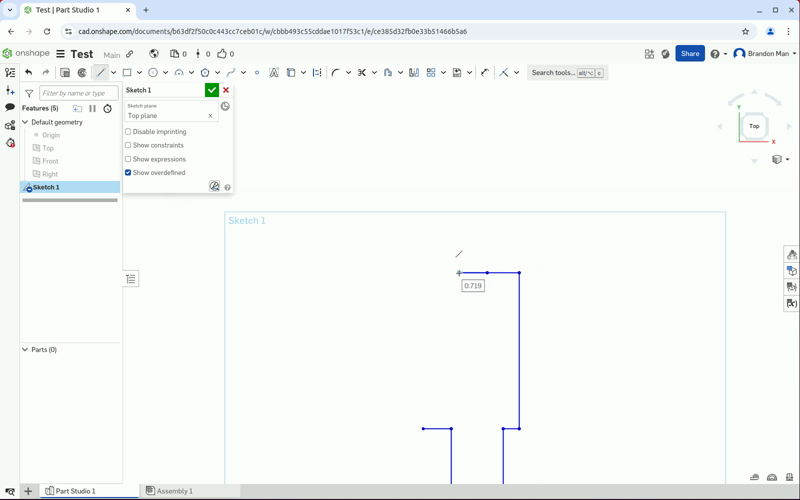
scroll(-6)
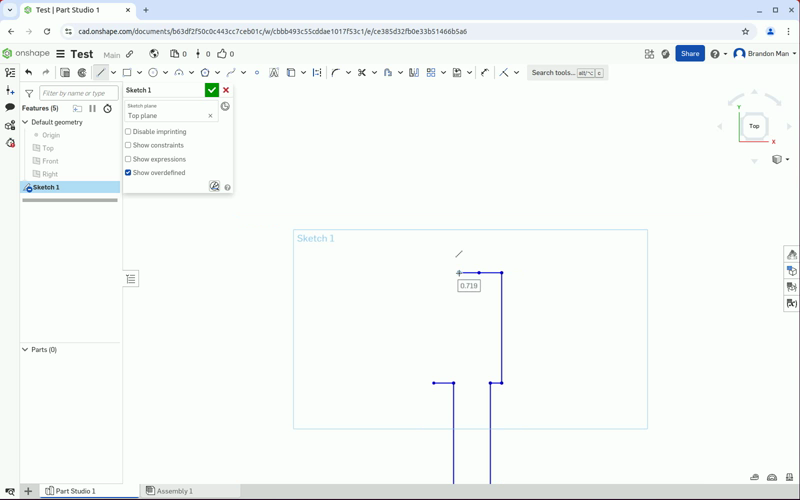
scroll(-6)
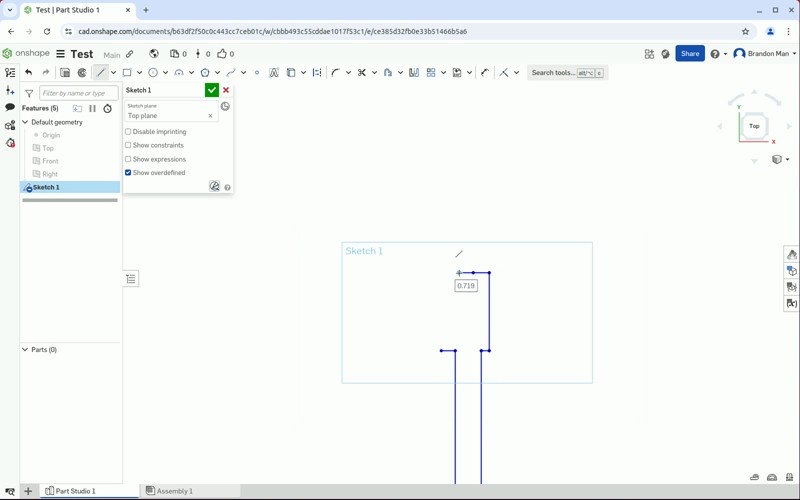
scroll(-6)
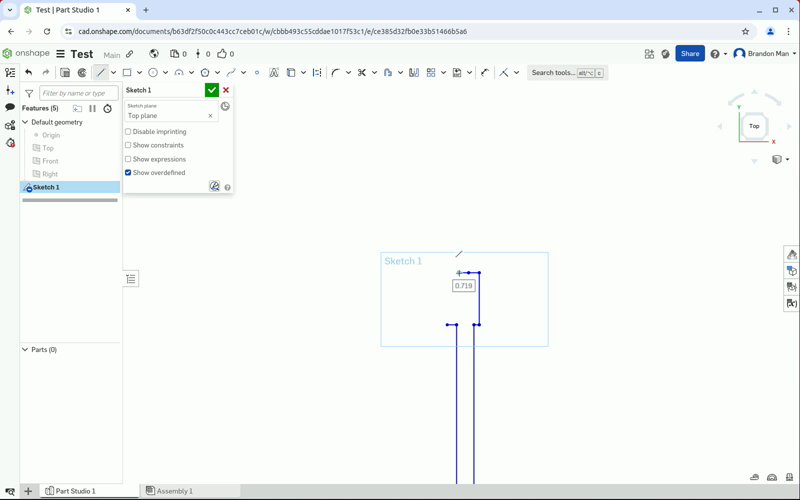
scroll(-6)
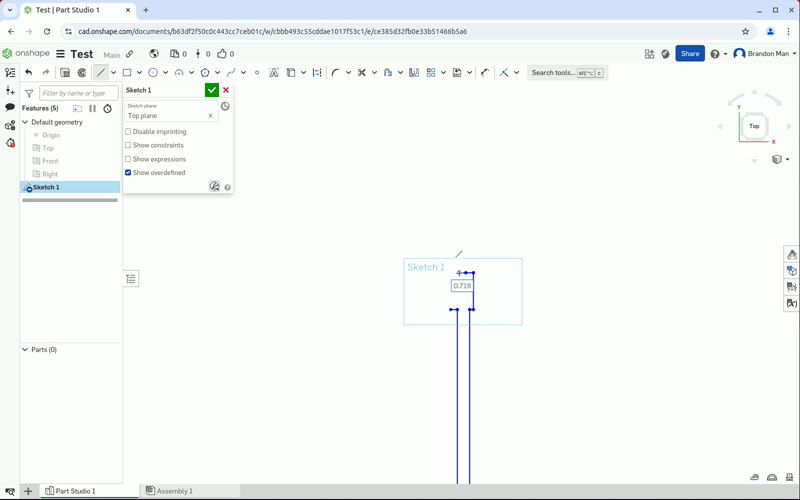
scroll(-6)
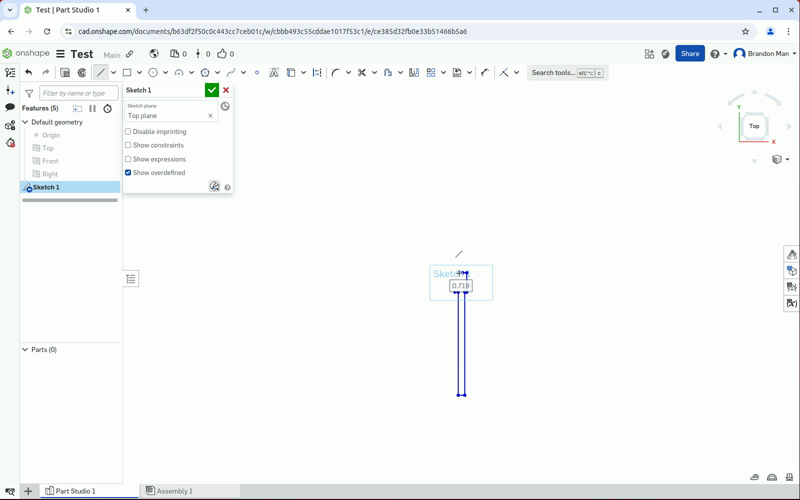
key_up(shift)
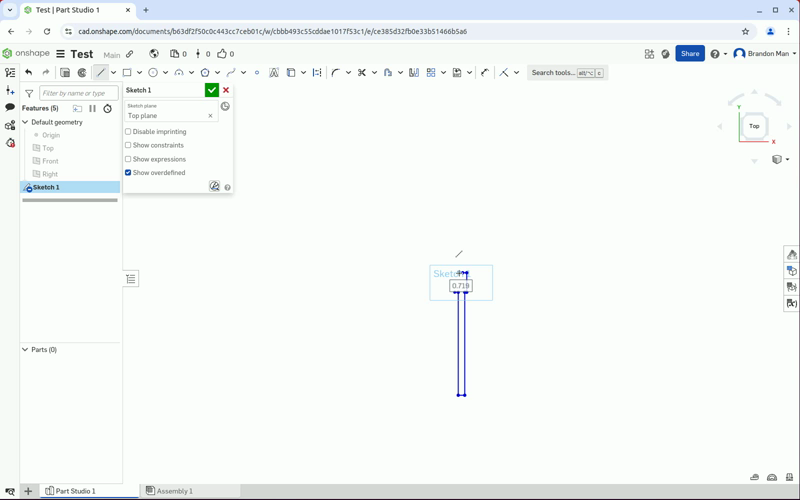
key_down(shift)
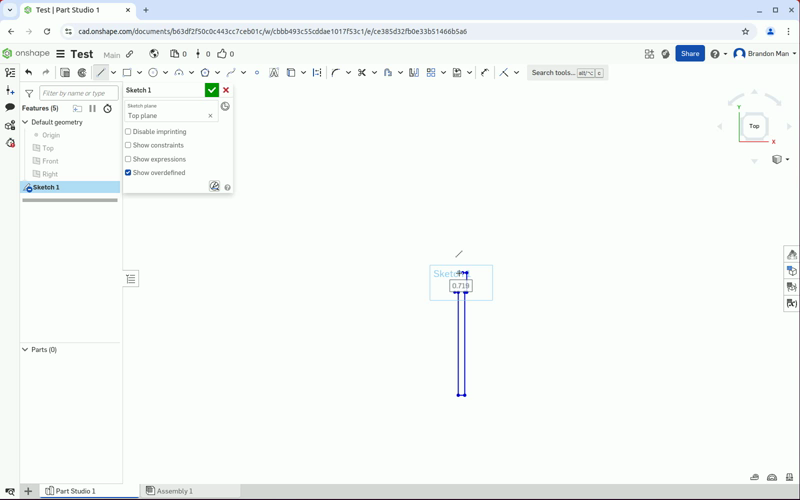
mouse_move(489, 272)
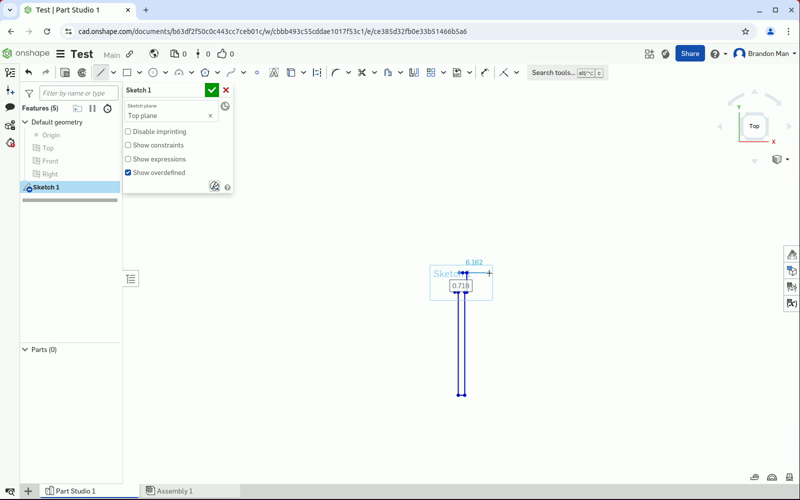
mouse_move(454, 272)
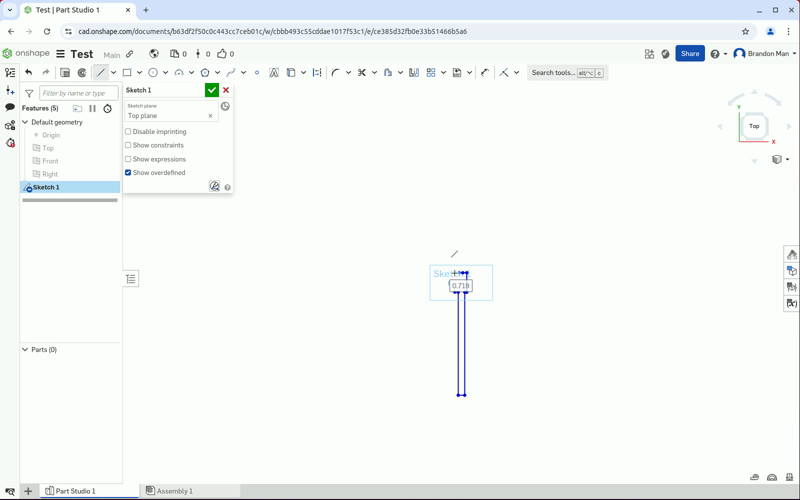
scroll(6)
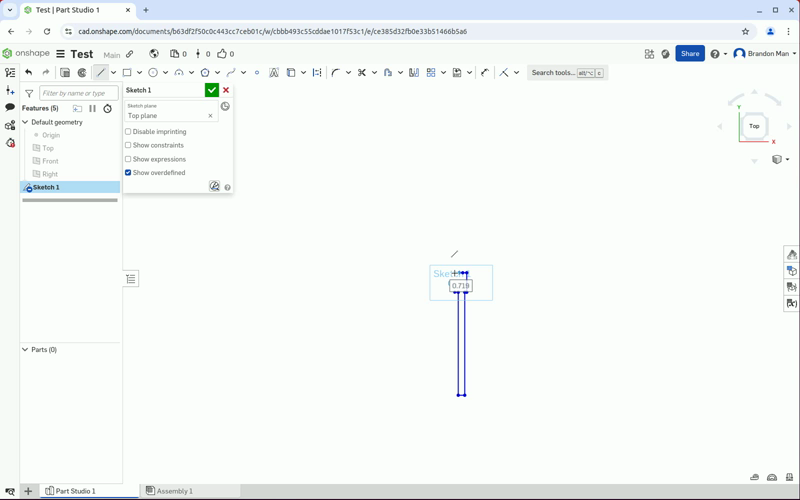
scroll(6)
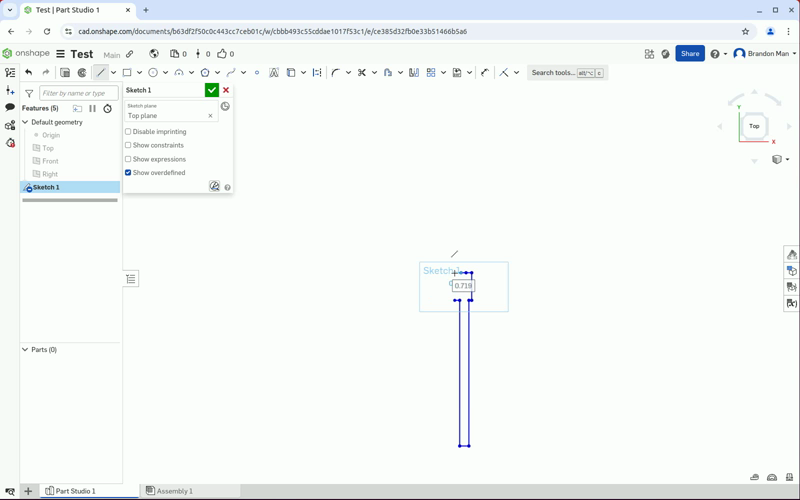
scroll(6)
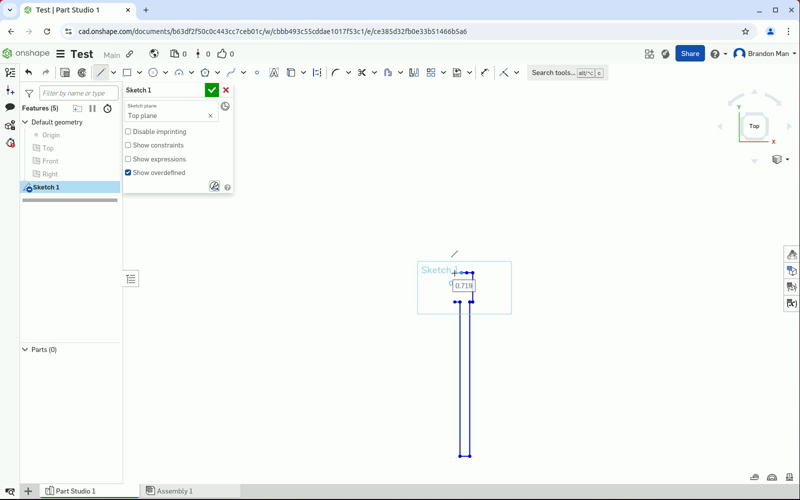
scroll(6)
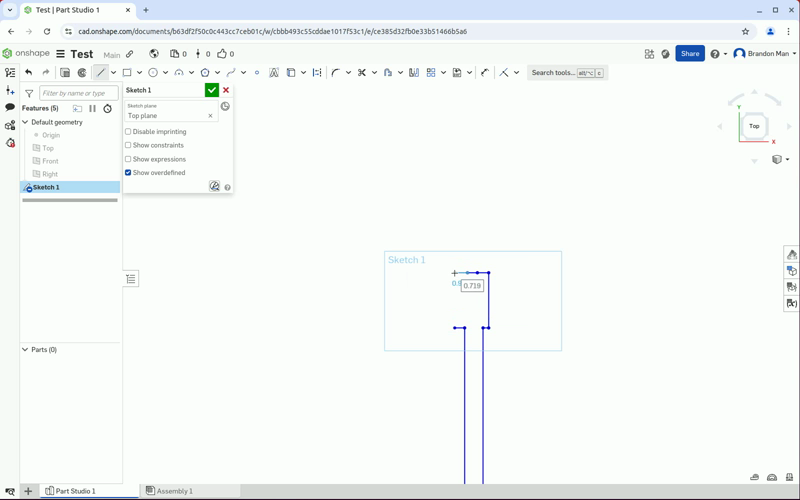
scroll(6)
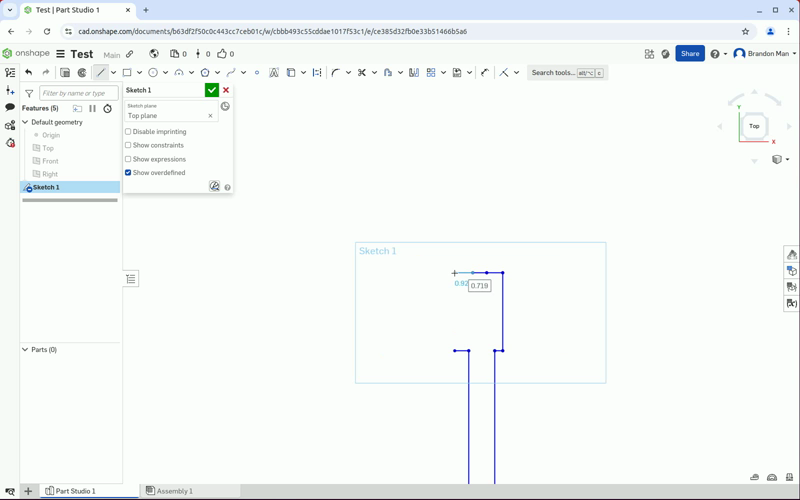
scroll(6)
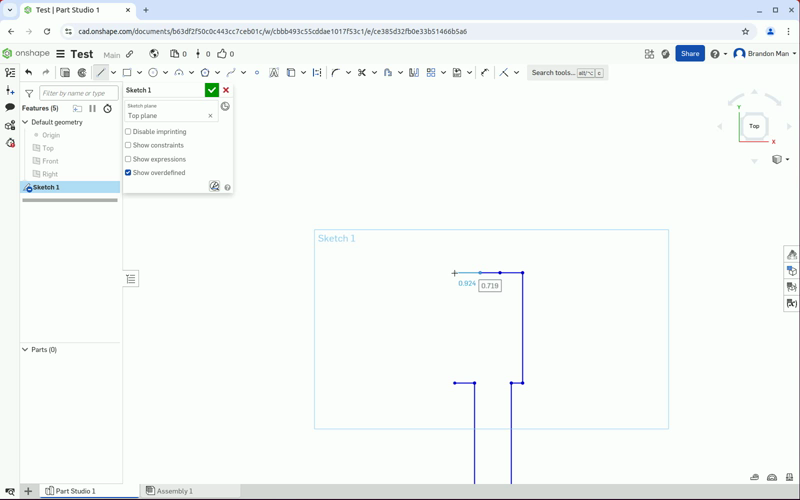
scroll(6)
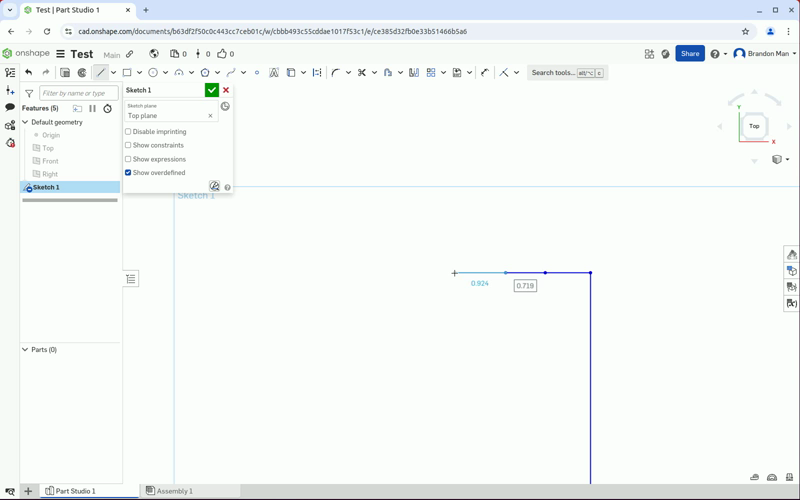
click(454, 272)
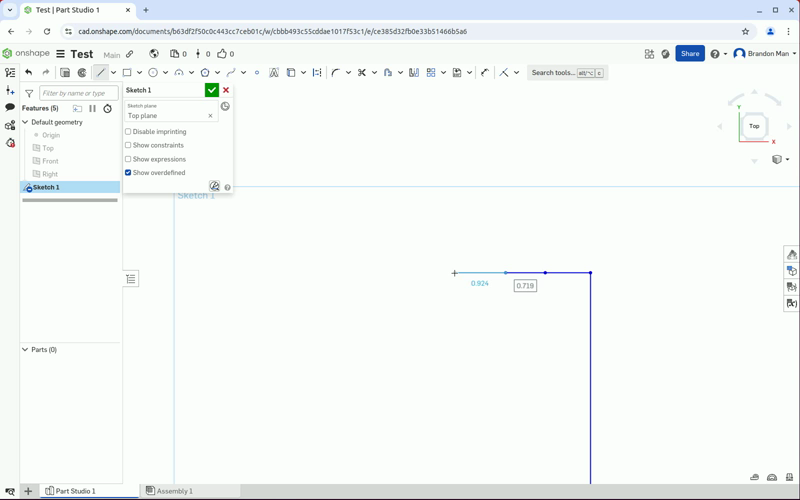
scroll(-6)
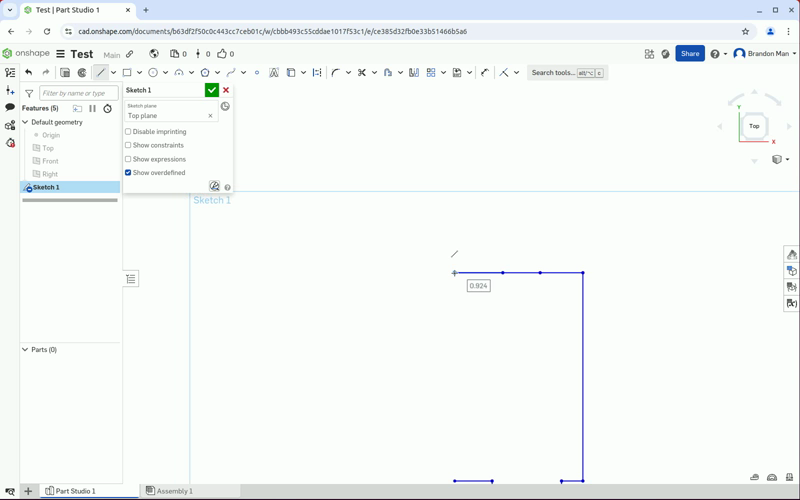
scroll(-6)
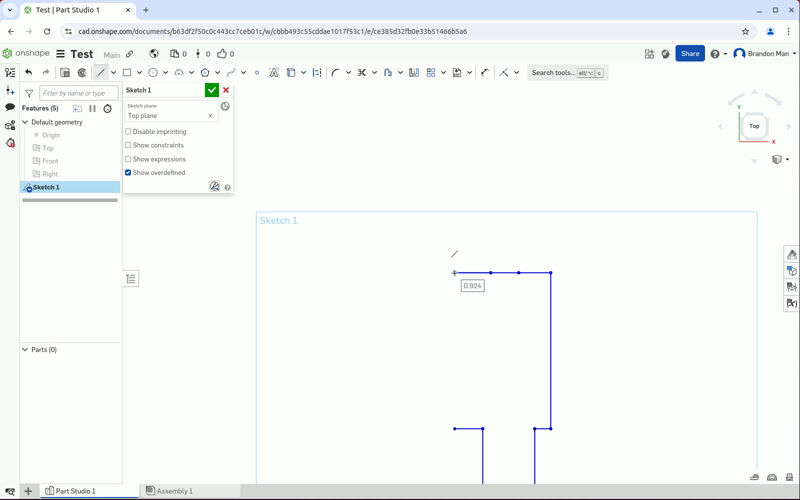
scroll(-6)
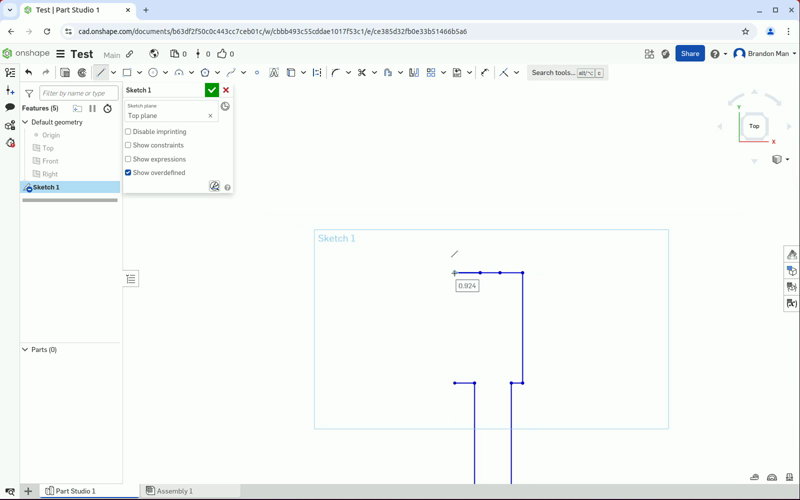
scroll(-6)
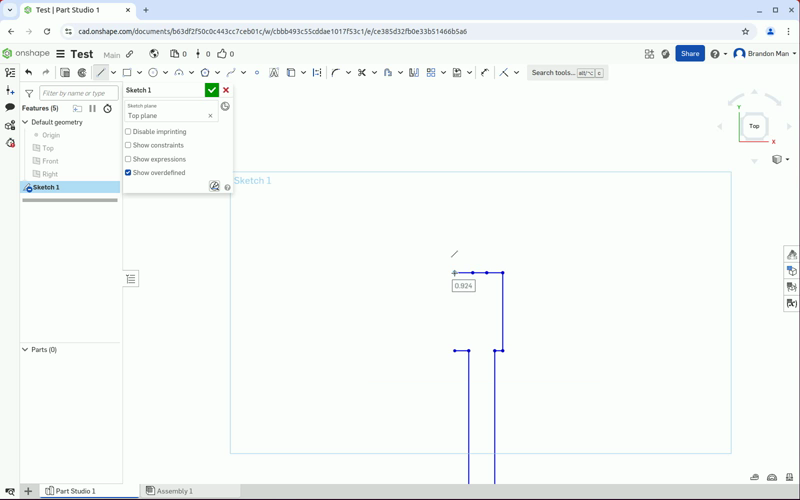
scroll(-6)
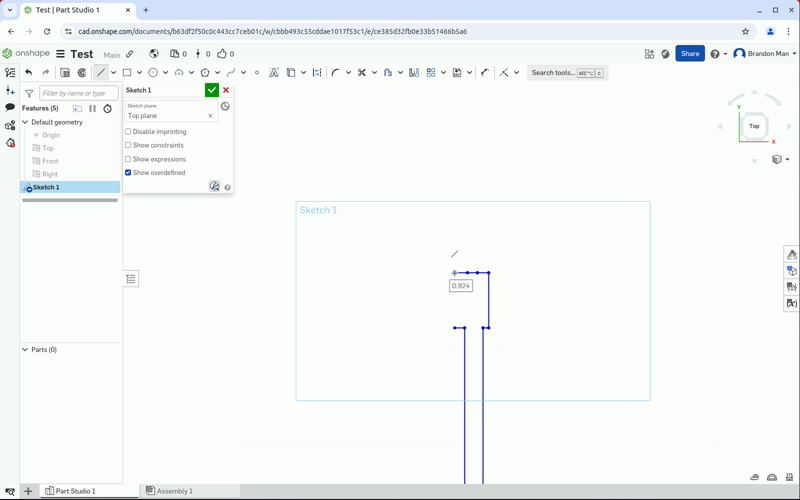
scroll(-6)
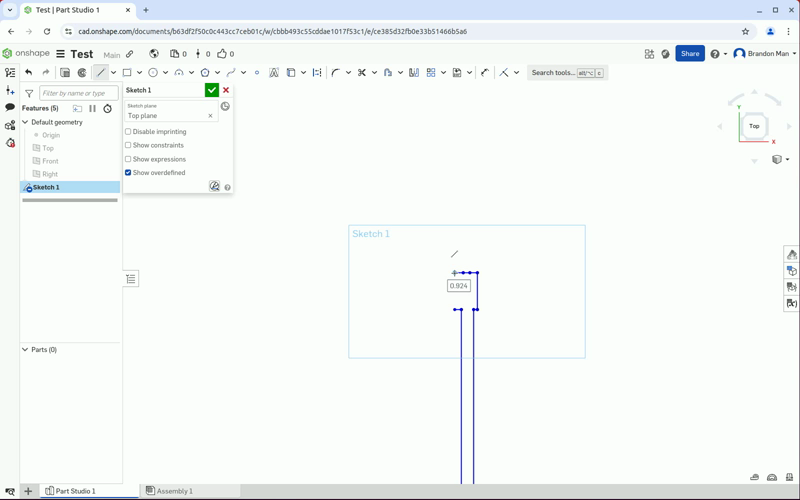
scroll(-6)
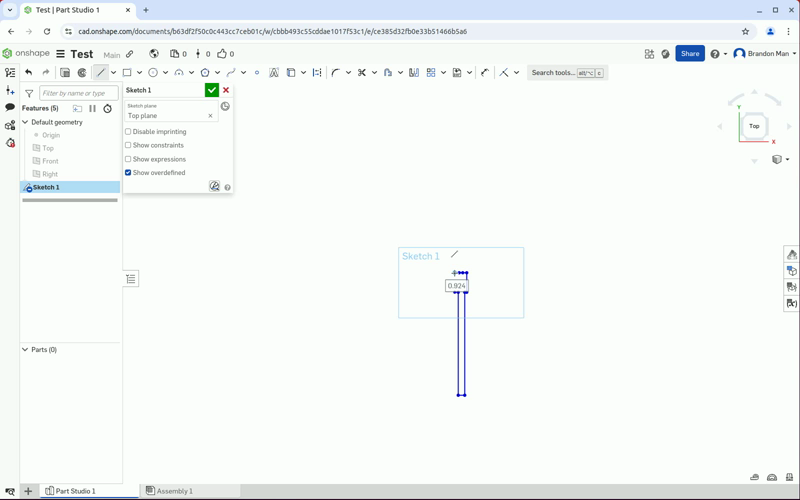
key_up(shift)
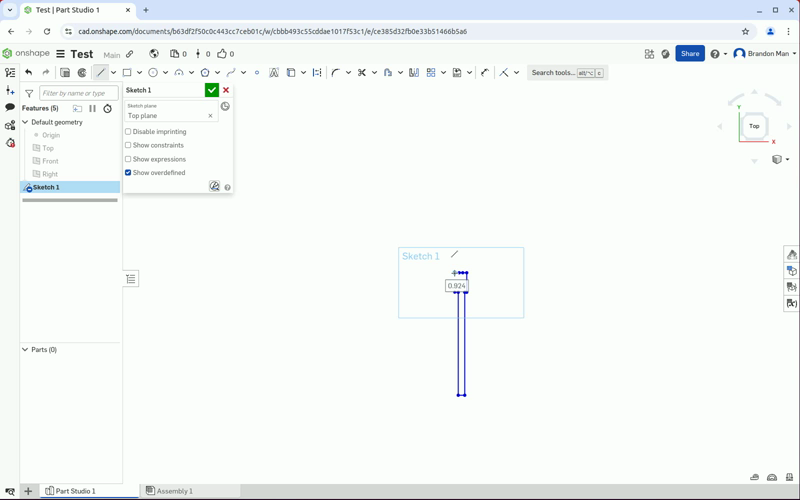
mouse_move(484, 272)
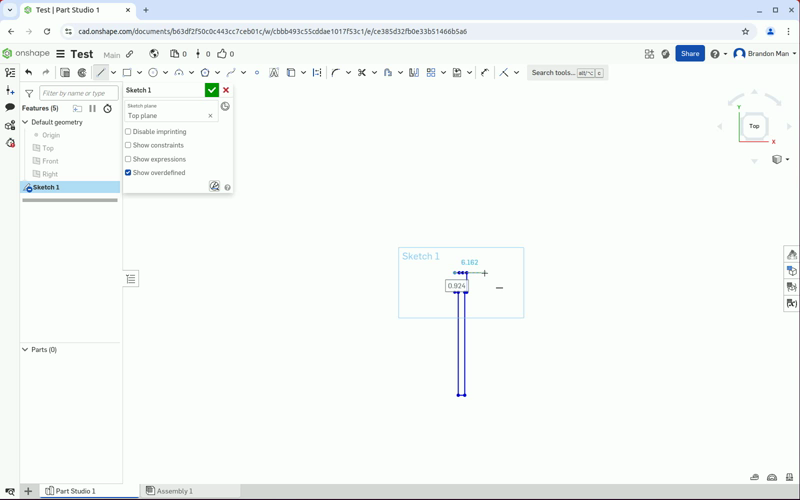
key_down(shift)
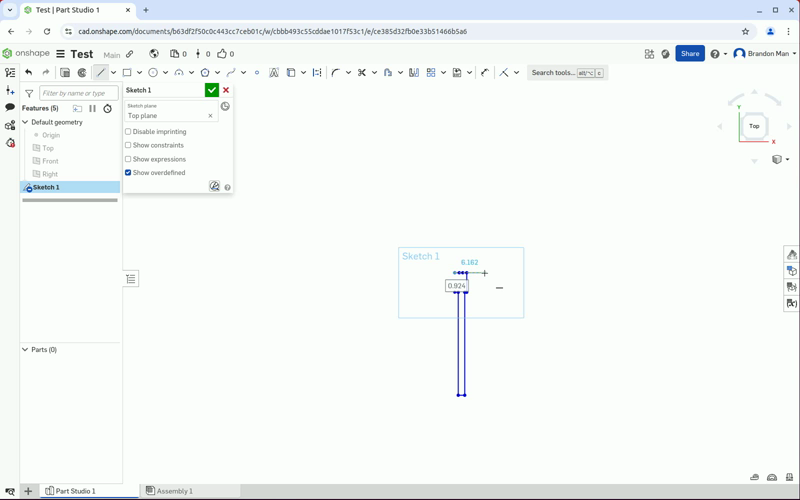
mouse_move(454, 292)
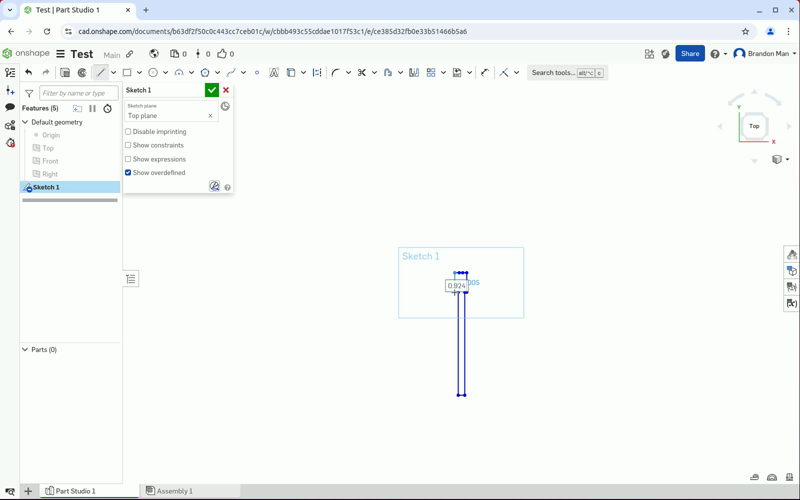
scroll(6)
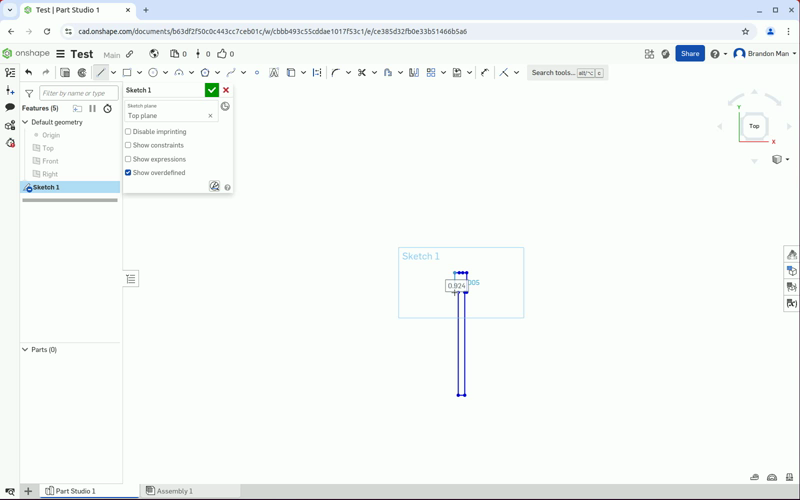
scroll(6)
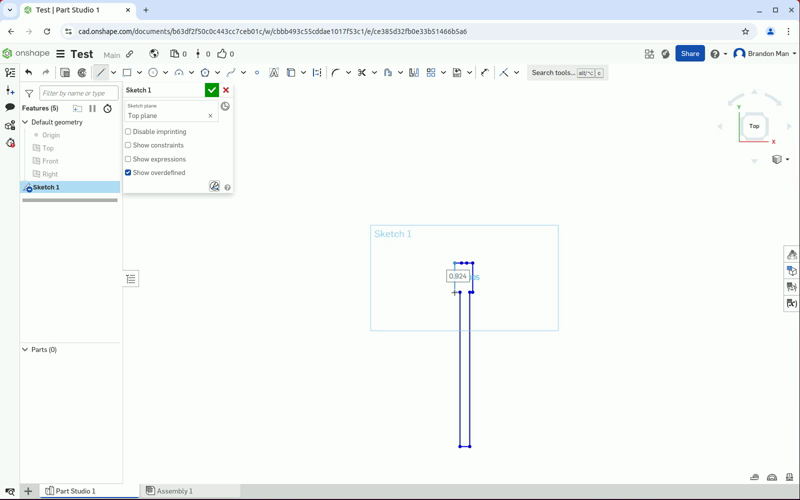
scroll(6)
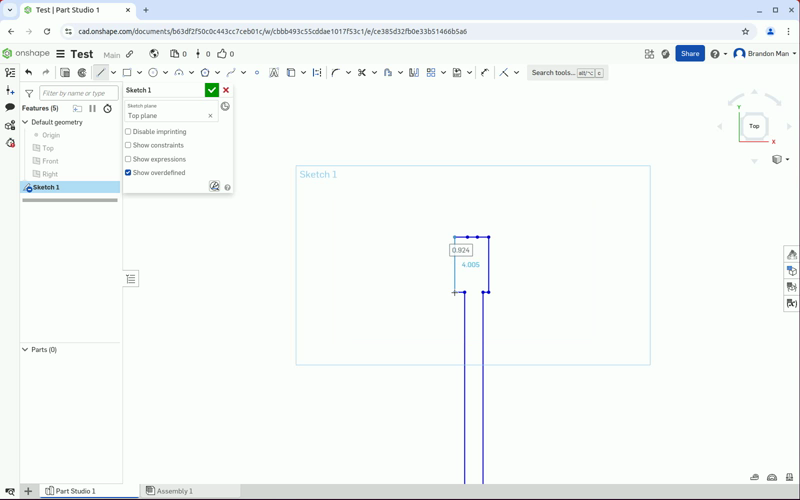
scroll(6)
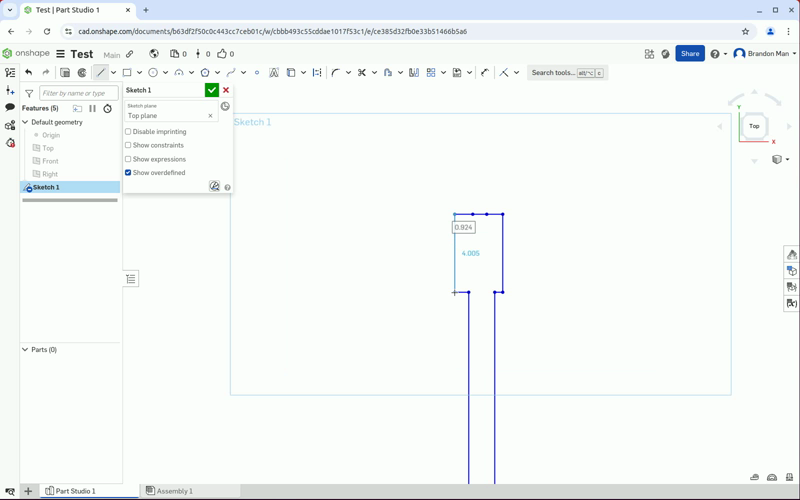
scroll(6)
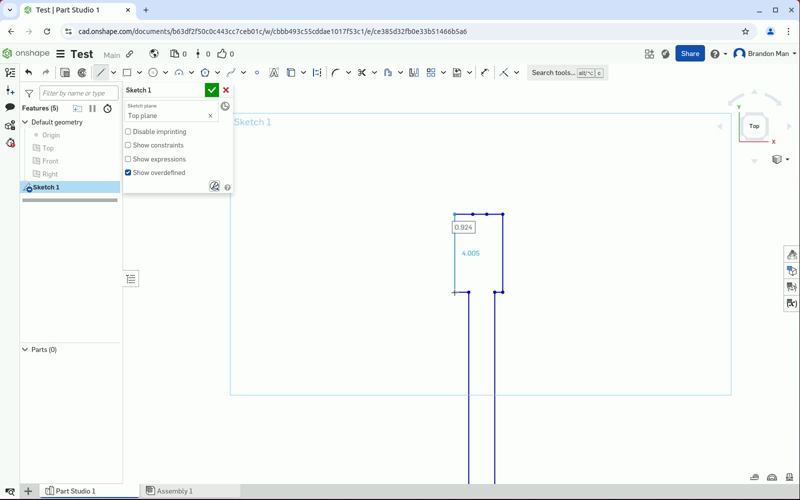
scroll(6)
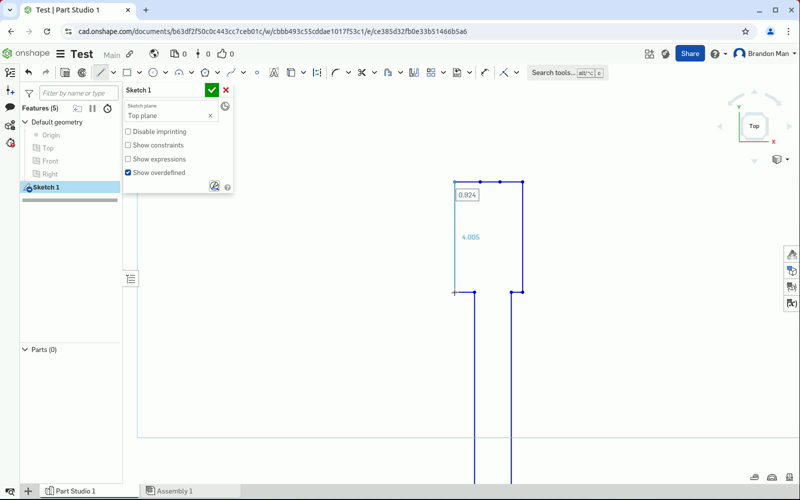
scroll(6)
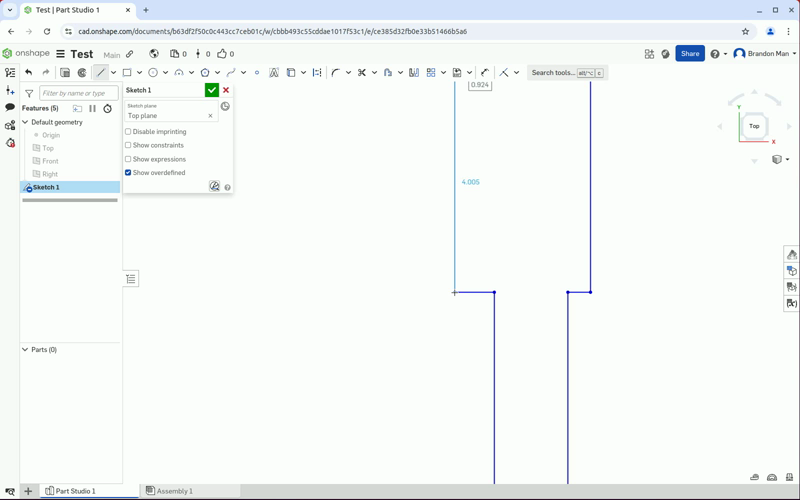
key_up(shift)
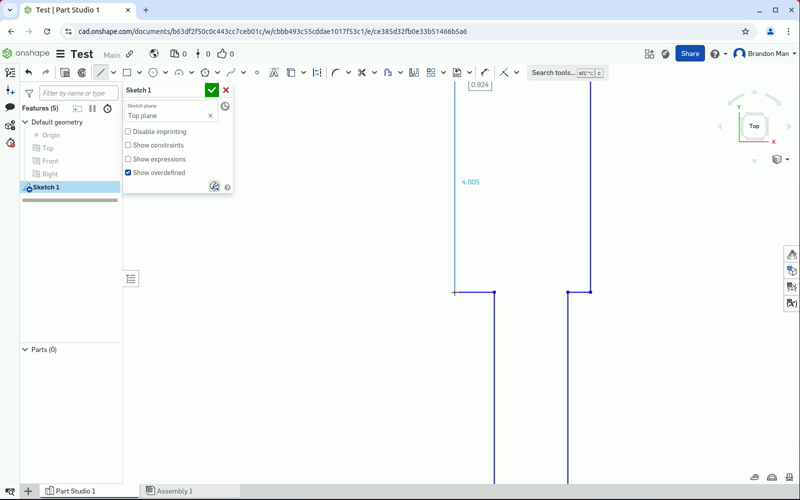
click(454, 292)
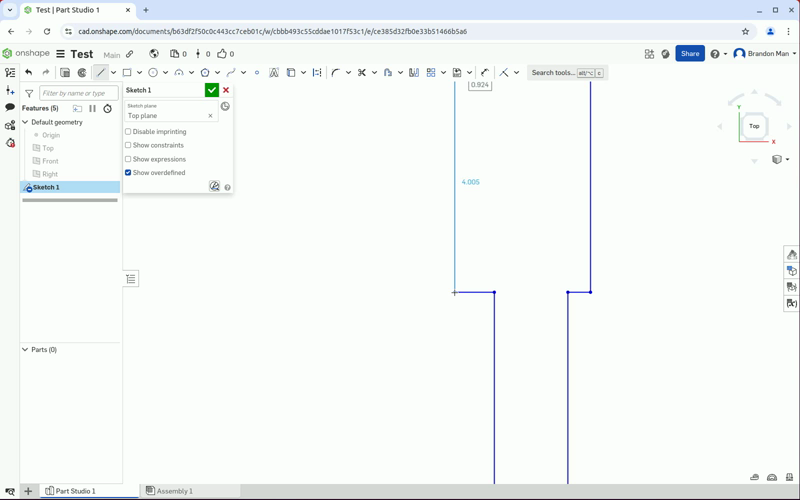
scroll(-6)
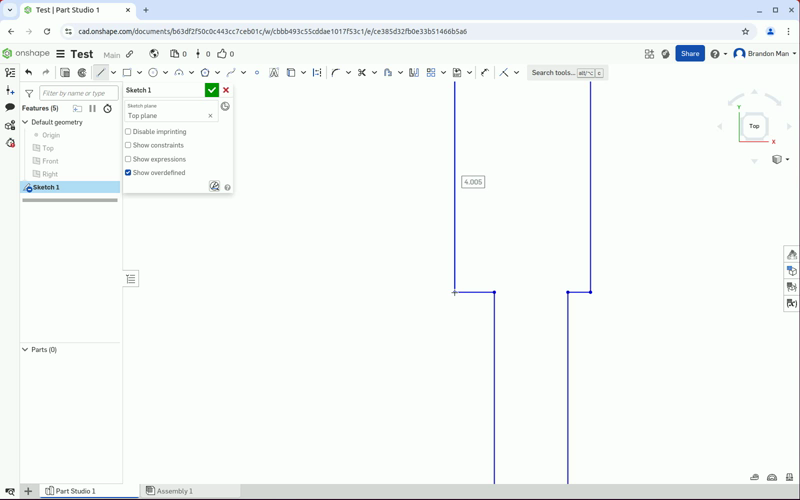
scroll(-6)
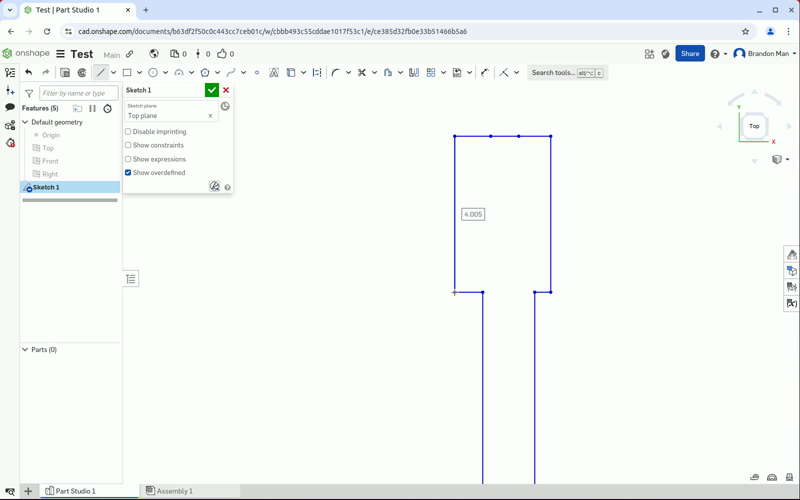
scroll(-6)
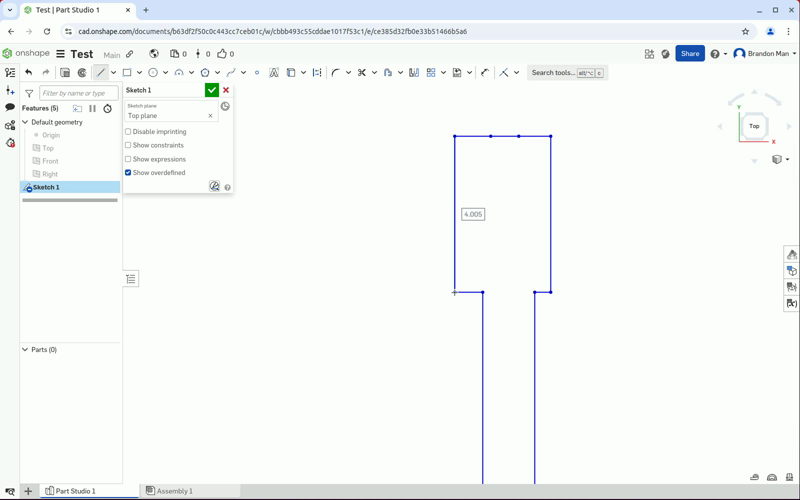
scroll(-6)
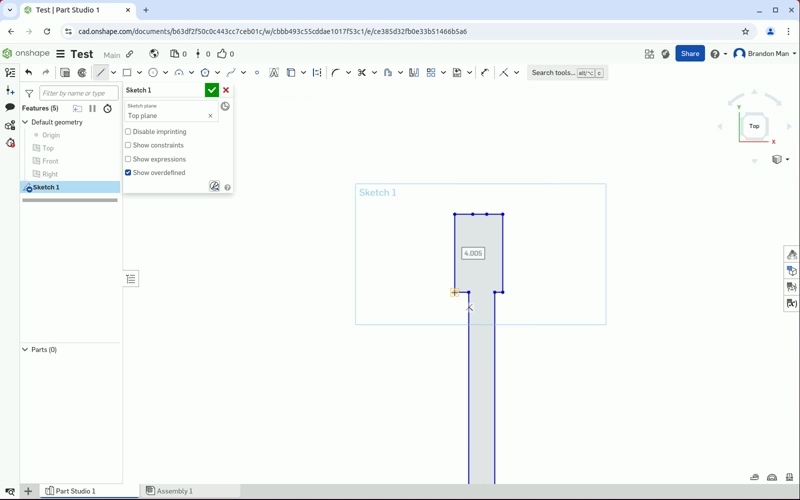
scroll(-6)
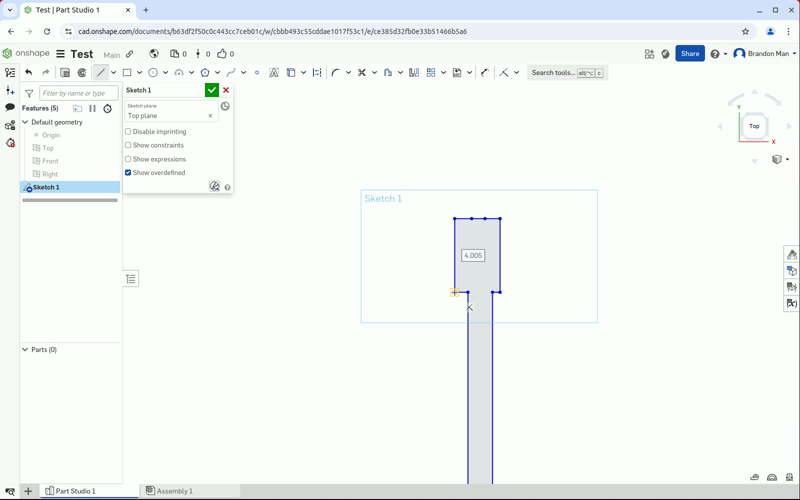
scroll(-6)
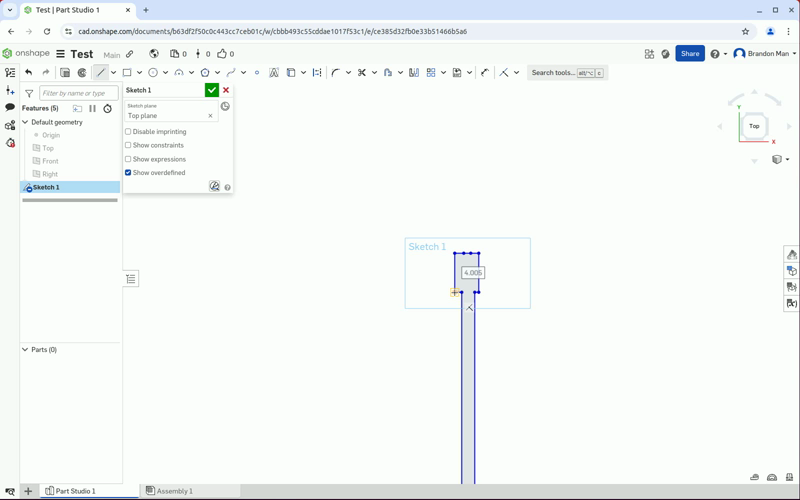
scroll(-6)
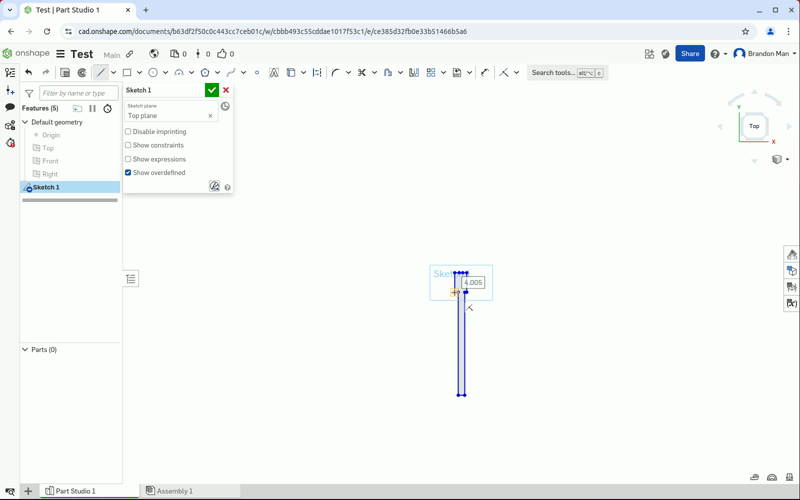
key(esc)
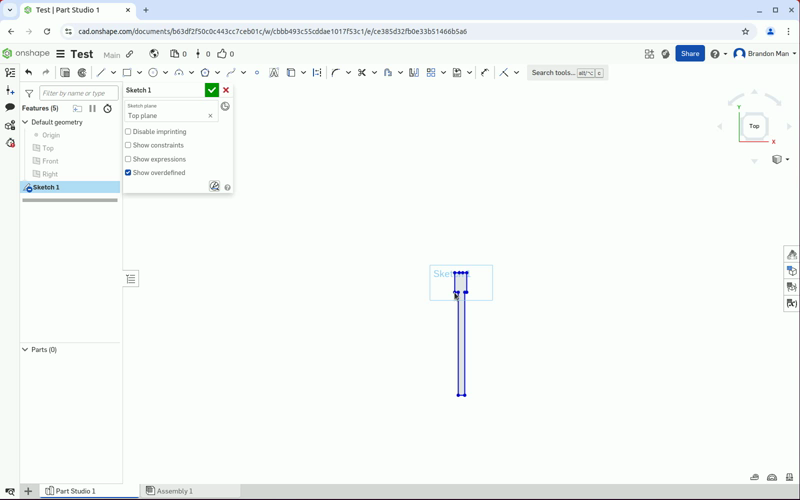
key(c)
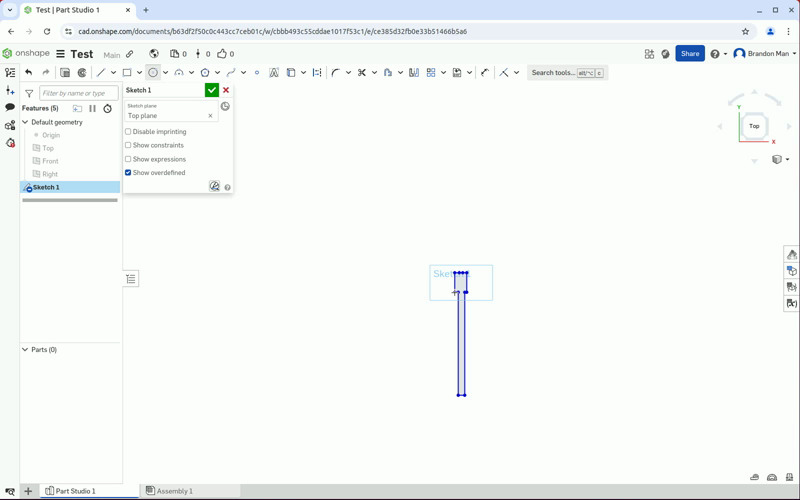
key_down(shift)
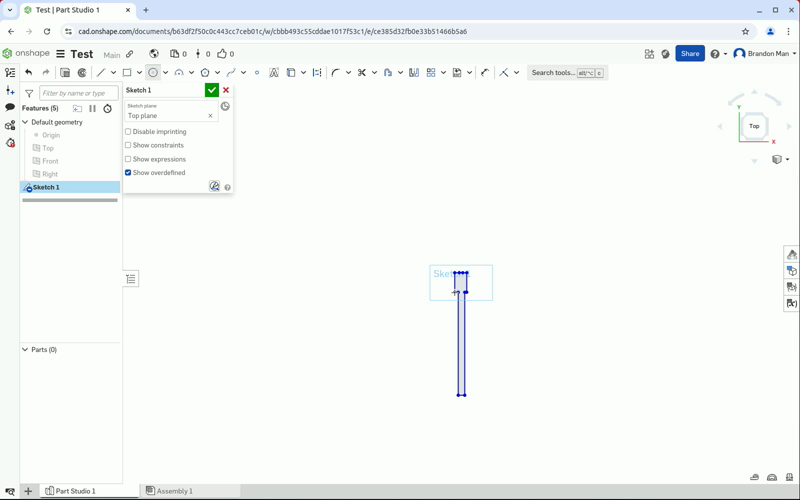
mouse_move(461, 393)
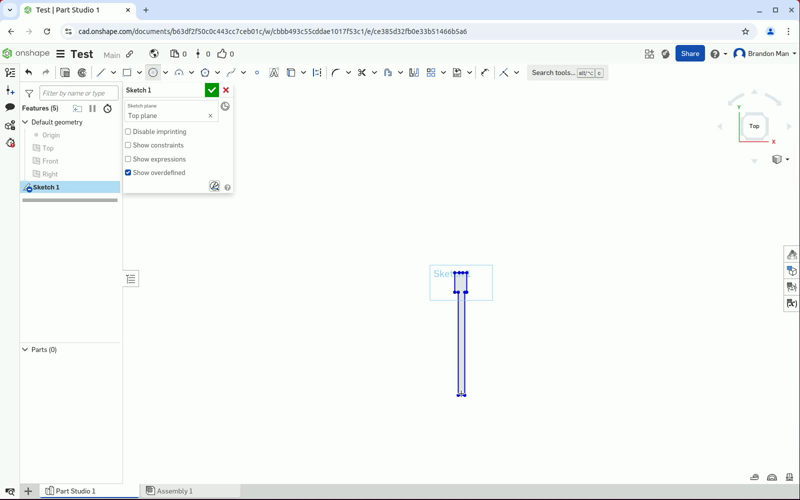
scroll(6)
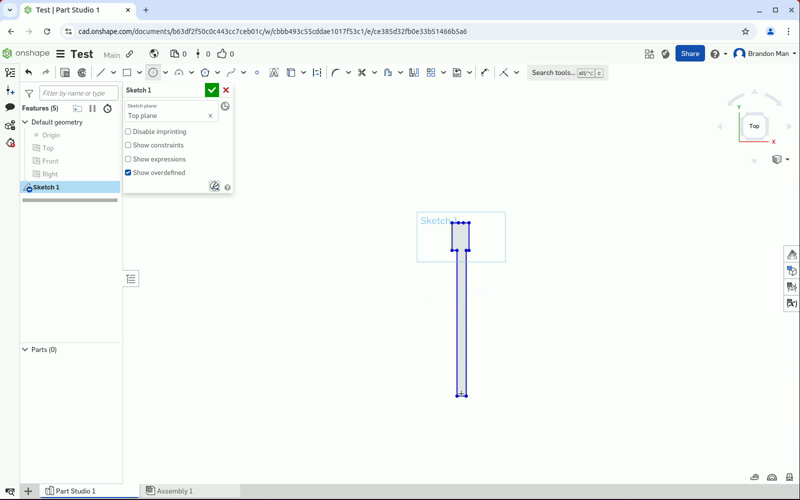
scroll(6)
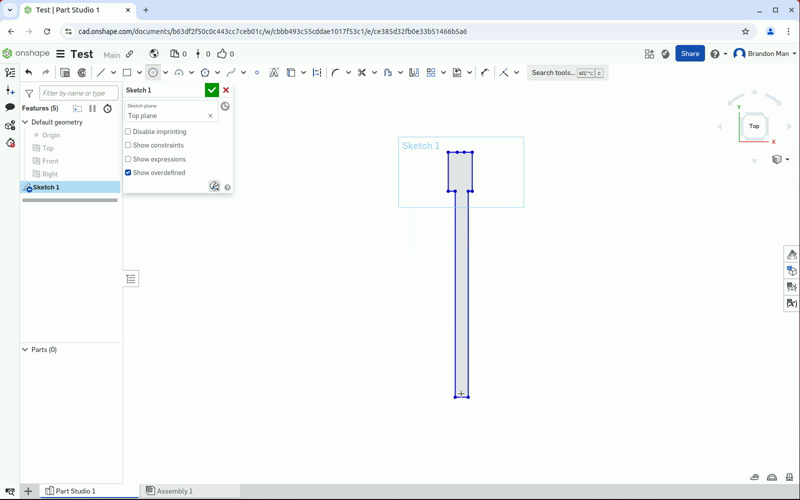
scroll(6)
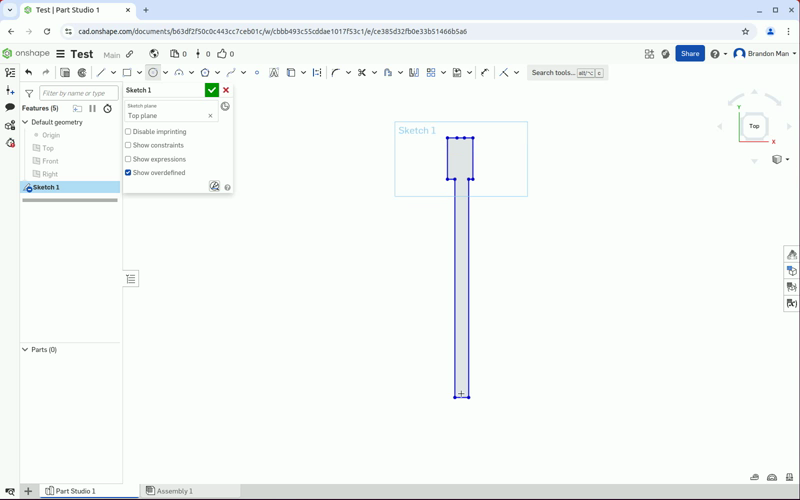
scroll(6)
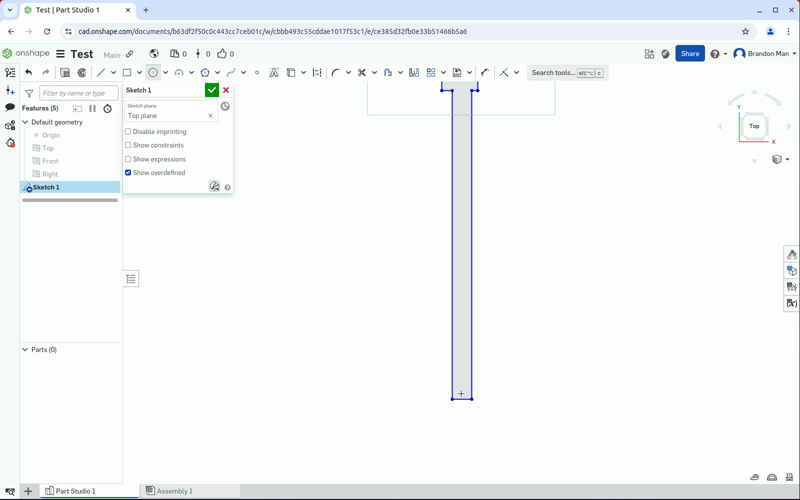
scroll(6)
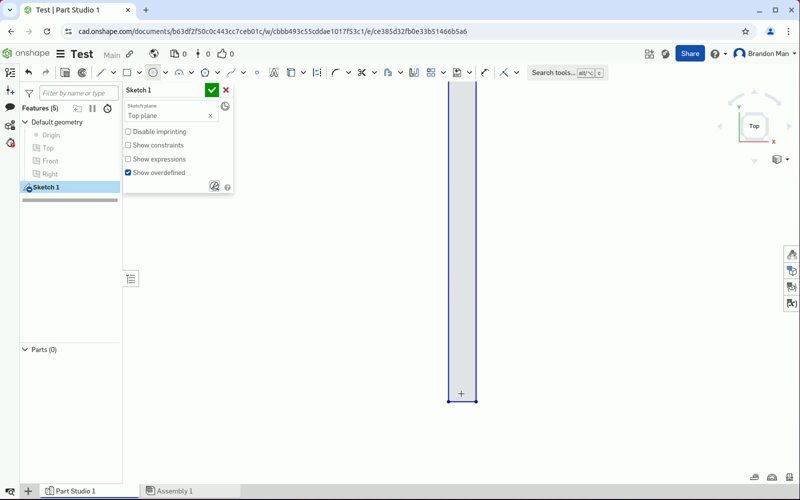
scroll(6)
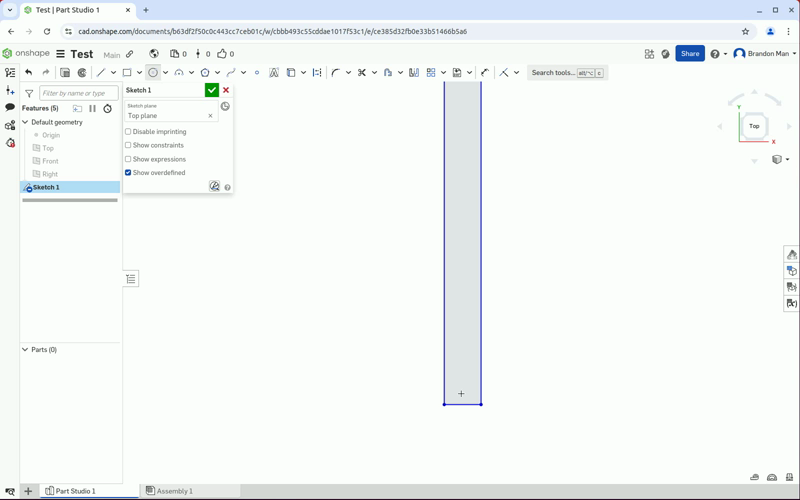
scroll(6)
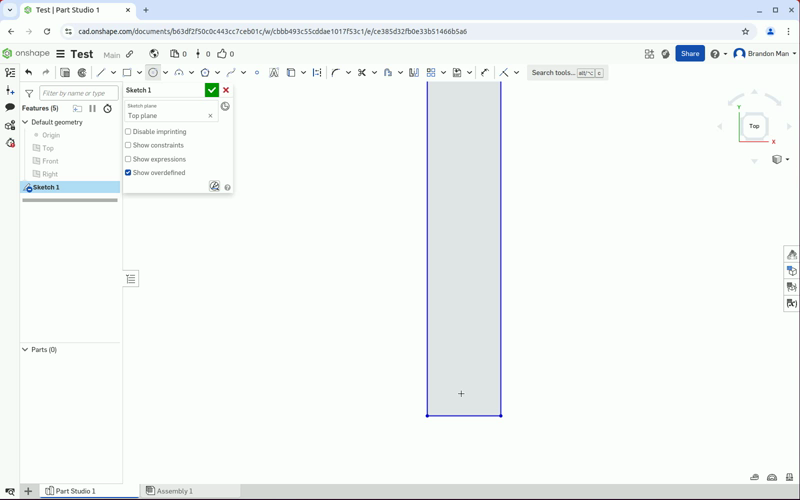
click(461, 393)
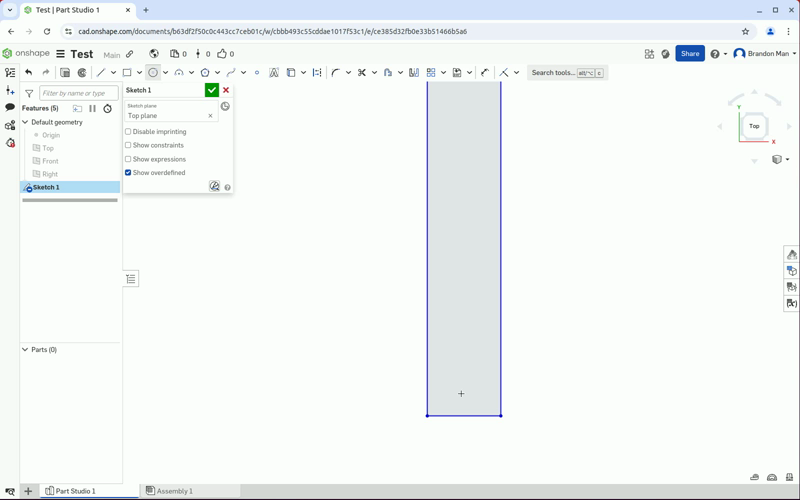
scroll(-6)
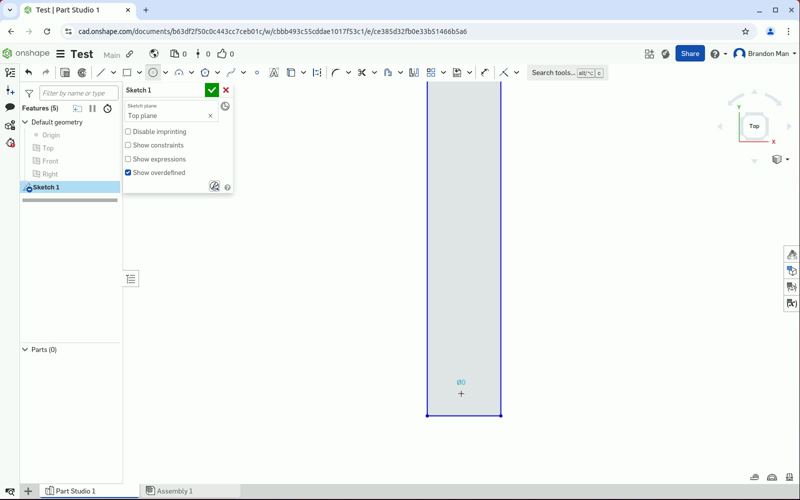
scroll(-6)
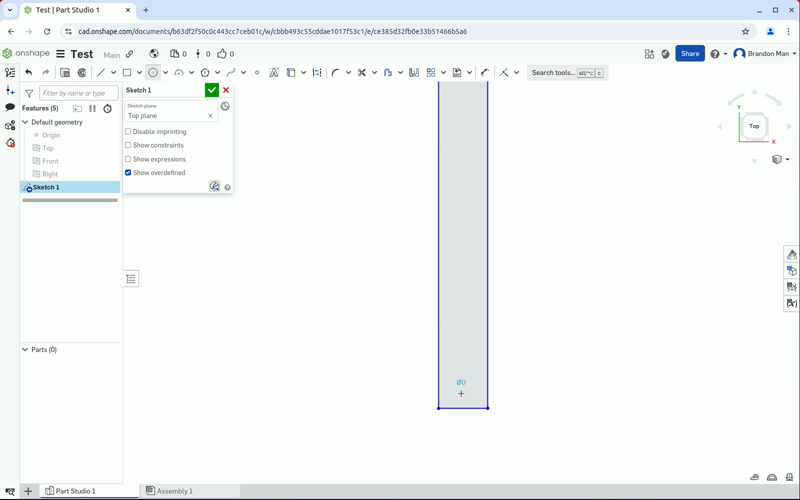
scroll(-6)
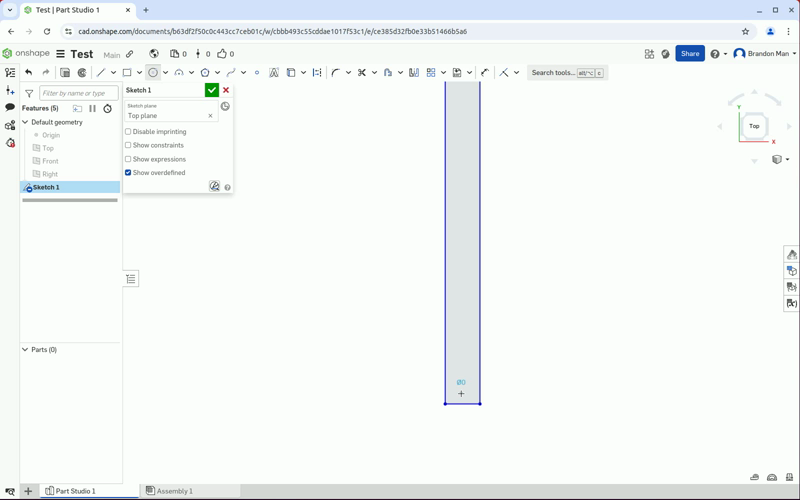
scroll(-6)
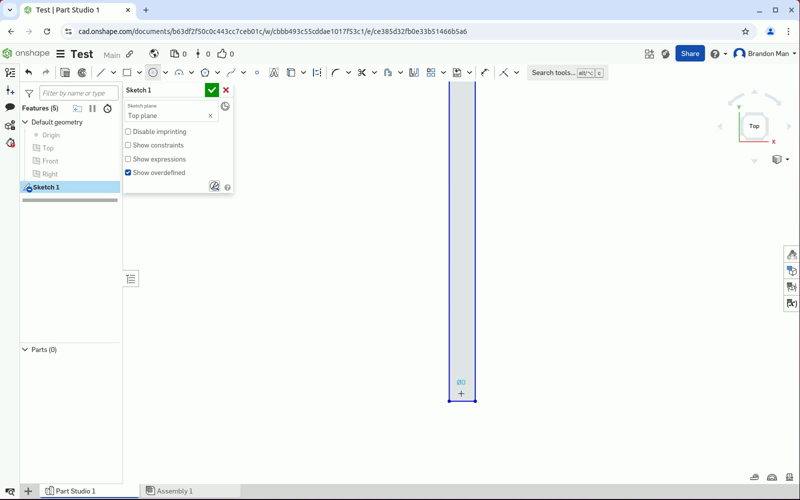
scroll(-6)
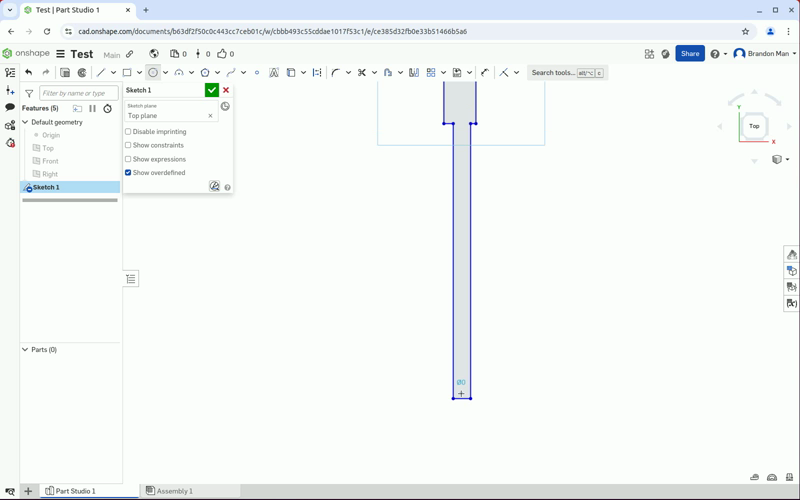
scroll(-6)
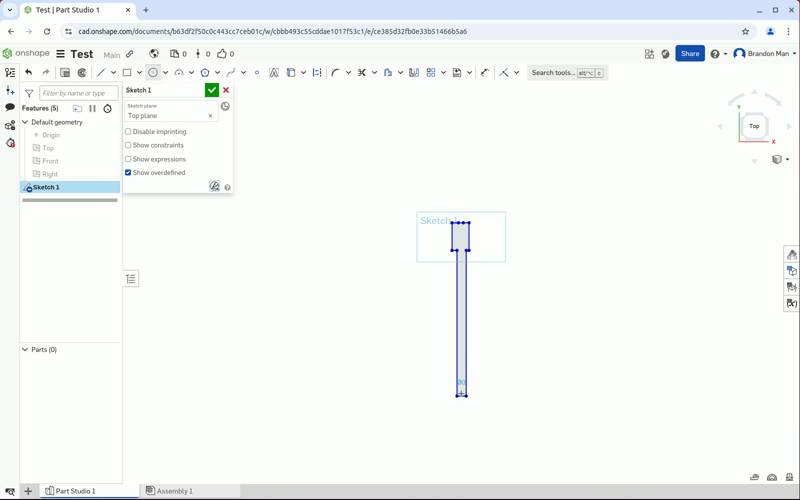
scroll(-6)
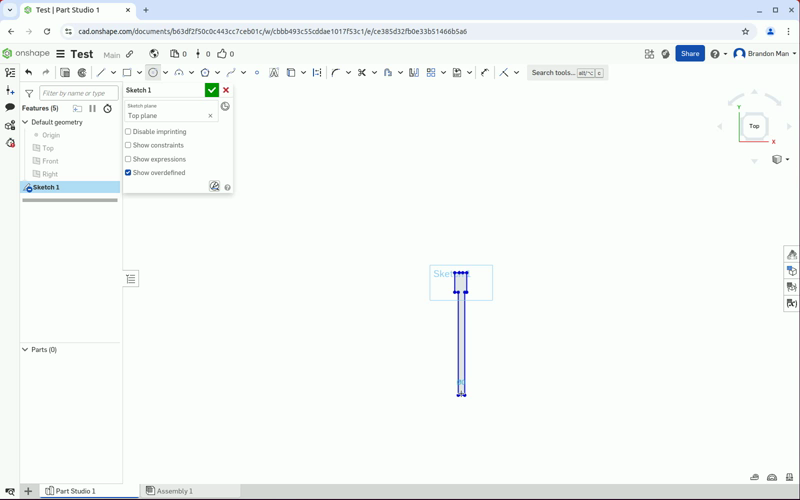
key_up(shift)
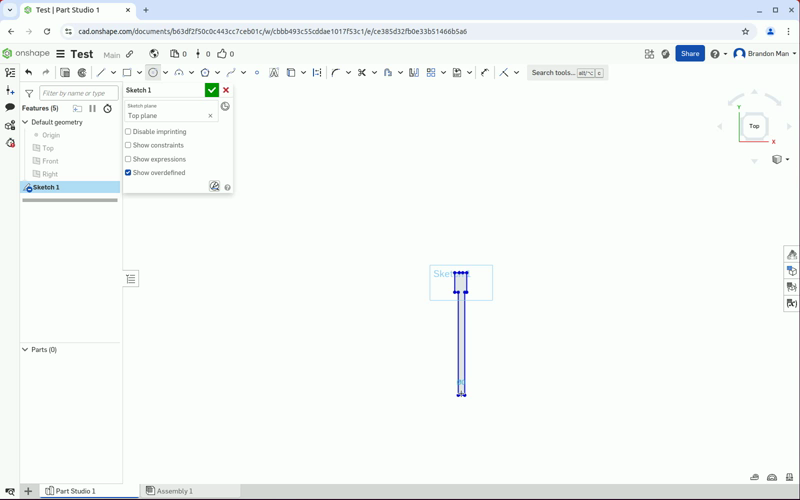
mouse_move(462, 393)
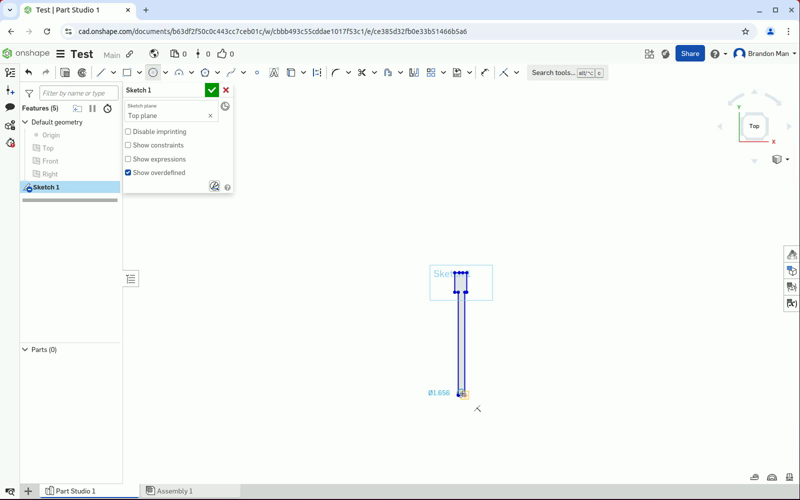
scroll(6)
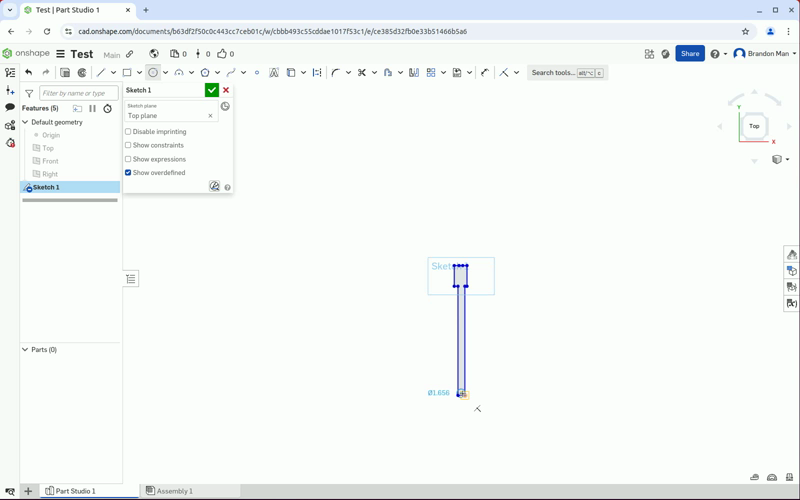
scroll(6)
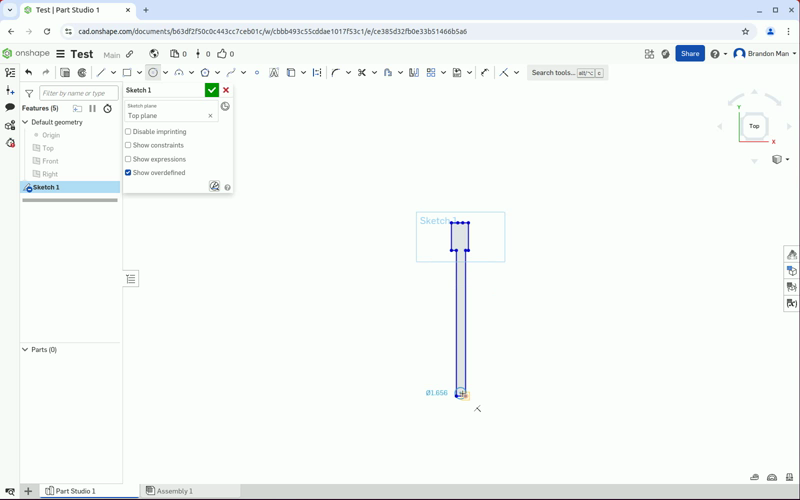
scroll(6)
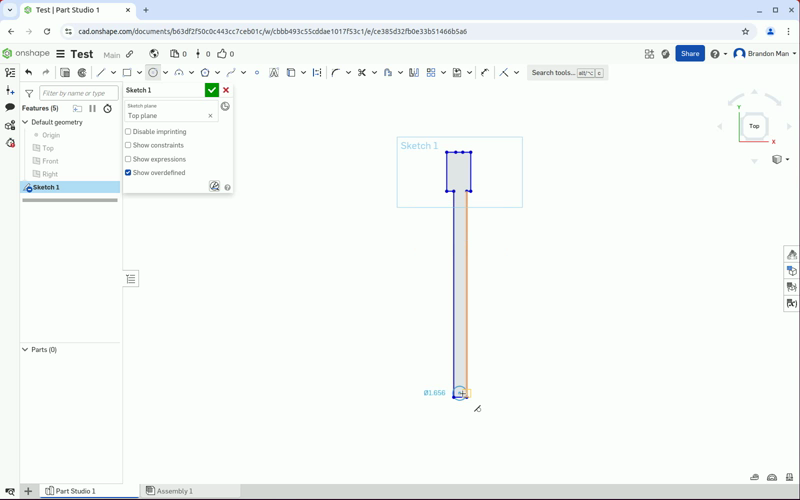
scroll(6)
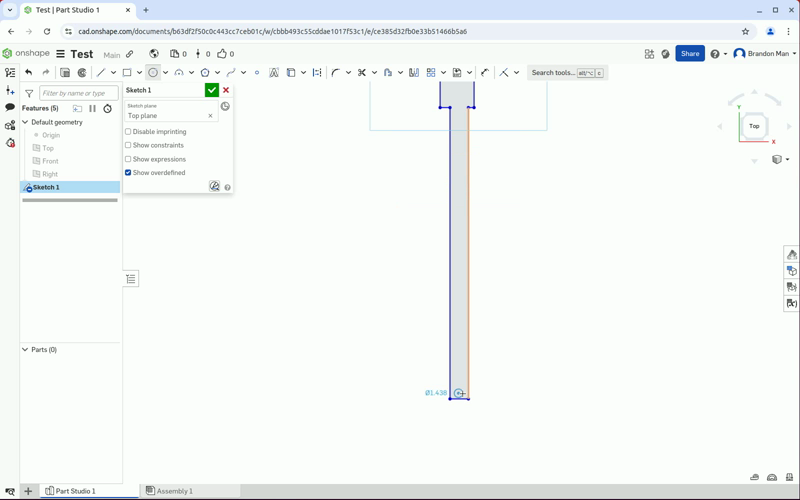
scroll(6)
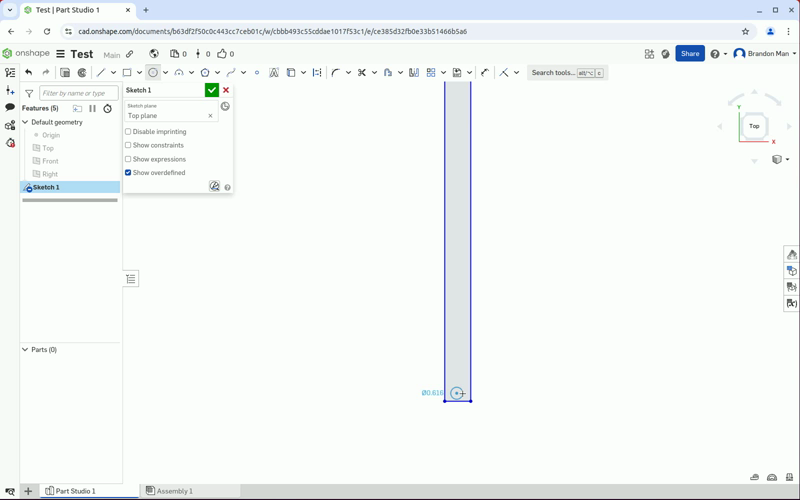
scroll(6)
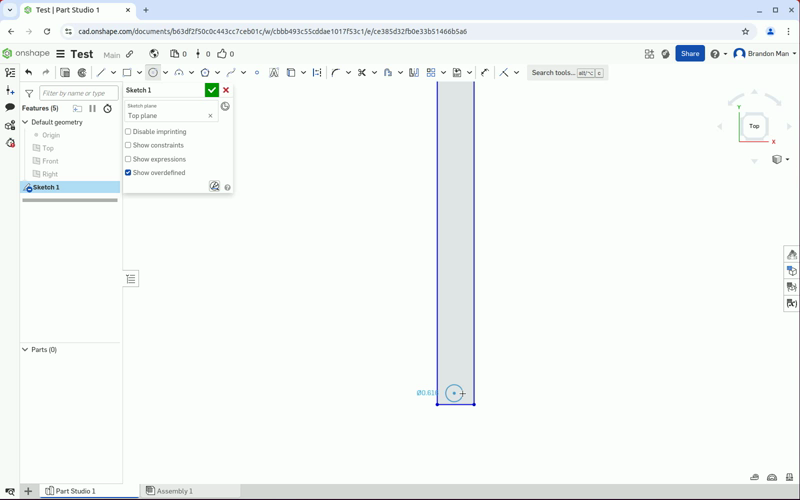
scroll(6)
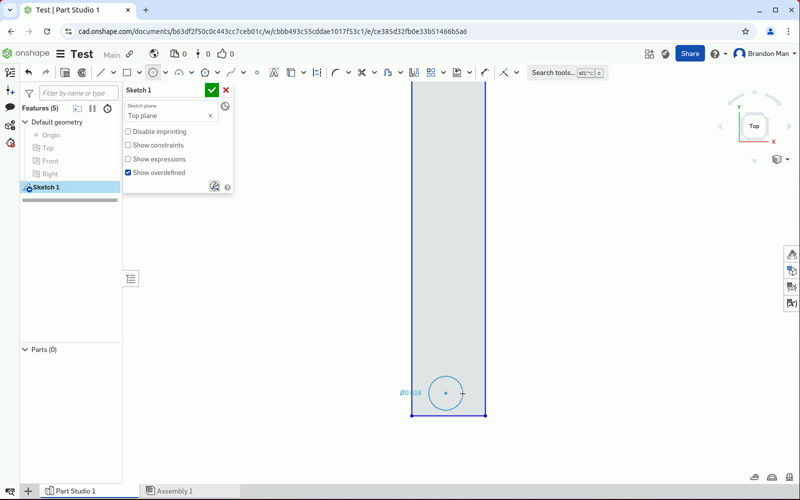
click(462, 393)
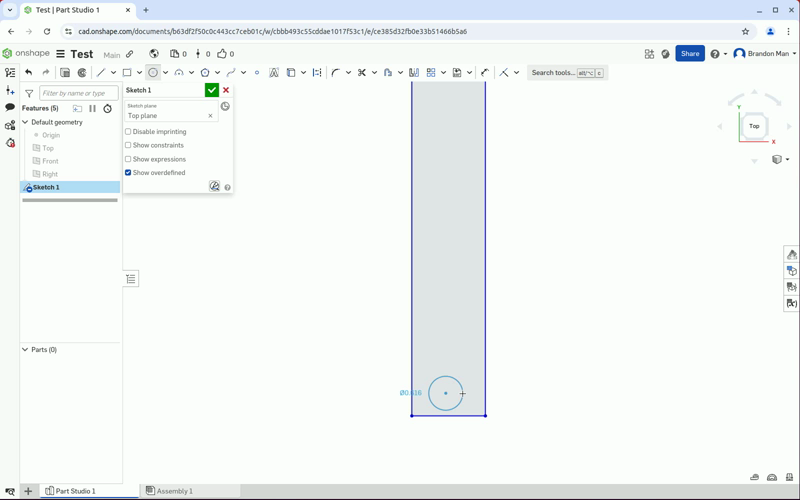
scroll(-6)
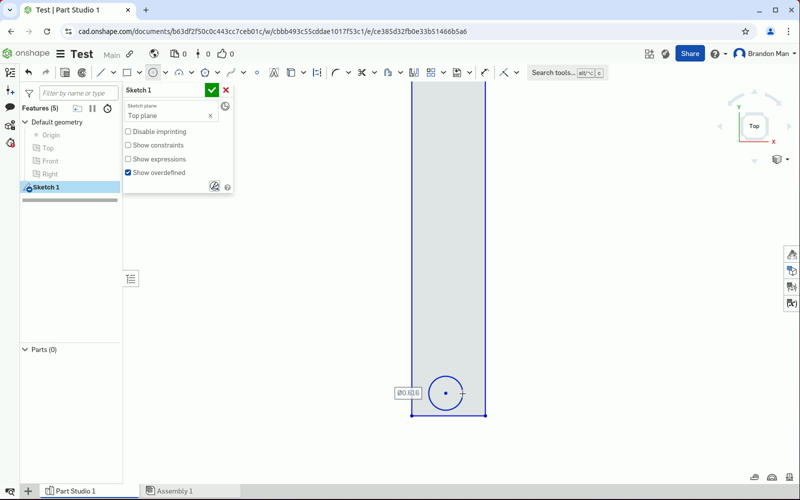
scroll(-6)
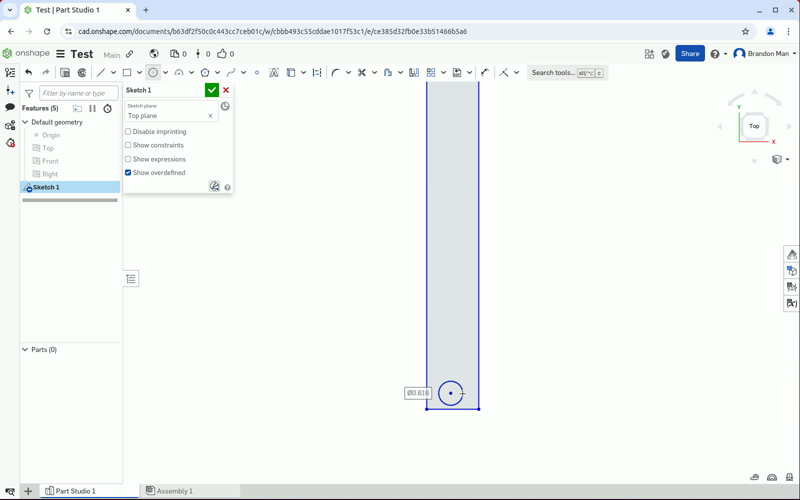
scroll(-6)
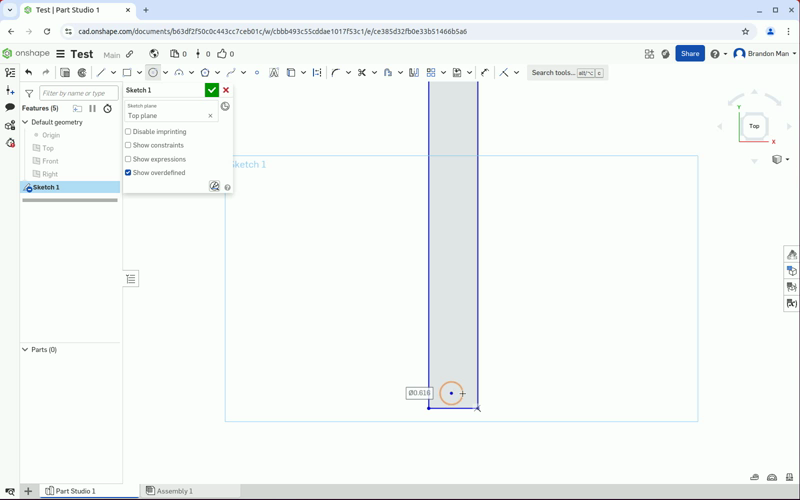
scroll(-6)
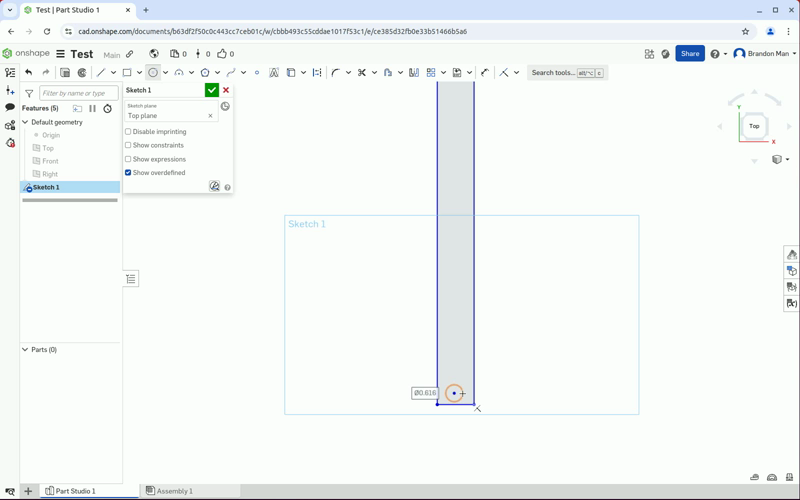
scroll(-6)
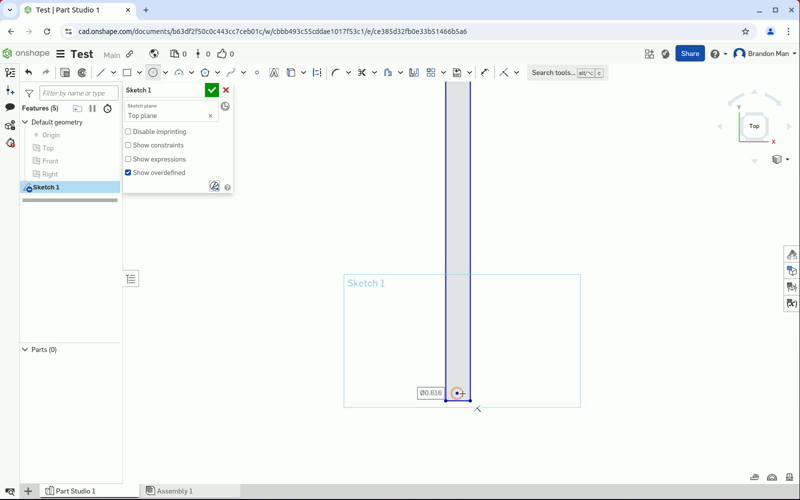
scroll(-6)
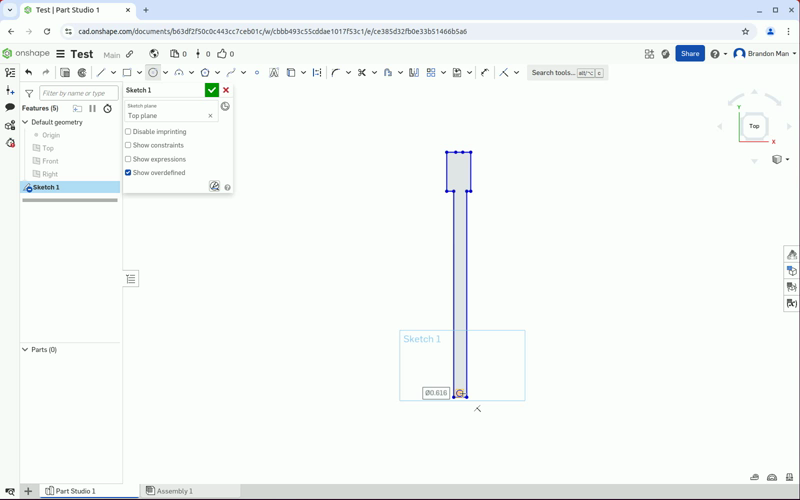
scroll(-6)
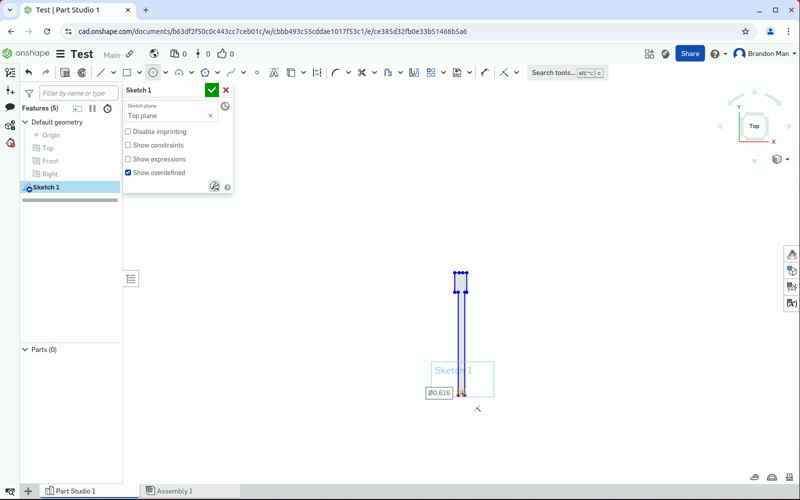
key(esc)
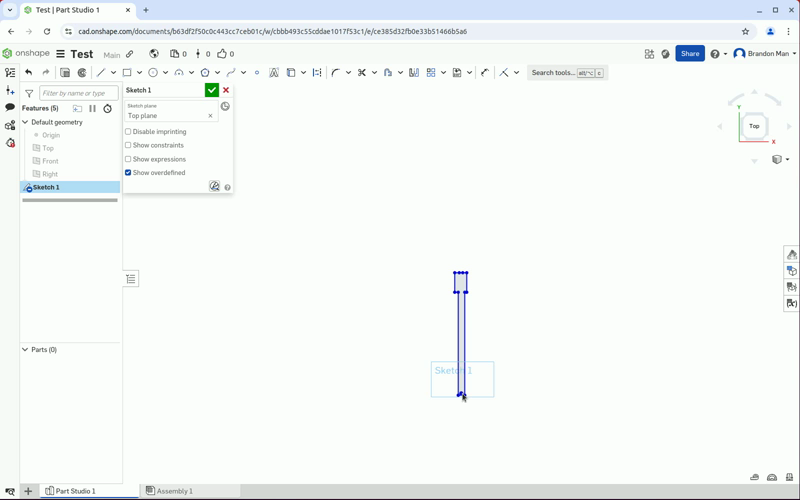
key(c)
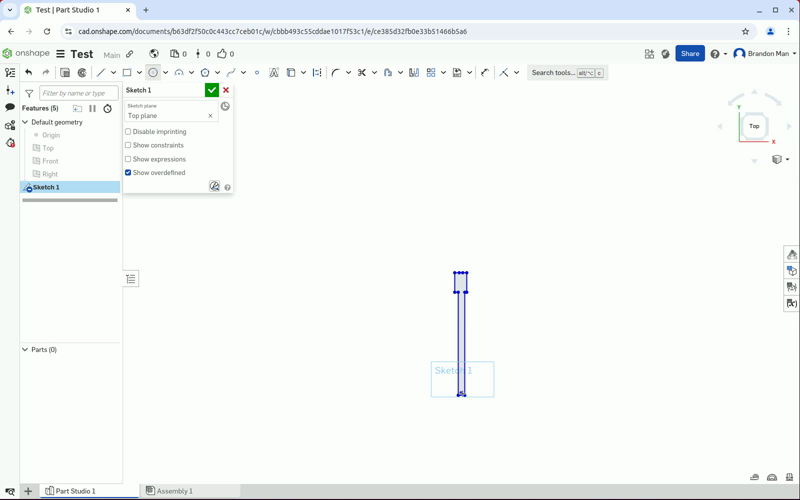
key_down(shift)
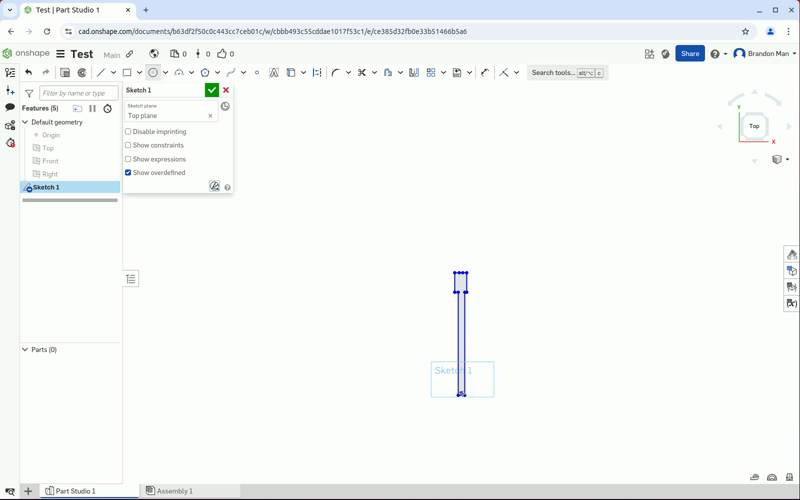
mouse_move(461, 282)
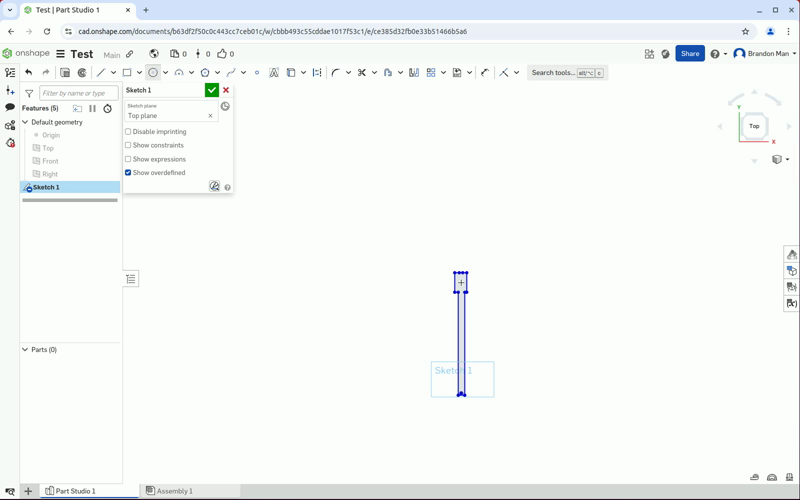
click(461, 282)
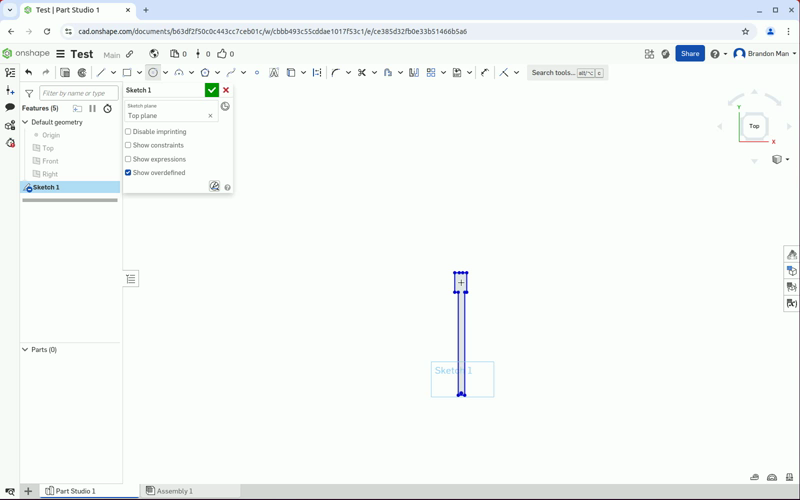
key_up(shift)
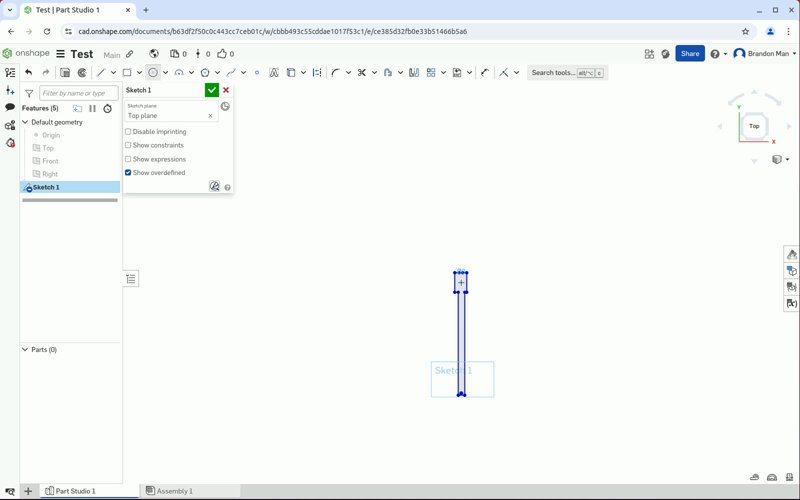
mouse_move(462, 282)
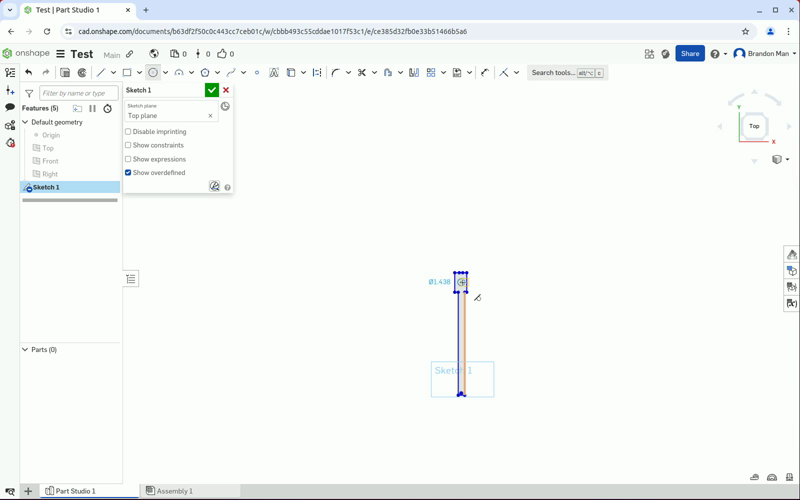
scroll(6)
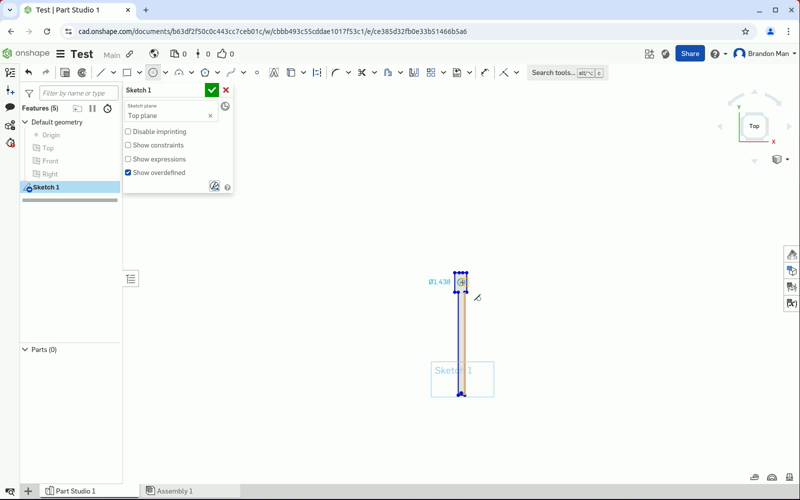
scroll(6)
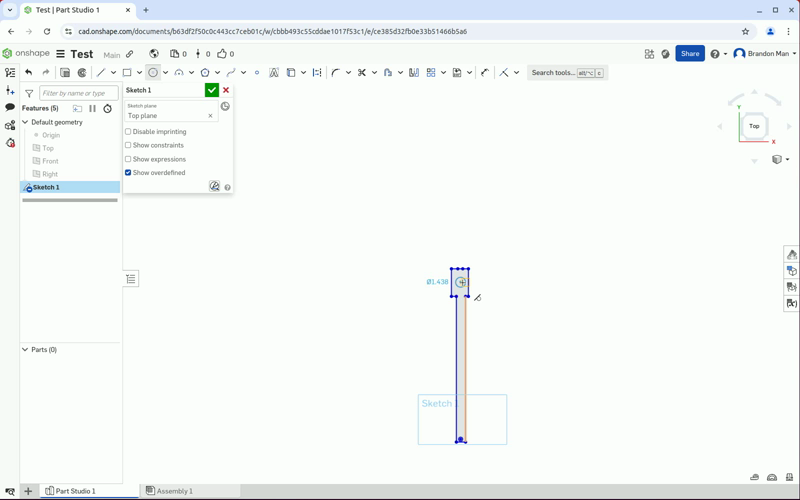
scroll(6)
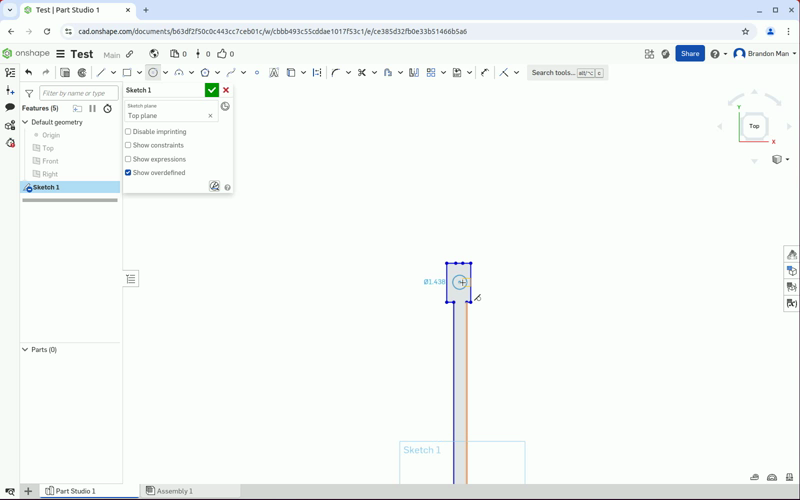
scroll(6)
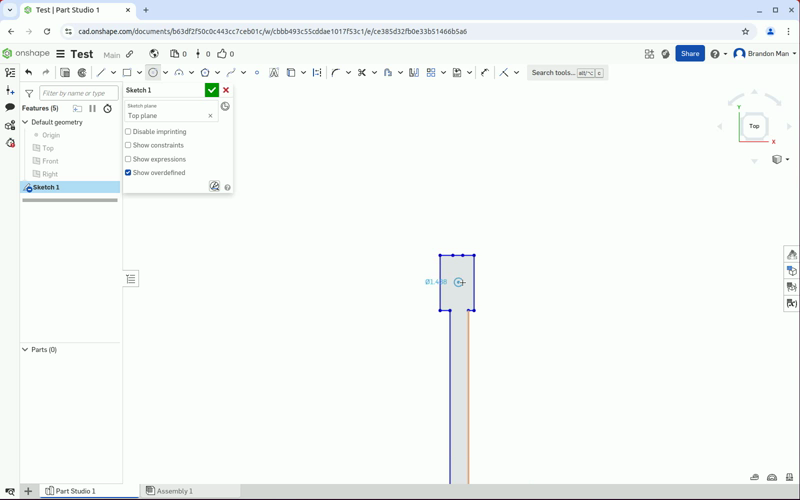
scroll(6)
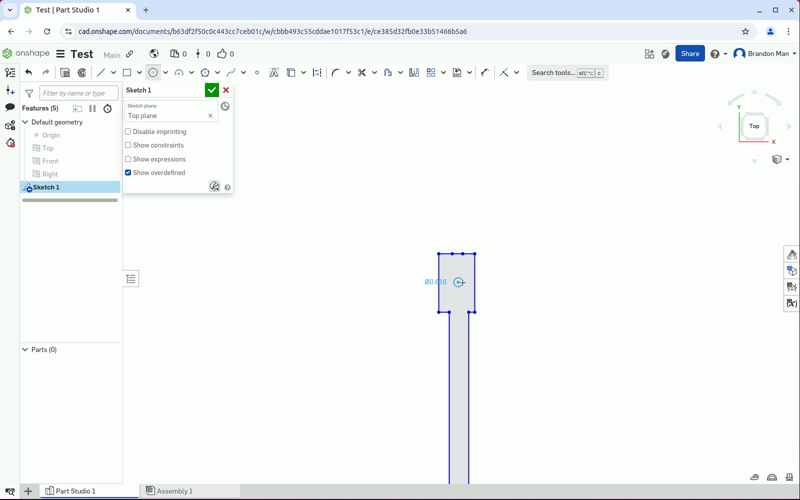
scroll(6)
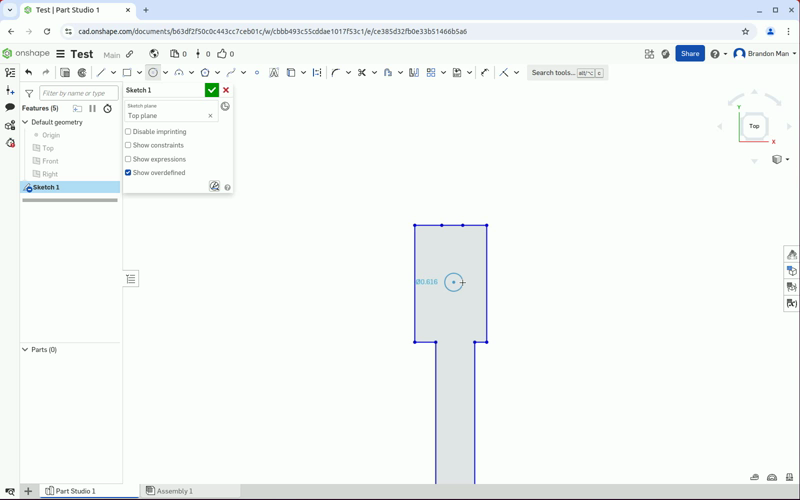
scroll(6)
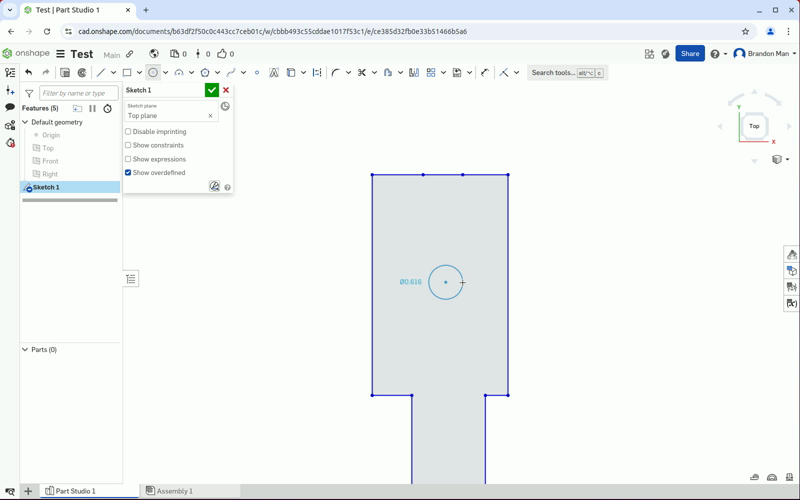
click(462, 282)
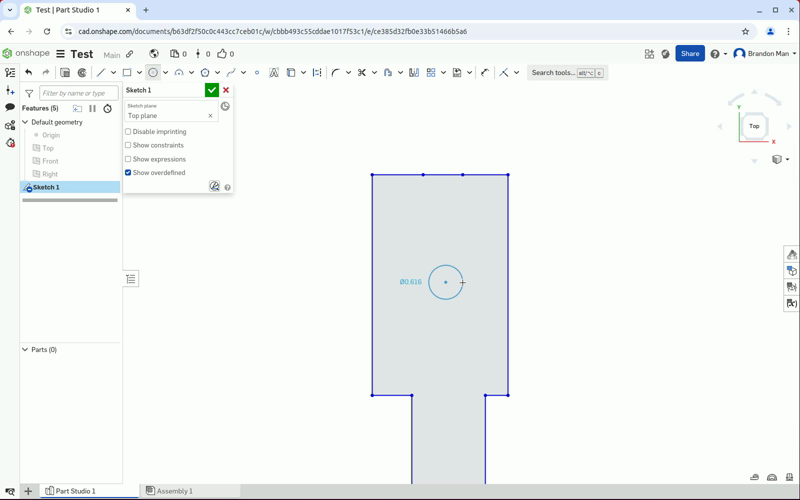
scroll(-6)
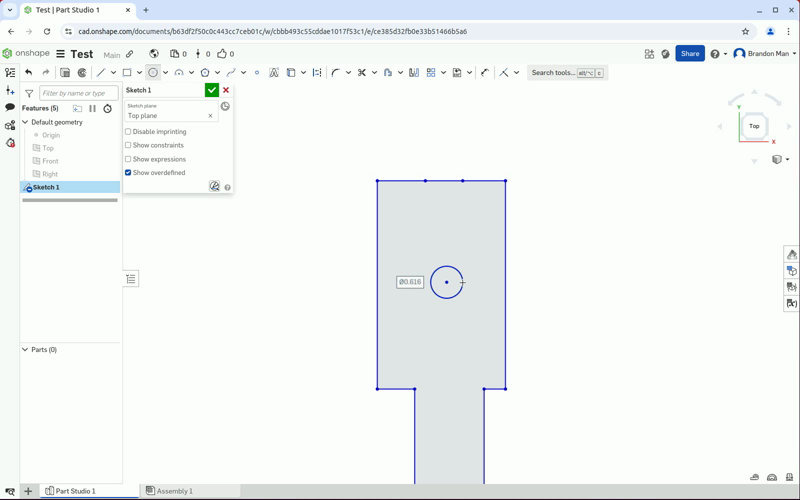
scroll(-6)
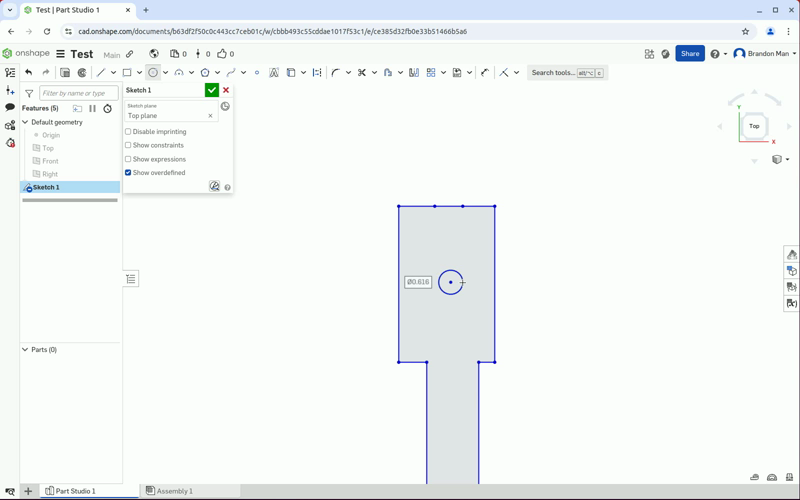
scroll(-6)
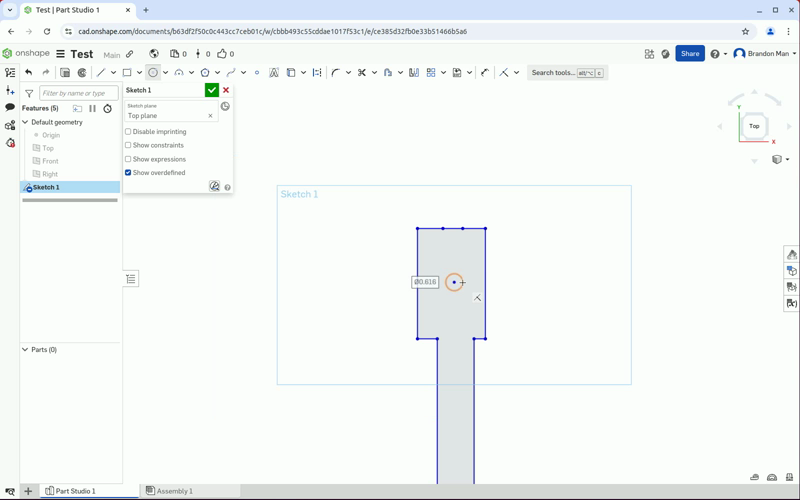
scroll(-6)
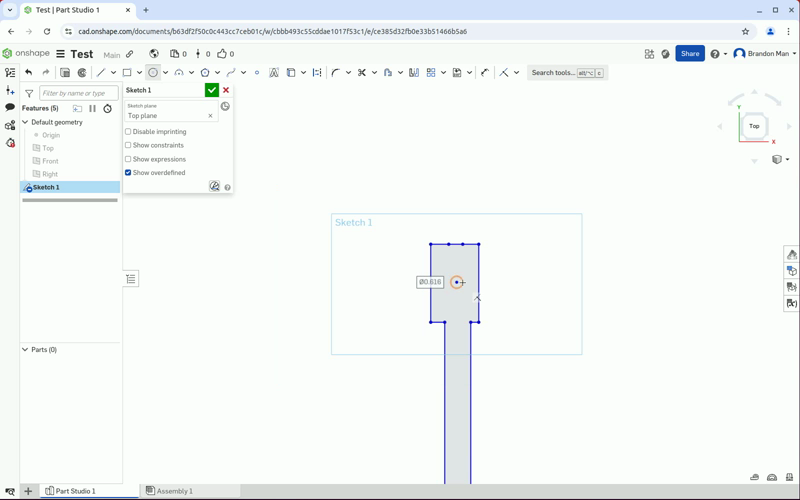
scroll(-6)
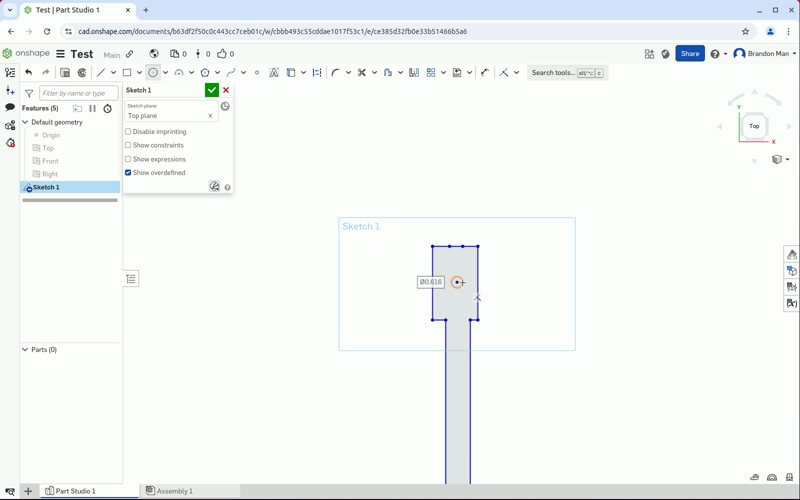
scroll(-6)
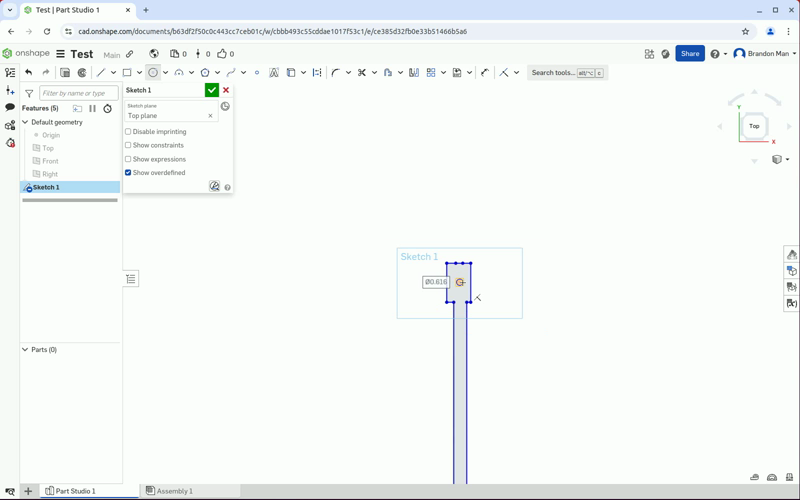
scroll(-6)
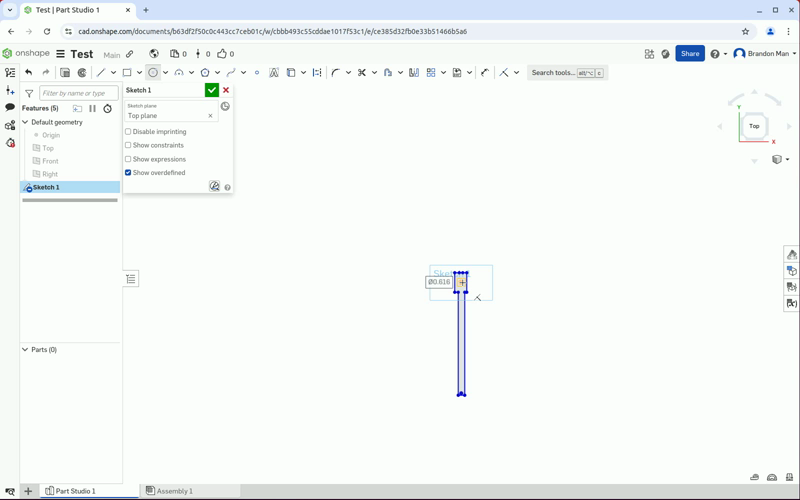
key(esc)
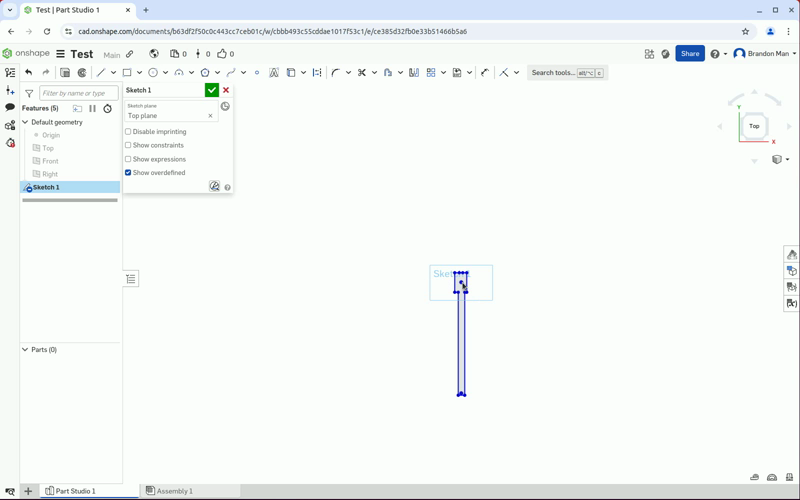
mouse_move(463, 374)
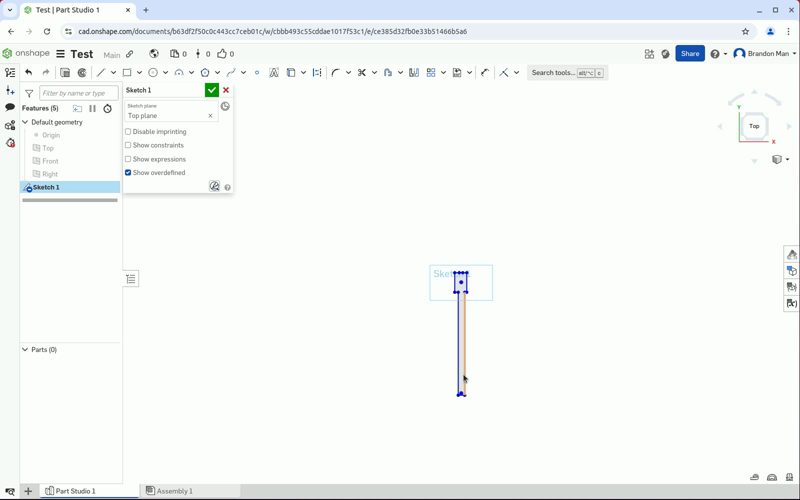
scroll(6)
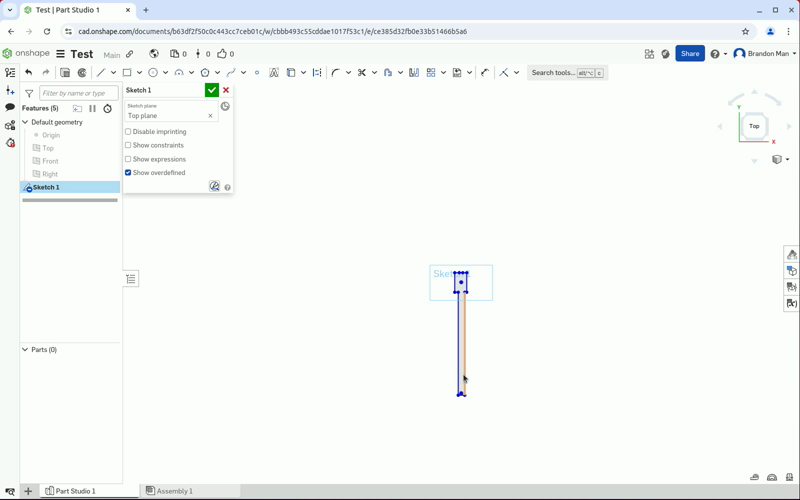
scroll(6)
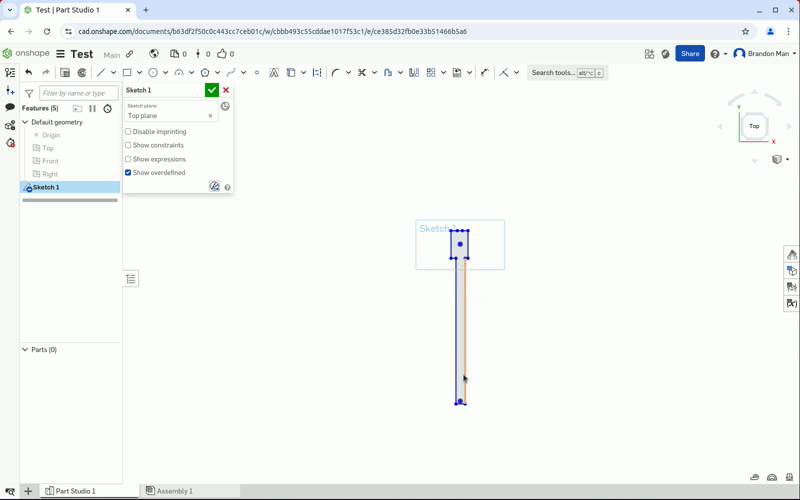
scroll(6)
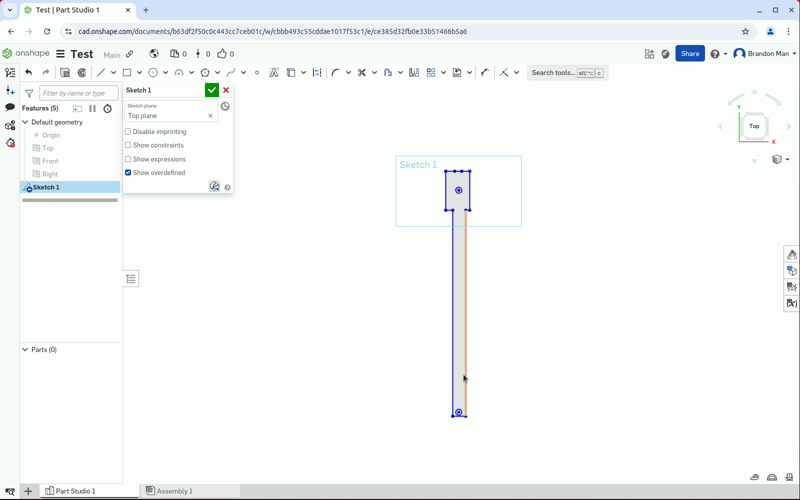
scroll(6)
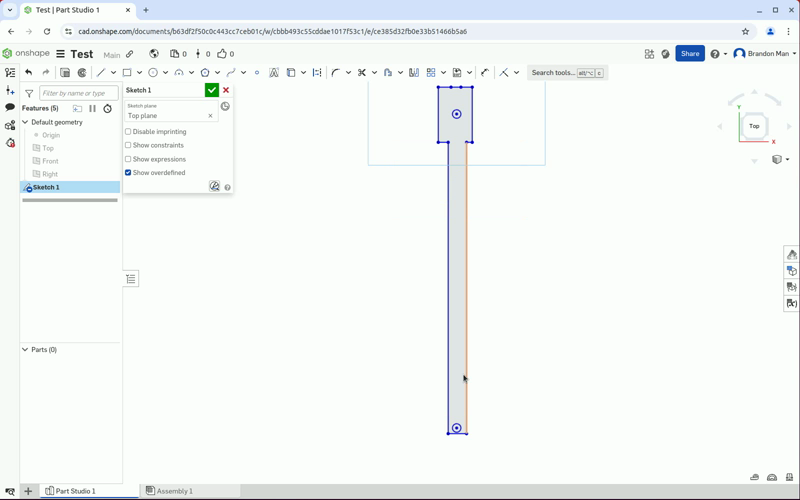
scroll(6)
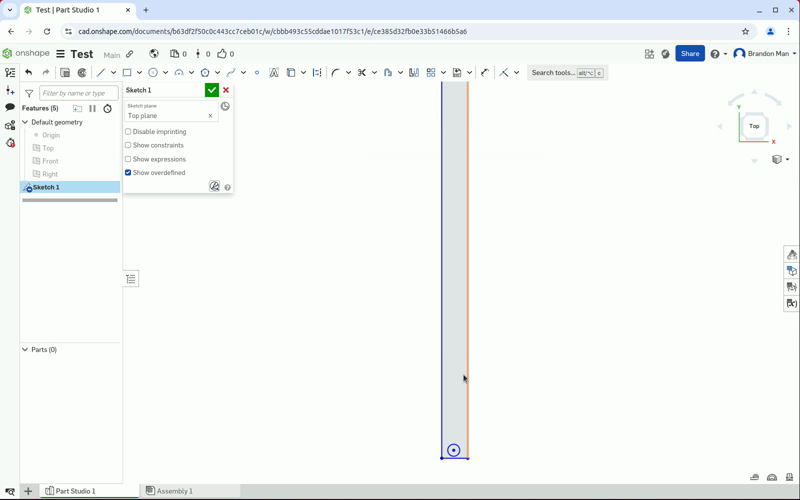
scroll(6)
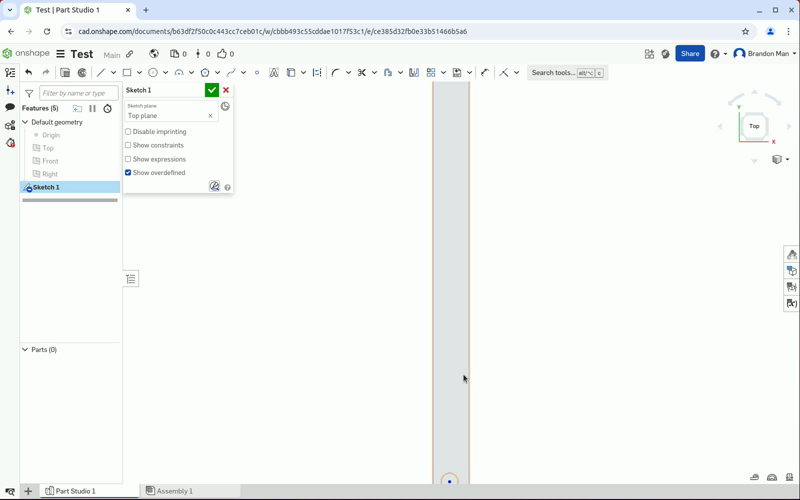
scroll(6)
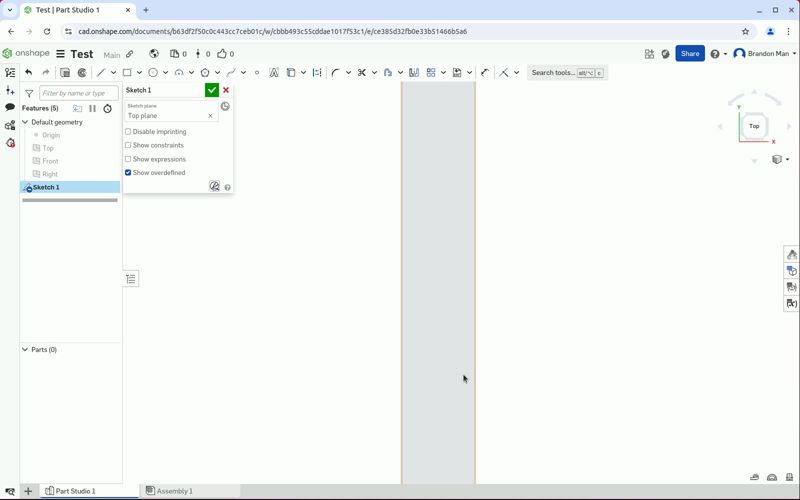
click(463, 374)
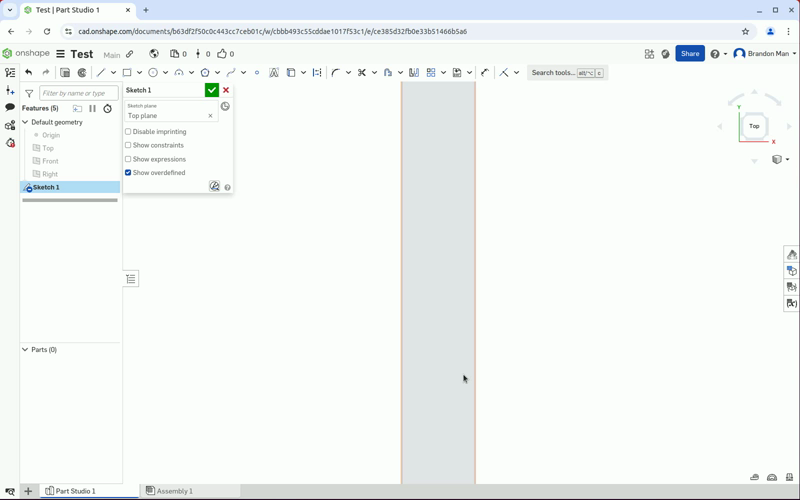
scroll(-6)
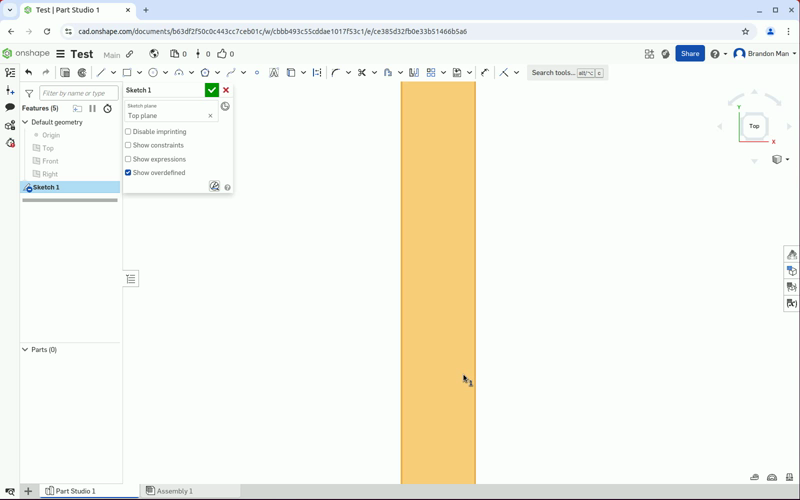
scroll(-6)
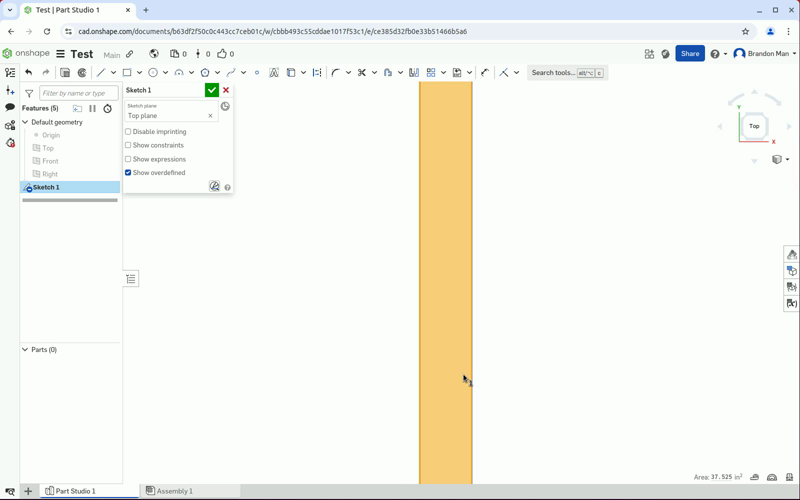
scroll(-6)
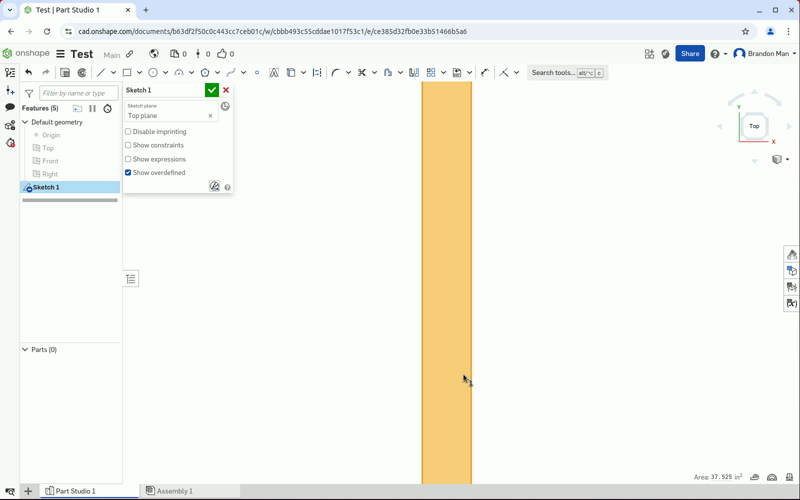
scroll(-6)
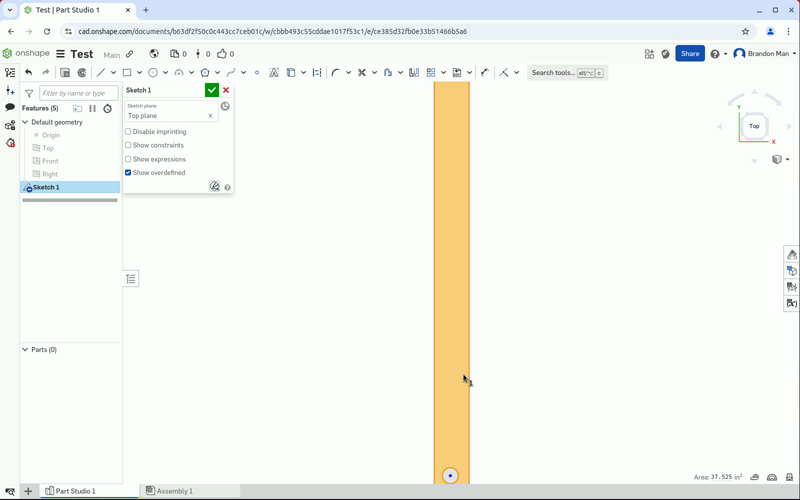
scroll(-6)
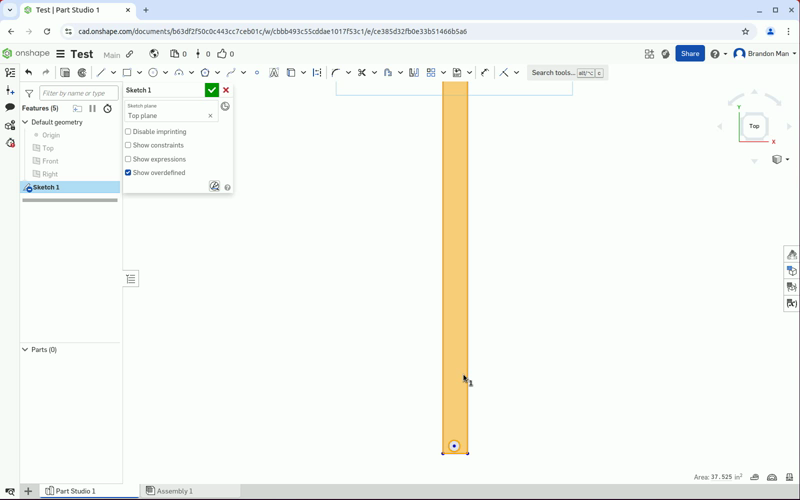
scroll(-6)
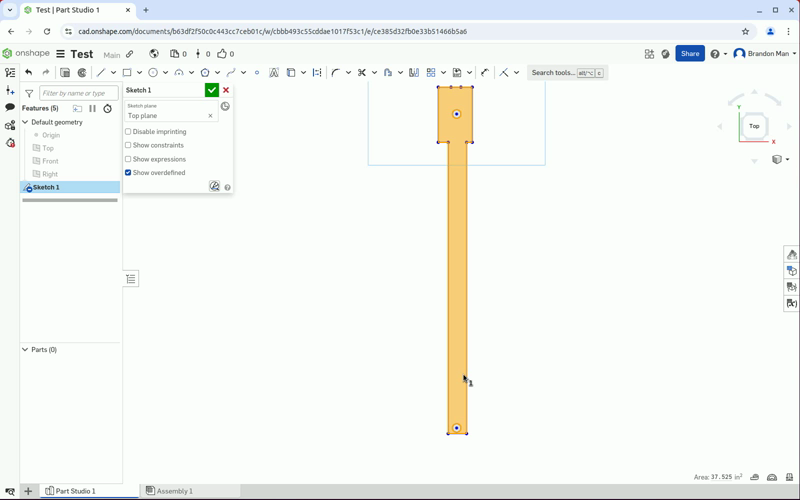
scroll(-6)
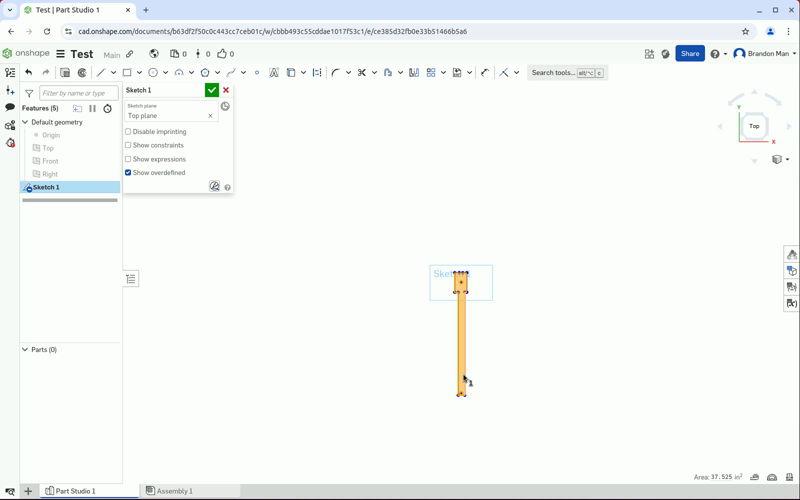
mouse_move(73, 352)
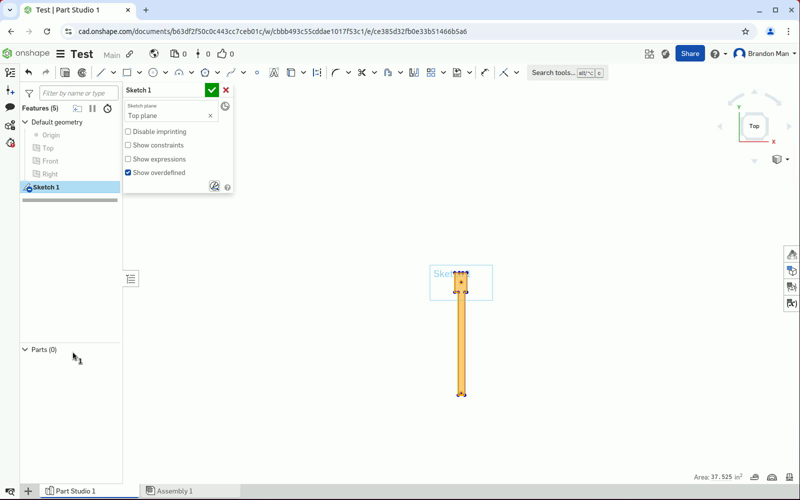
key(shift+y)
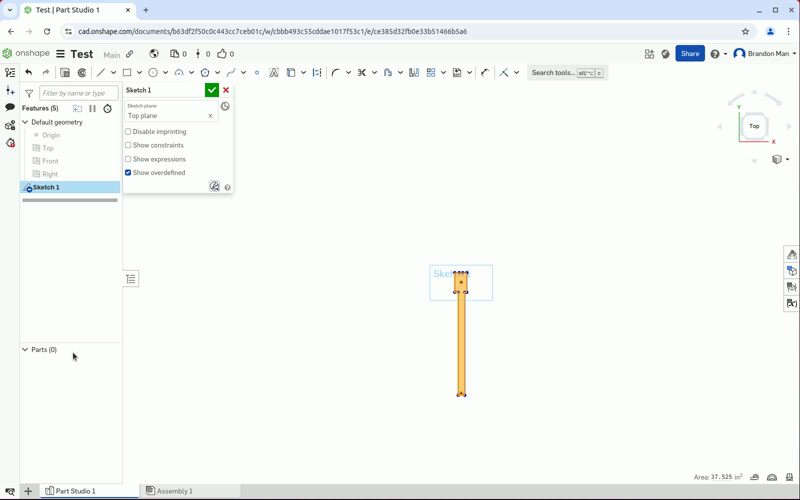
key(shift+e)
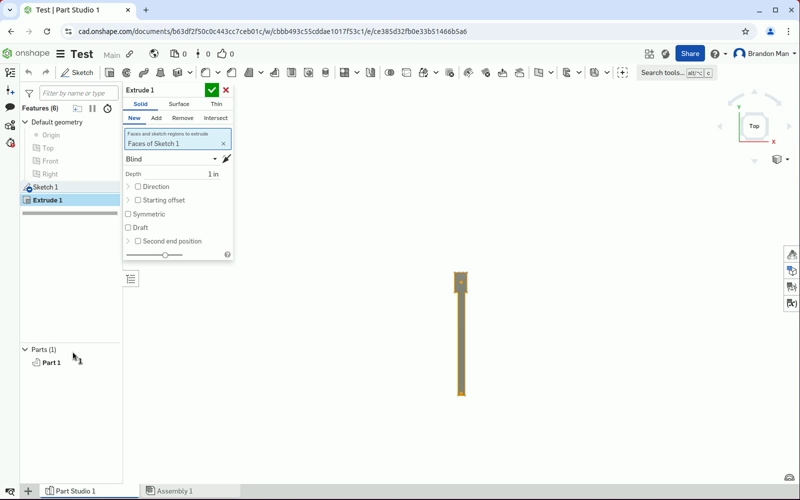
mouse_move(143, 106)
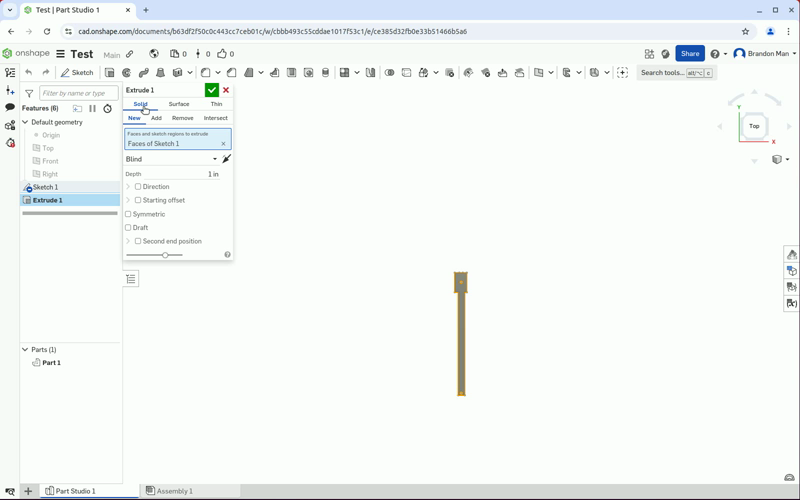
click(143, 106)
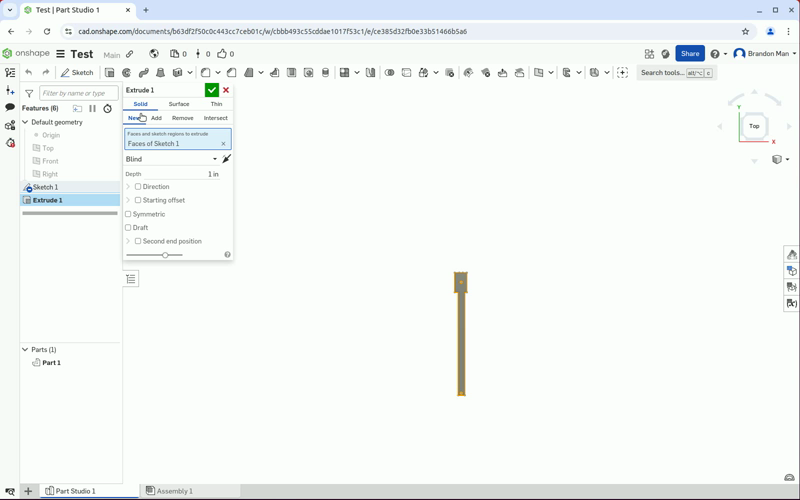
mouse_move(137, 120)
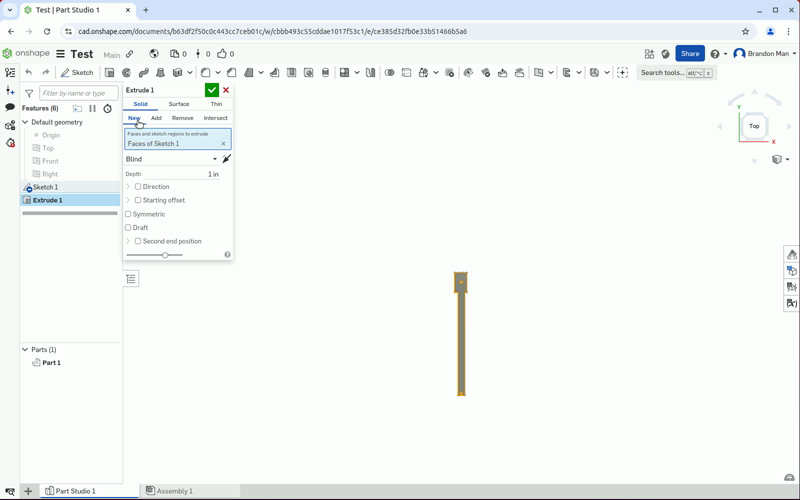
click(137, 120)
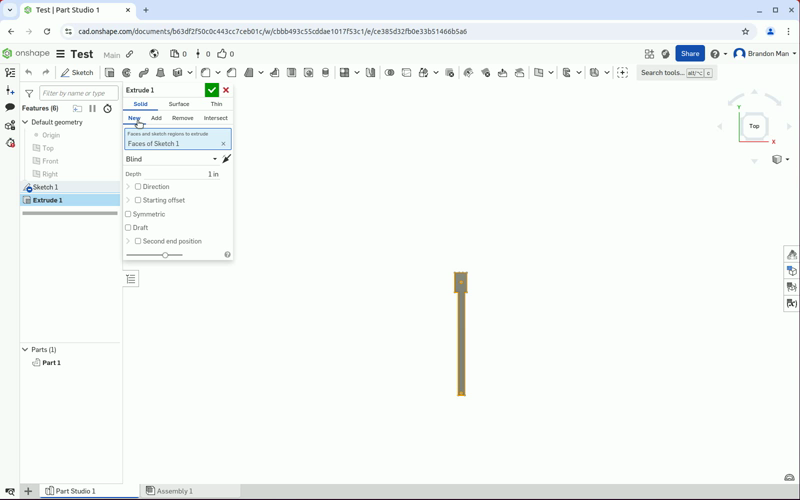
key(tab, 4)
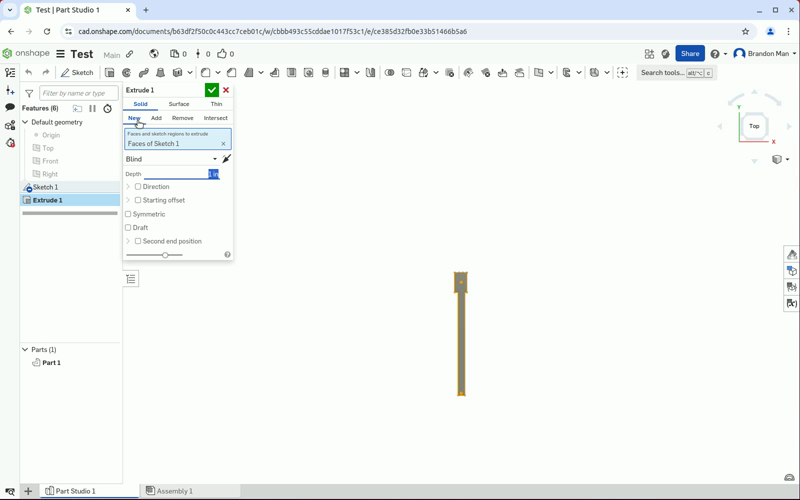
text(0.963)
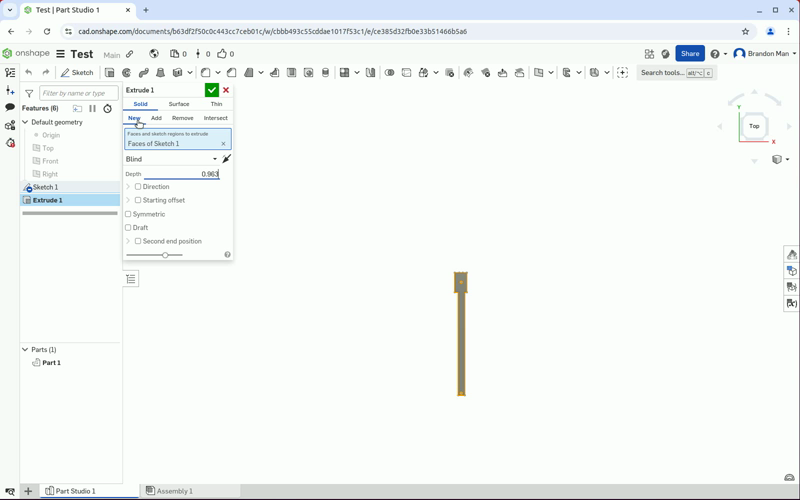
key(enter)
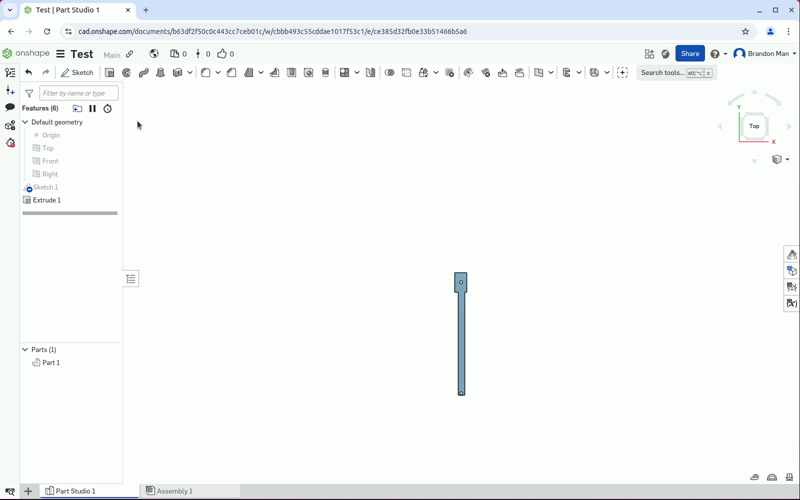
key(shift+h)
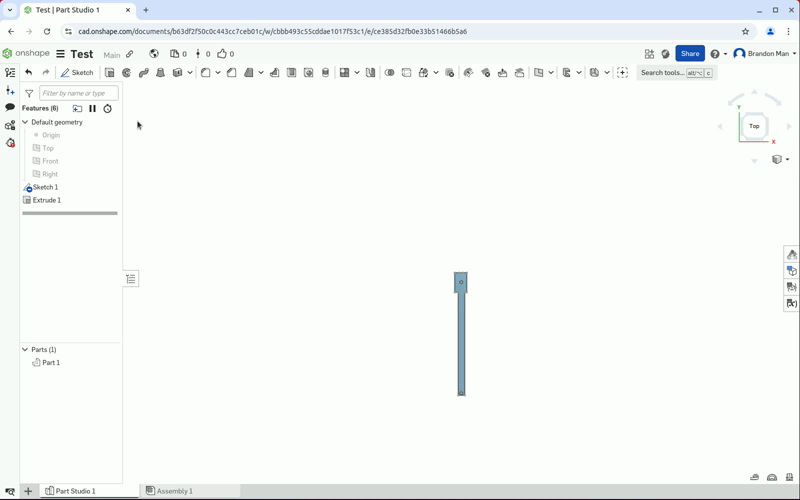
key(shift+h)
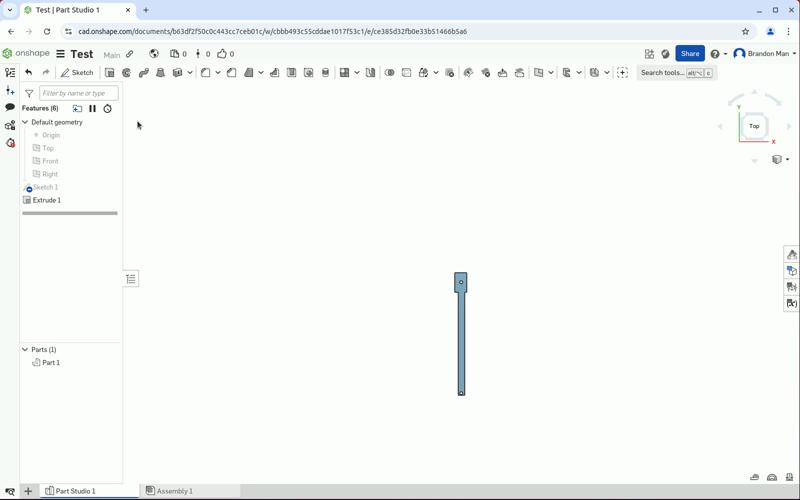
mouse_move(73, 189)
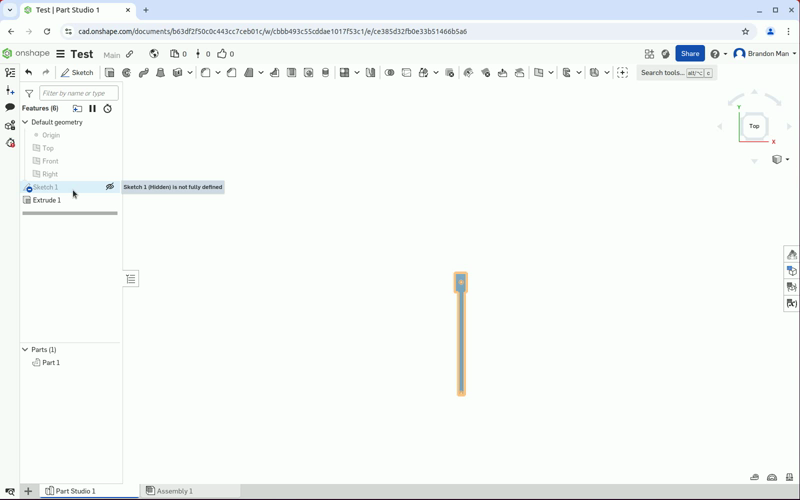
click(73, 189)
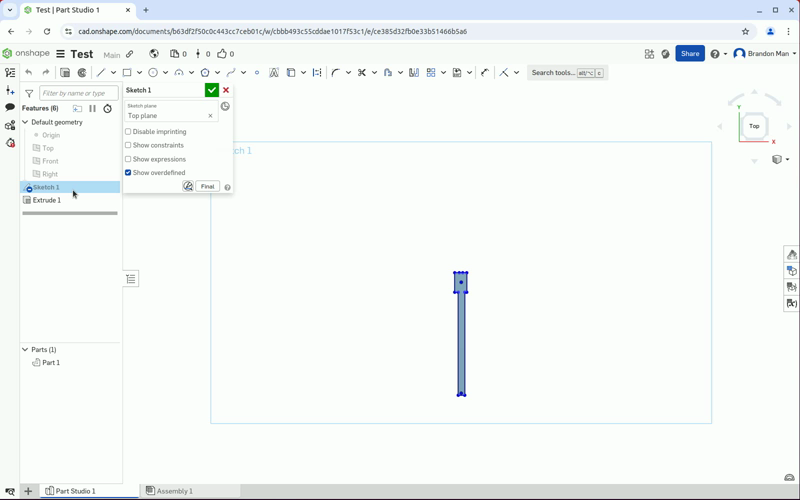
mouse_move(229, 92)
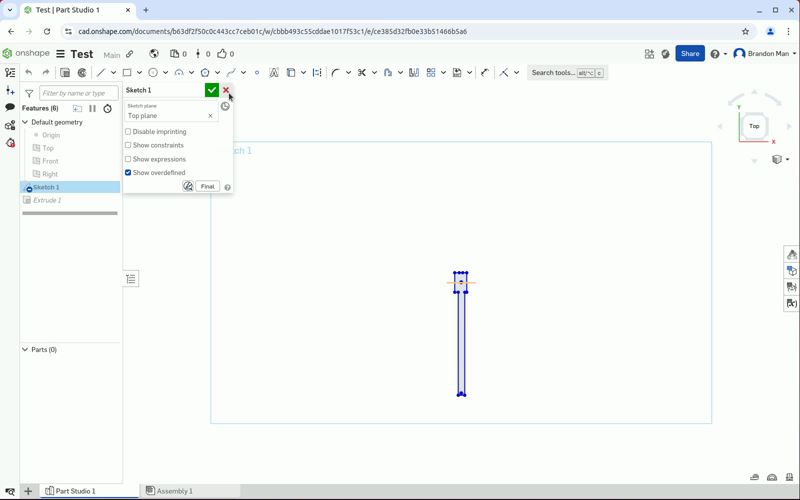
click(229, 92)
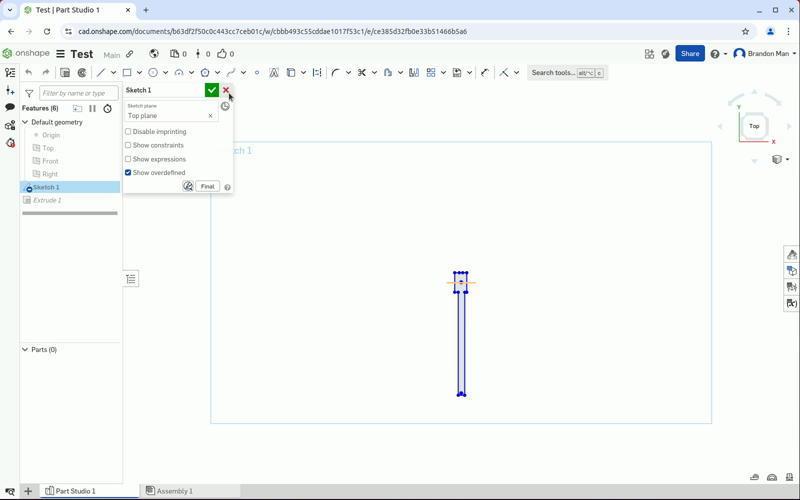
key(shift+s)
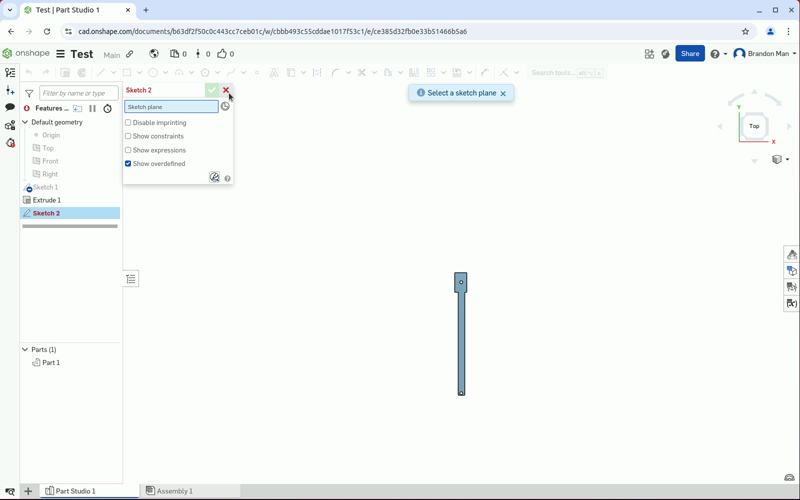
mouse_move(73, 150)
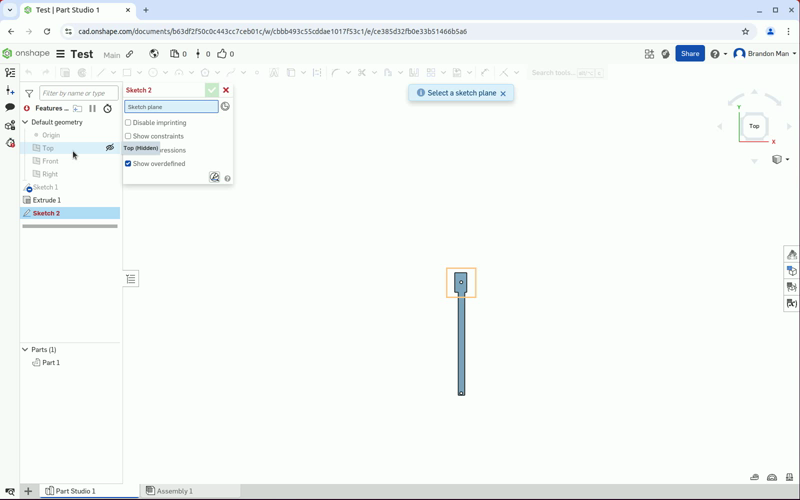
click(73, 150)
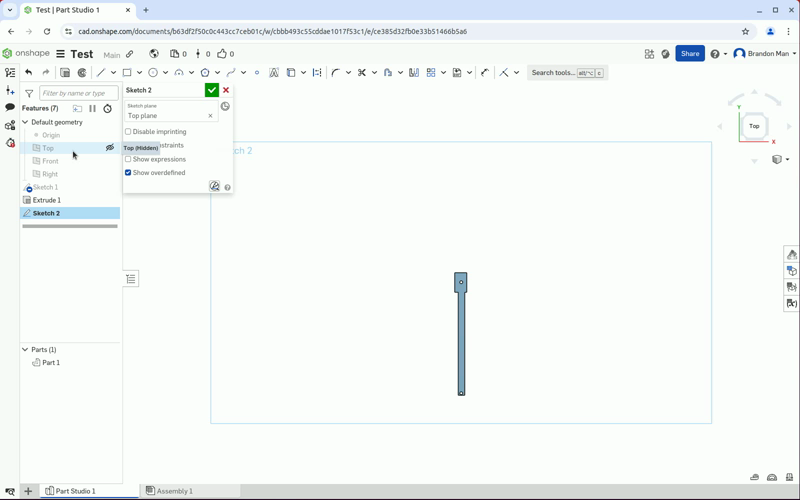
mouse_move(73, 352)
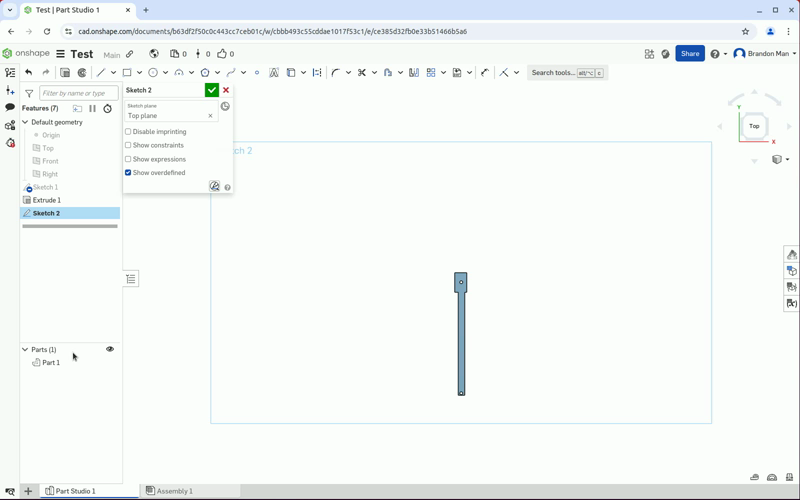
key(y)
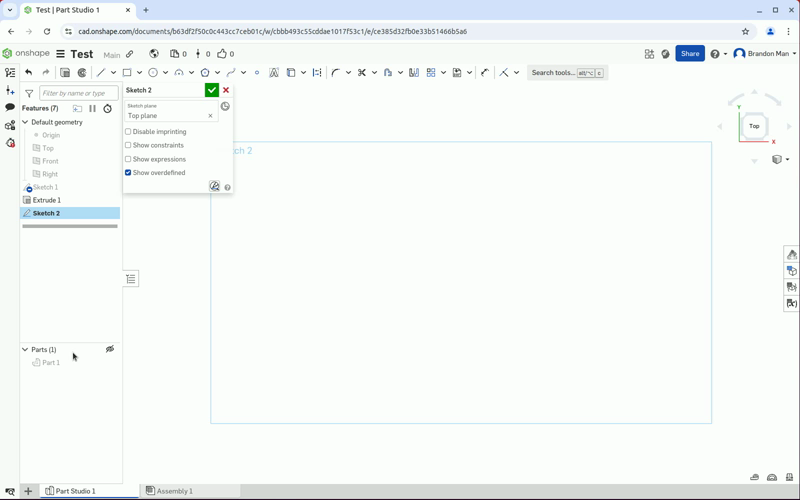
key(l)
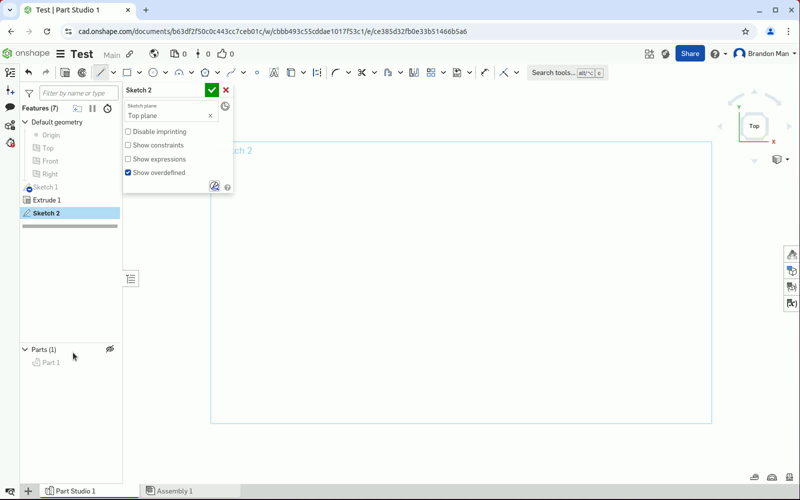
key_down(shift)
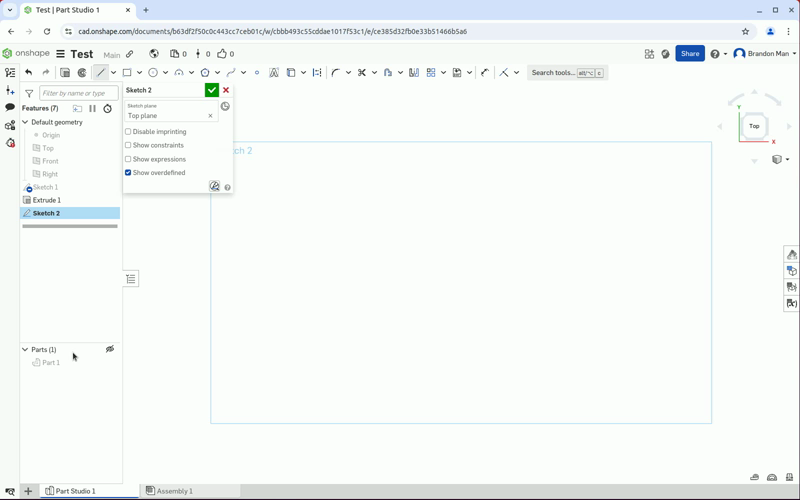
mouse_move(459, 273)
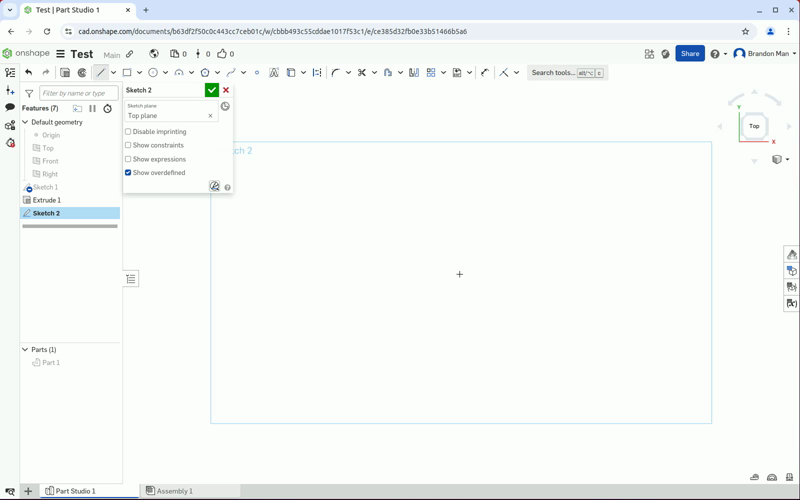
click(459, 273)
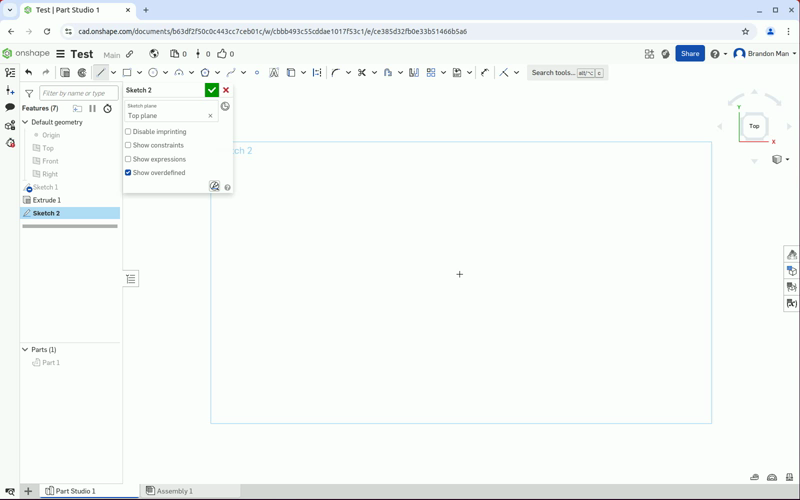
key_up(shift)
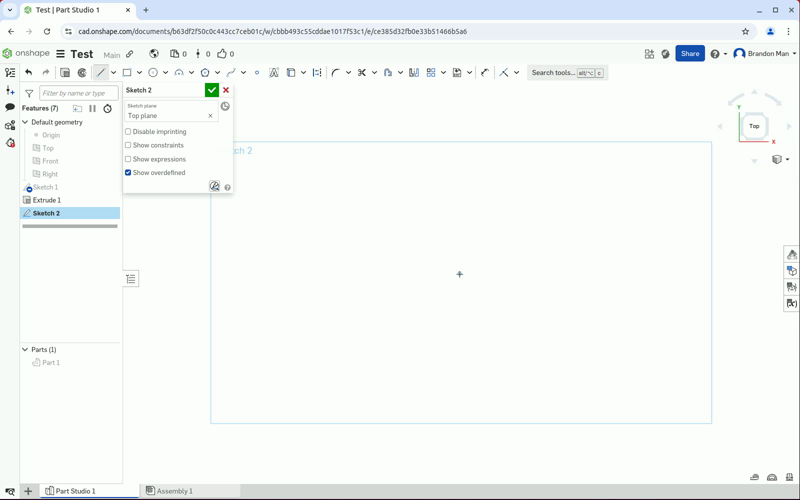
key_down(shift)
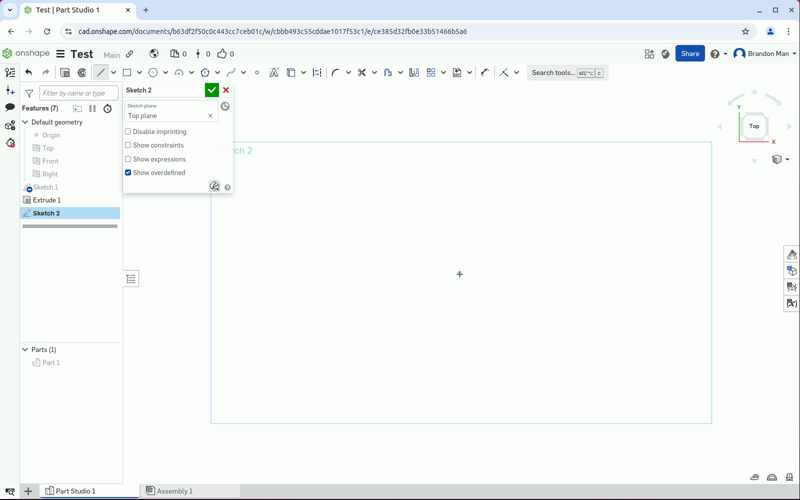
mouse_move(489, 273)
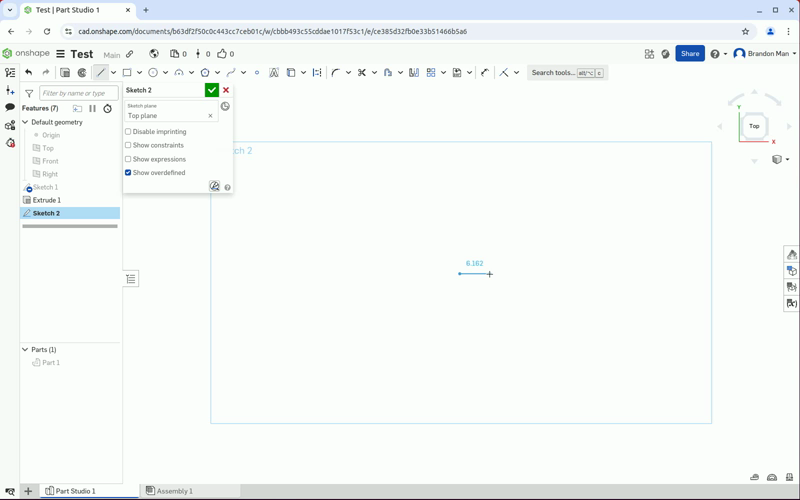
mouse_move(463, 273)
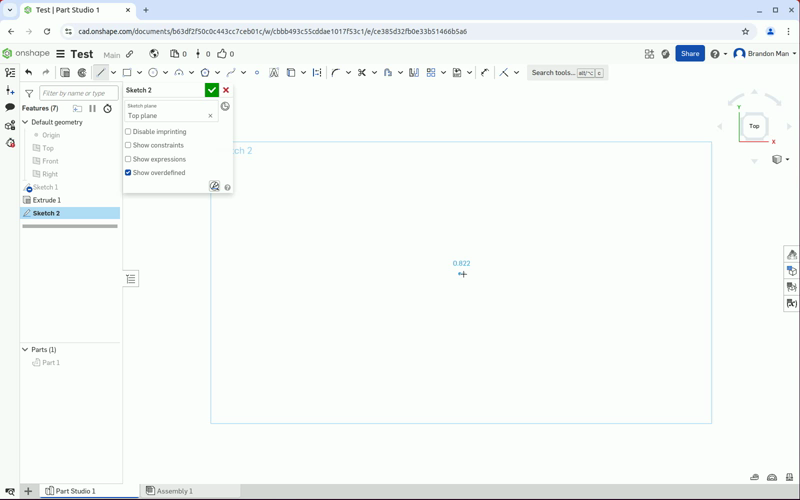
scroll(6)
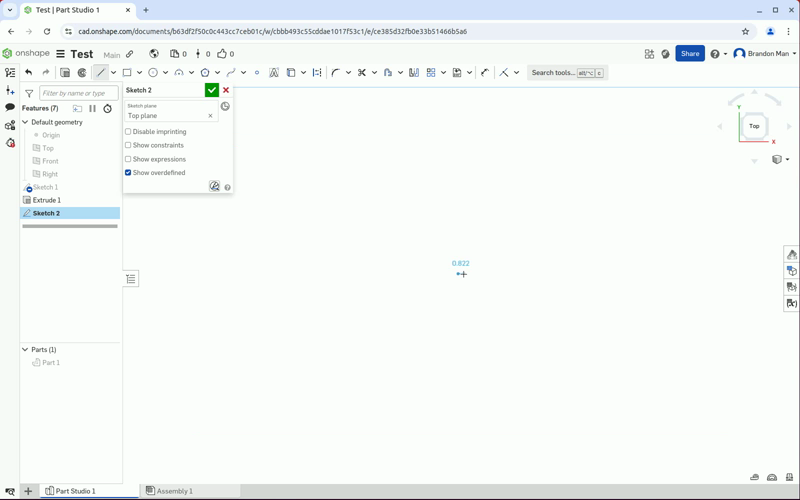
scroll(6)
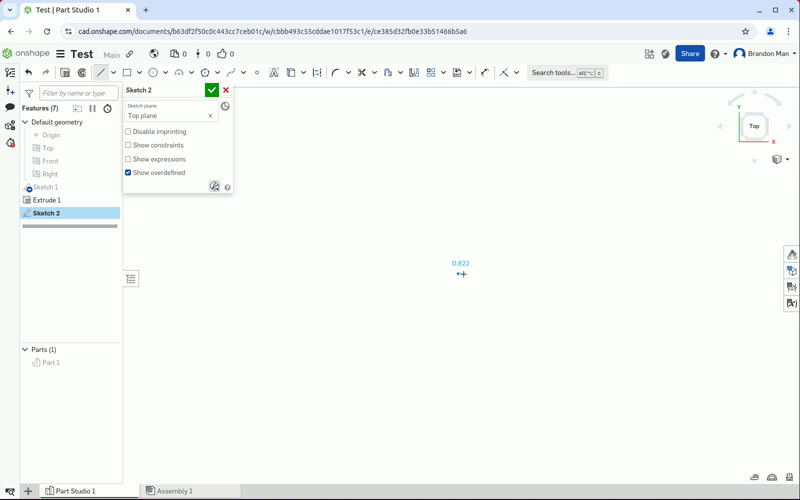
scroll(6)
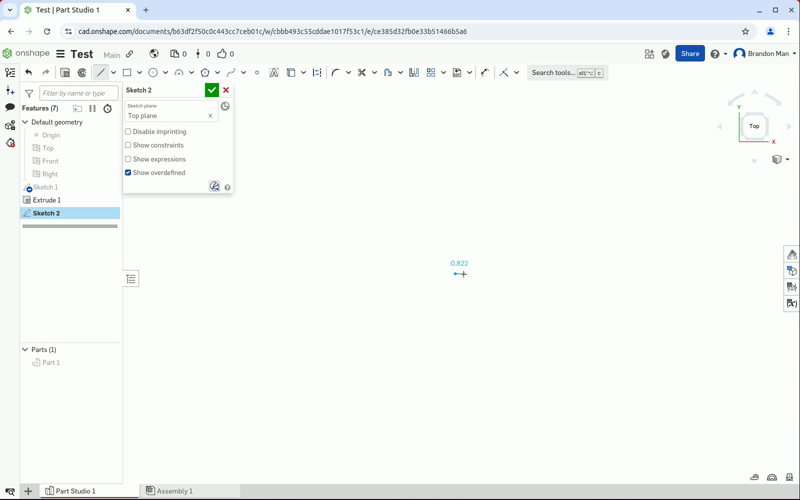
scroll(6)
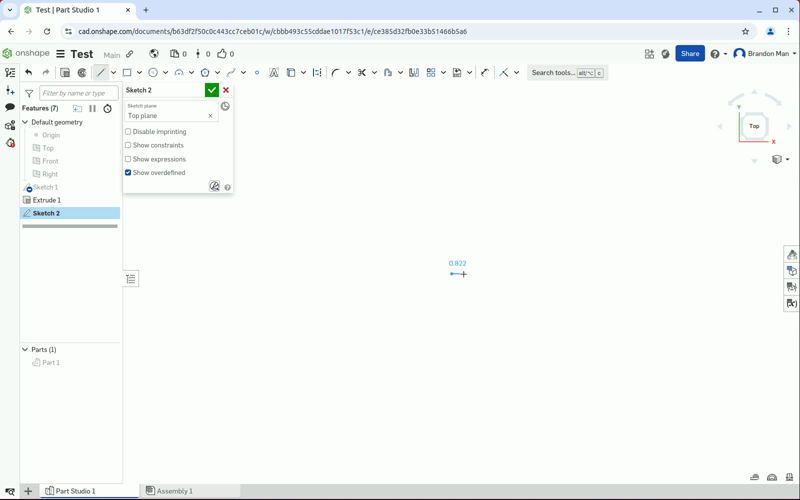
scroll(6)
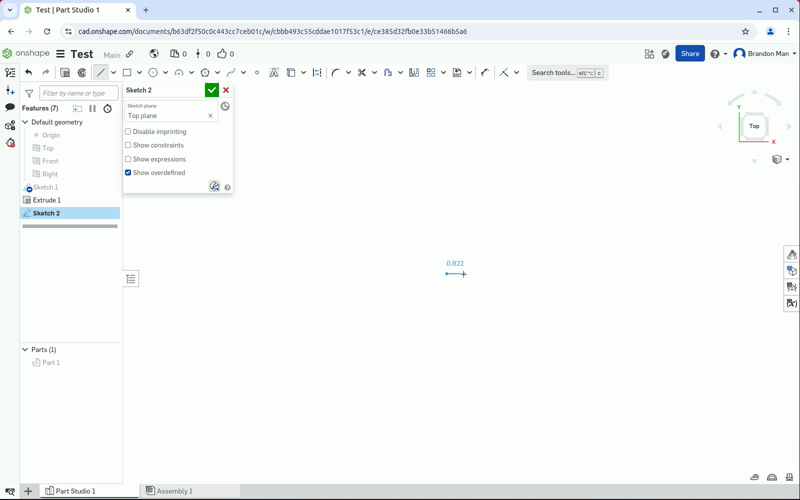
scroll(6)
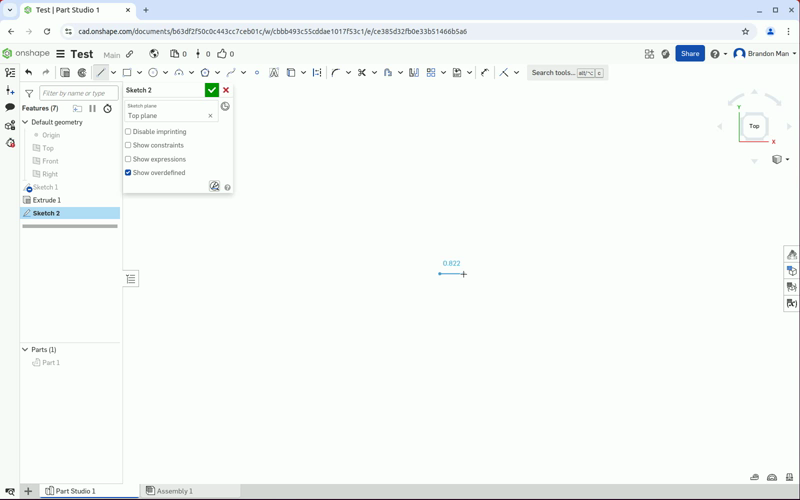
scroll(6)
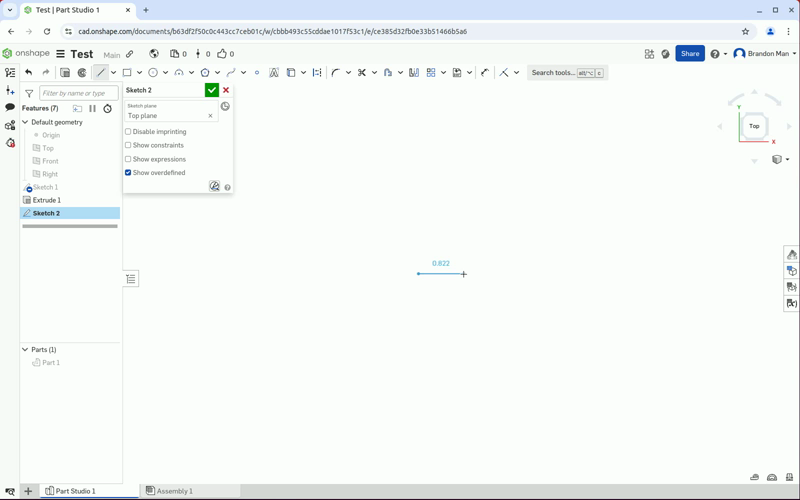
click(463, 273)
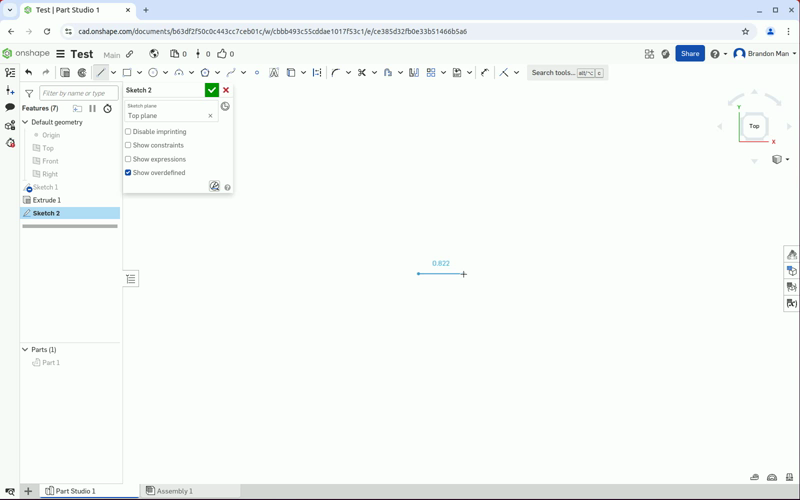
scroll(-6)
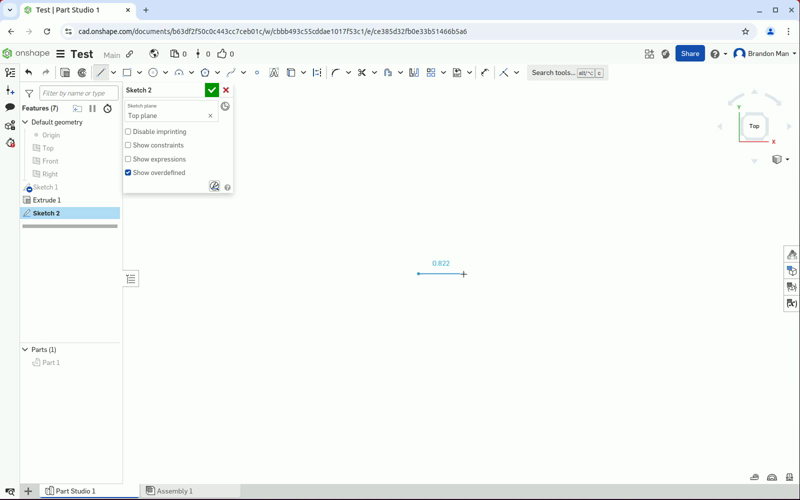
scroll(-6)
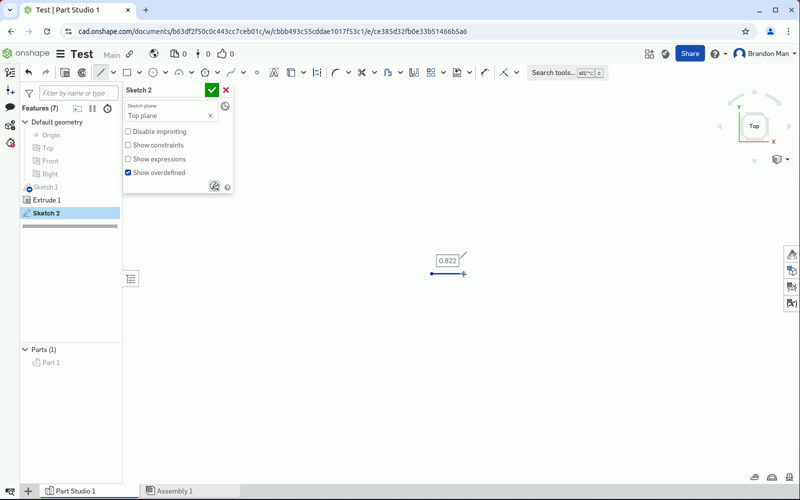
scroll(-6)
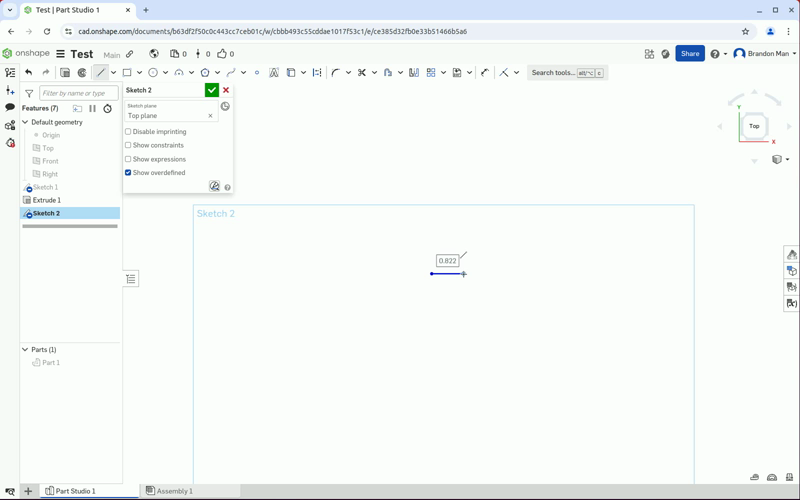
scroll(-6)
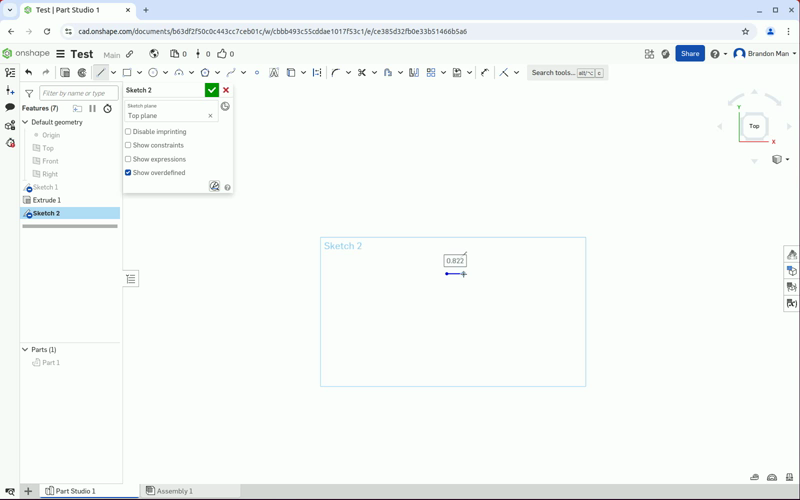
scroll(-6)
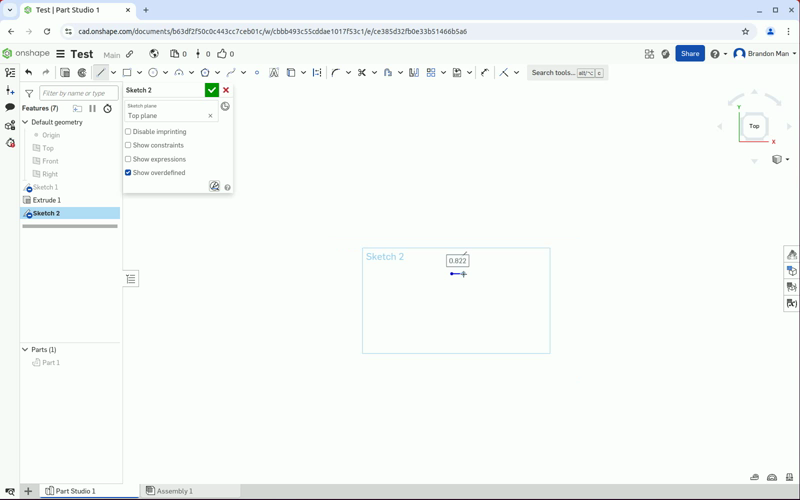
scroll(-6)
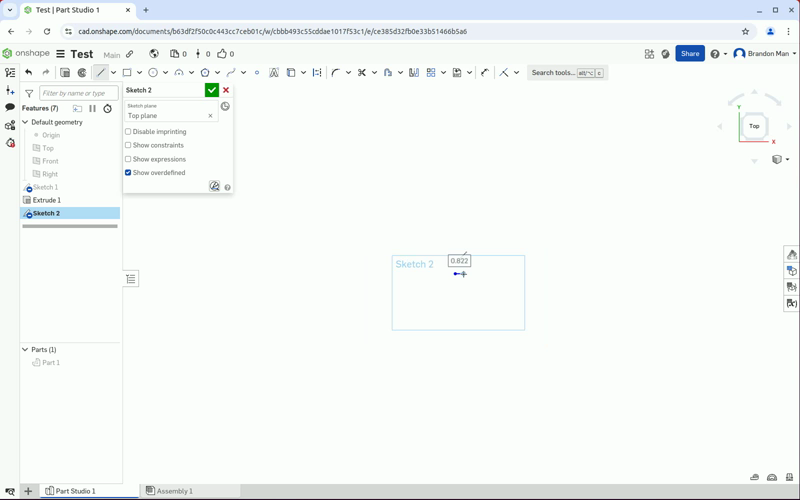
scroll(-6)
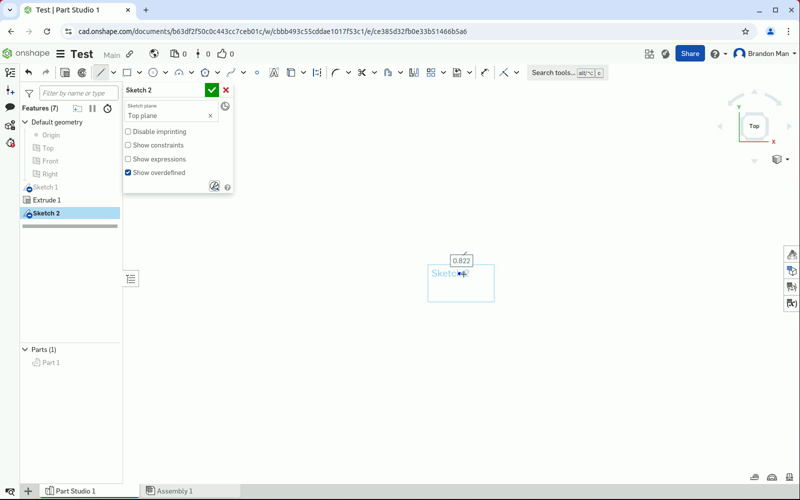
key_up(shift)
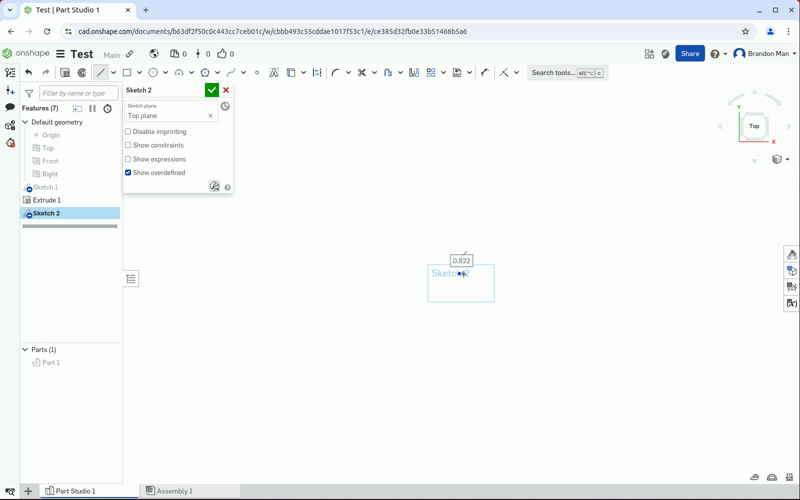
key_down(shift)
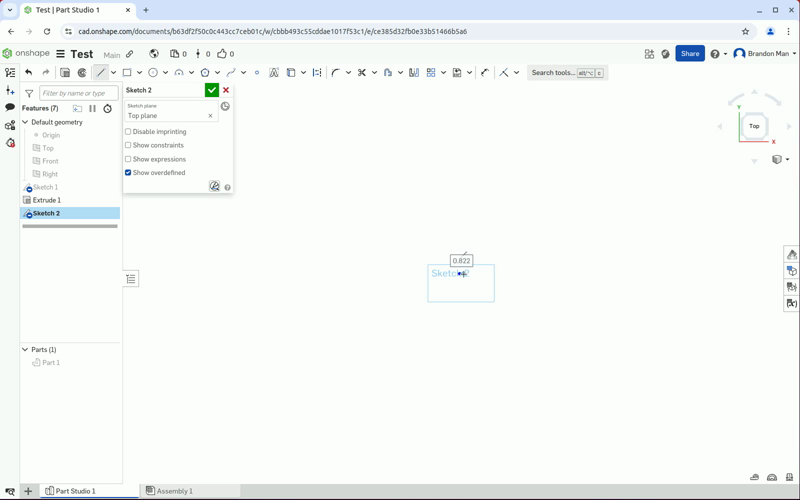
mouse_move(493, 273)
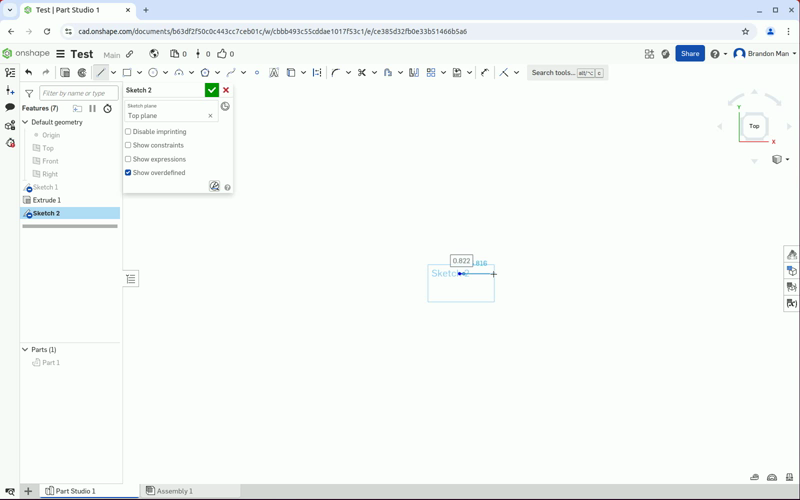
mouse_move(463, 269)
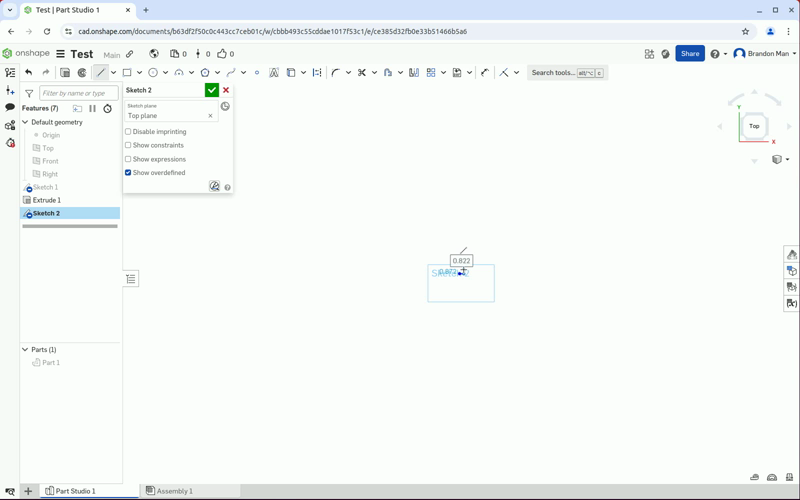
scroll(6)
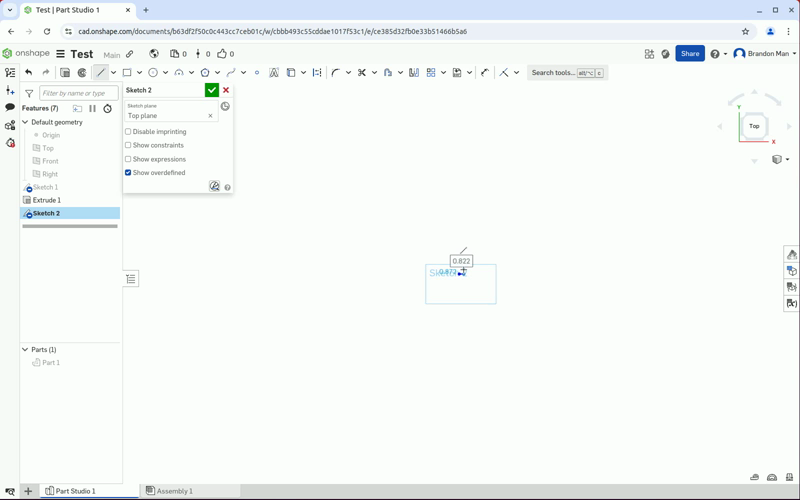
scroll(6)
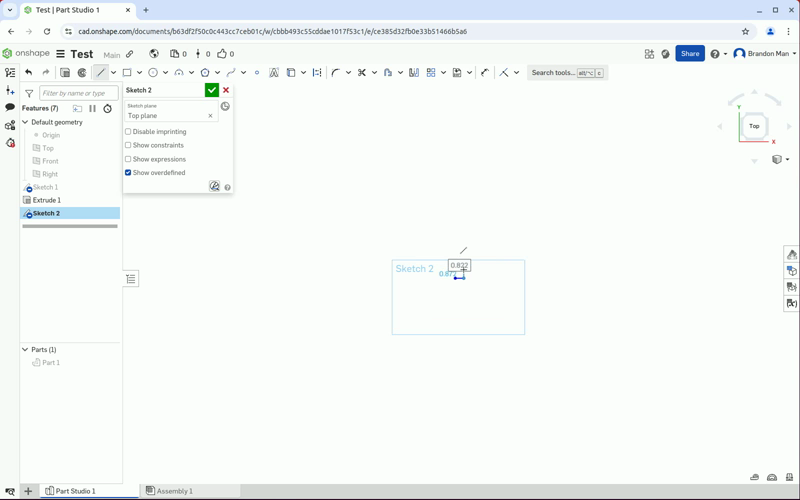
scroll(6)
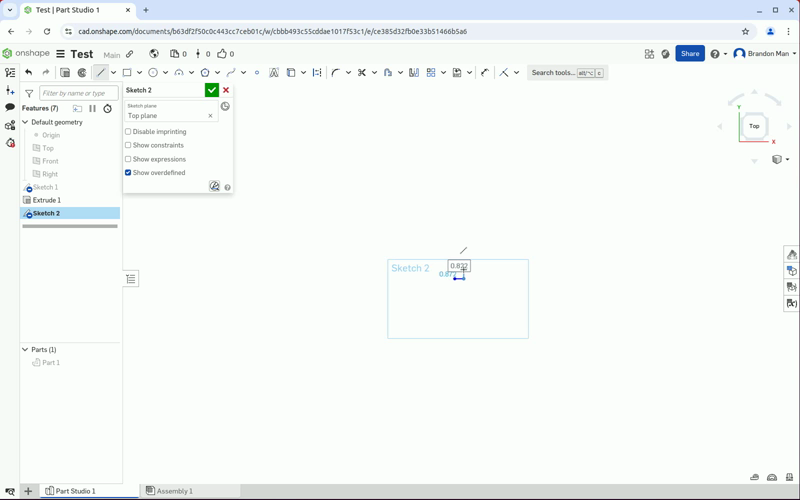
scroll(6)
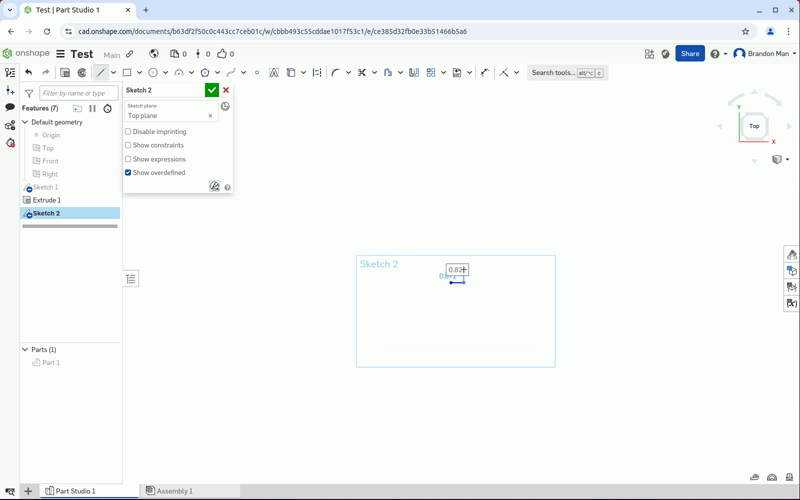
scroll(6)
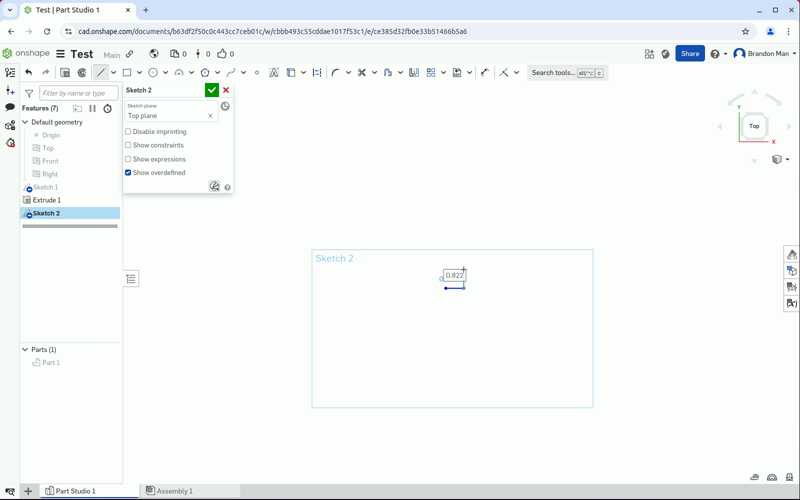
scroll(6)
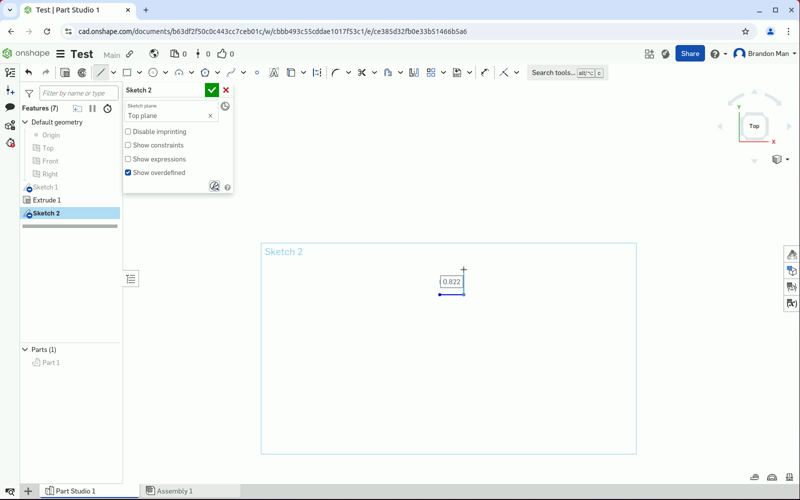
scroll(6)
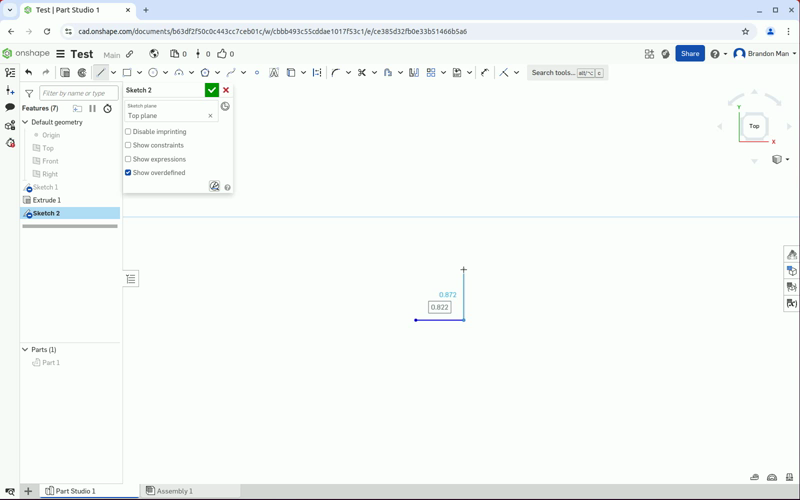
click(463, 269)
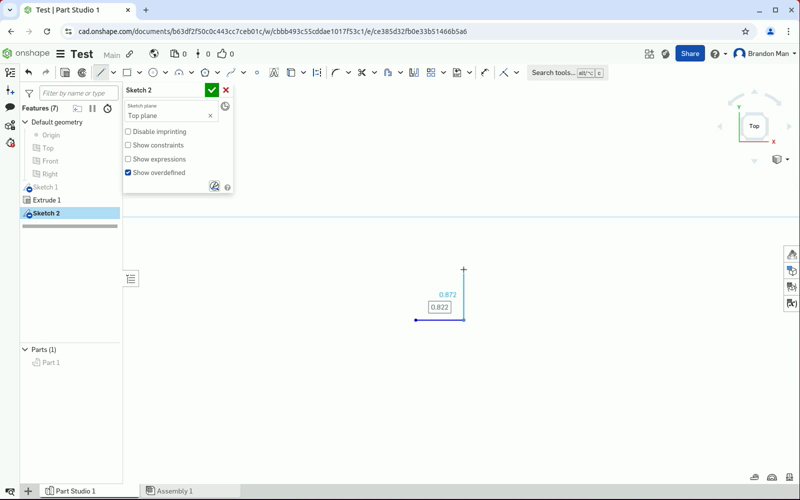
scroll(-6)
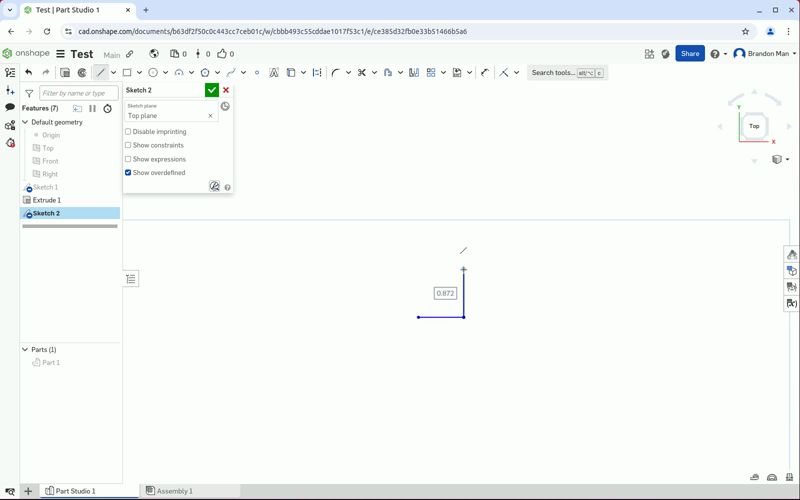
scroll(-6)
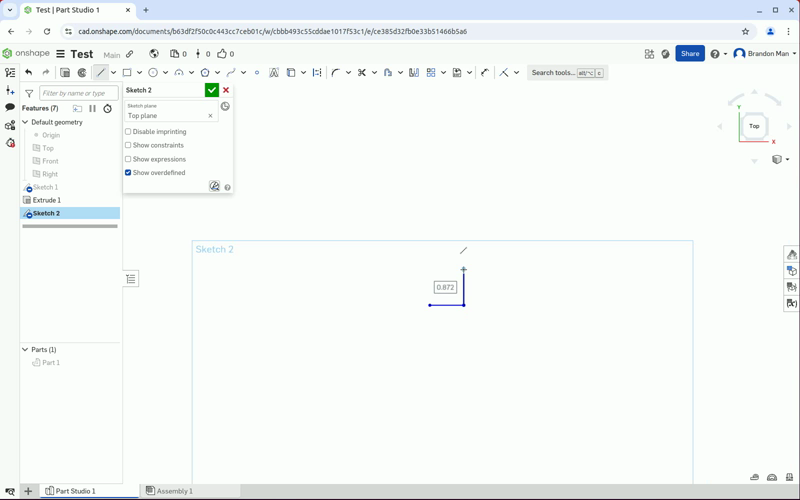
scroll(-6)
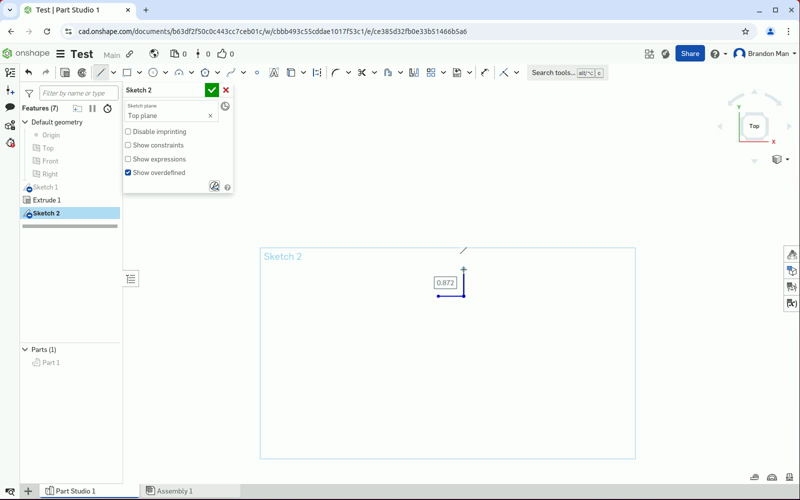
scroll(-6)
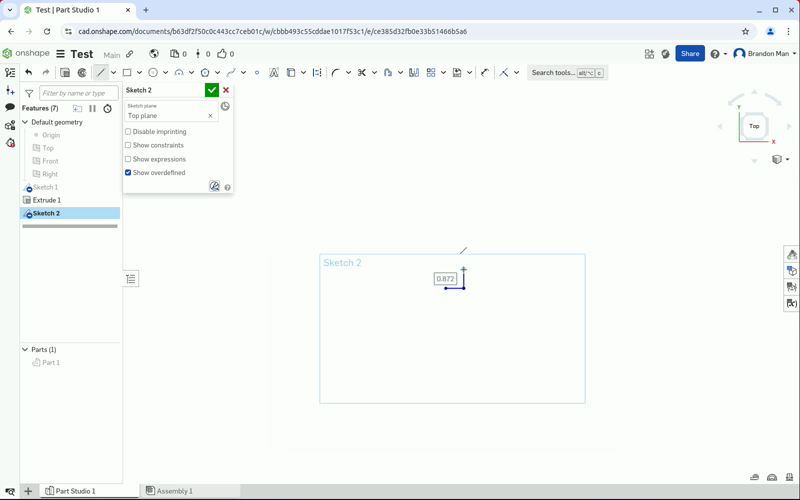
scroll(-6)
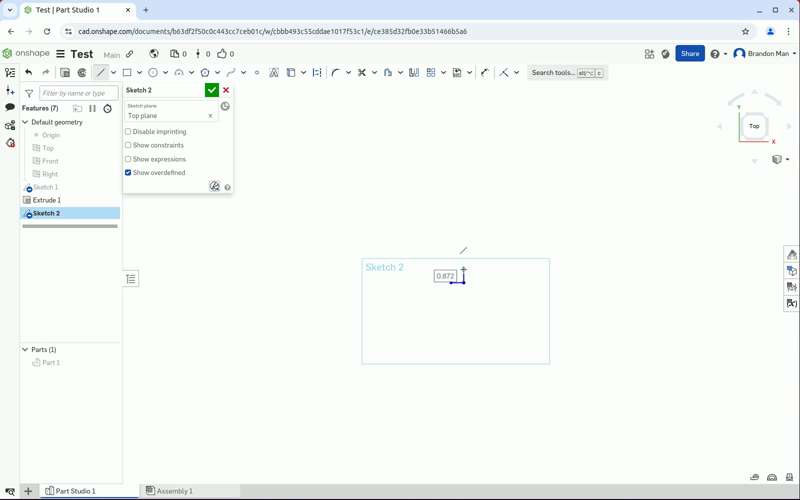
scroll(-6)
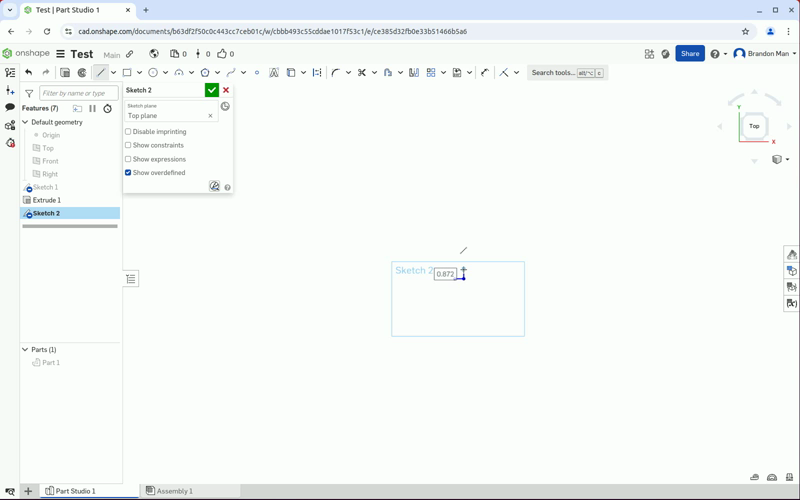
scroll(-6)
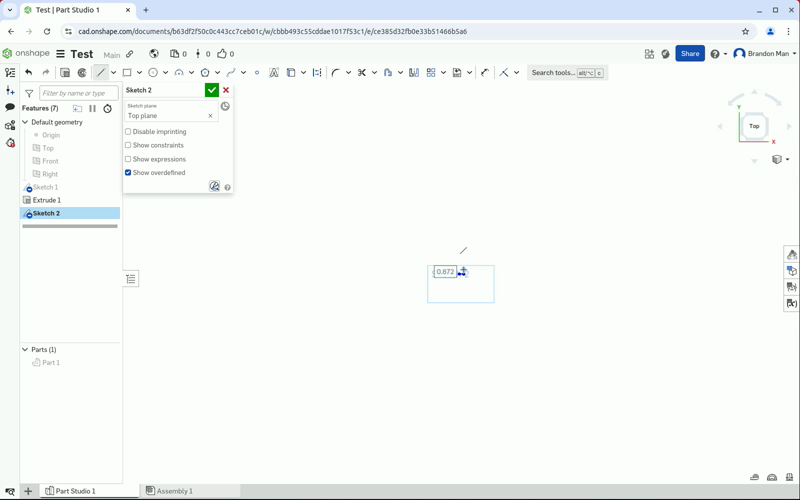
key_up(shift)
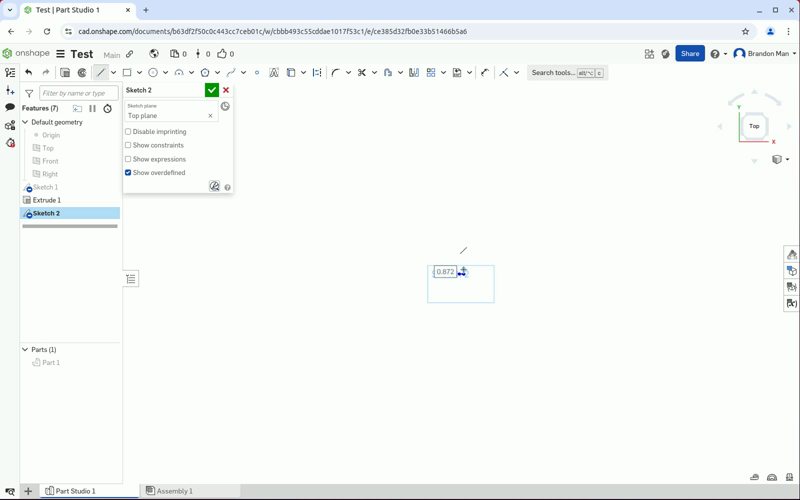
key_down(shift)
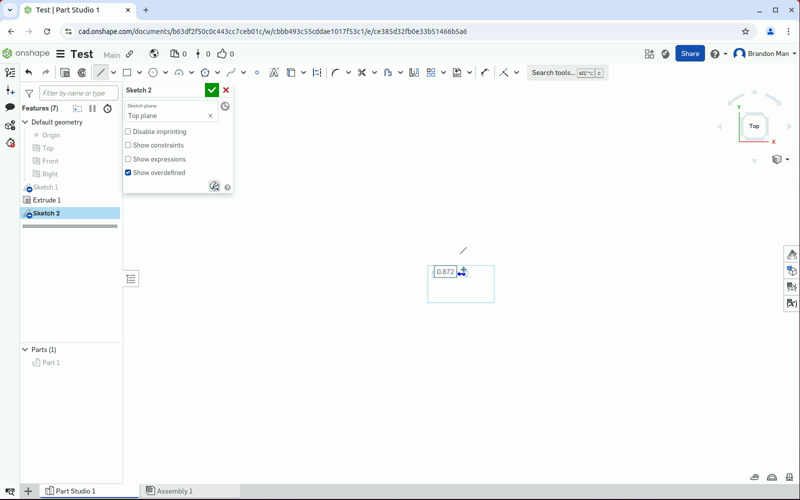
mouse_move(493, 269)
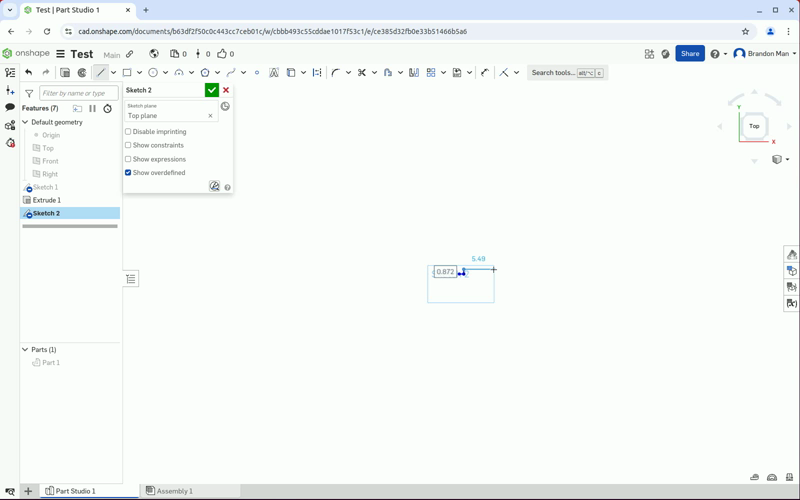
mouse_move(459, 269)
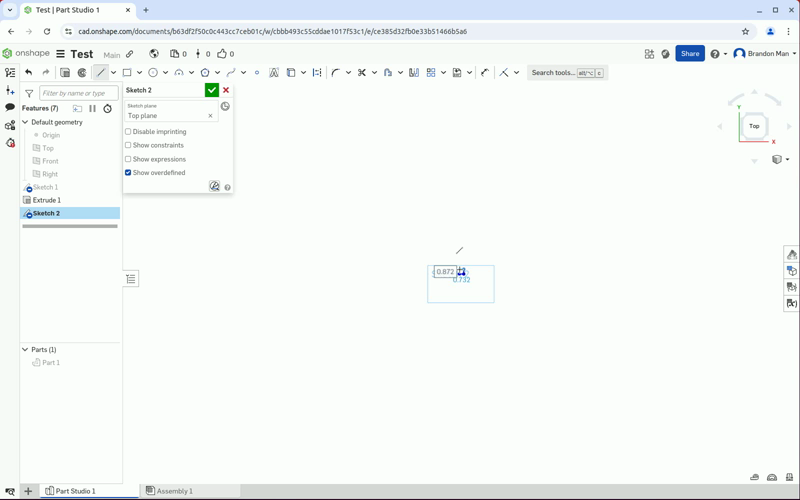
scroll(6)
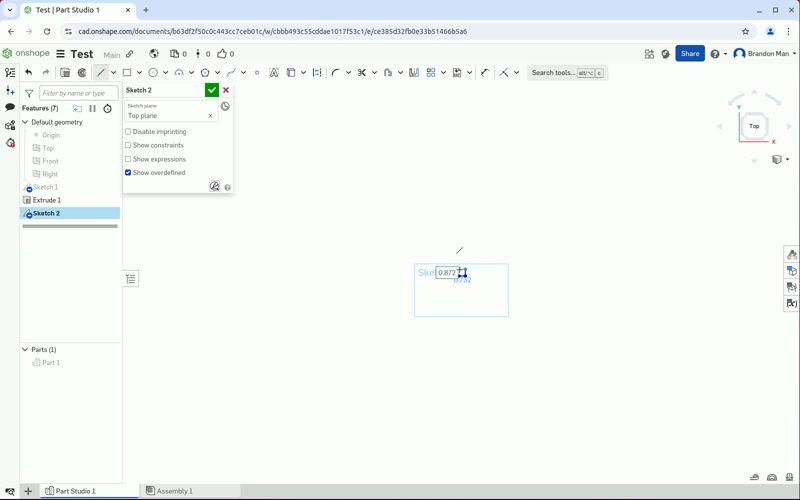
scroll(6)
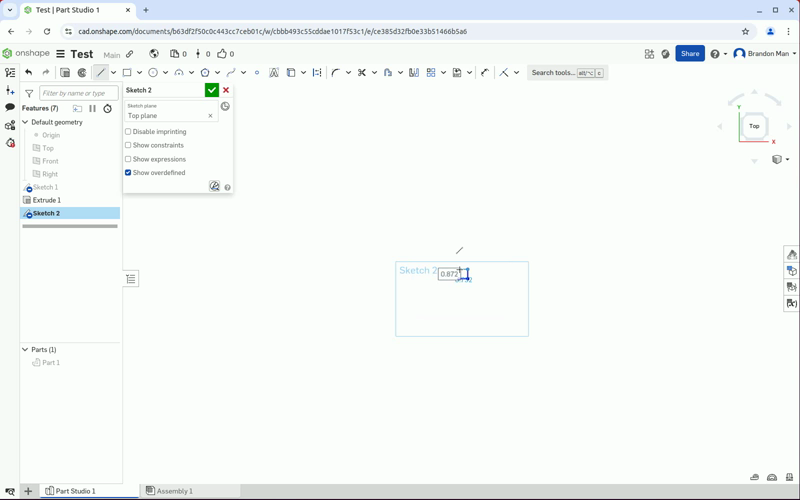
scroll(6)
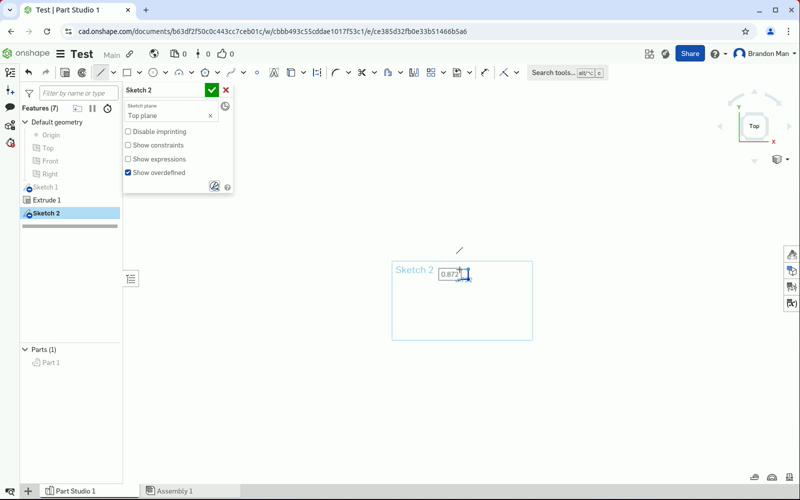
scroll(6)
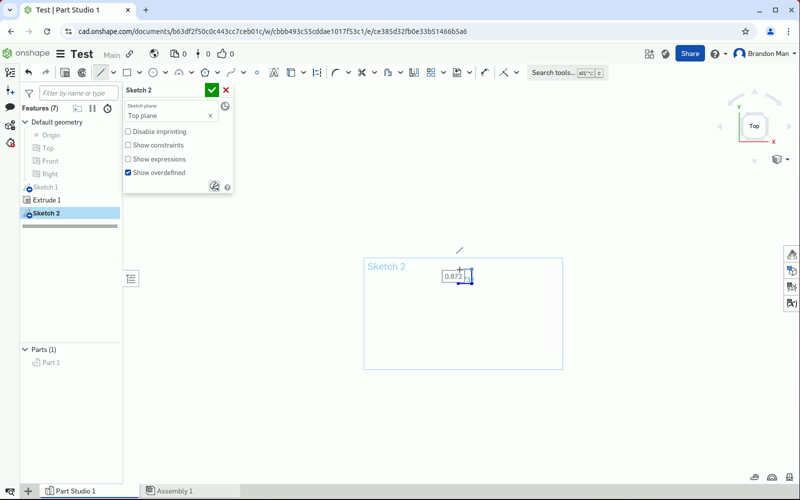
scroll(6)
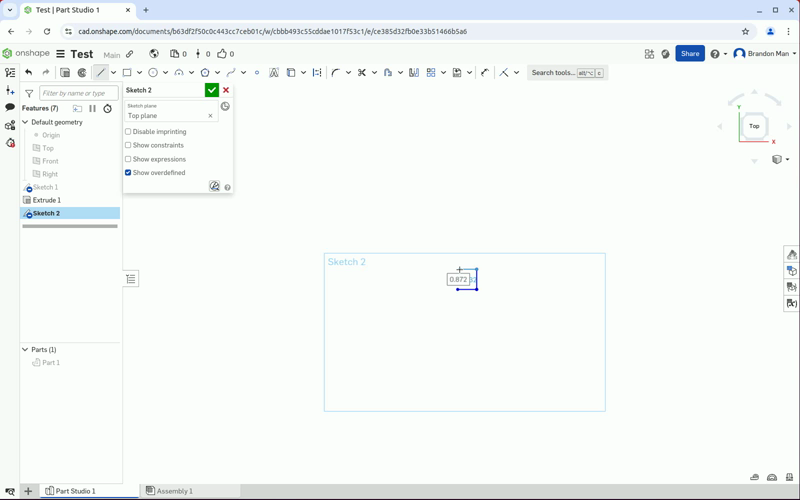
scroll(6)
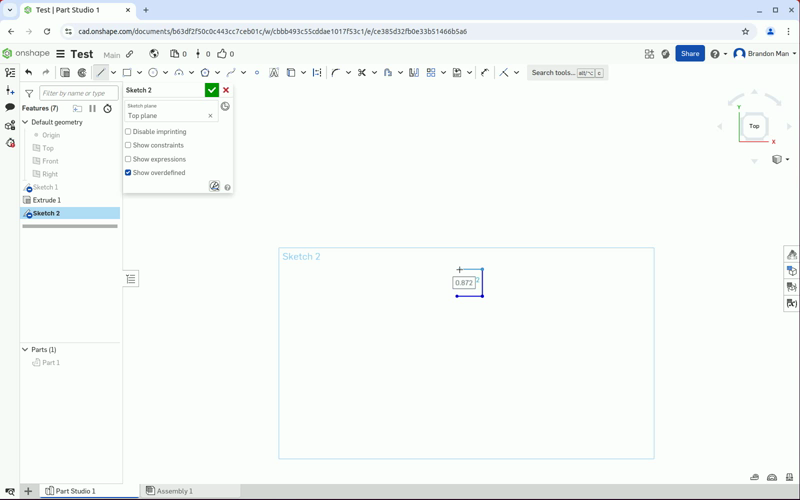
scroll(6)
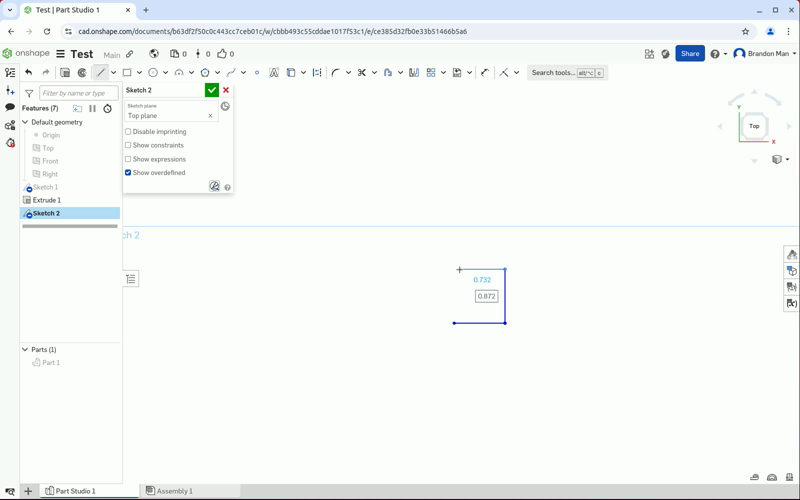
click(459, 269)
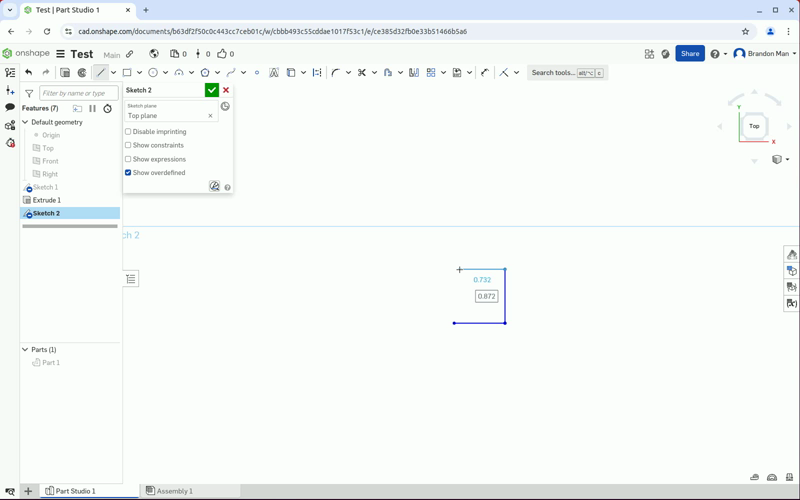
scroll(-6)
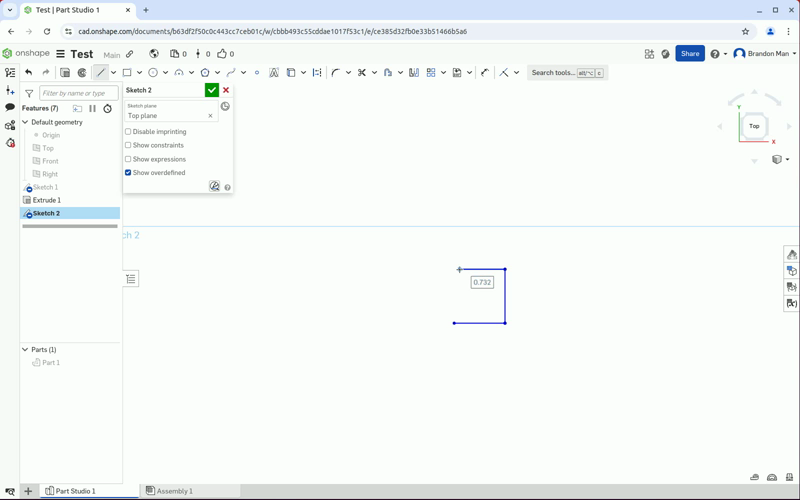
scroll(-6)
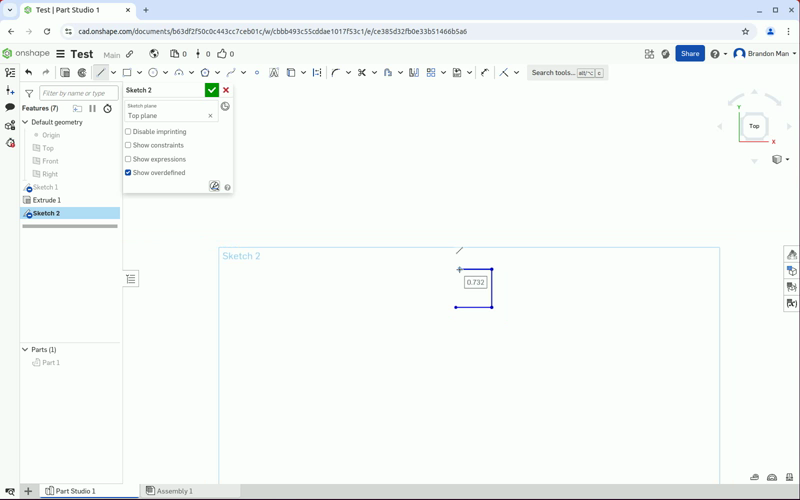
scroll(-6)
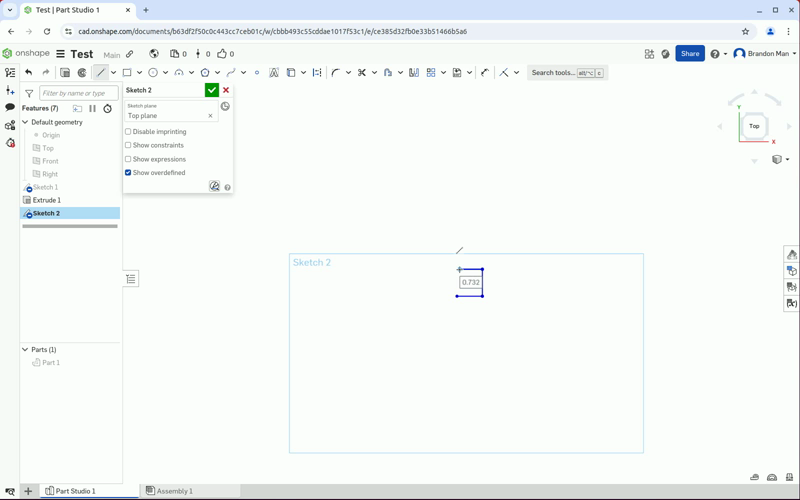
scroll(-6)
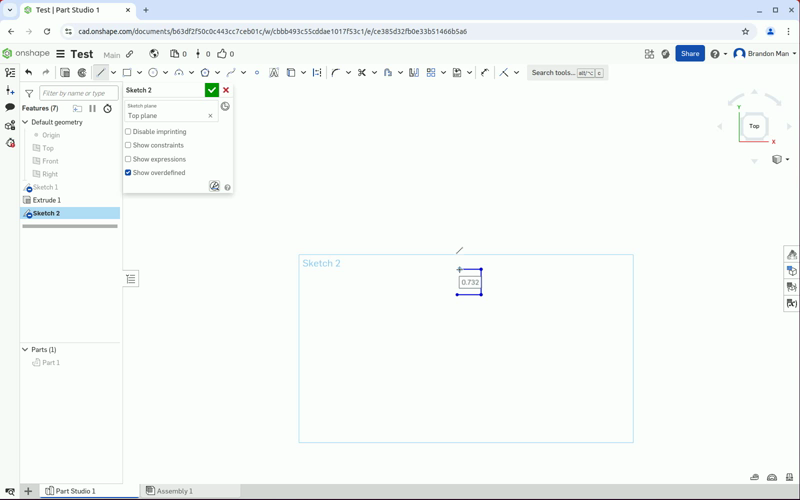
scroll(-6)
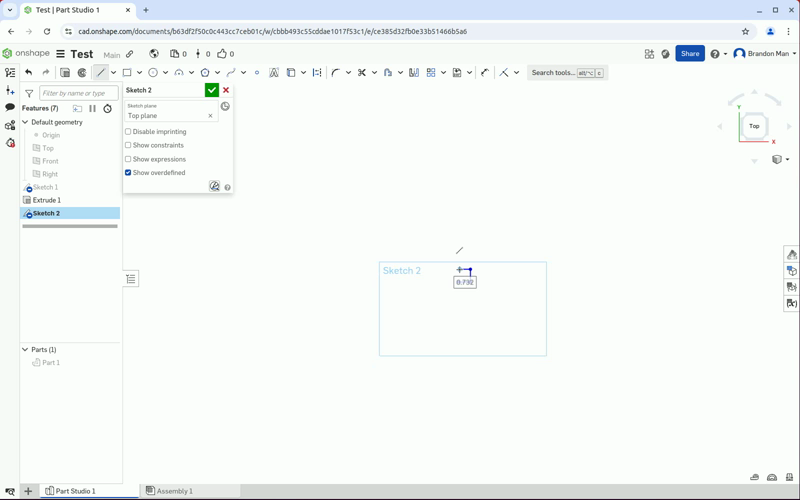
scroll(-6)
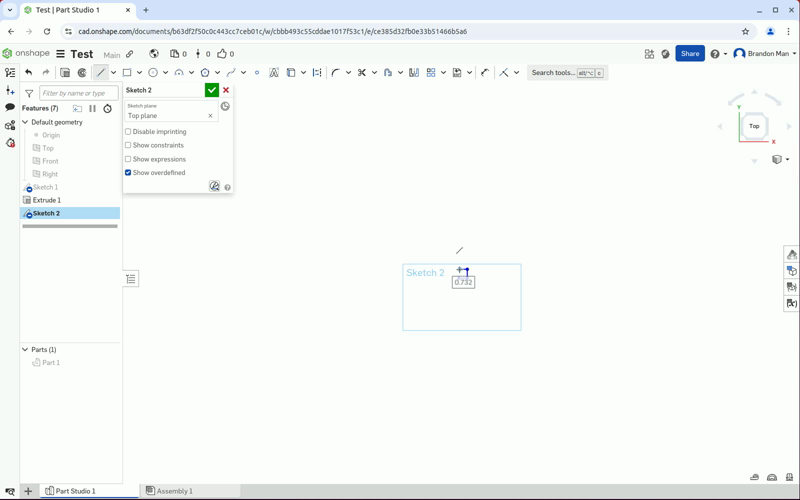
scroll(-6)
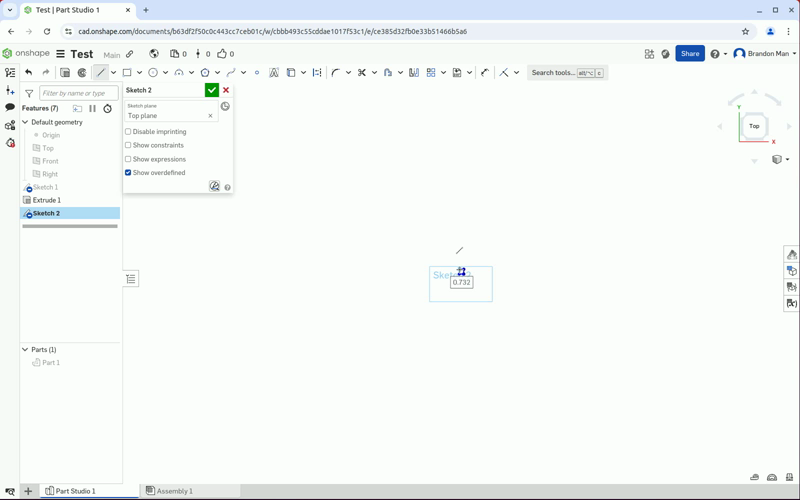
key_up(shift)
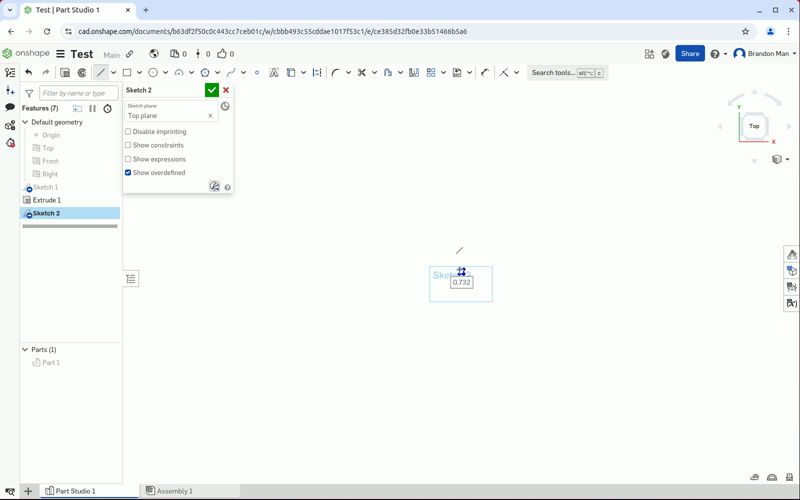
mouse_move(489, 269)
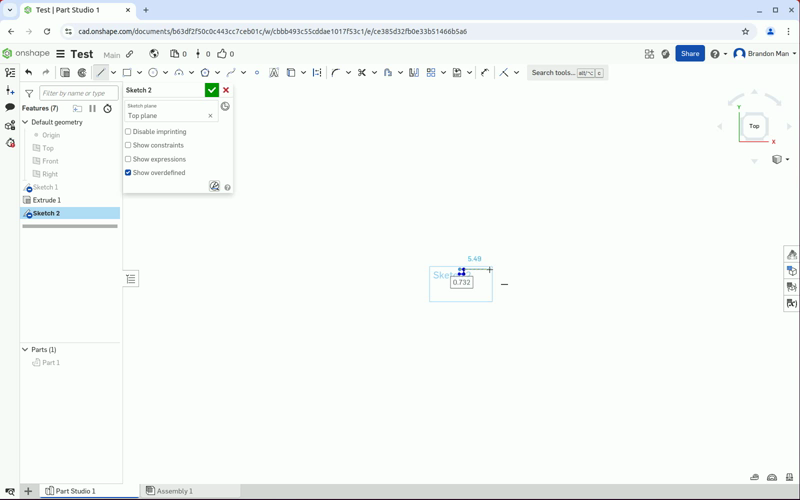
key_down(shift)
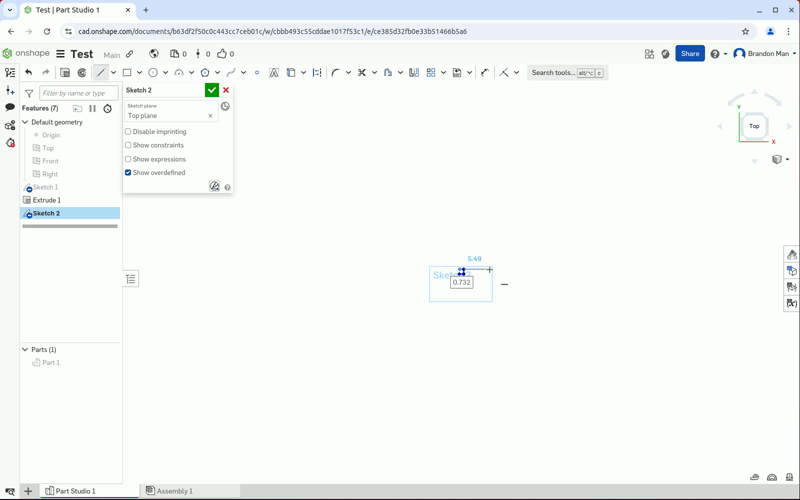
mouse_move(459, 273)
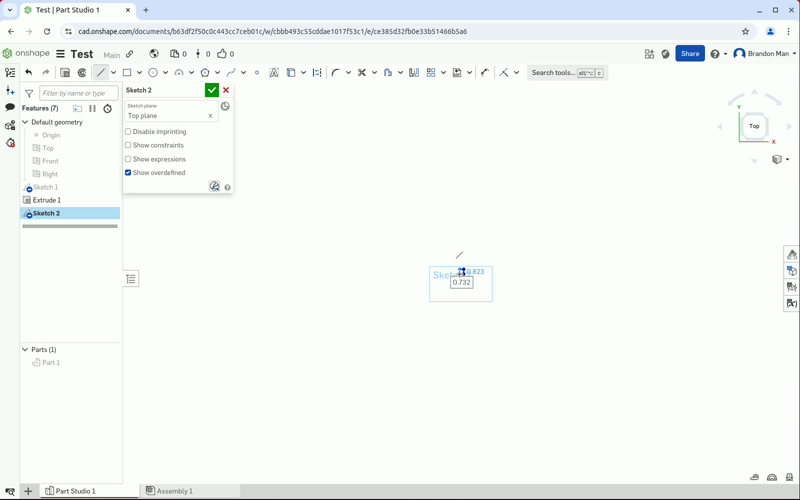
scroll(6)
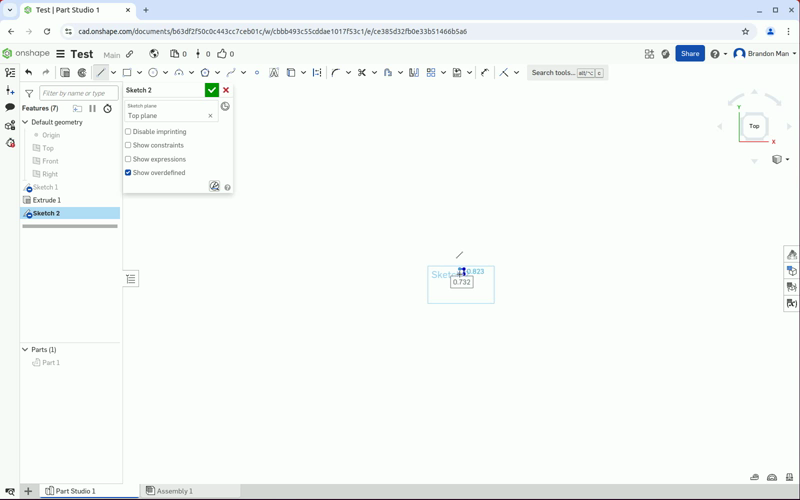
scroll(6)
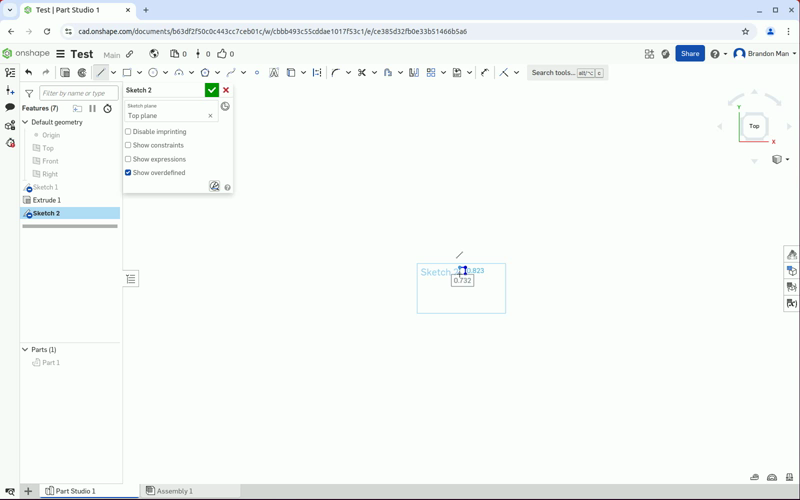
scroll(6)
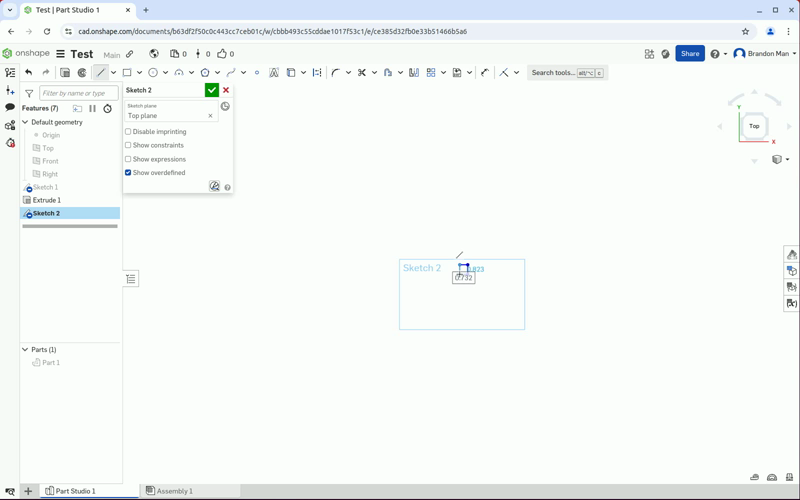
scroll(6)
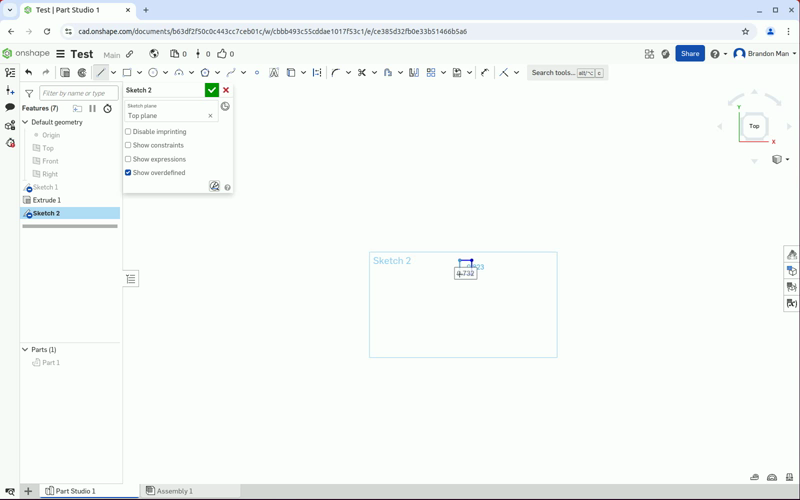
scroll(6)
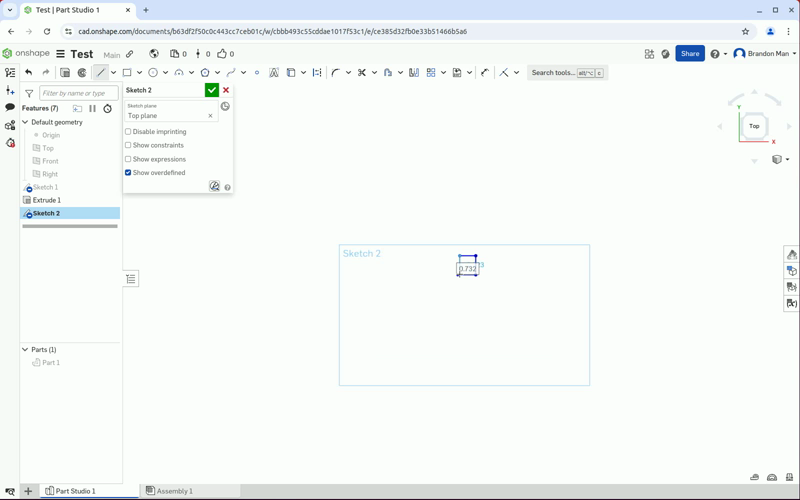
scroll(6)
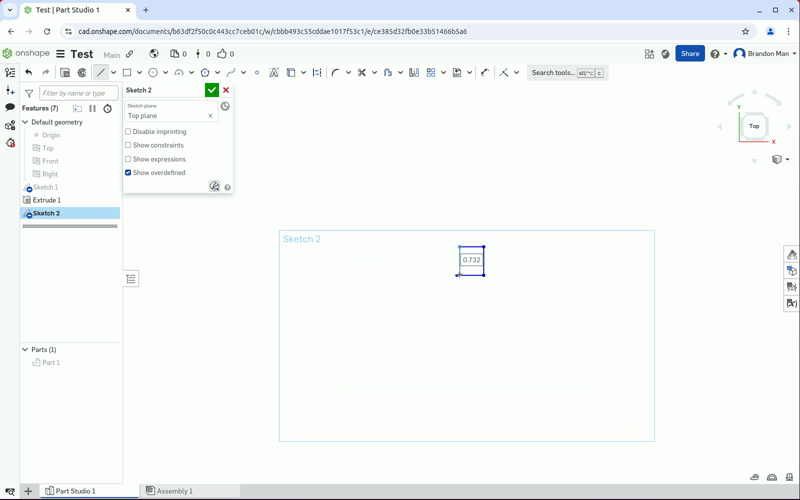
scroll(6)
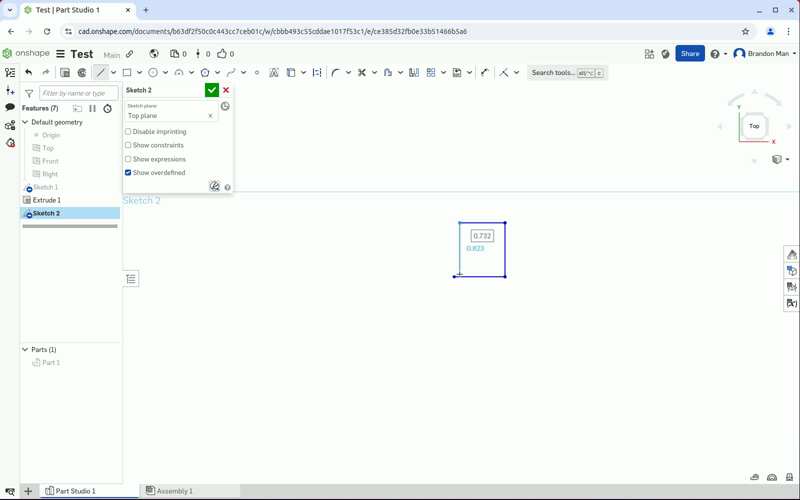
key_up(shift)
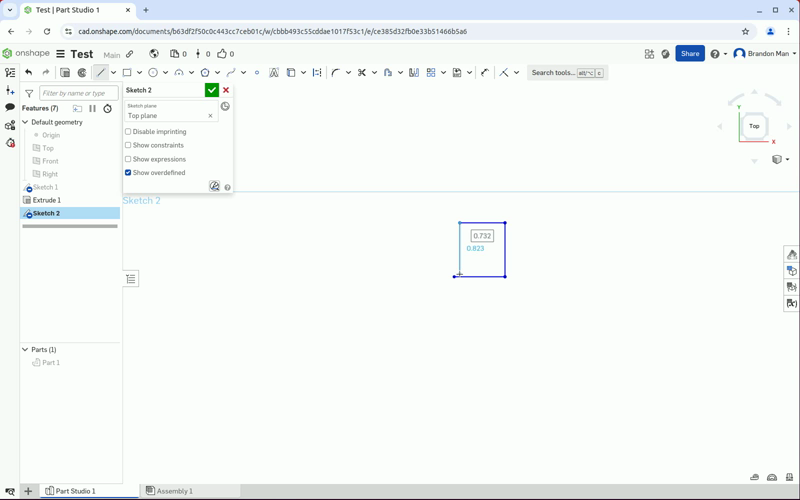
click(459, 273)
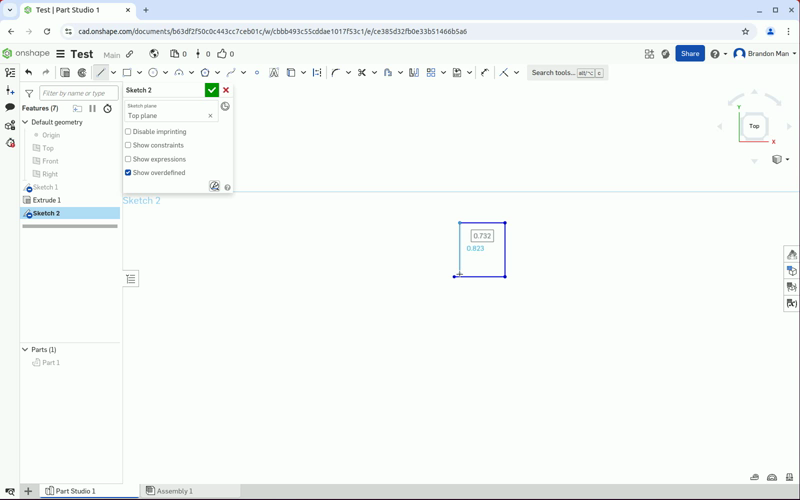
scroll(-6)
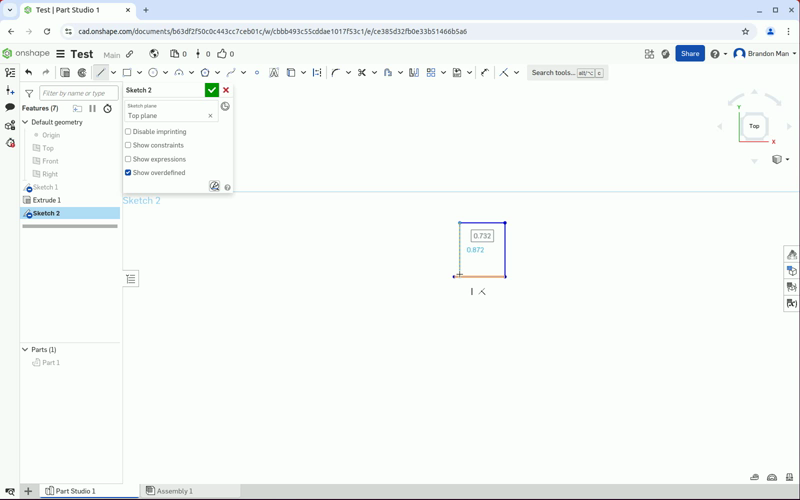
scroll(-6)
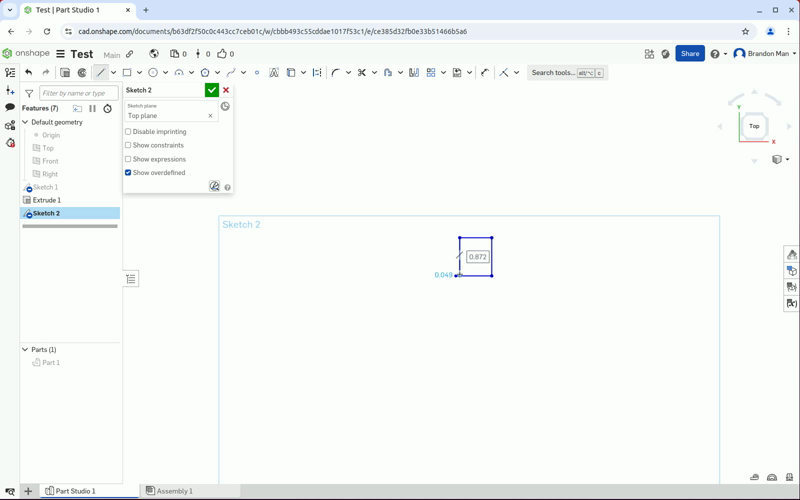
scroll(-6)
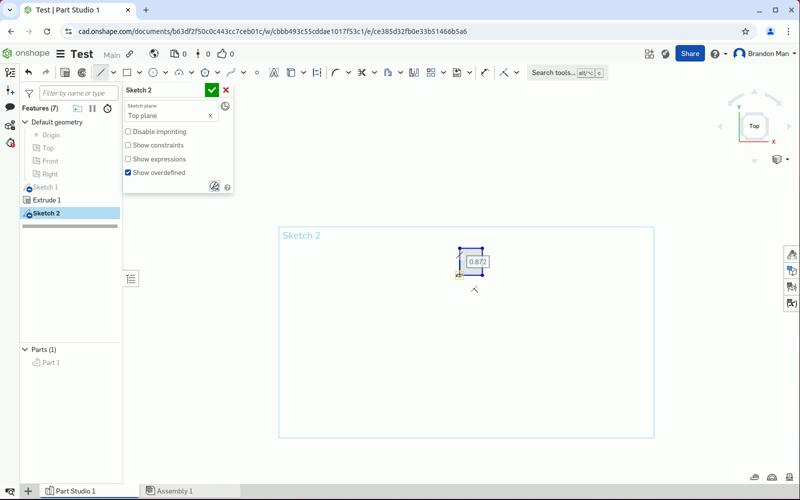
scroll(-6)
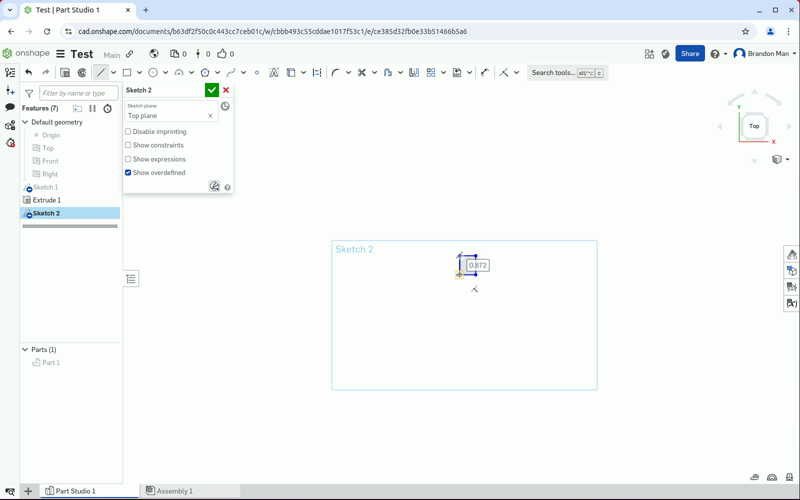
scroll(-6)
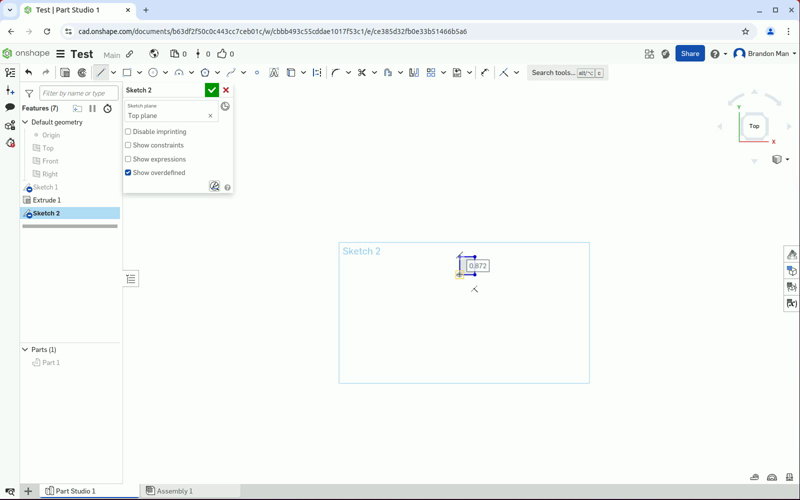
scroll(-6)
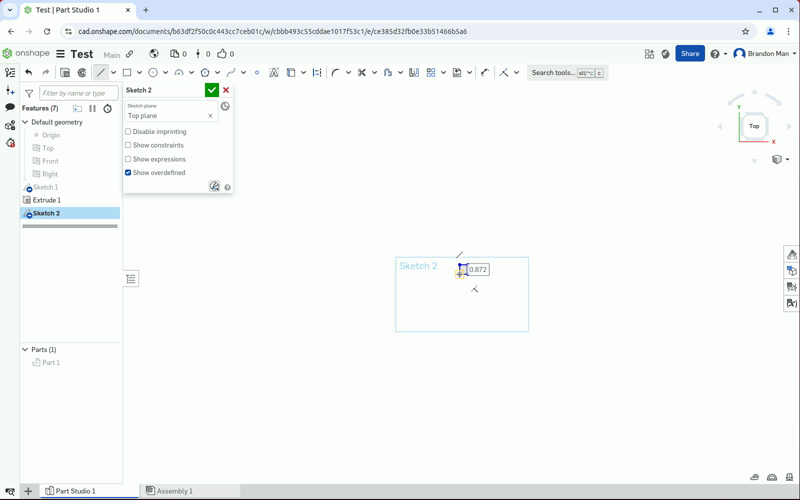
scroll(-6)
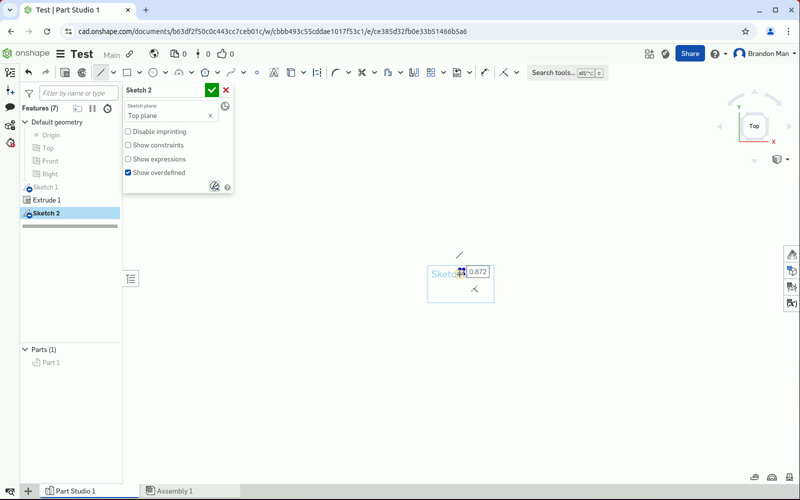
key(esc)
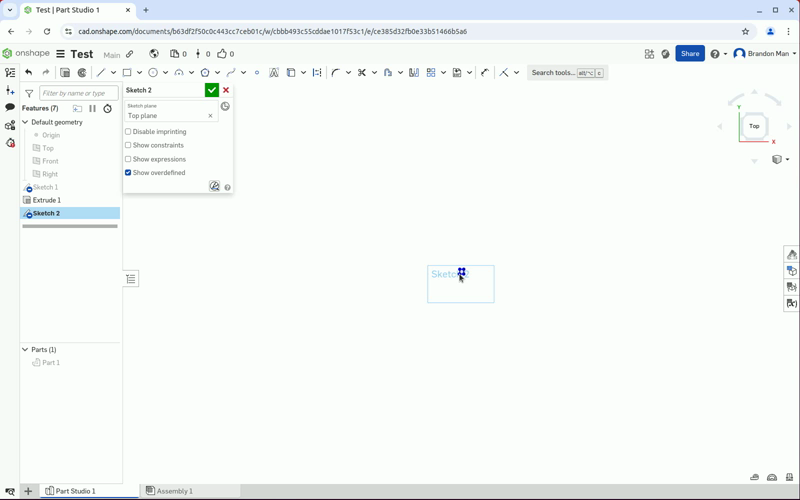
mouse_move(461, 272)
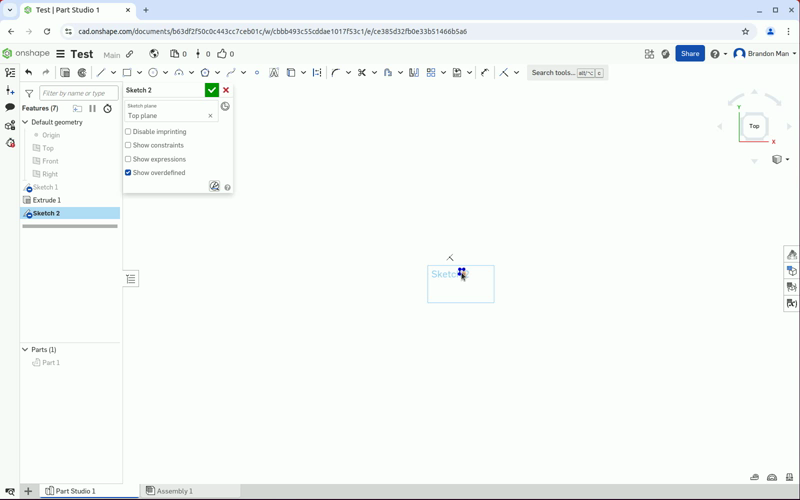
scroll(6)
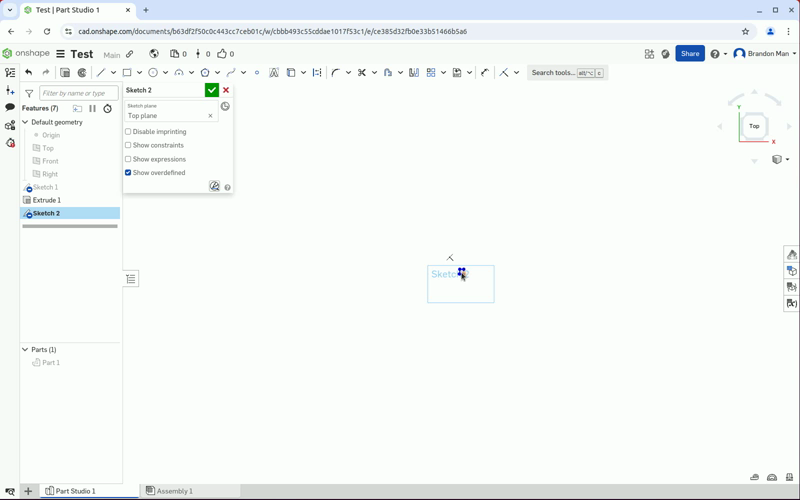
scroll(6)
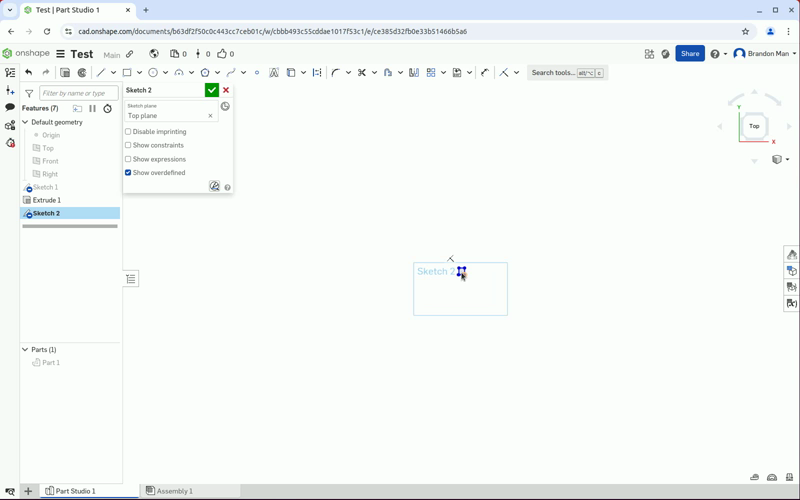
scroll(6)
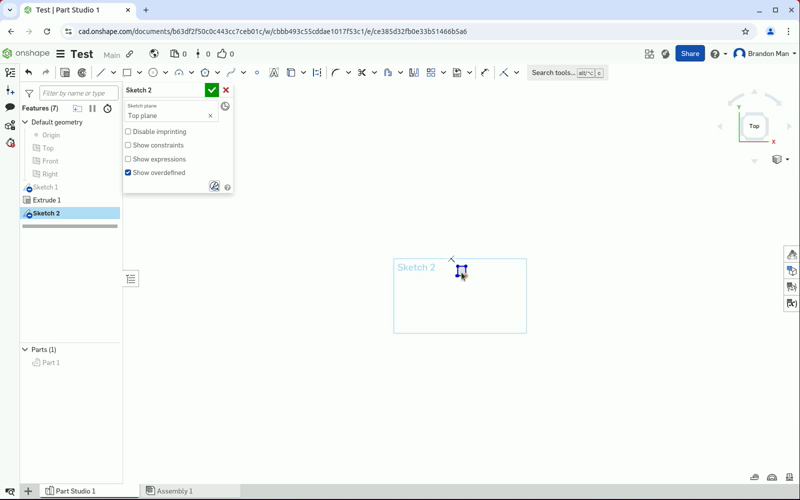
scroll(6)
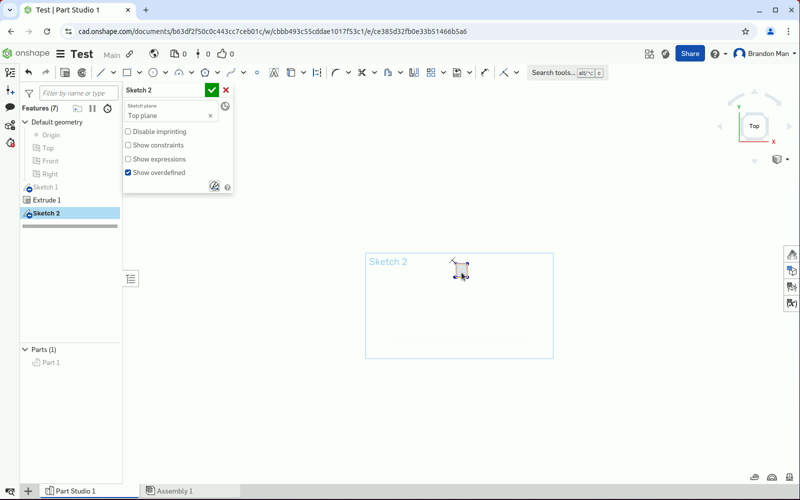
scroll(6)
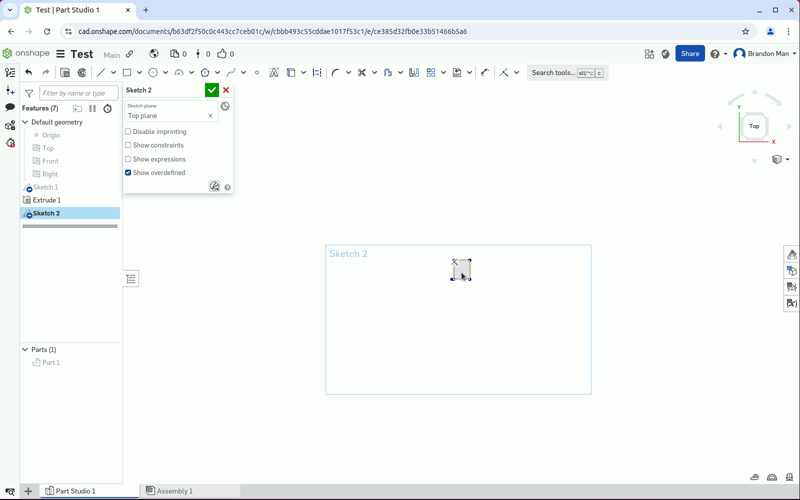
scroll(6)
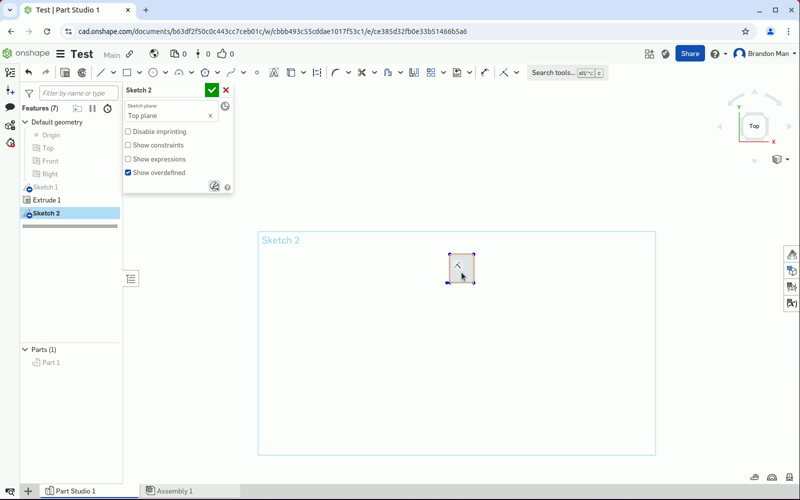
scroll(6)
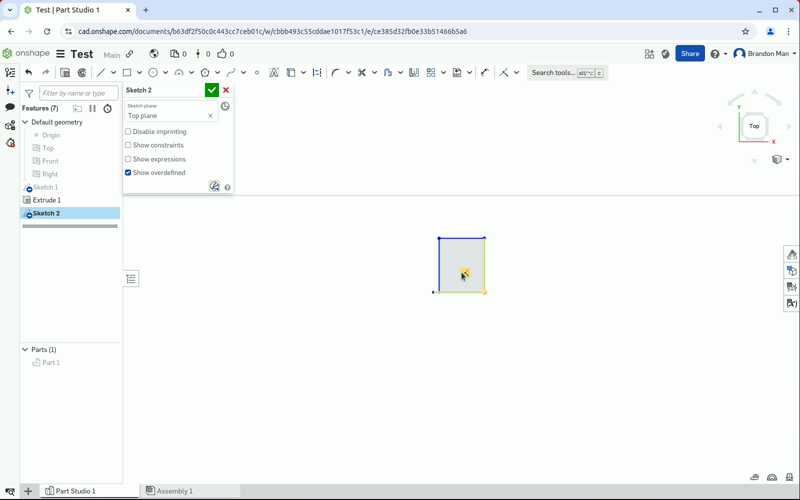
click(461, 272)
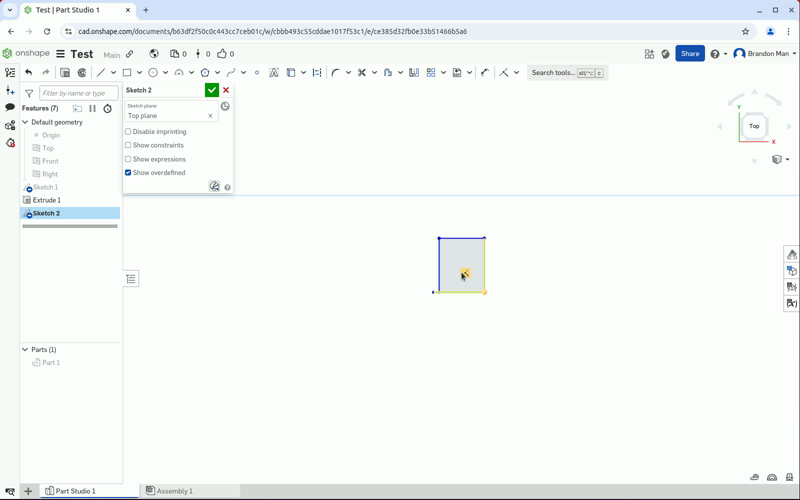
scroll(-6)
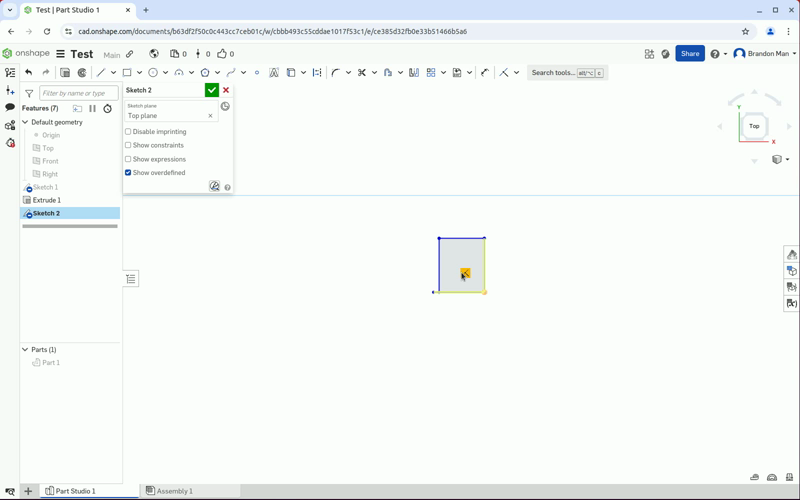
scroll(-6)
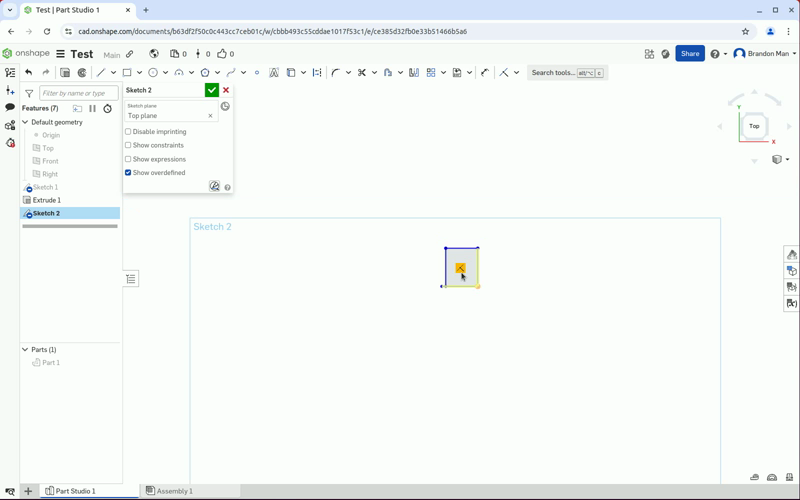
scroll(-6)
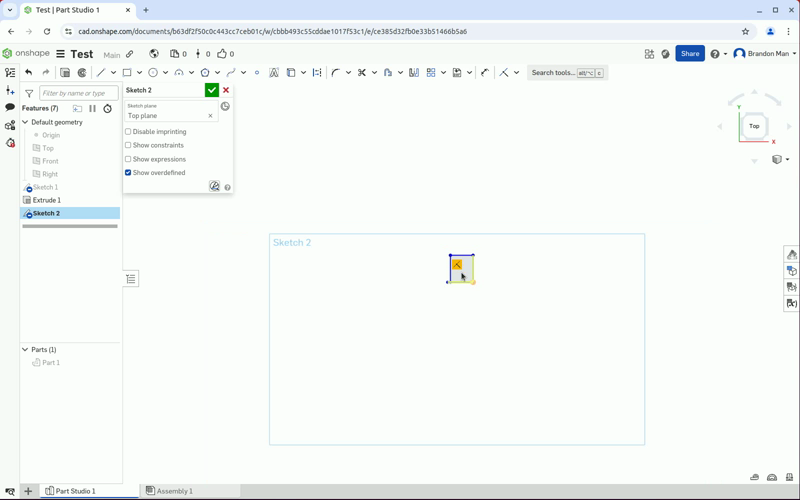
scroll(-6)
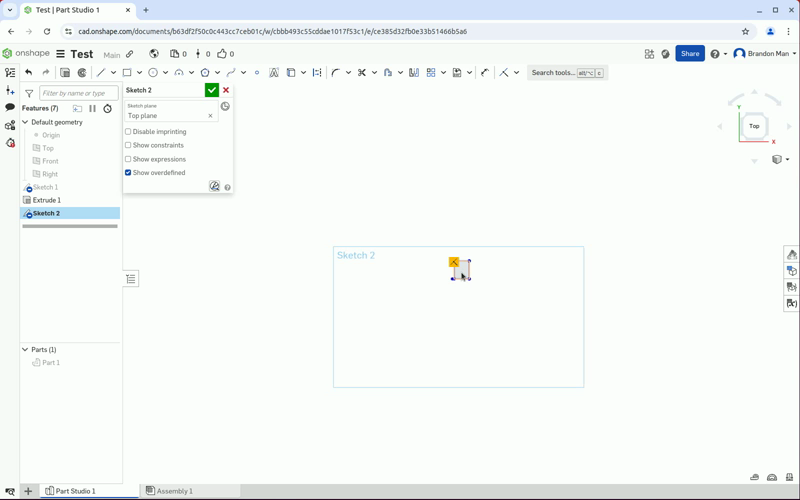
scroll(-6)
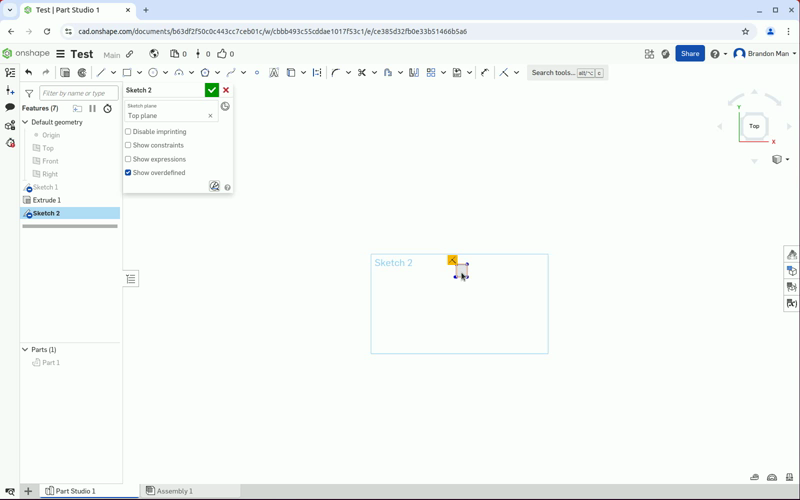
scroll(-6)
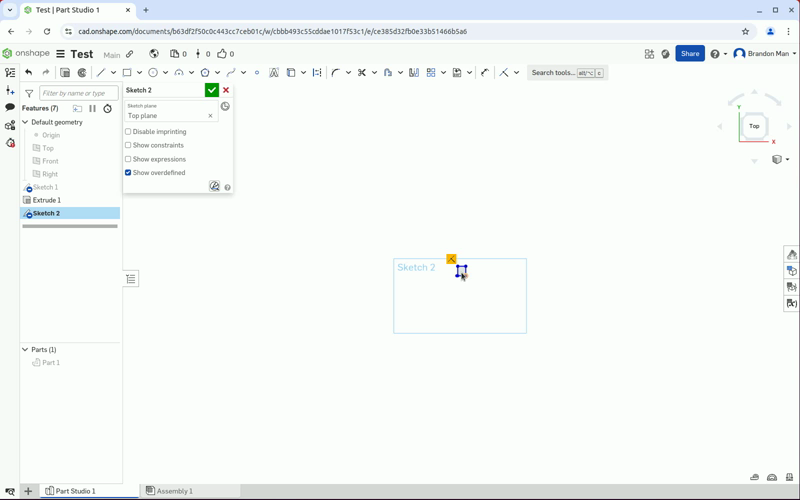
scroll(-6)
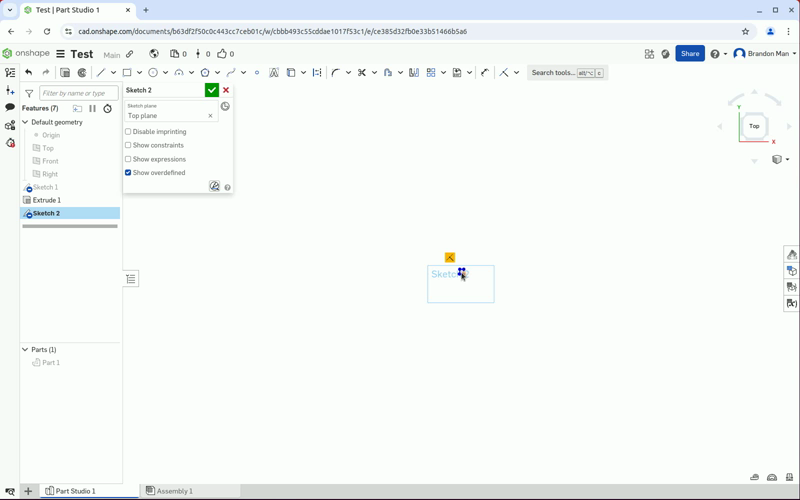
mouse_move(73, 352)
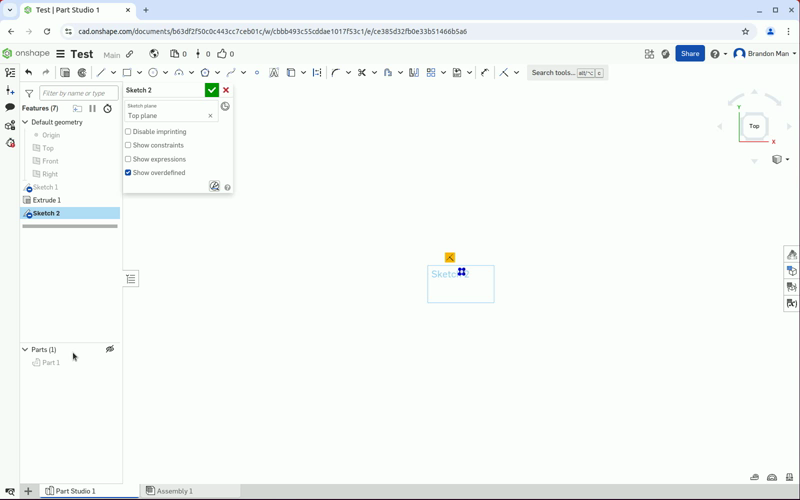
key(shift+y)
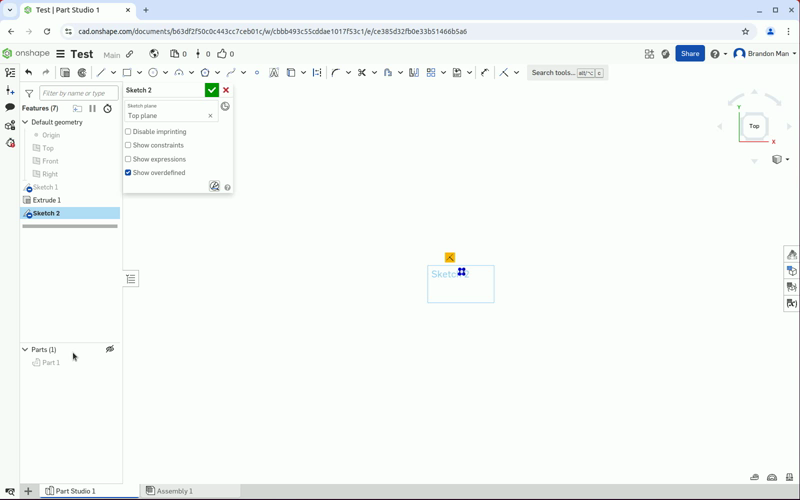
key(shift+e)
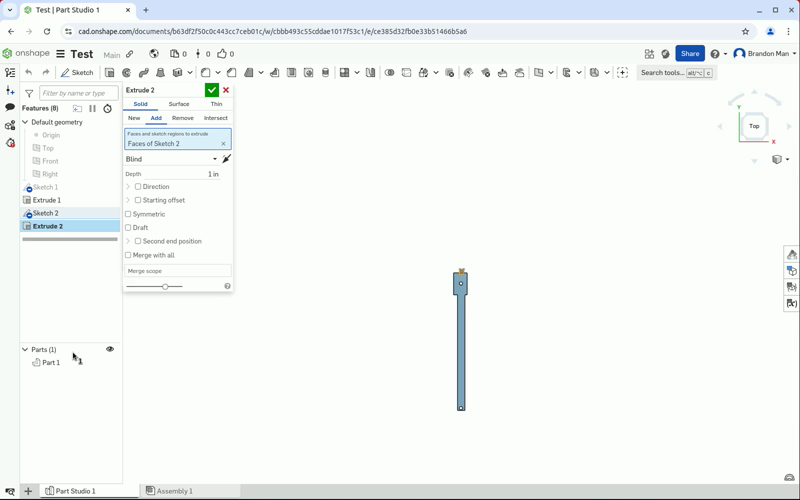
mouse_move(143, 106)
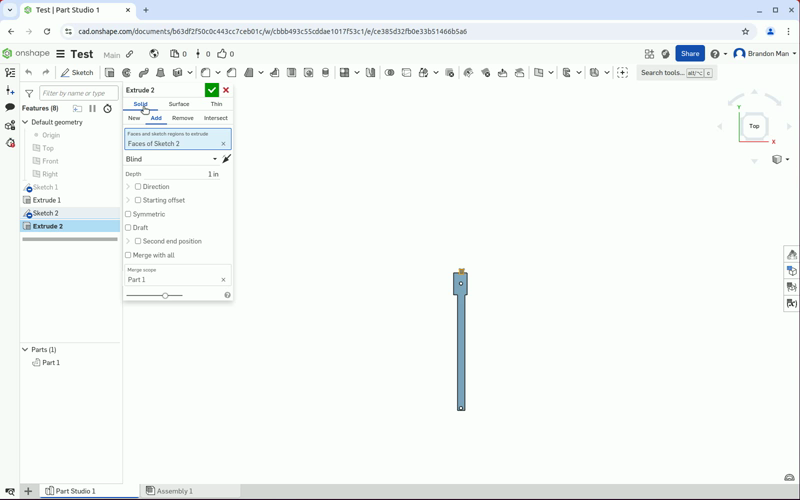
click(143, 106)
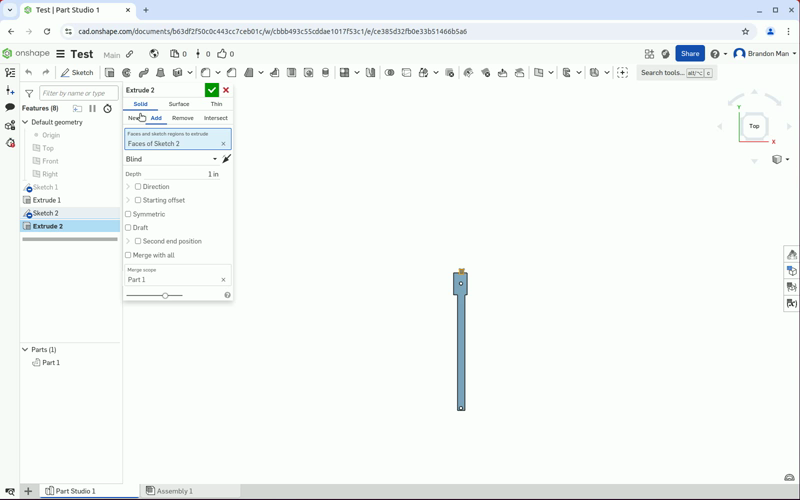
mouse_move(137, 120)
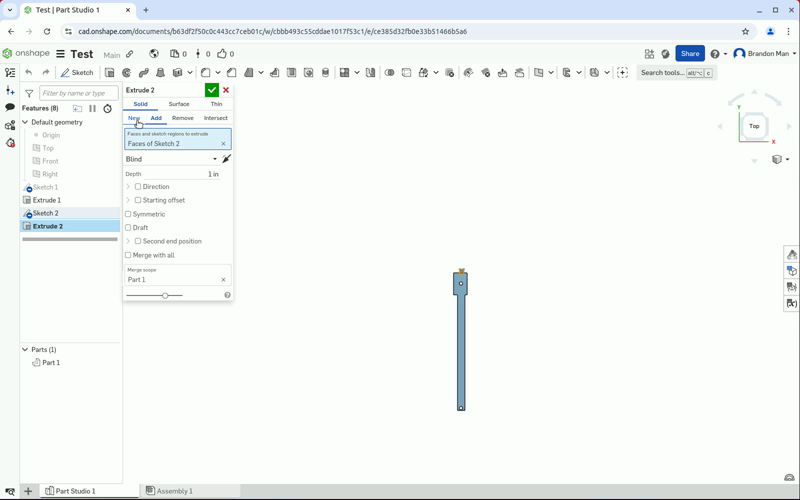
click(137, 120)
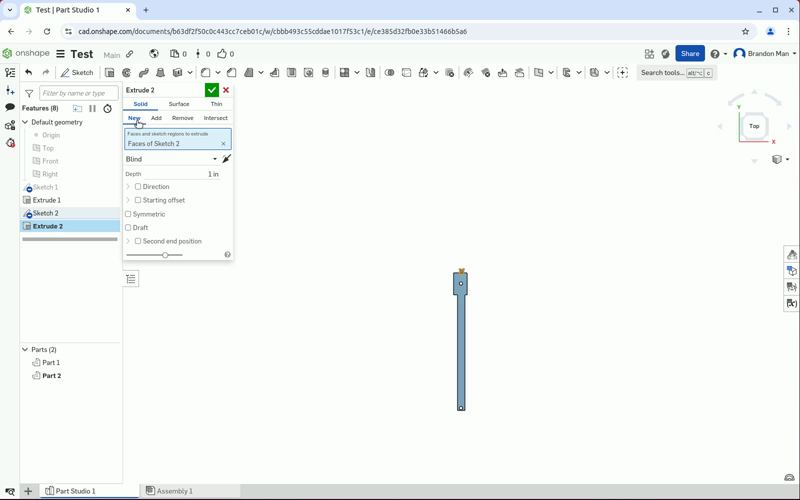
key(tab, 4)
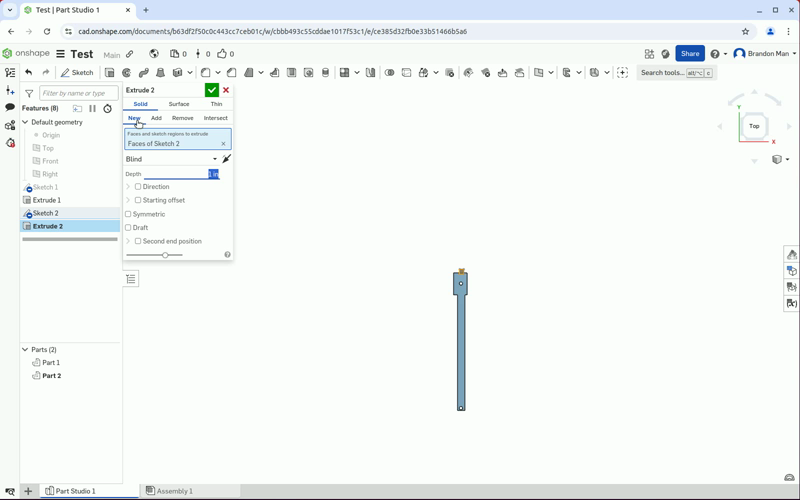
text(0.963)
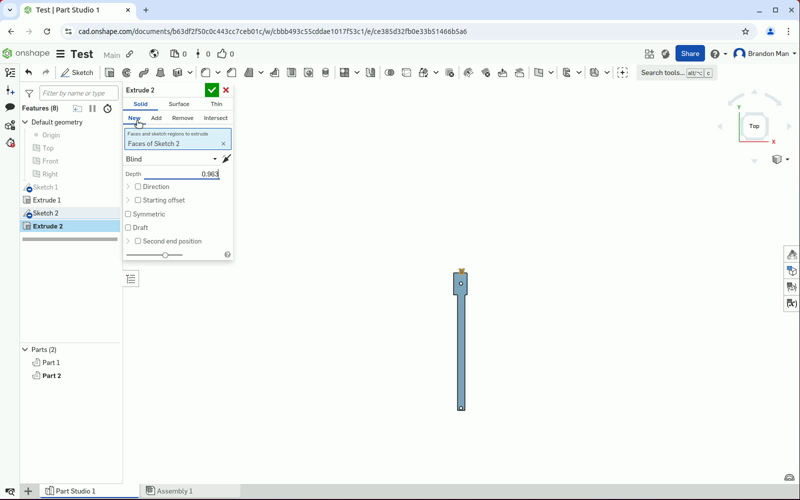
key(enter)
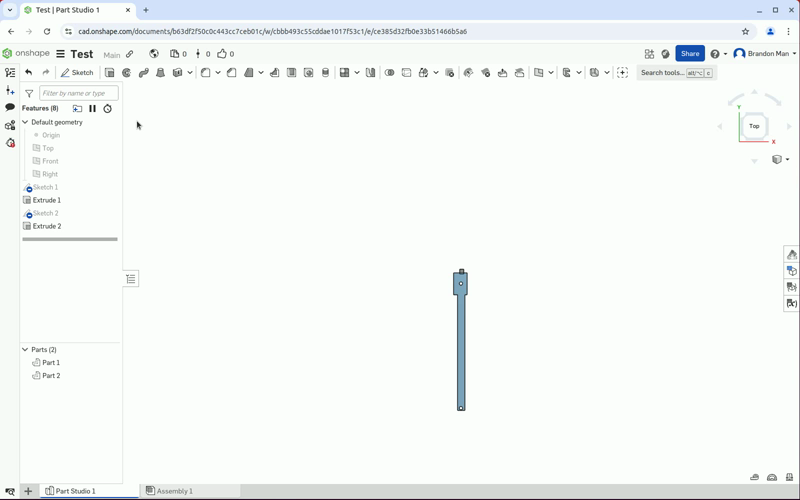
key(shift+h)
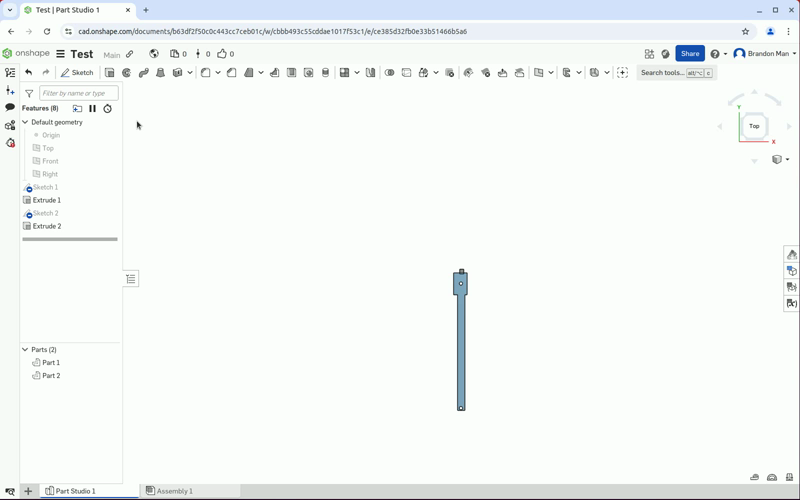
key(shift+h)
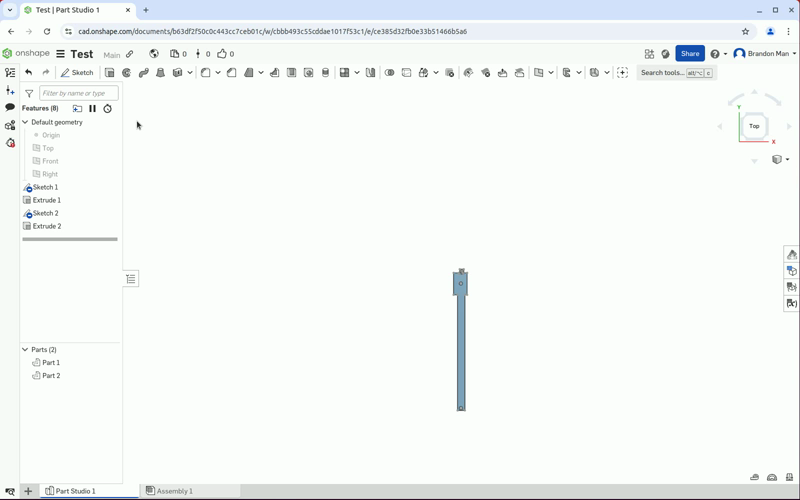
key(shift+7)
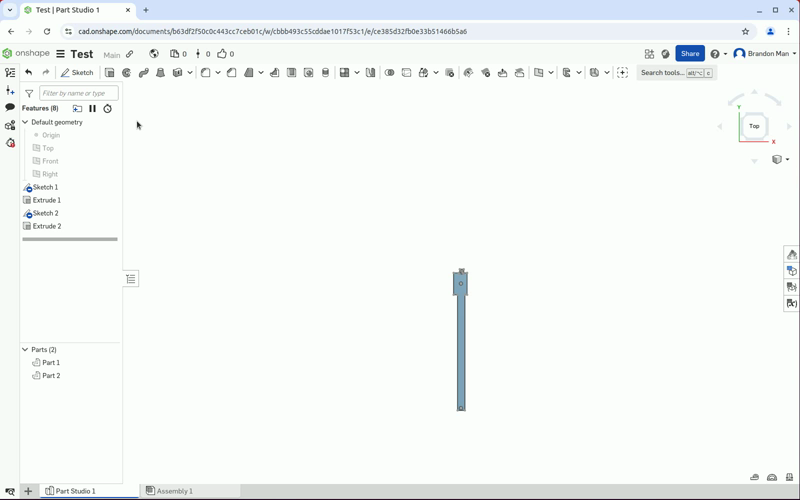
key(up, 3)
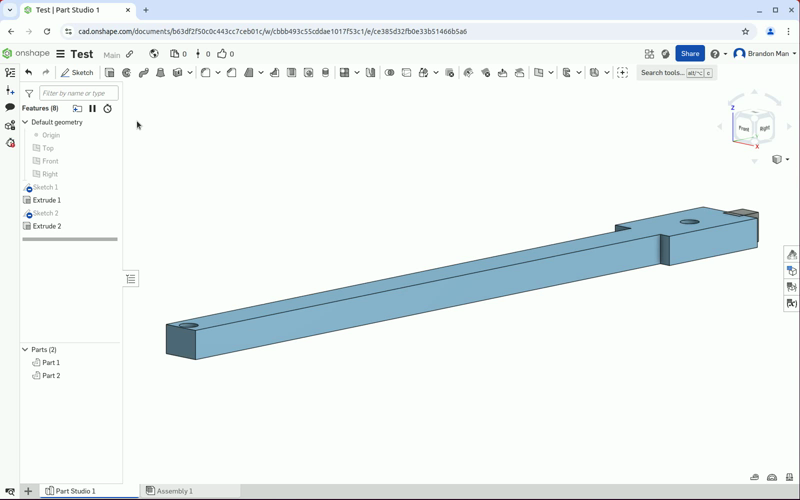
key(left, 3)
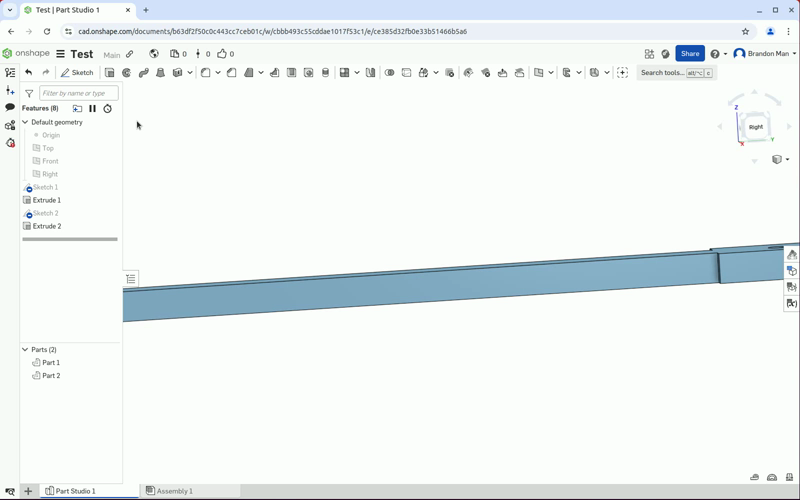
key(right, 3)
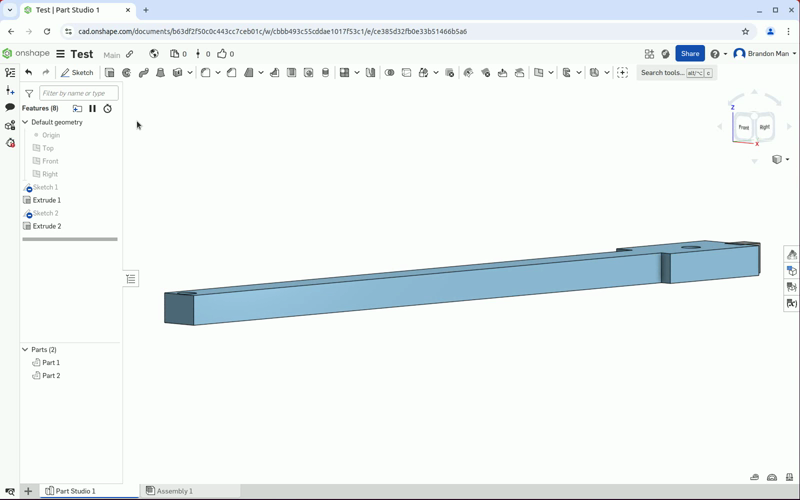
key(down, 3)
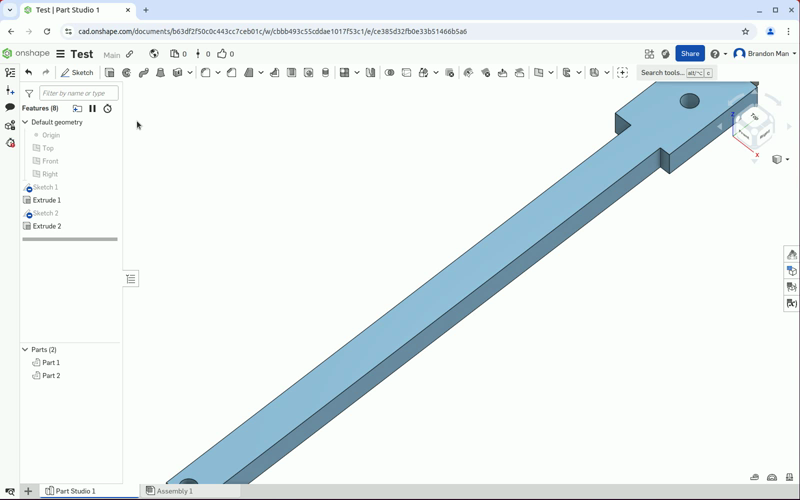
mouse_move(73, 189)
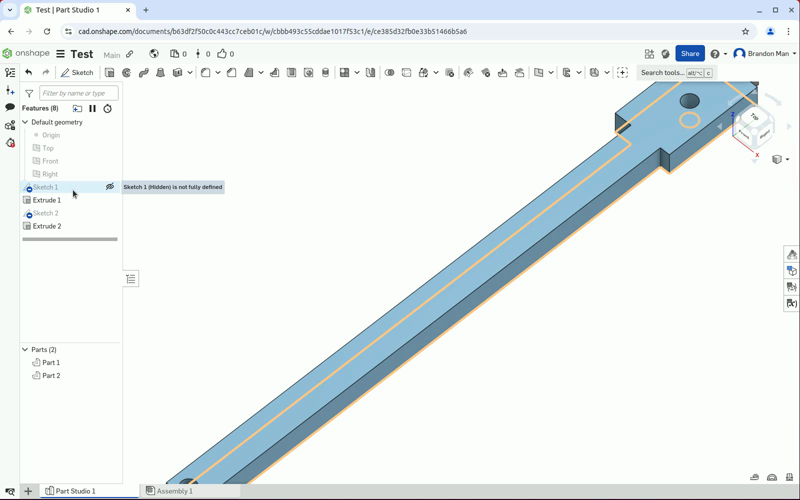
click(73, 189)